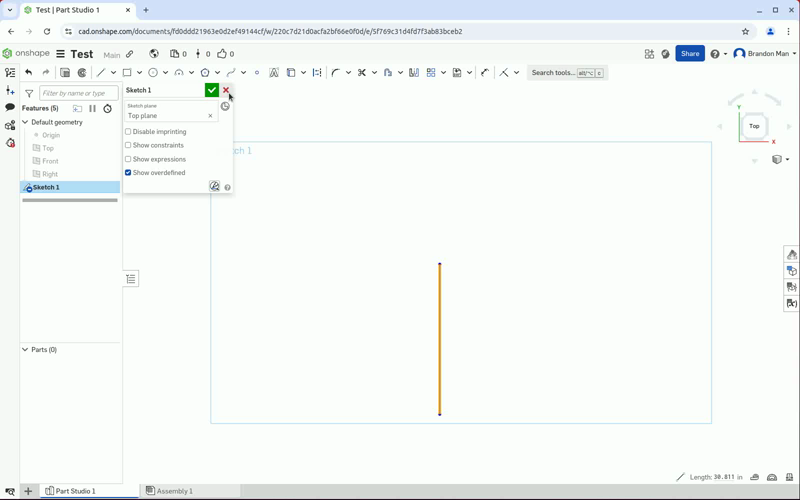
key(shift+h)
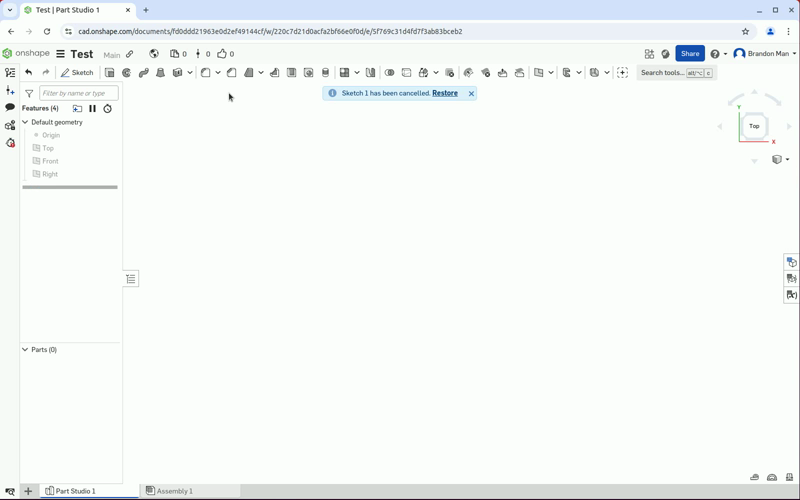
mouse_move(73, 352)
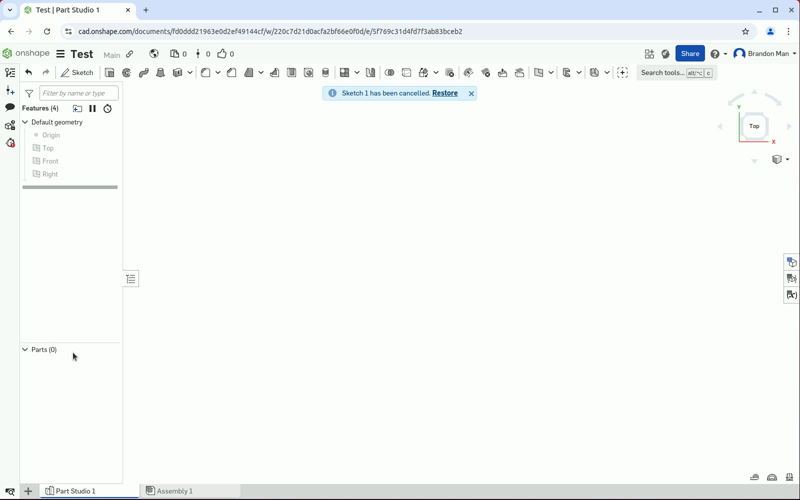
key(y)
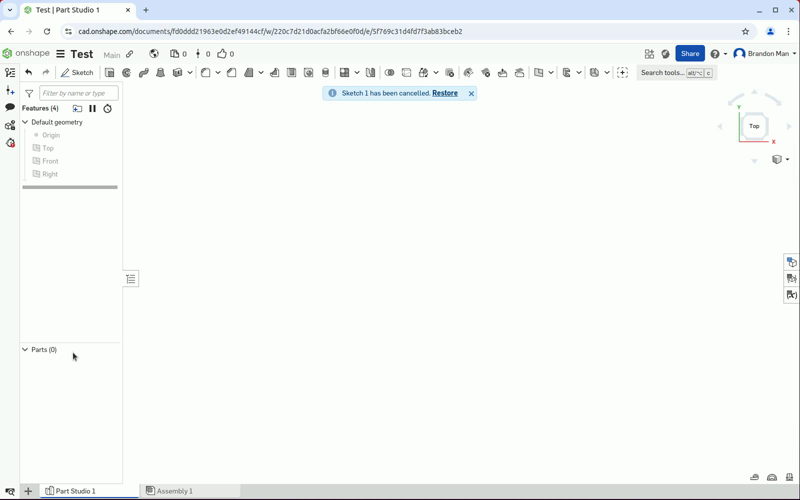
key(shift+p)
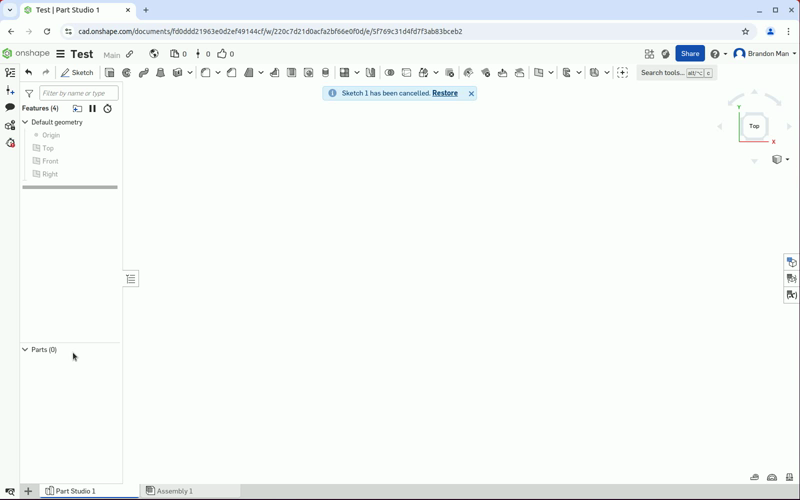
key(space)
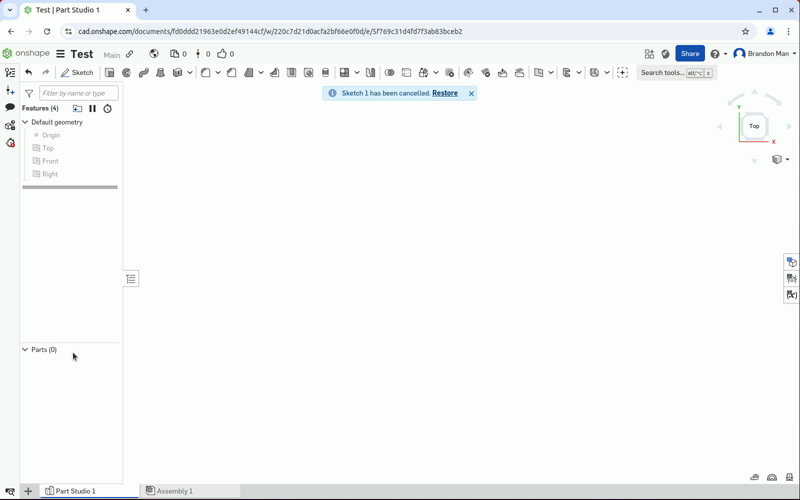
key_down(shift)
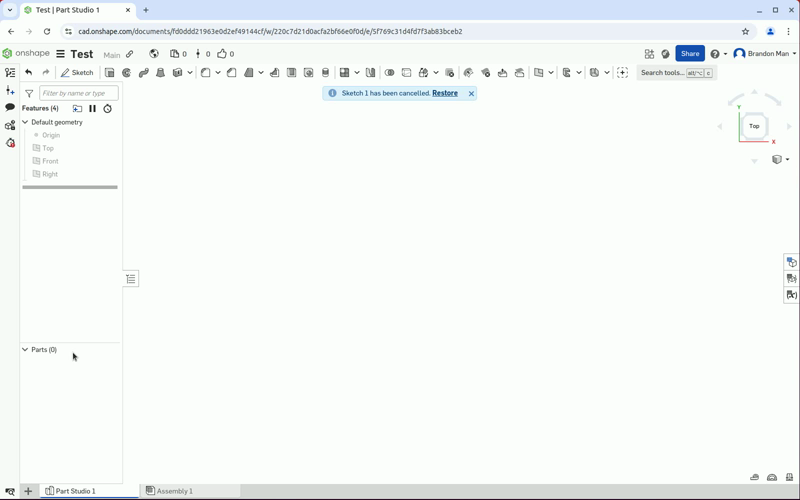
key(up)
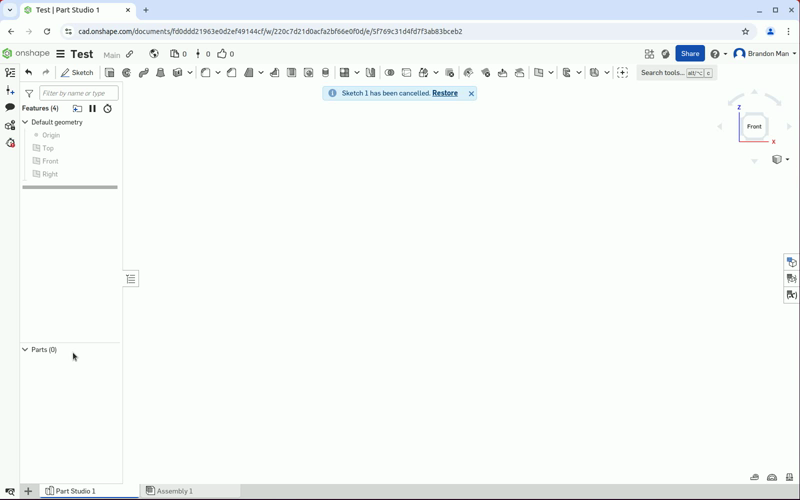
key_up(shift)
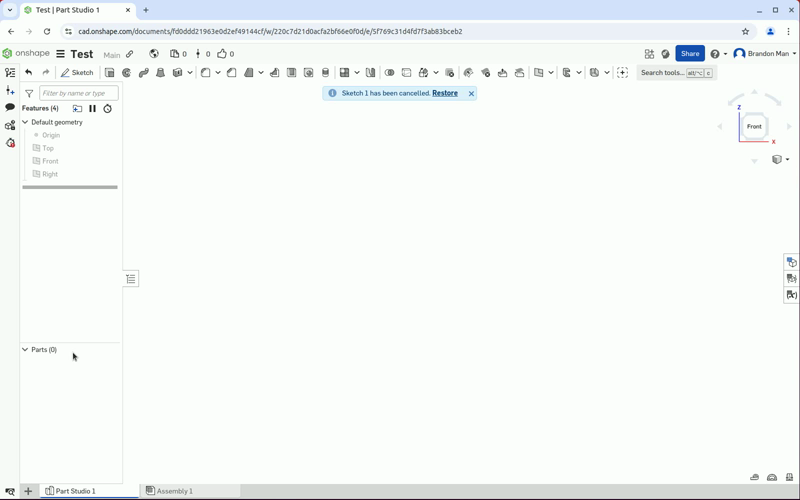
mouse_move(73, 352)
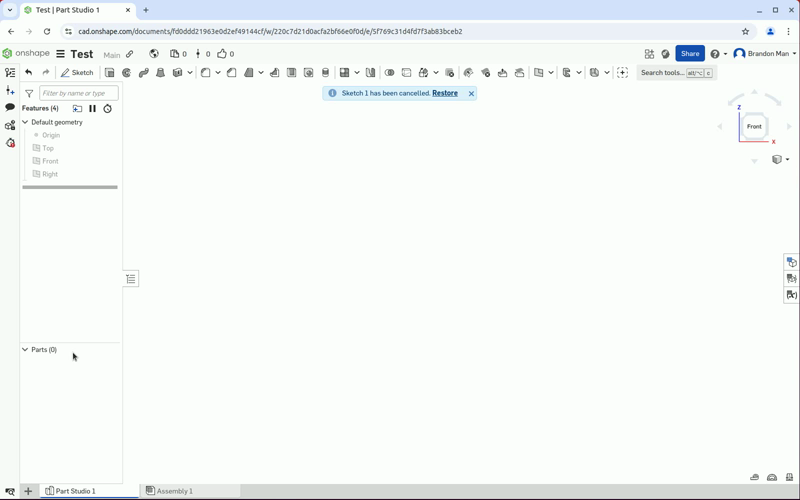
key(shift+y)
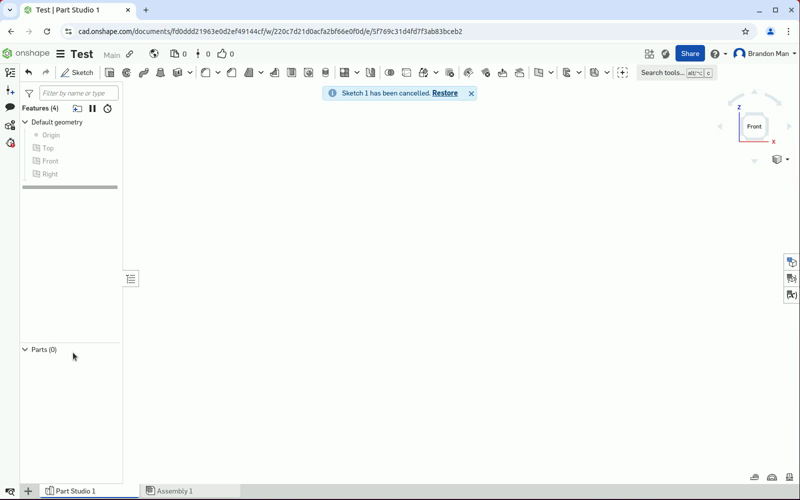
key(shift+s)
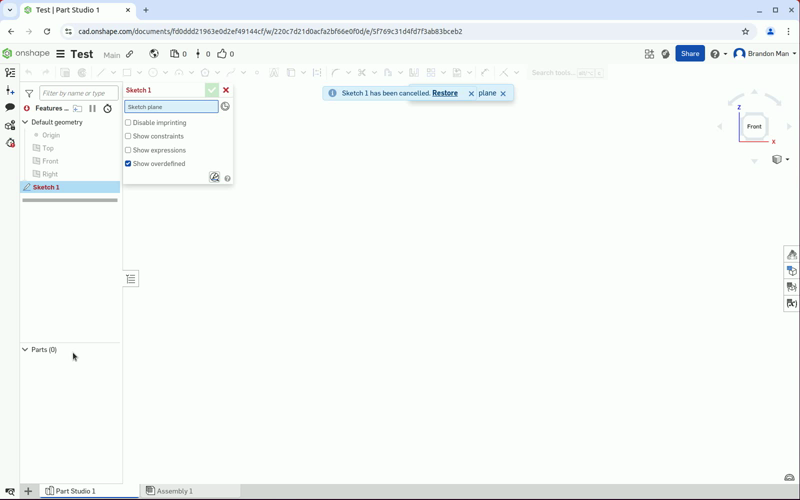
mouse_move(73, 163)
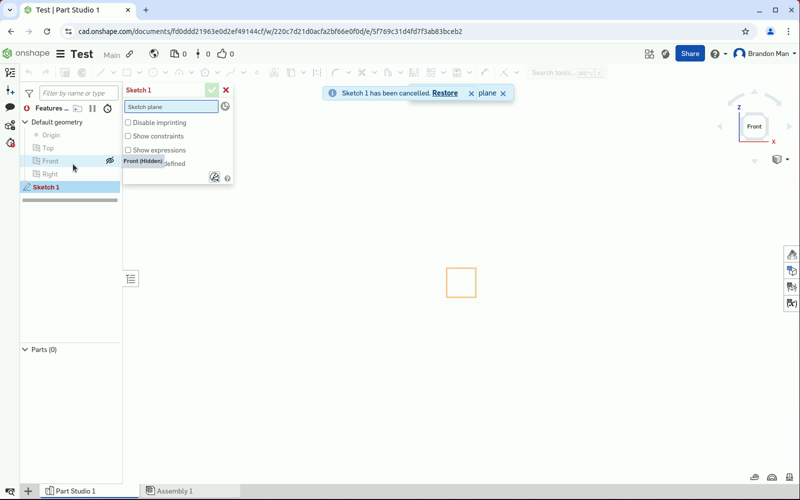
click(73, 163)
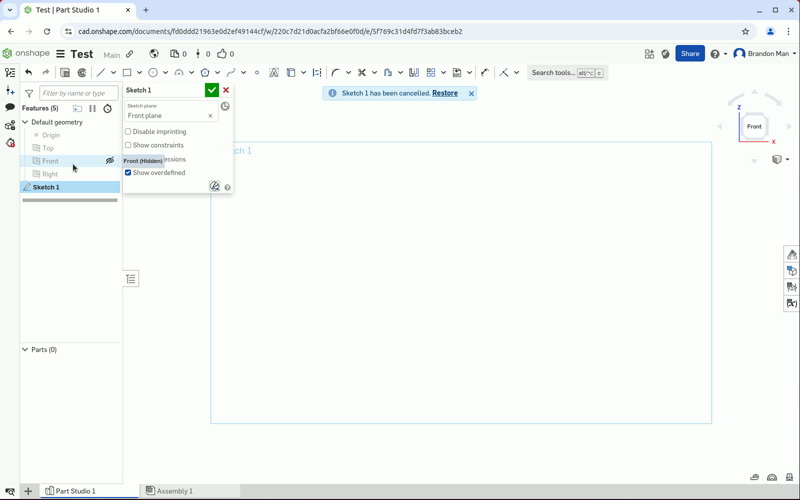
mouse_move(73, 352)
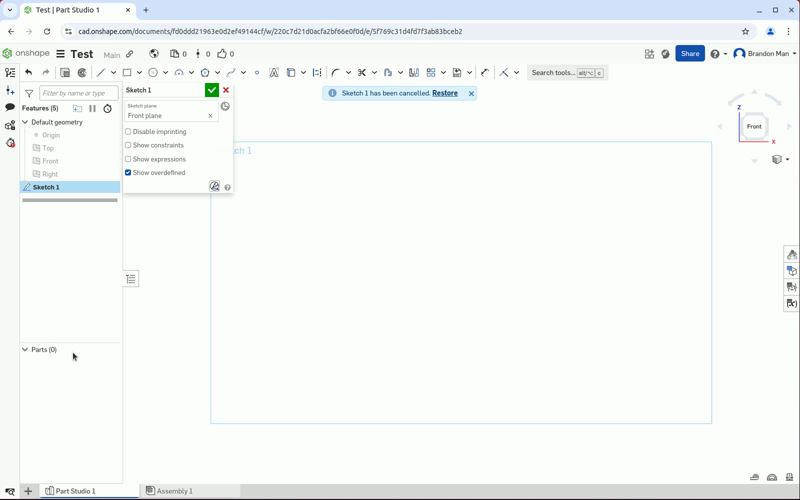
key(y)
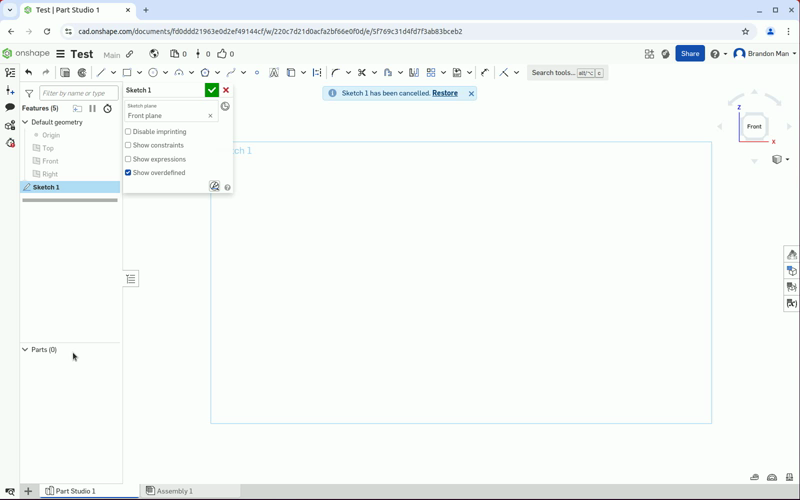
key(l)
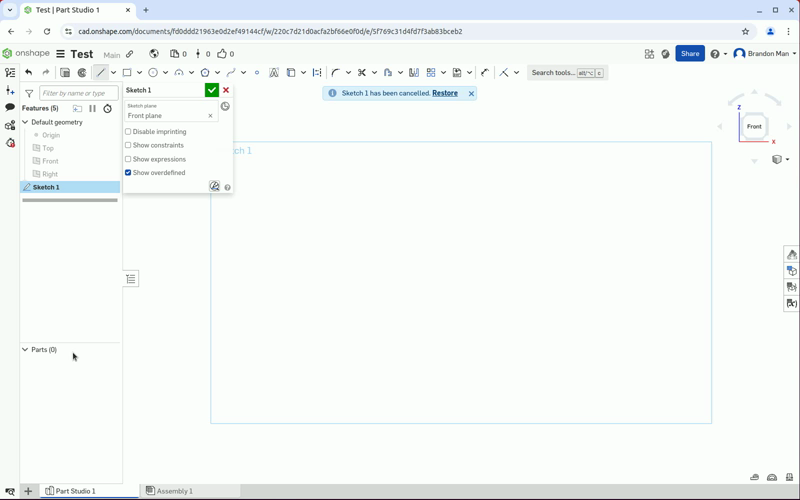
key_down(shift)
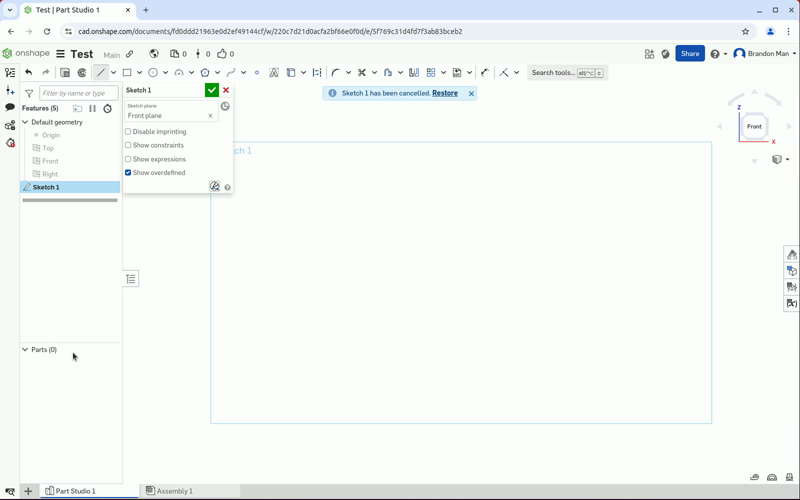
mouse_move(440, 327)
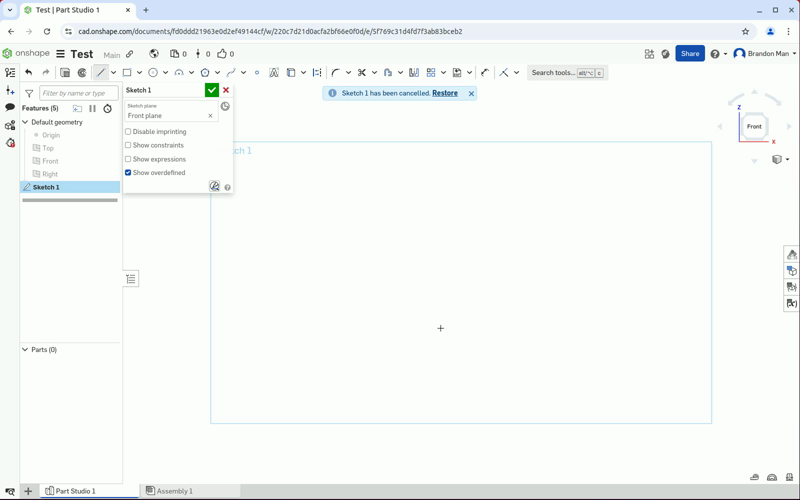
click(440, 327)
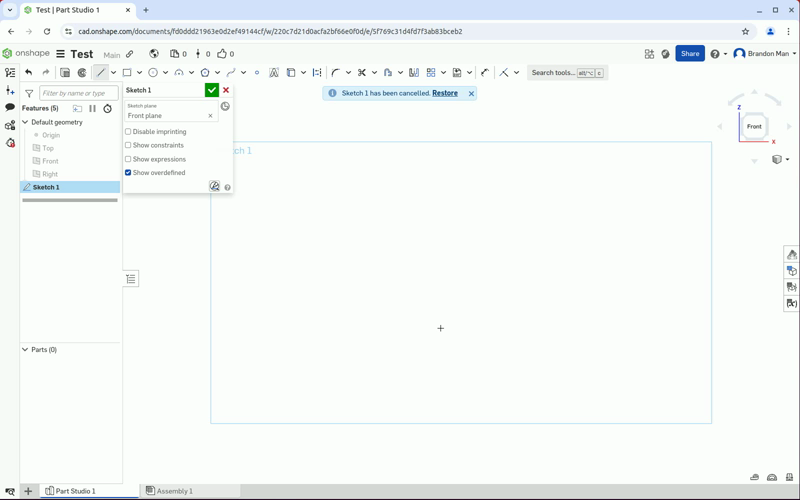
key_up(shift)
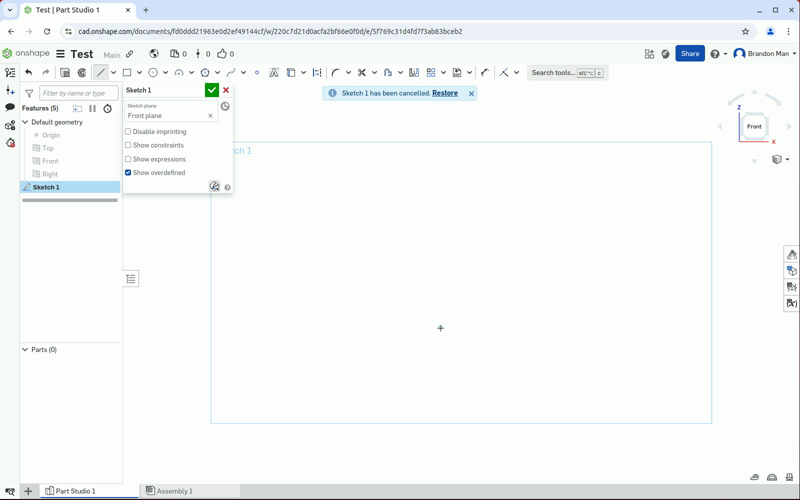
key_down(shift)
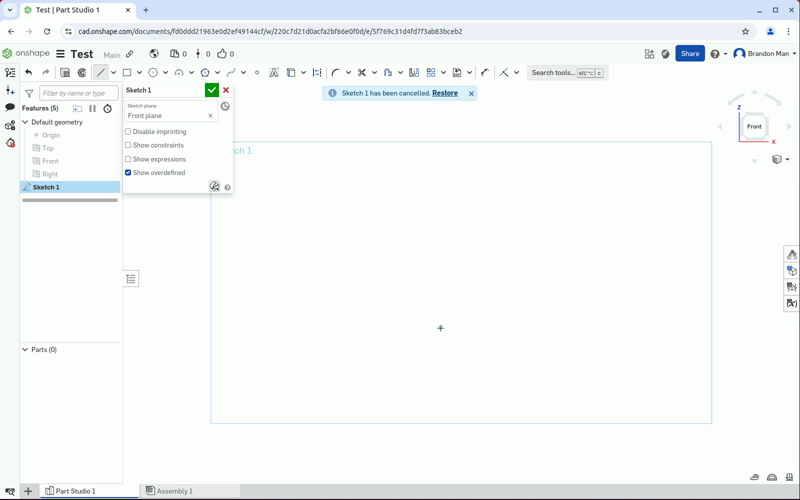
mouse_move(470, 327)
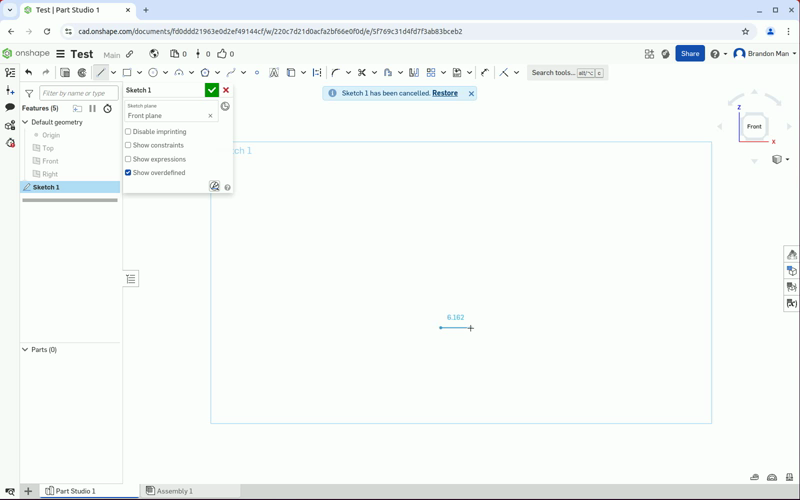
mouse_move(450, 327)
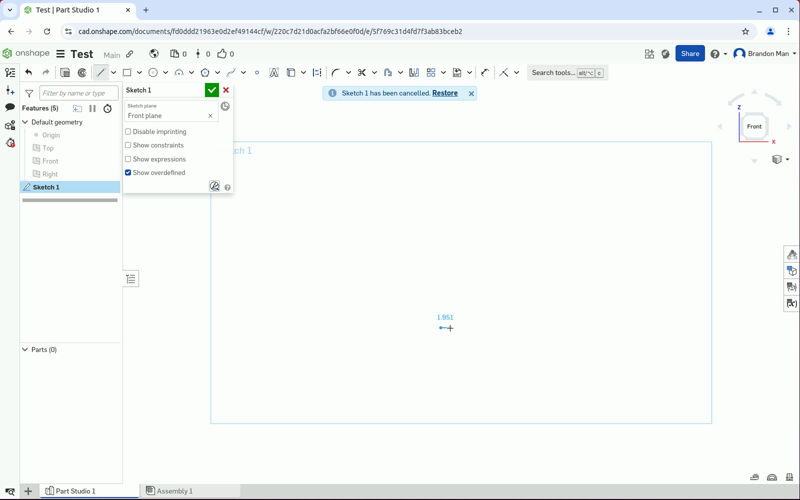
click(450, 327)
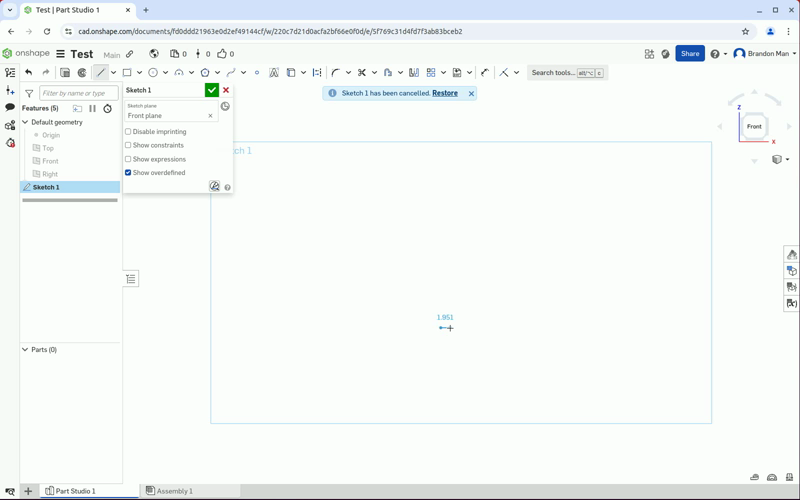
key_up(shift)
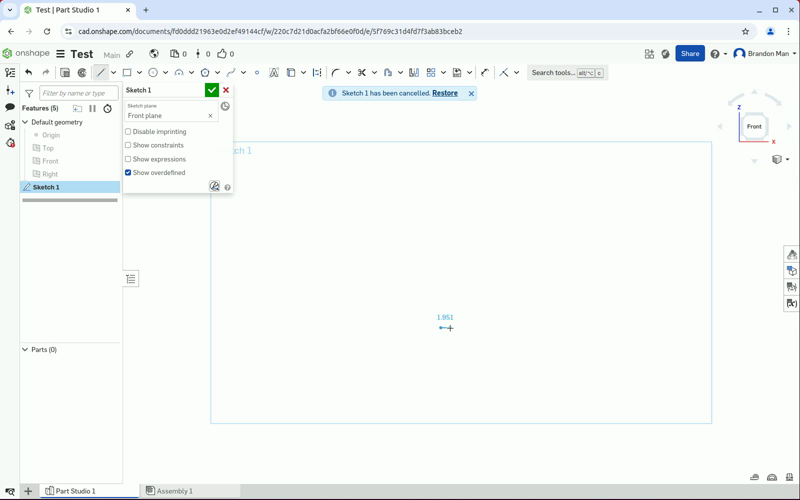
key_down(shift)
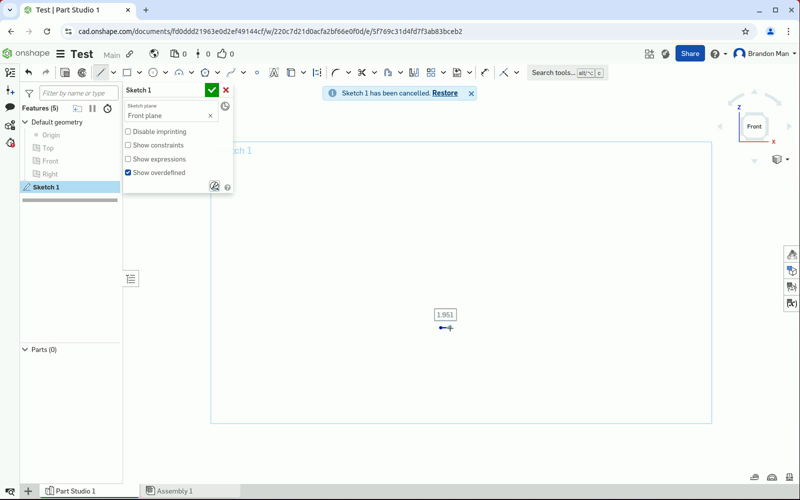
mouse_move(480, 327)
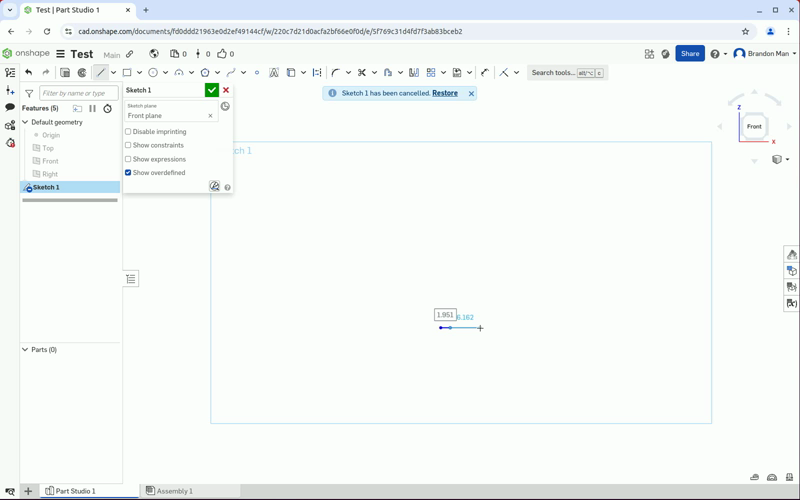
mouse_move(450, 281)
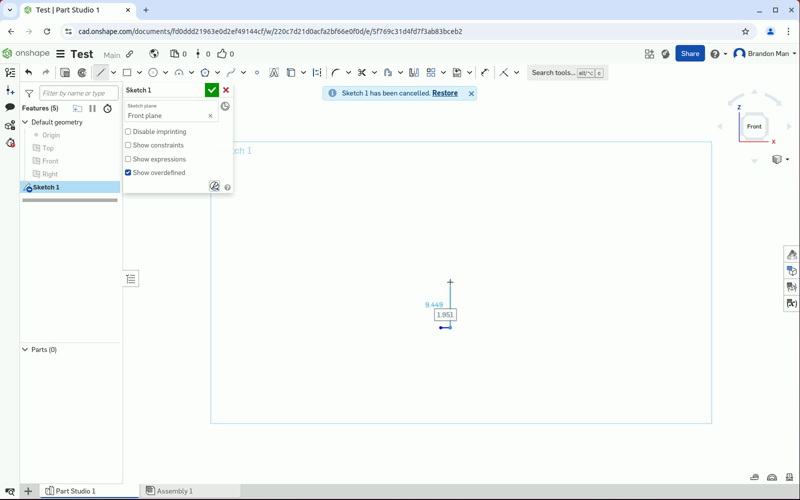
click(450, 281)
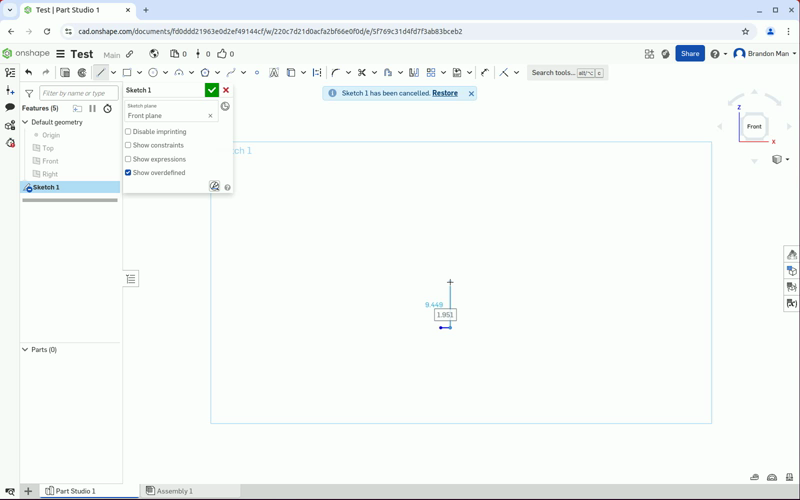
key_up(shift)
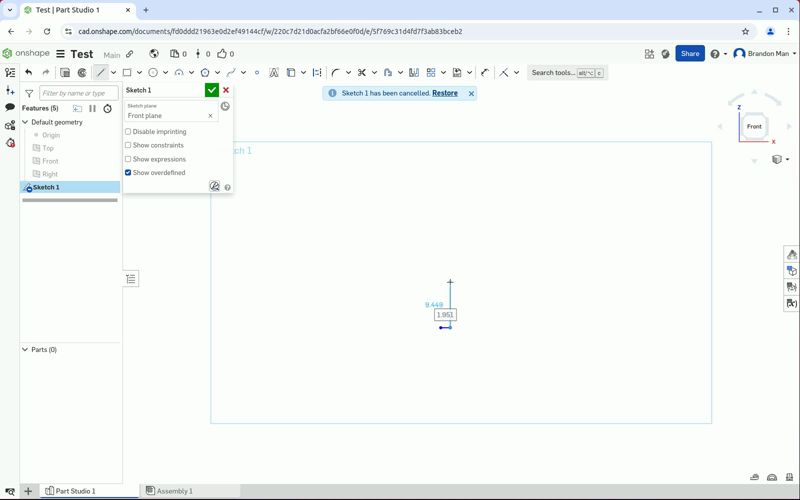
key_down(shift)
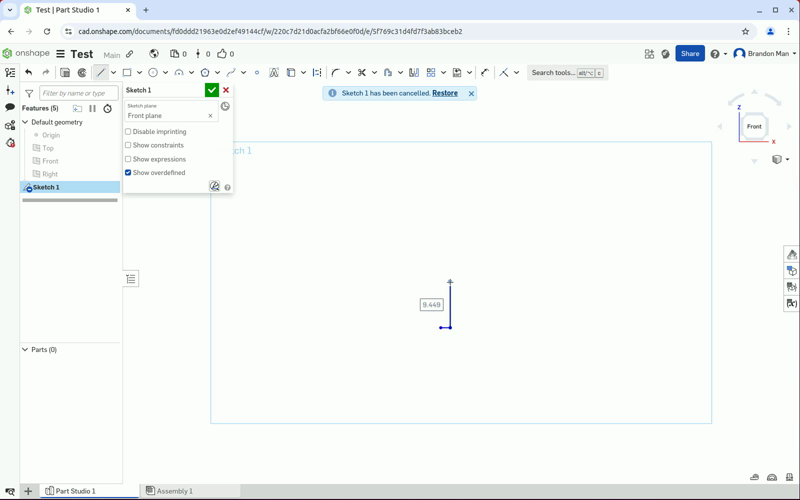
mouse_move(480, 281)
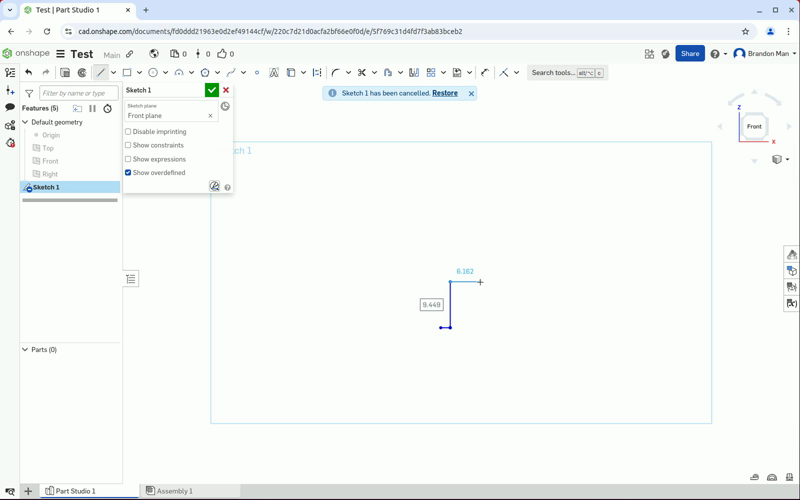
mouse_move(458, 281)
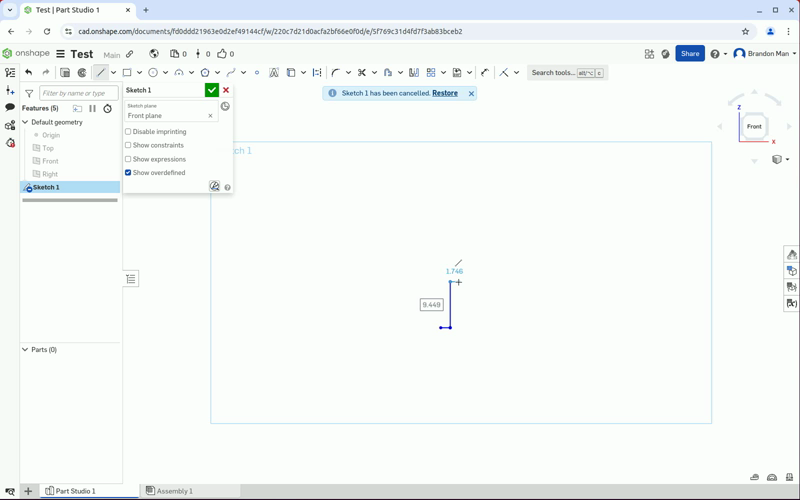
click(458, 281)
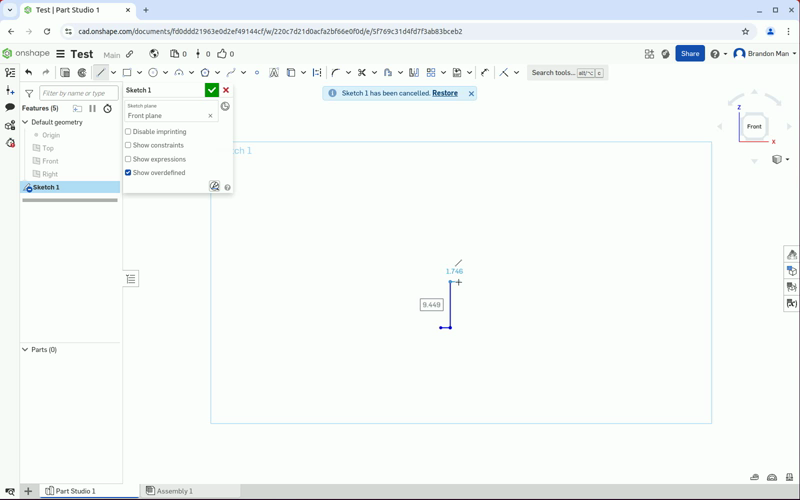
key_up(shift)
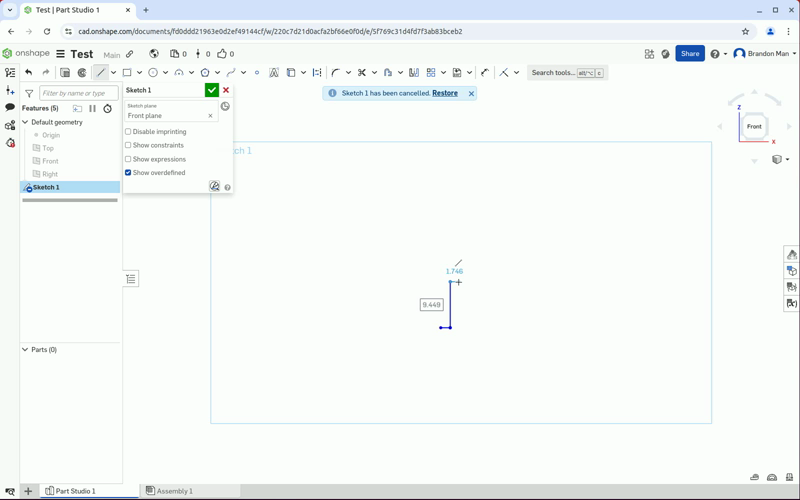
key_down(shift)
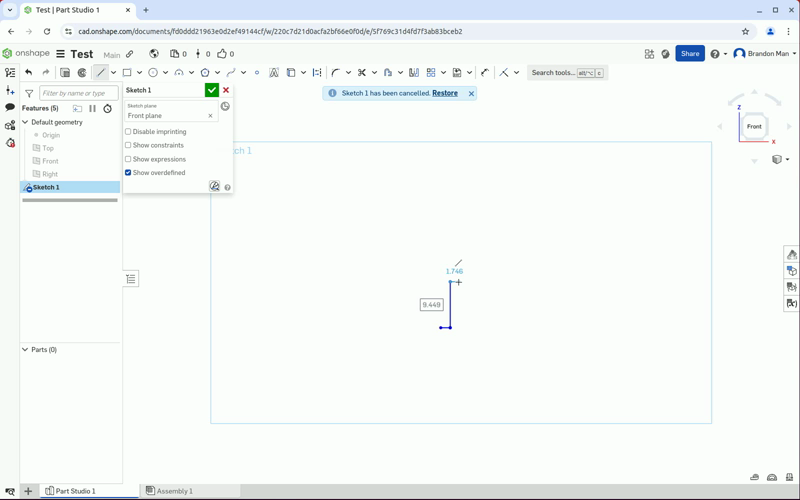
mouse_move(489, 281)
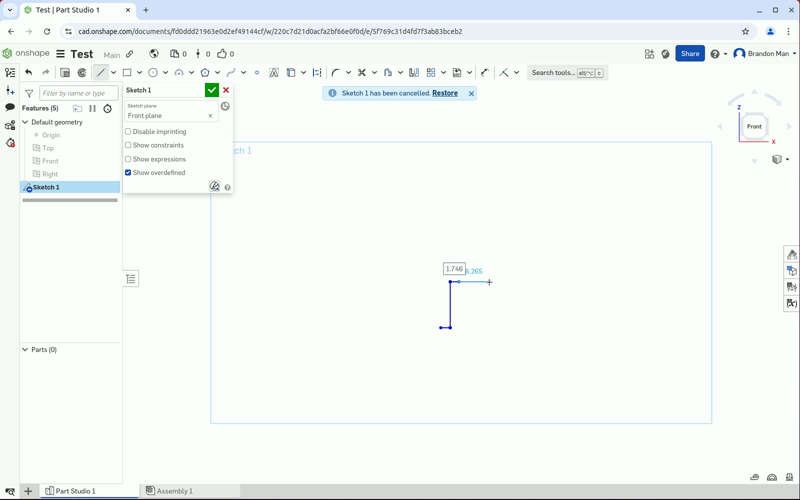
mouse_move(463, 281)
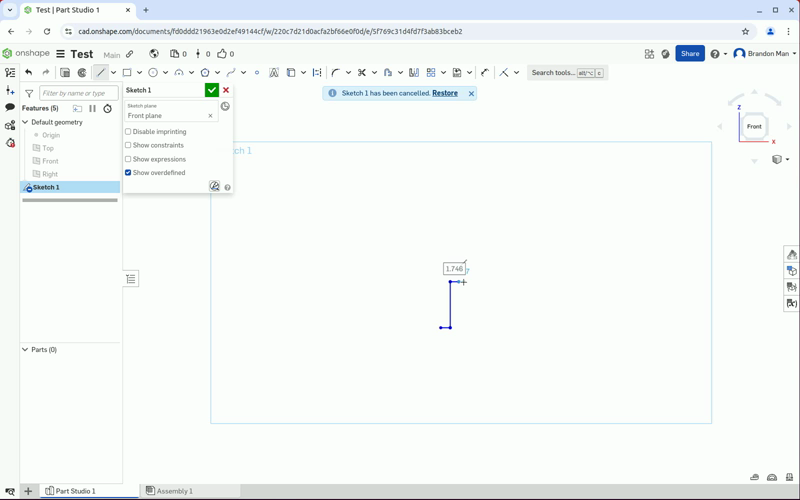
scroll(6)
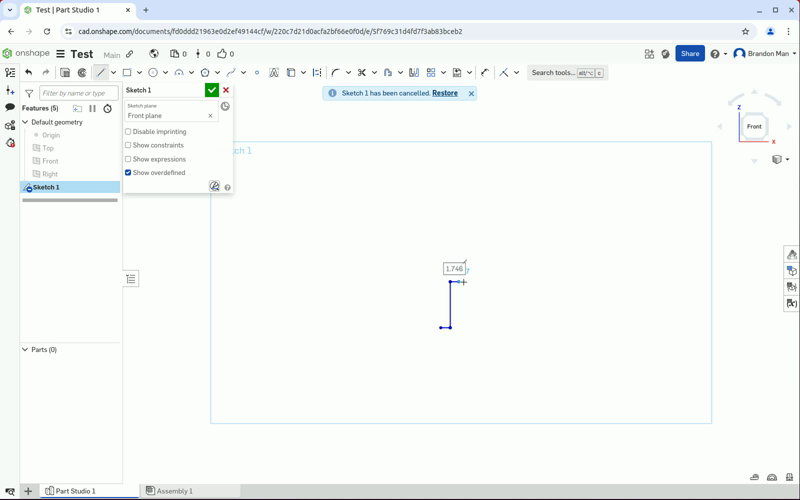
scroll(6)
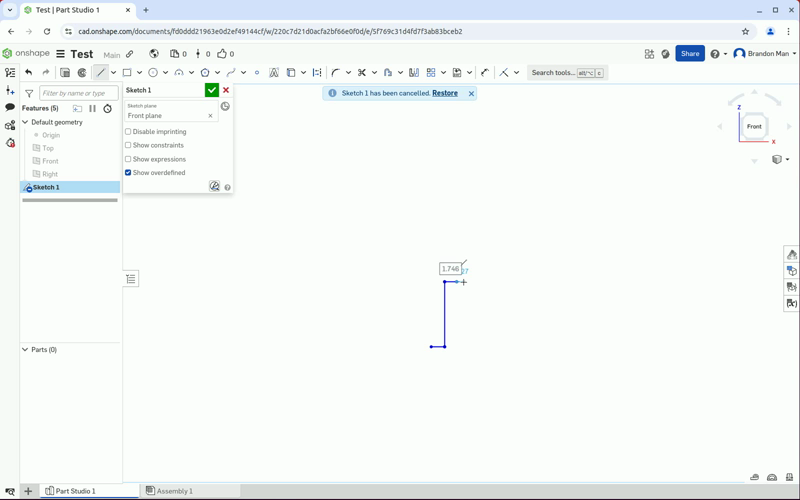
scroll(6)
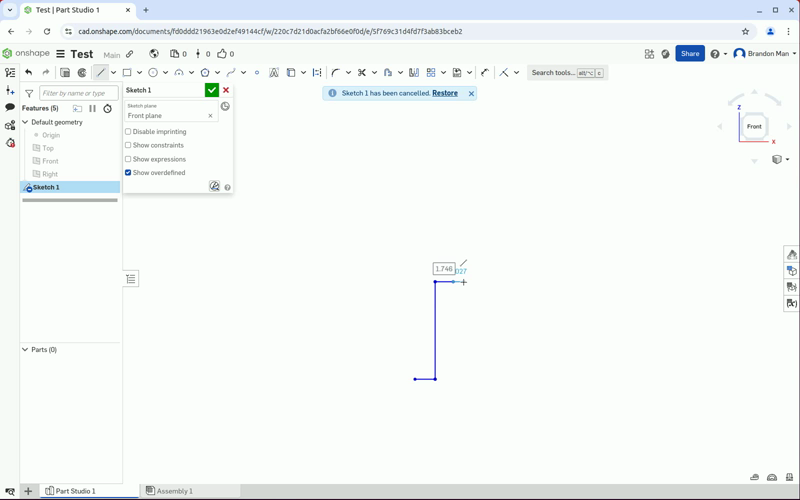
scroll(6)
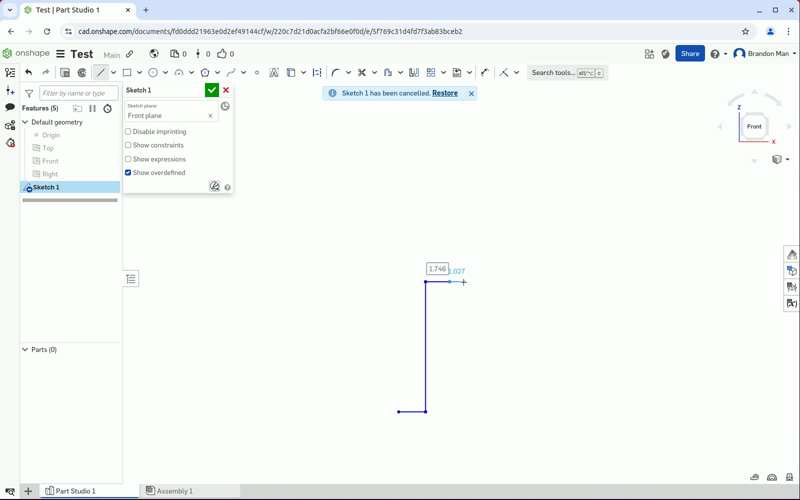
scroll(6)
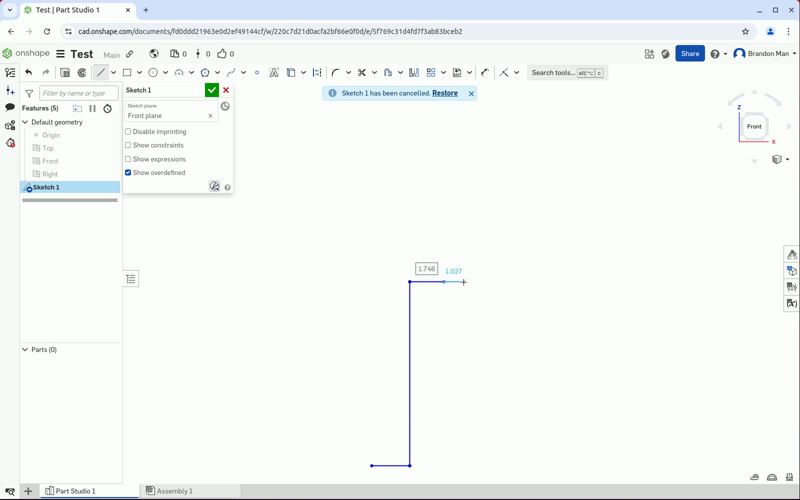
scroll(6)
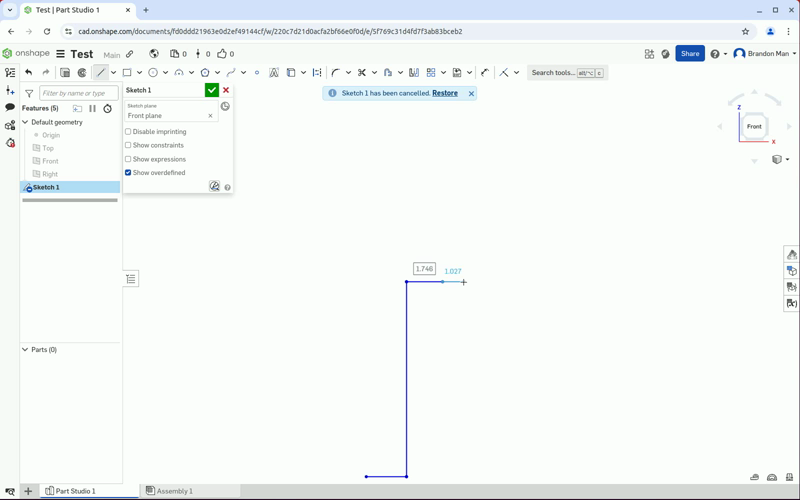
scroll(6)
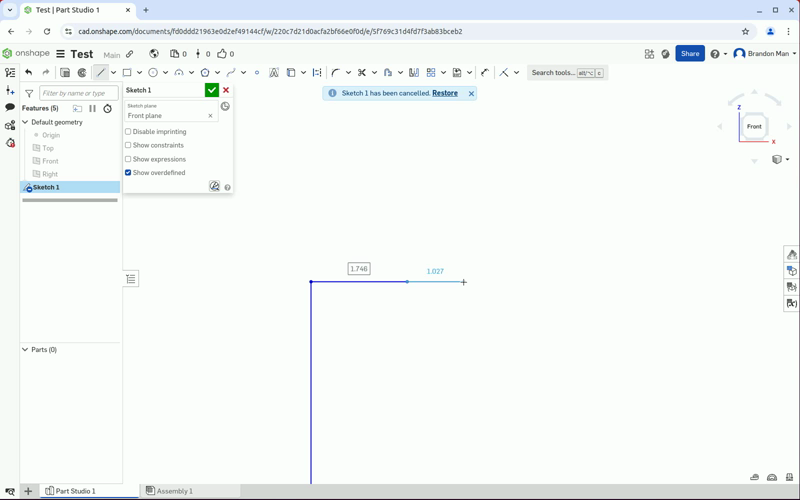
click(463, 281)
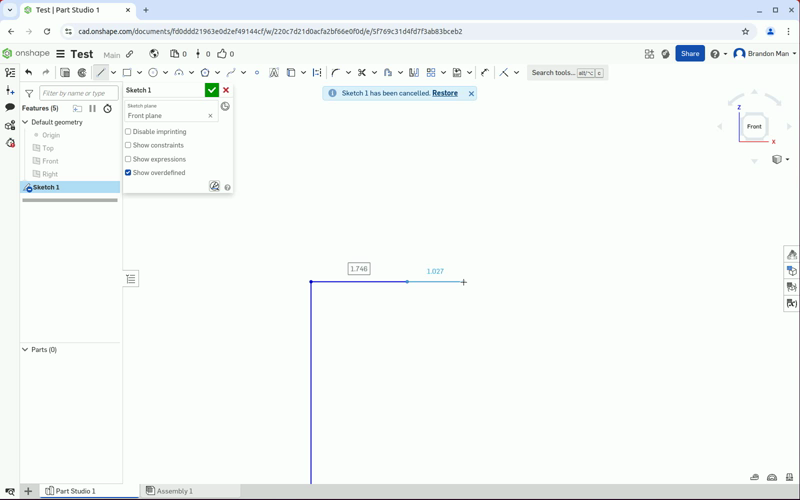
scroll(-6)
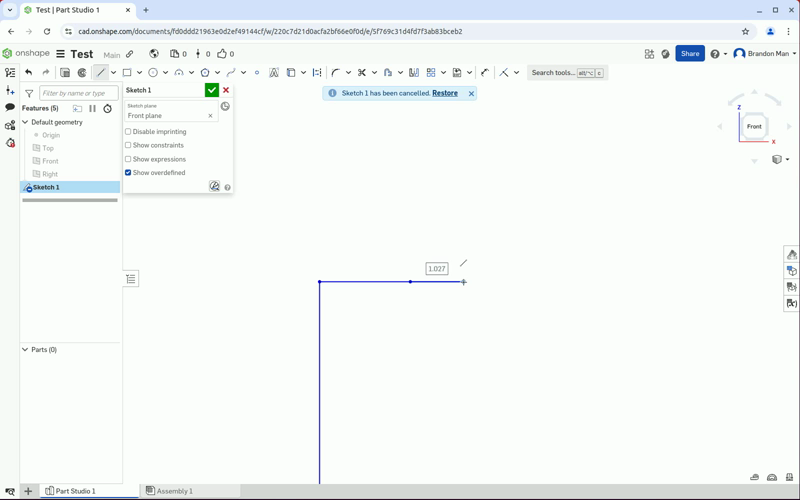
scroll(-6)
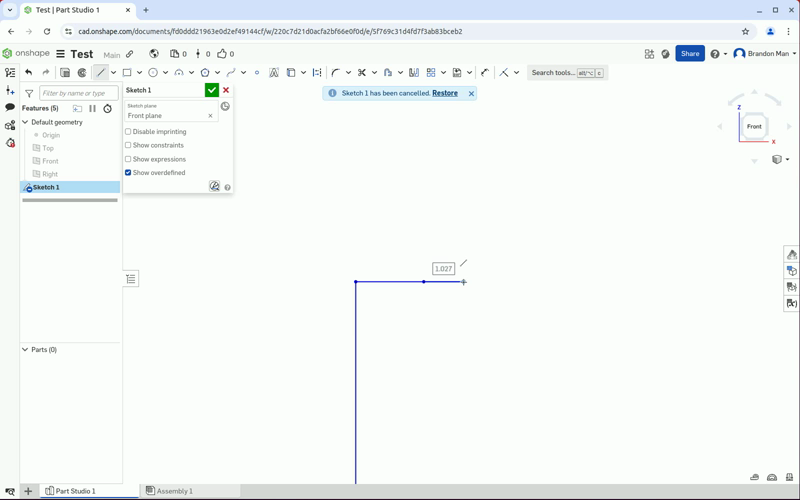
scroll(-6)
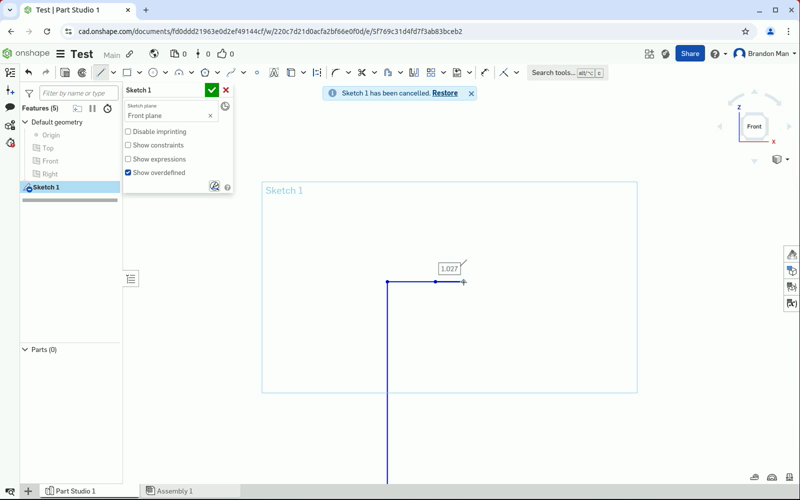
scroll(-6)
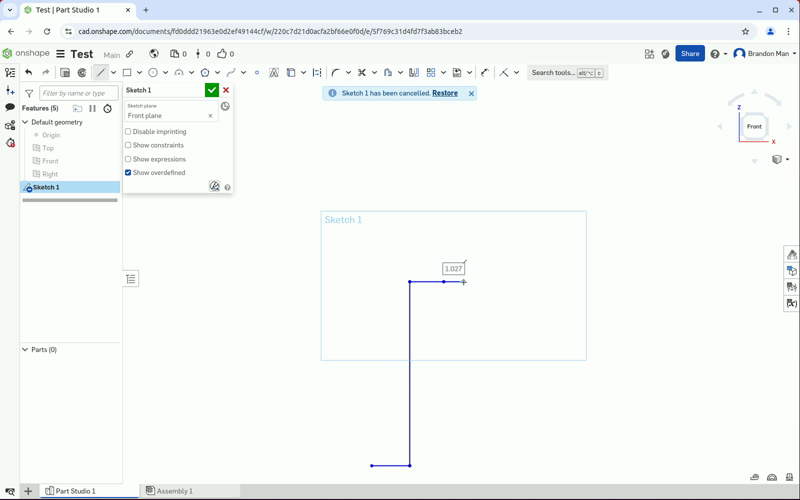
scroll(-6)
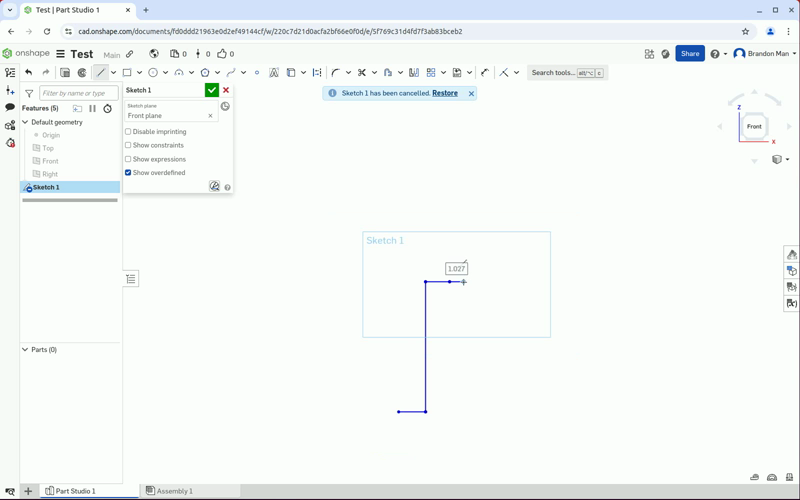
scroll(-6)
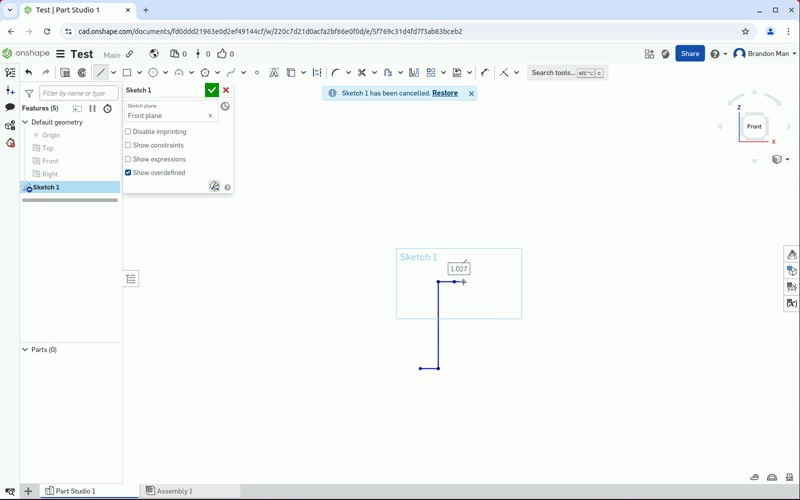
scroll(-6)
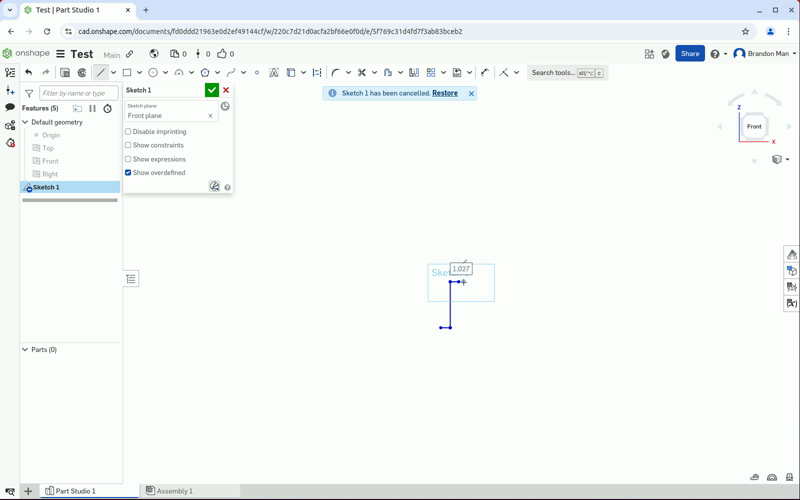
key_up(shift)
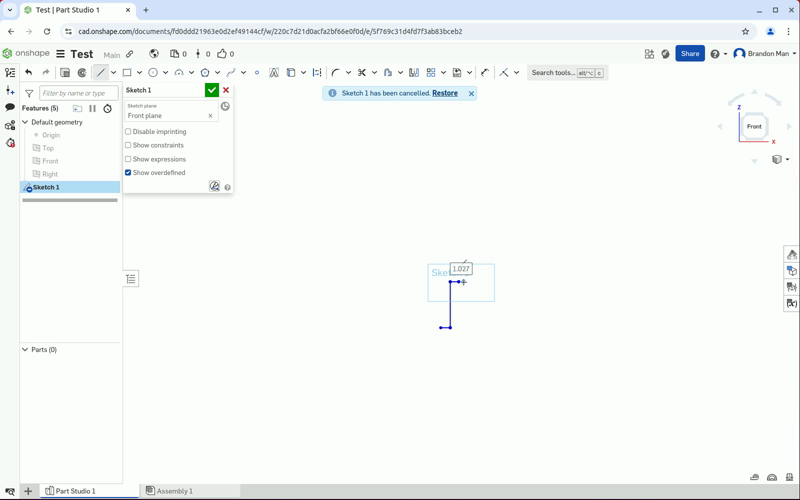
key_down(shift)
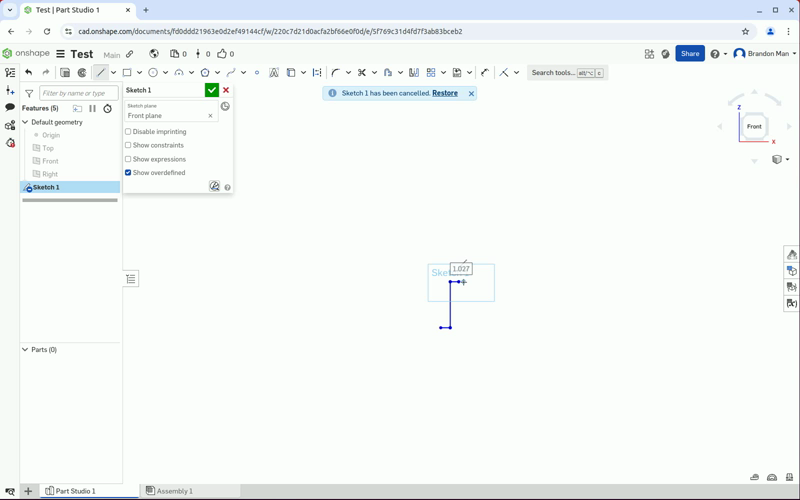
mouse_move(493, 281)
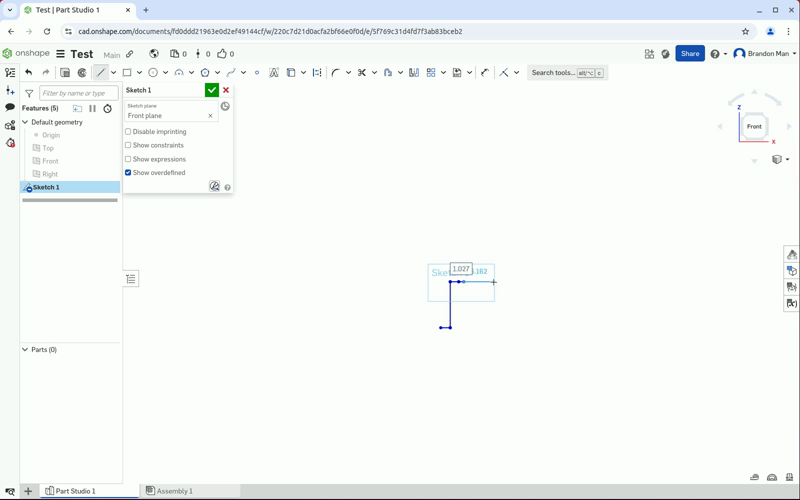
mouse_move(472, 281)
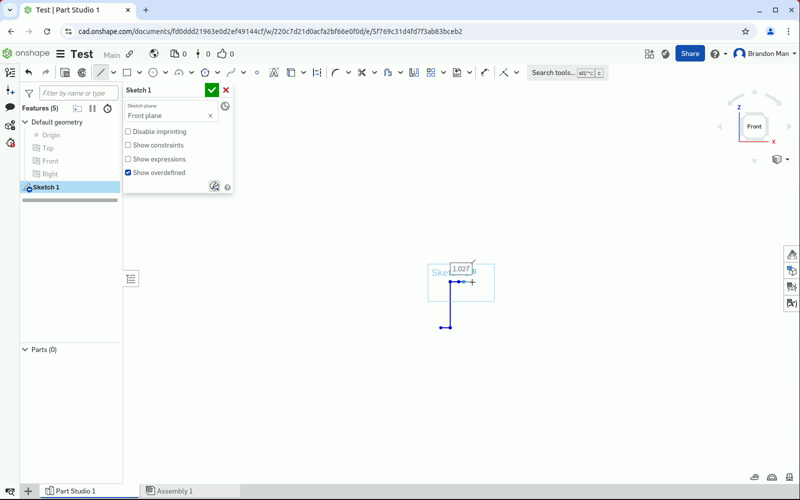
click(472, 281)
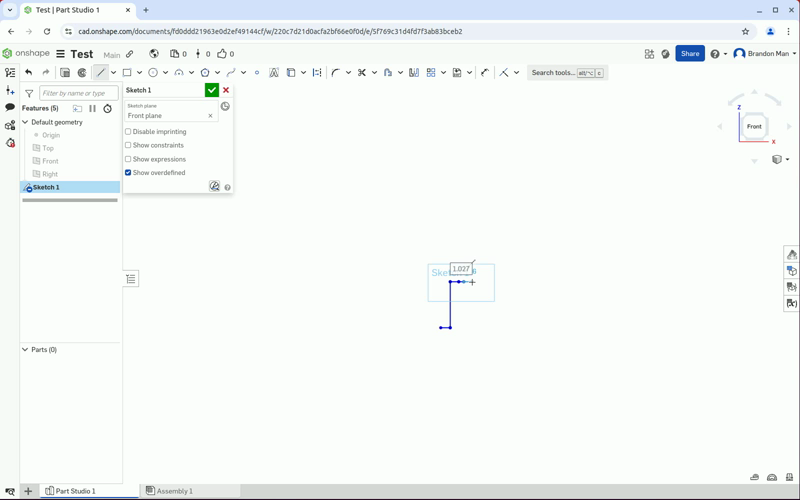
key_up(shift)
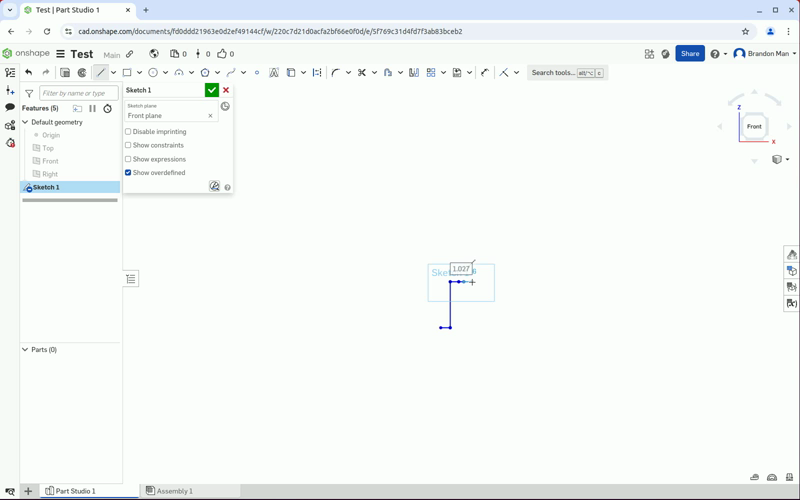
key_down(shift)
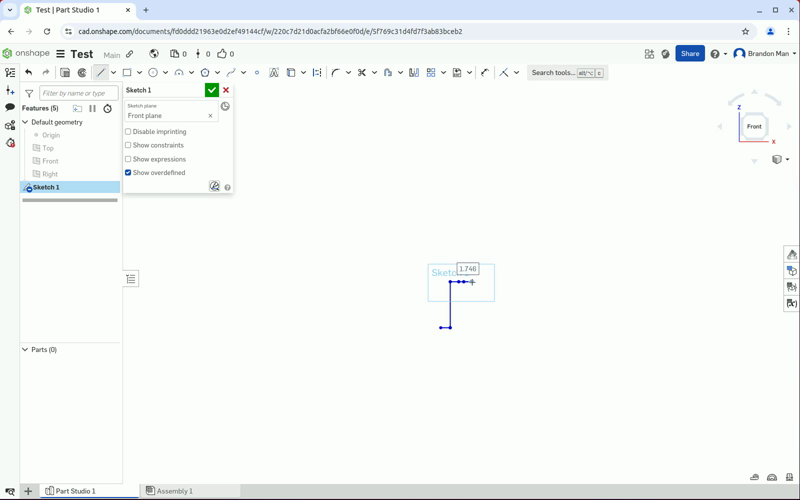
mouse_move(502, 281)
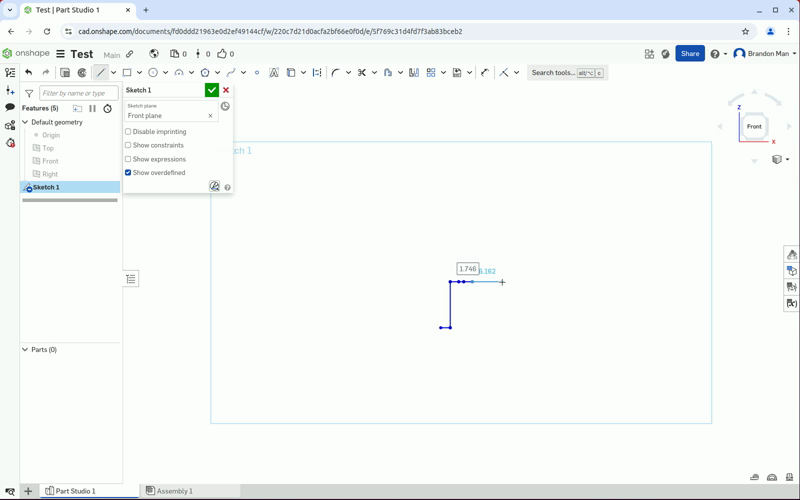
mouse_move(472, 327)
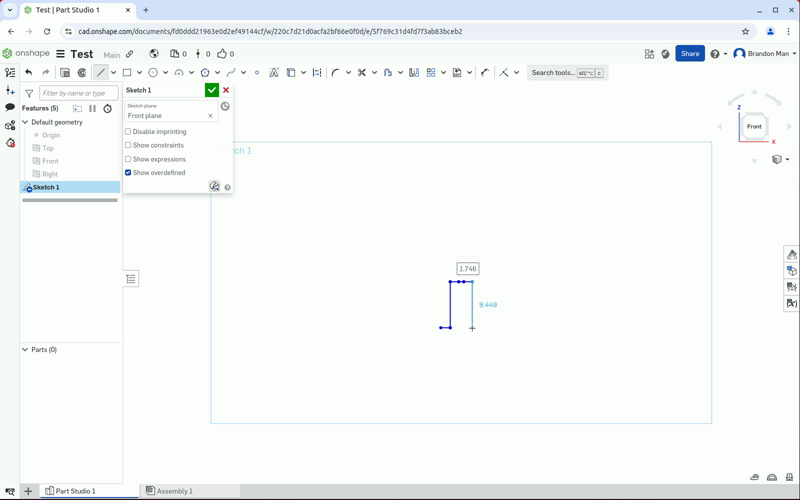
click(472, 327)
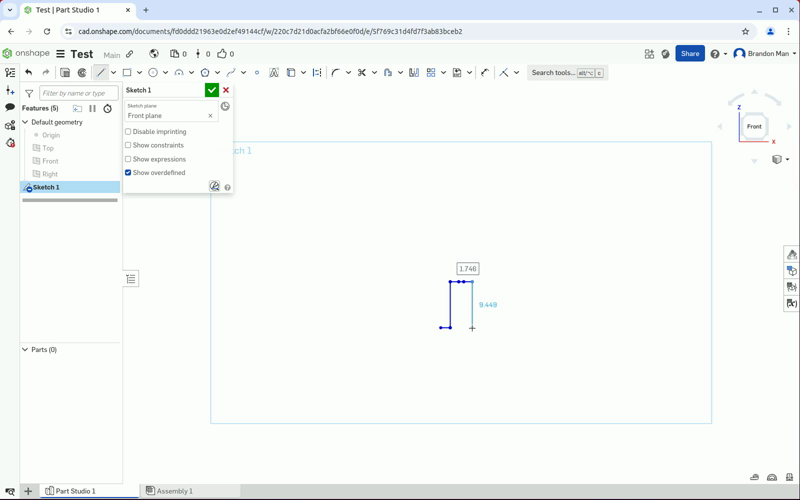
key_up(shift)
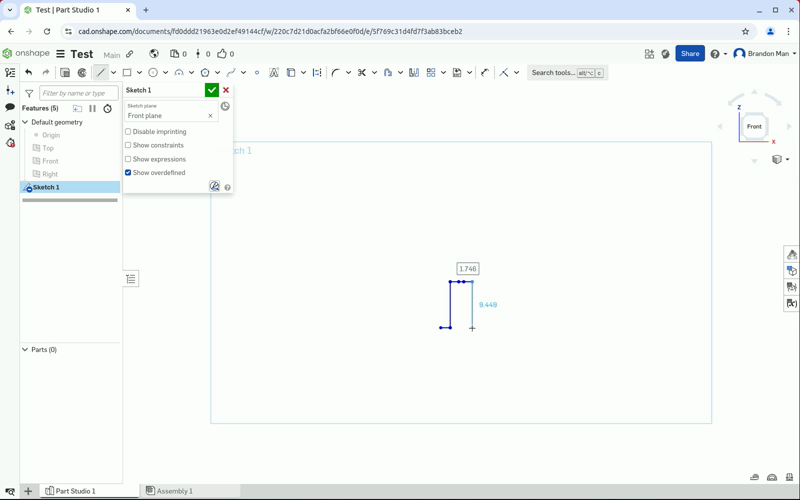
key_down(shift)
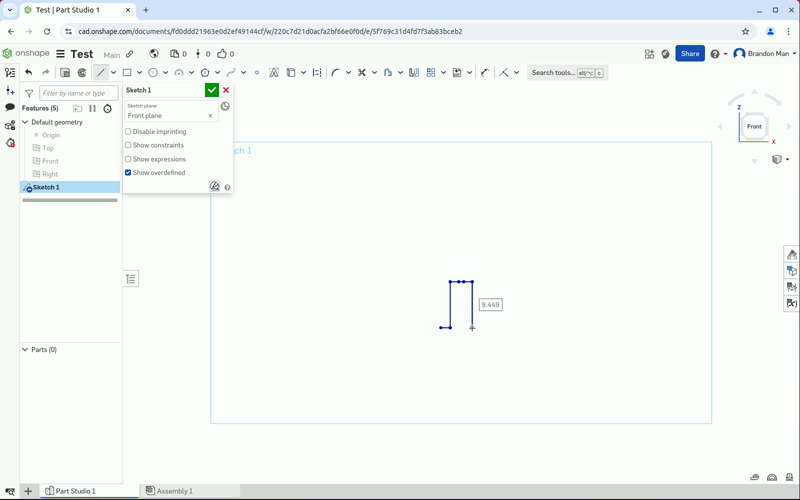
mouse_move(502, 327)
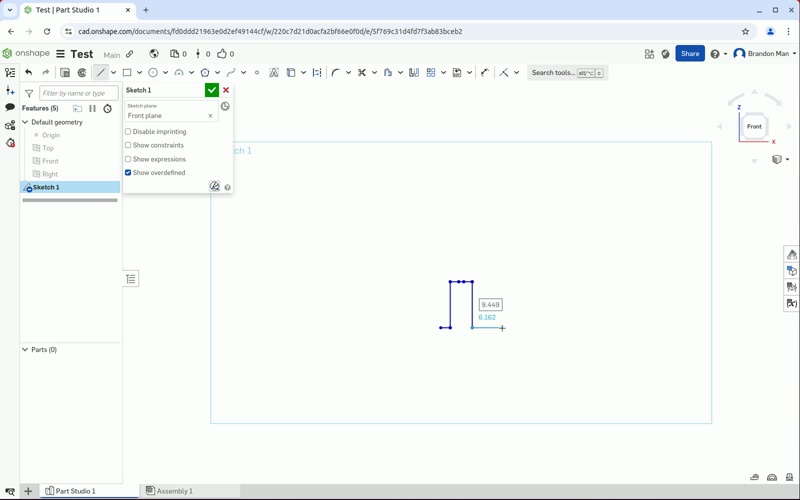
mouse_move(481, 327)
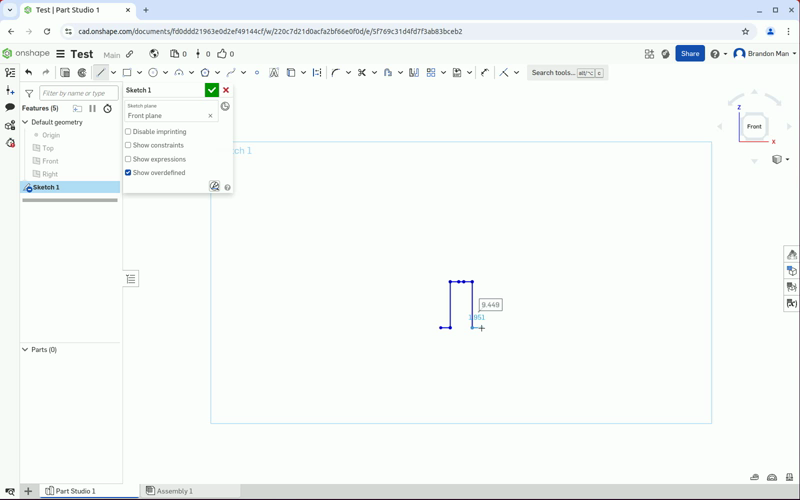
click(481, 327)
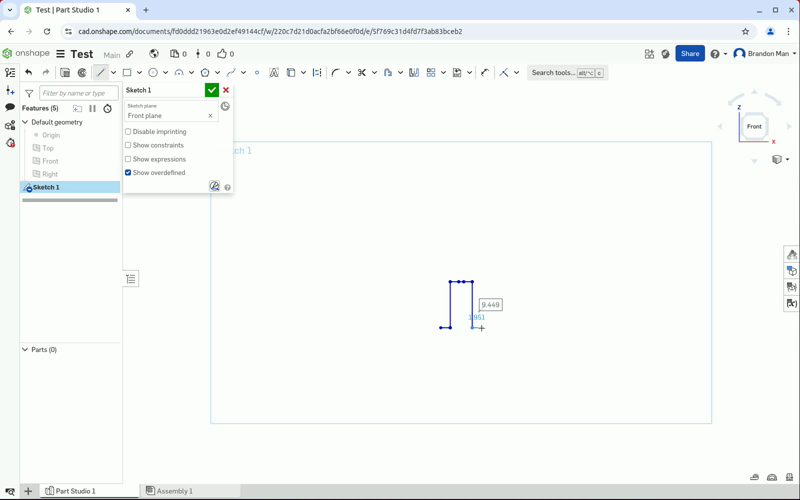
key_up(shift)
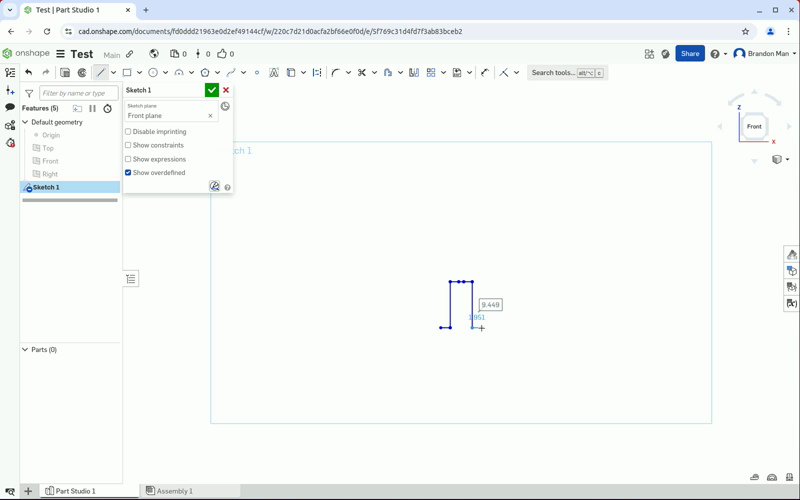
key_down(shift)
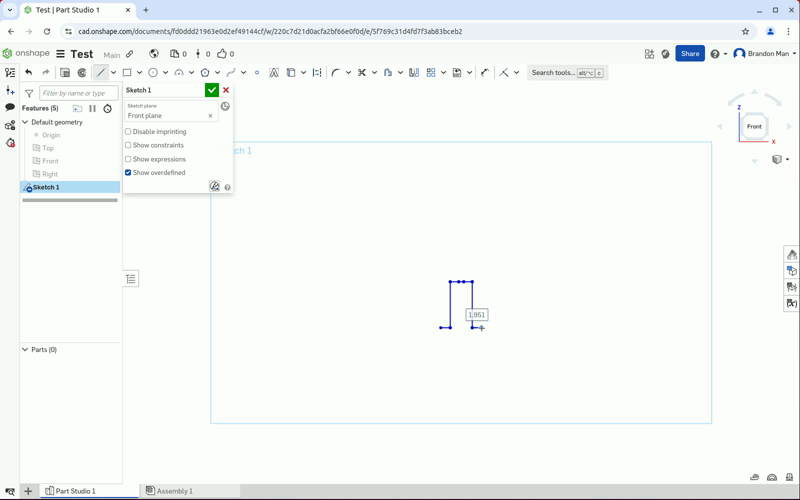
mouse_move(481, 237)
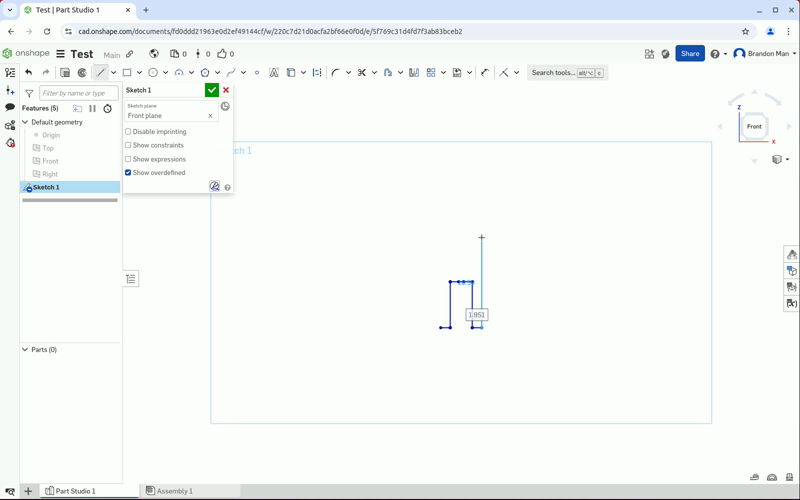
click(481, 237)
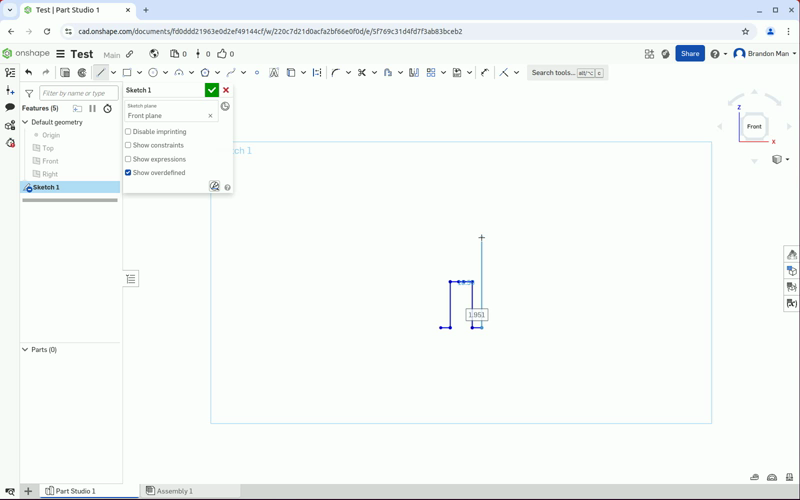
key_up(shift)
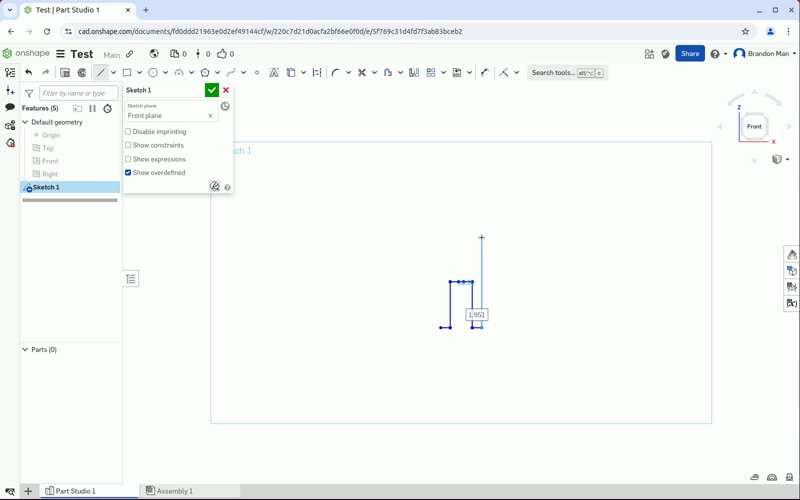
key_down(shift)
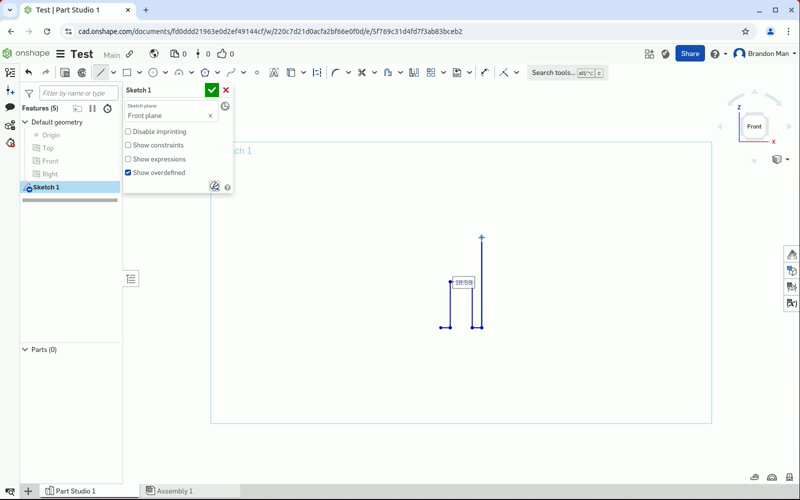
mouse_move(511, 237)
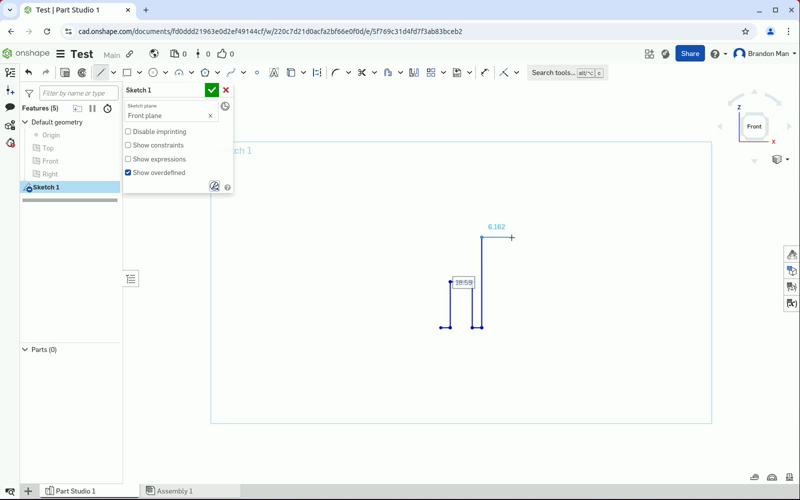
mouse_move(440, 237)
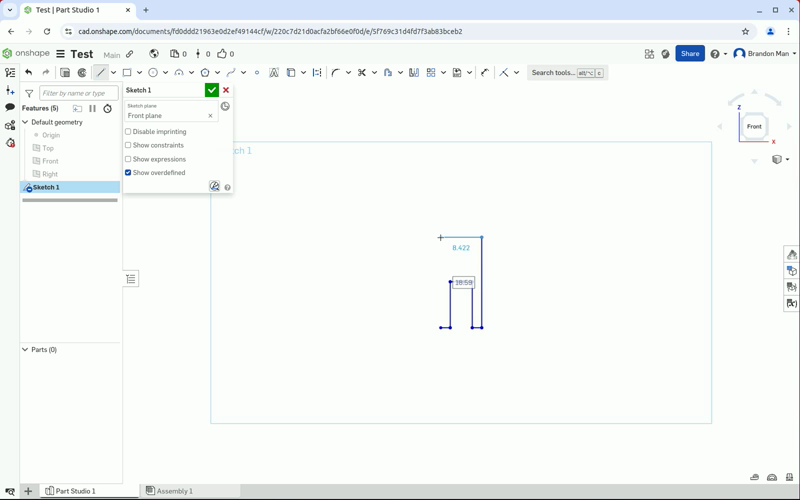
click(440, 237)
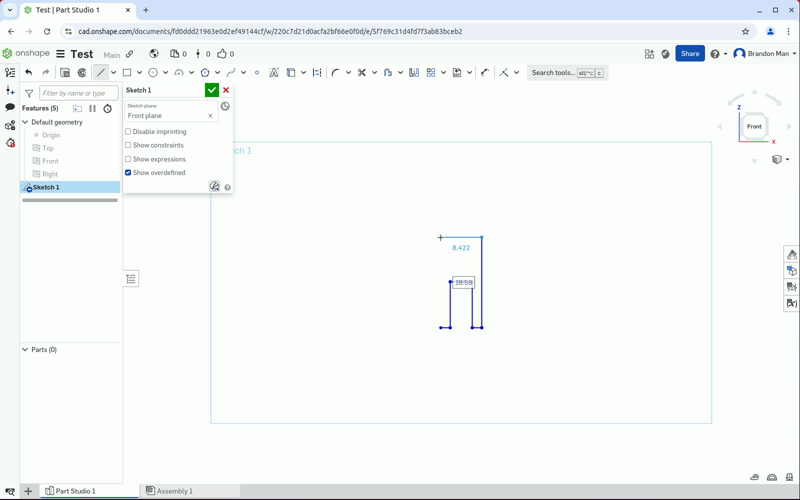
key_up(shift)
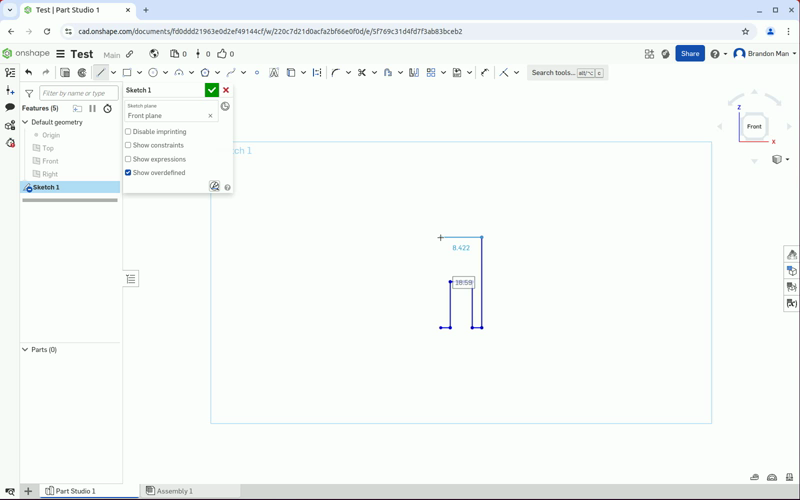
key_down(shift)
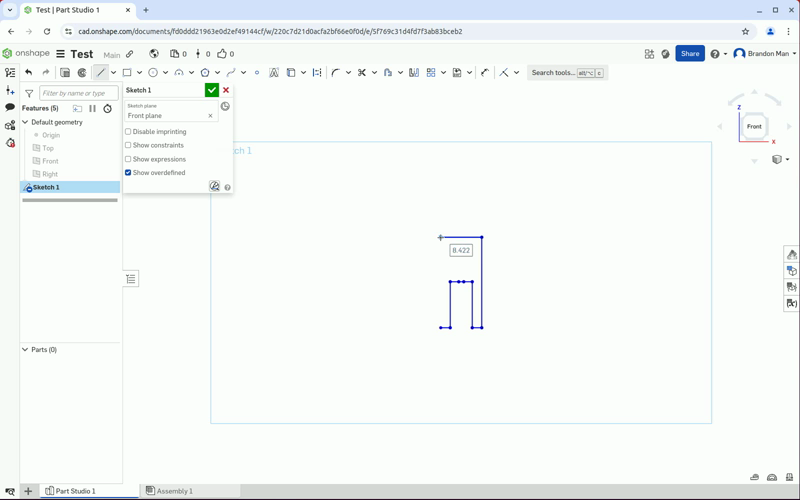
mouse_move(440, 327)
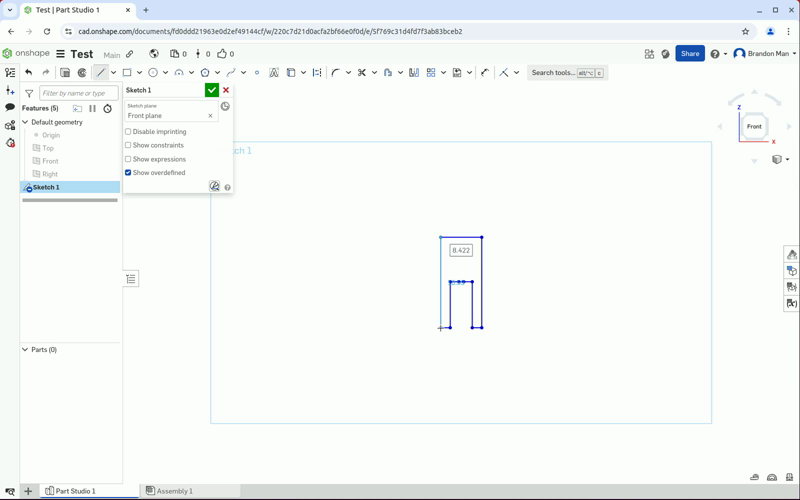
key_up(shift)
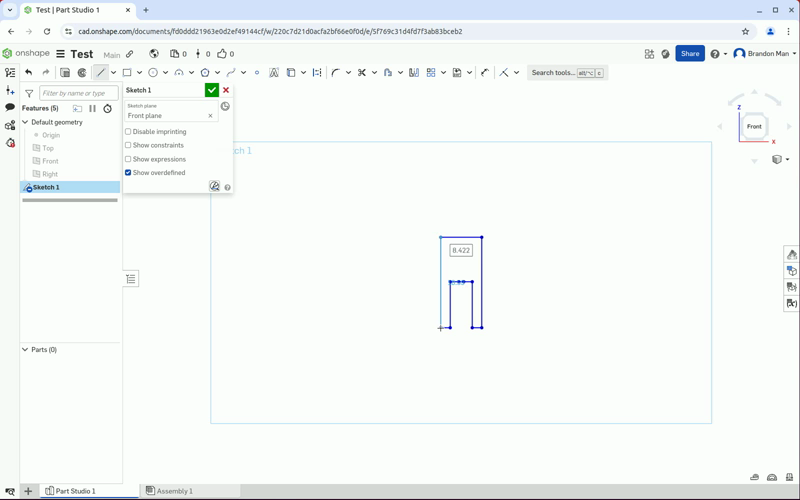
click(440, 327)
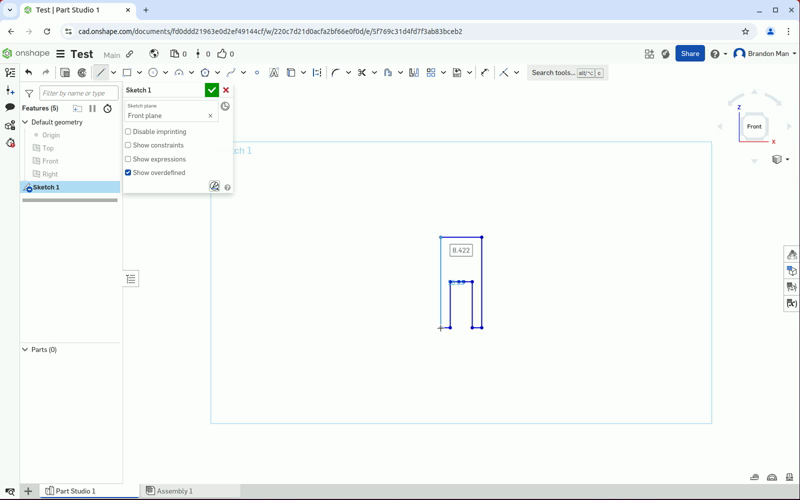
key(esc)
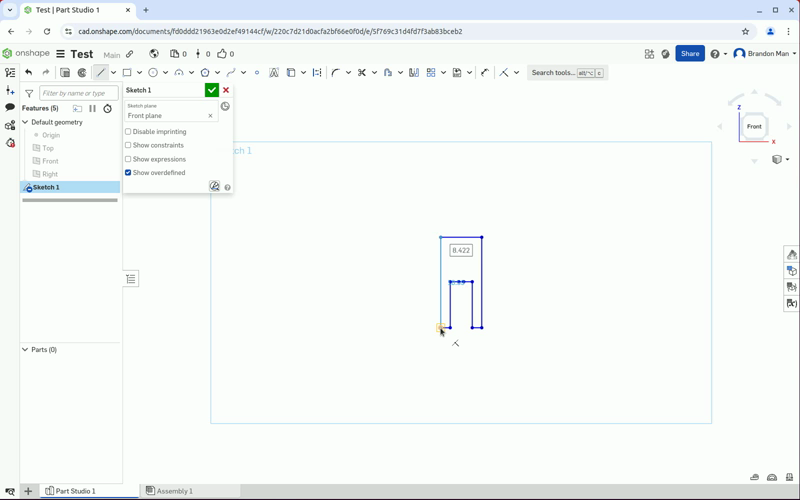
mouse_move(463, 251)
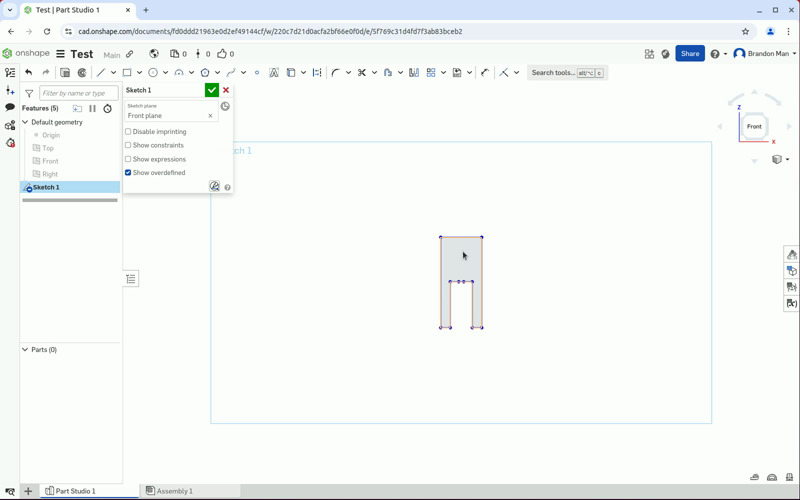
click(463, 251)
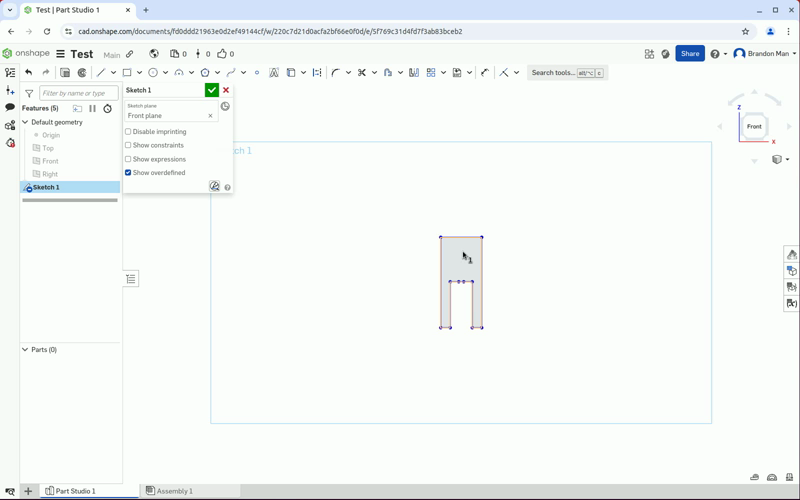
mouse_move(73, 352)
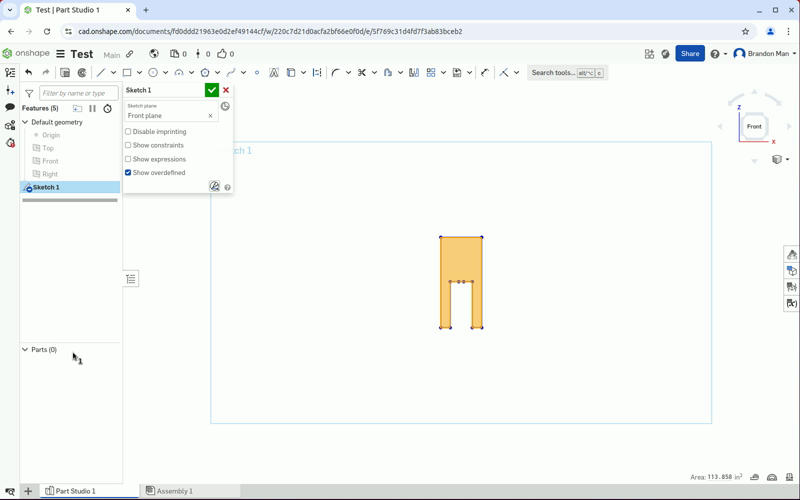
key(shift+y)
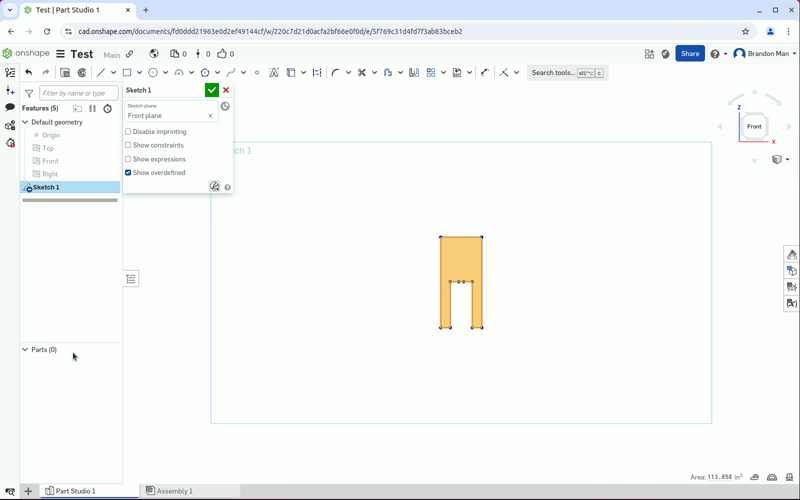
key(shift+e)
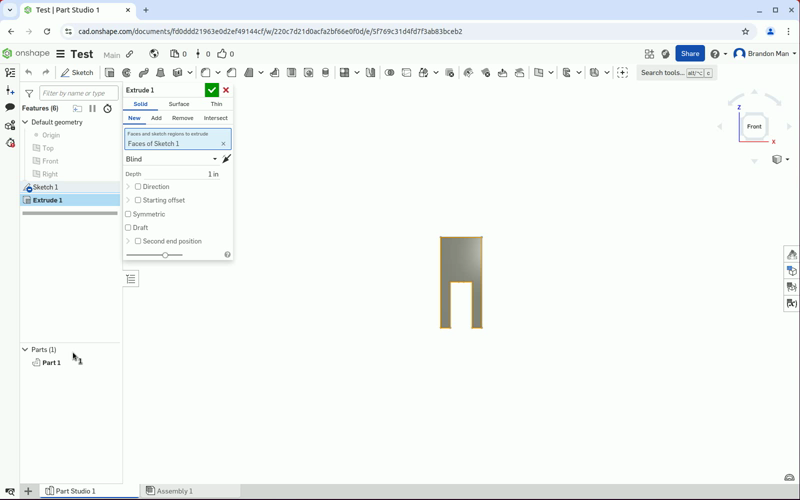
mouse_move(143, 106)
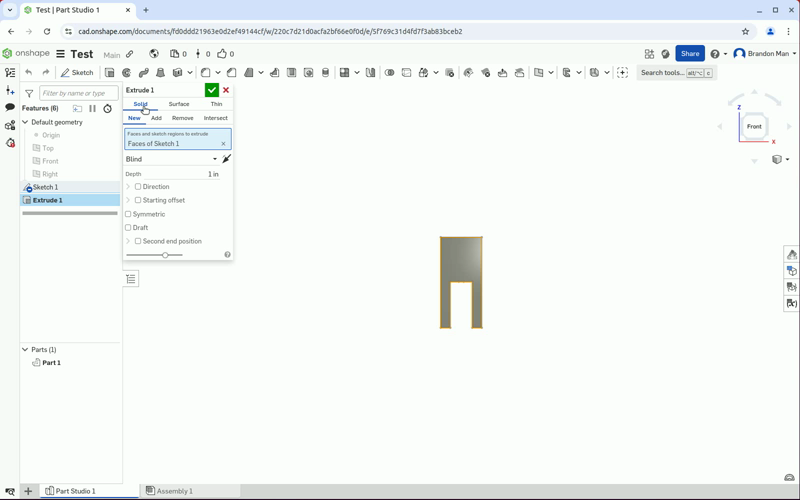
click(143, 106)
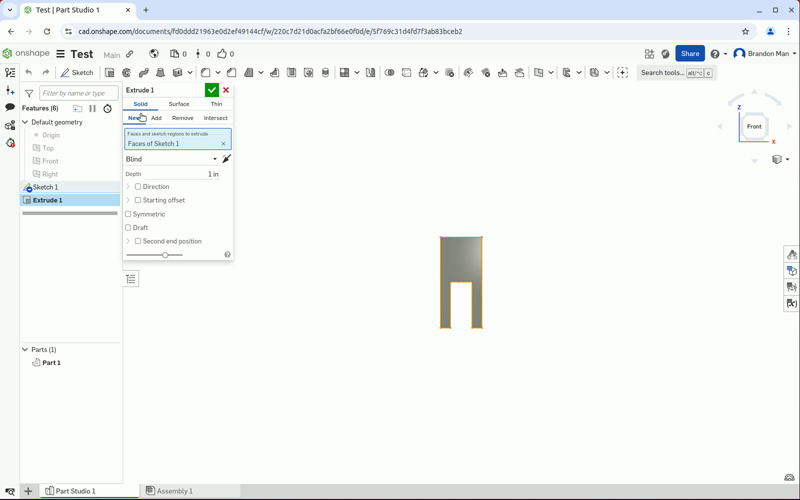
mouse_move(137, 120)
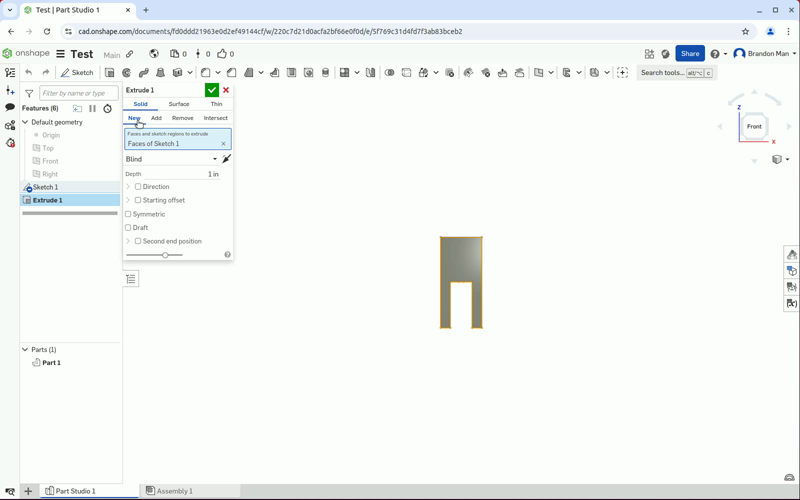
click(137, 120)
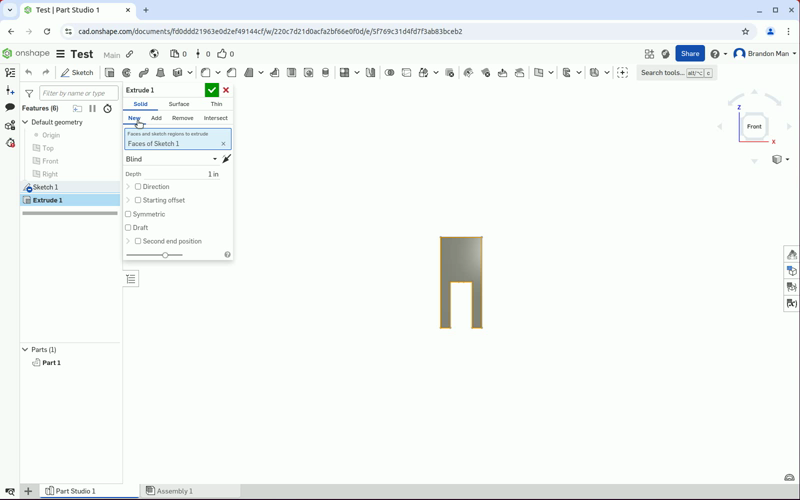
key(tab, 4)
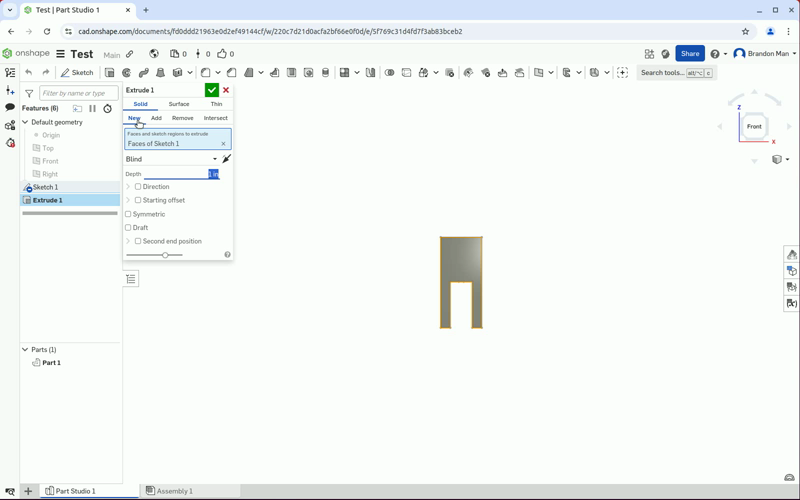
text(-1.926)
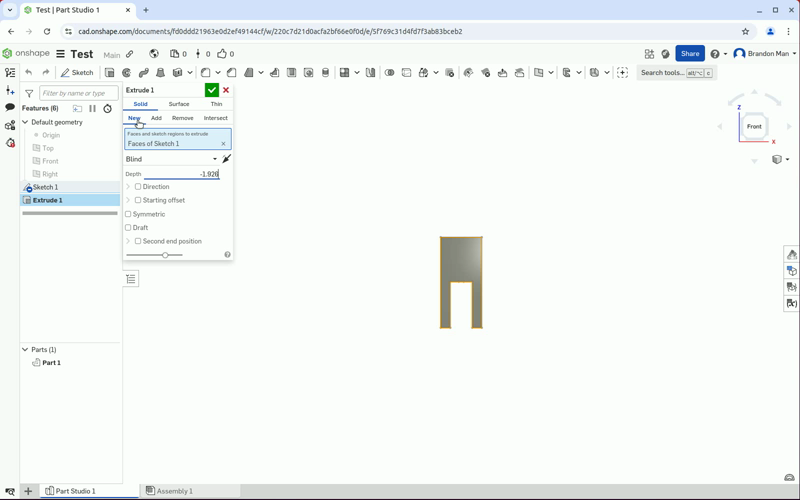
key(enter)
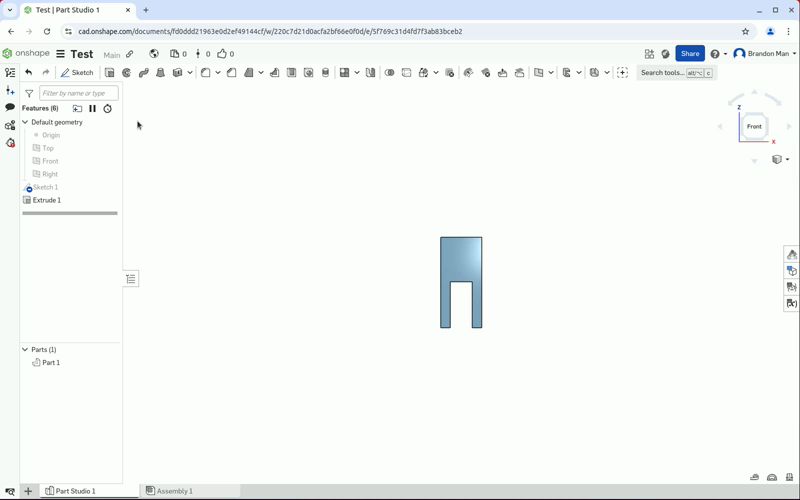
key(shift+h)
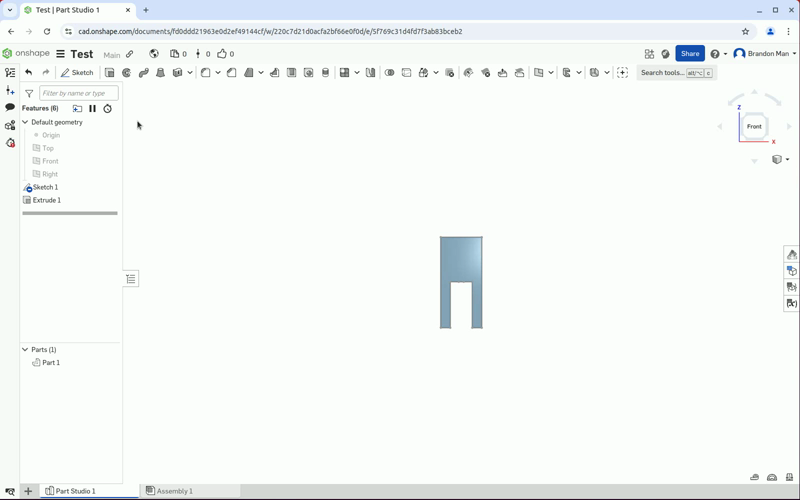
key(shift+h)
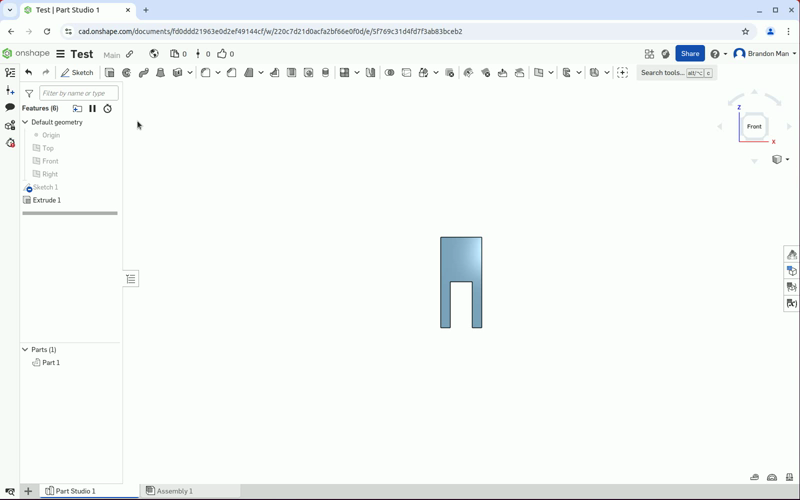
mouse_move(73, 189)
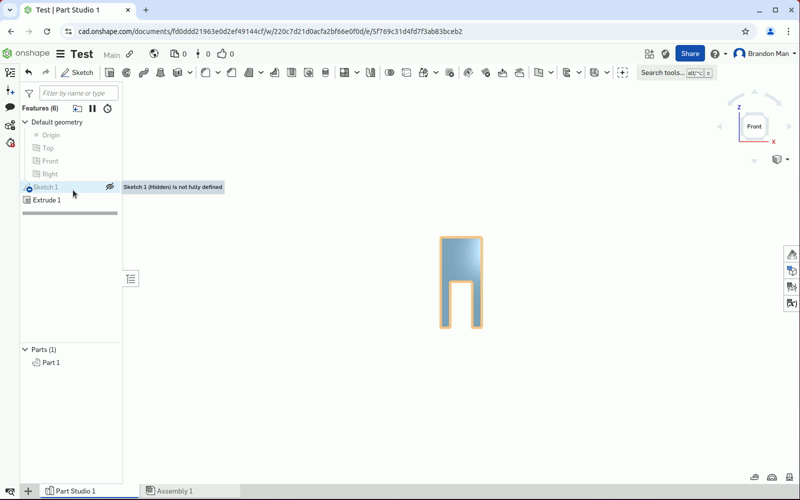
click(73, 189)
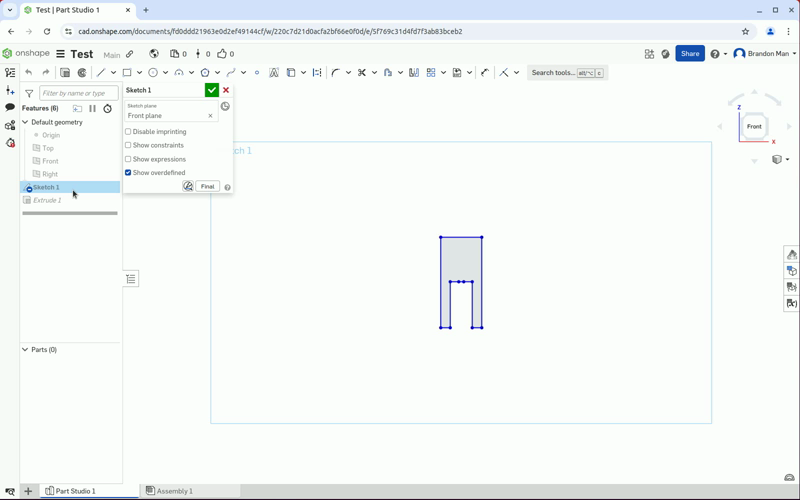
mouse_move(229, 92)
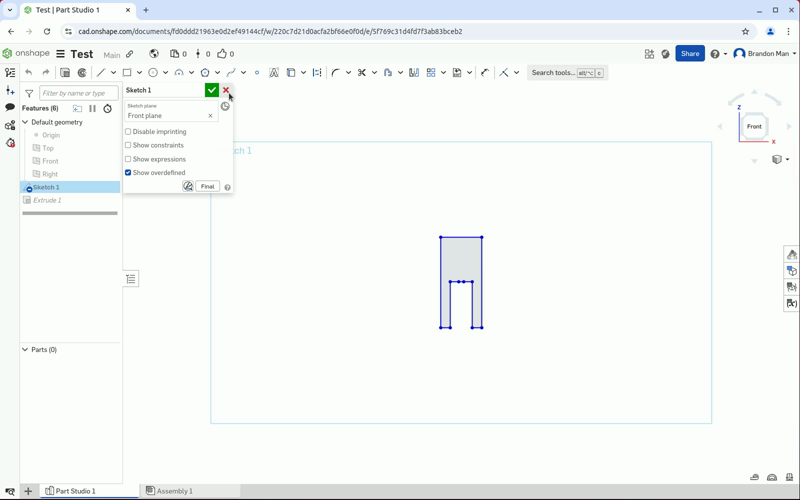
click(229, 92)
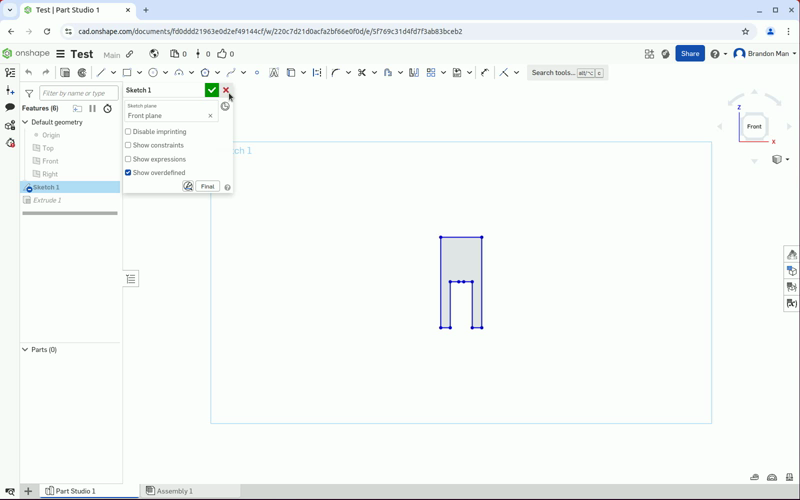
key(shift+s)
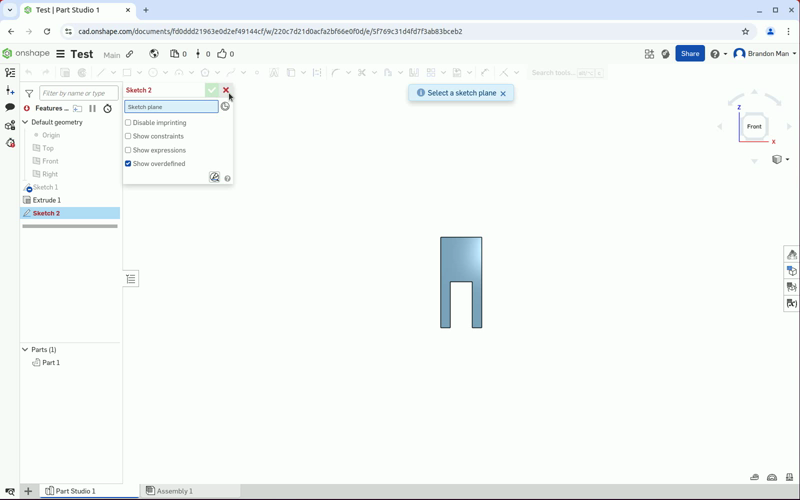
mouse_move(73, 163)
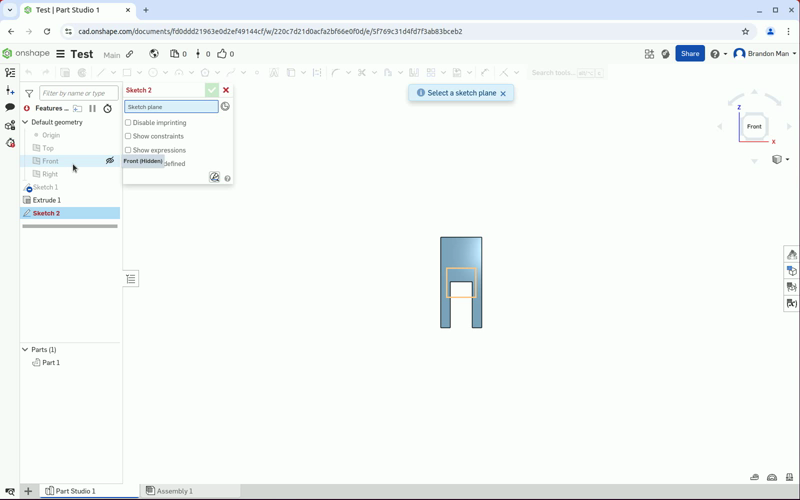
click(73, 163)
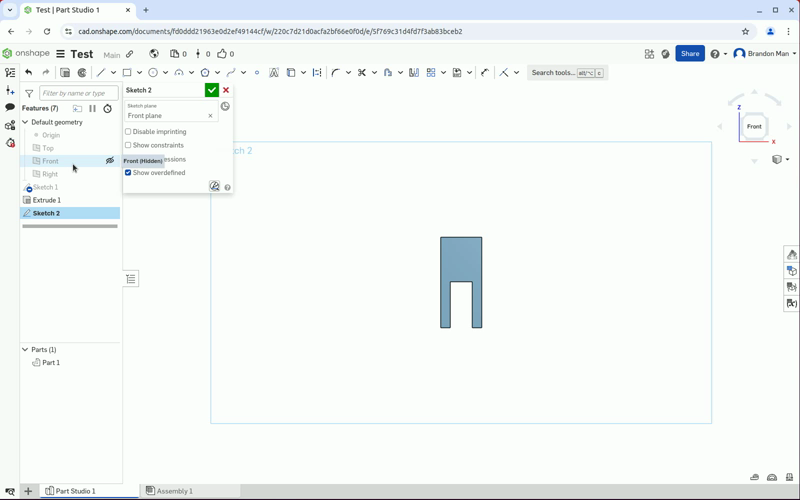
mouse_move(73, 352)
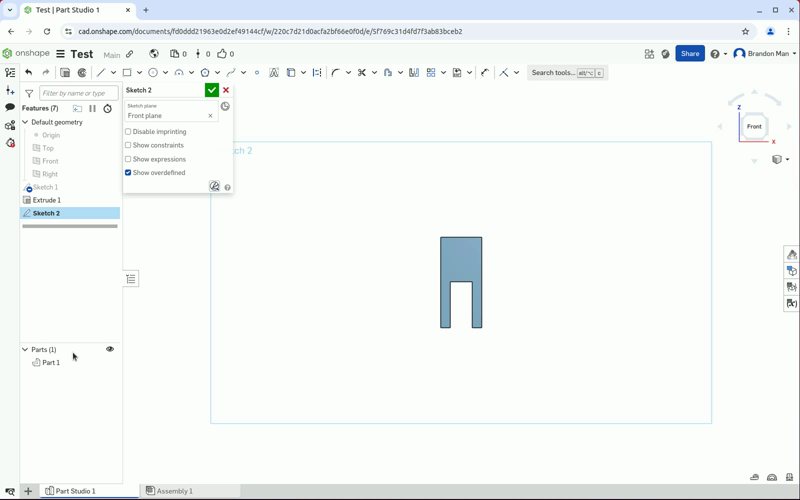
key(y)
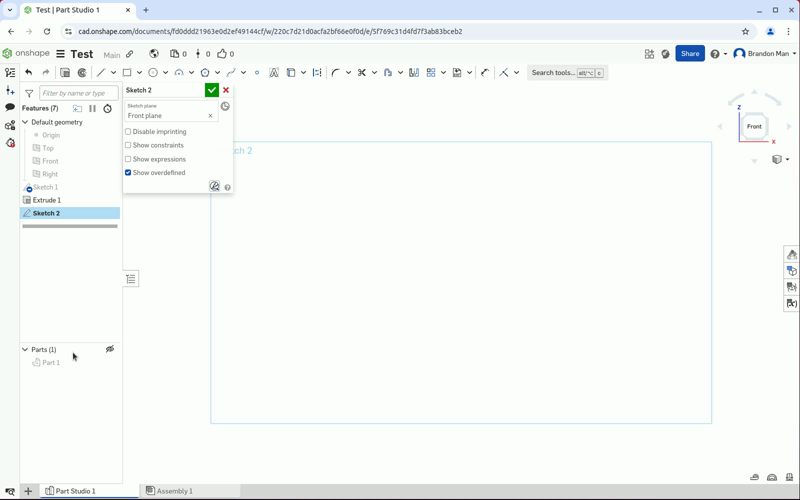
key(l)
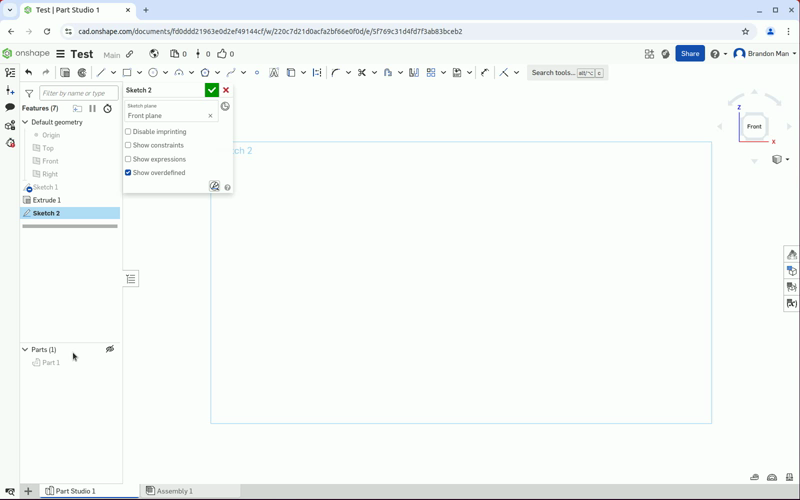
key_down(shift)
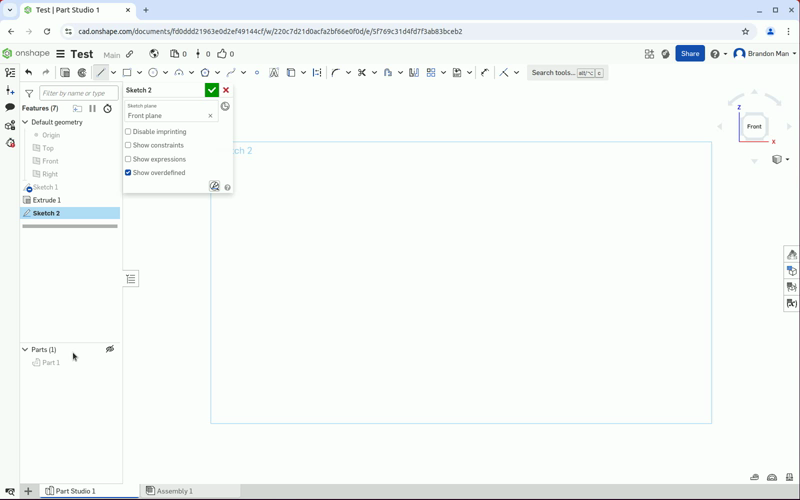
mouse_move(449, 327)
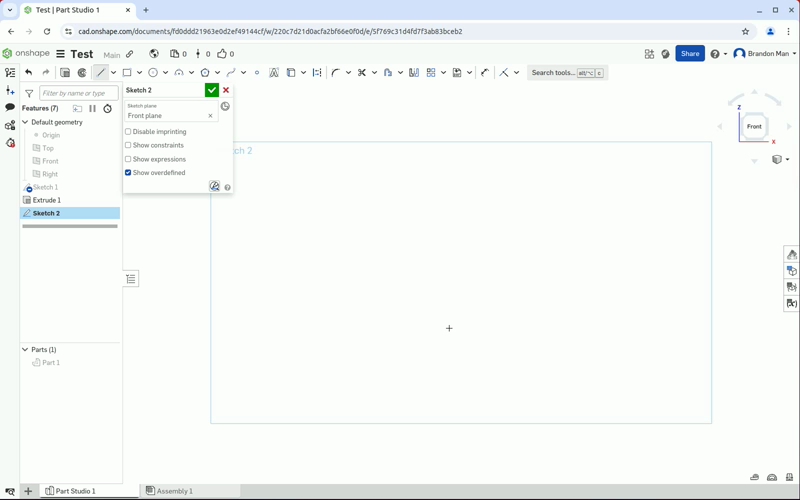
click(449, 327)
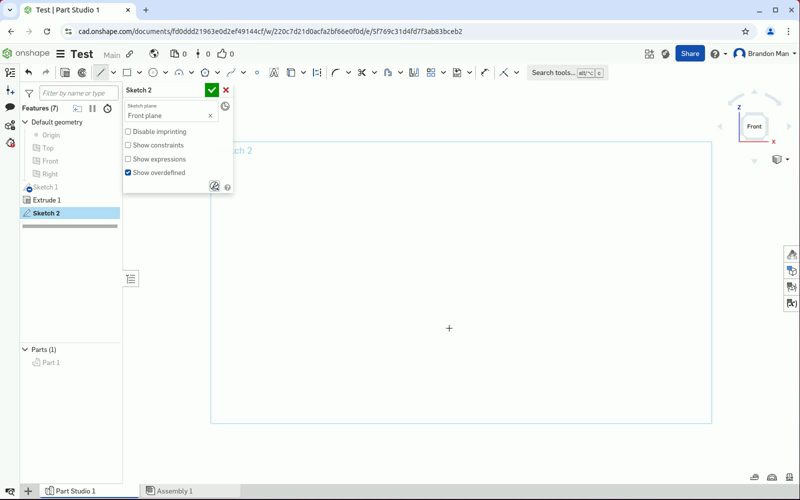
key_up(shift)
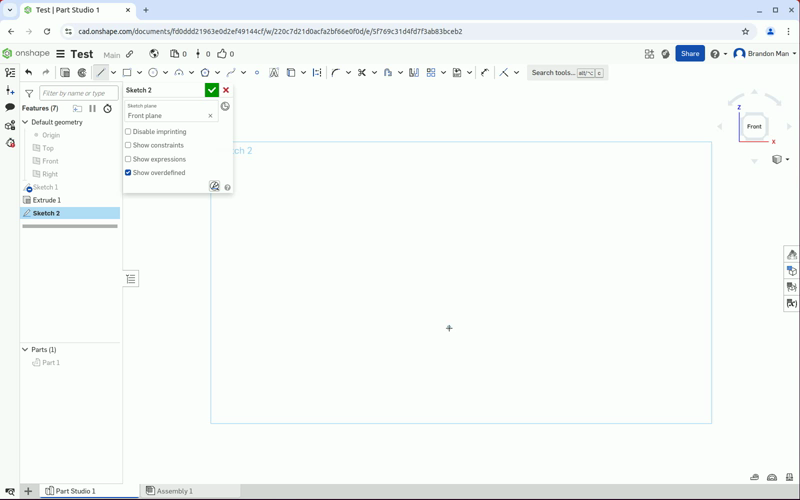
key_down(shift)
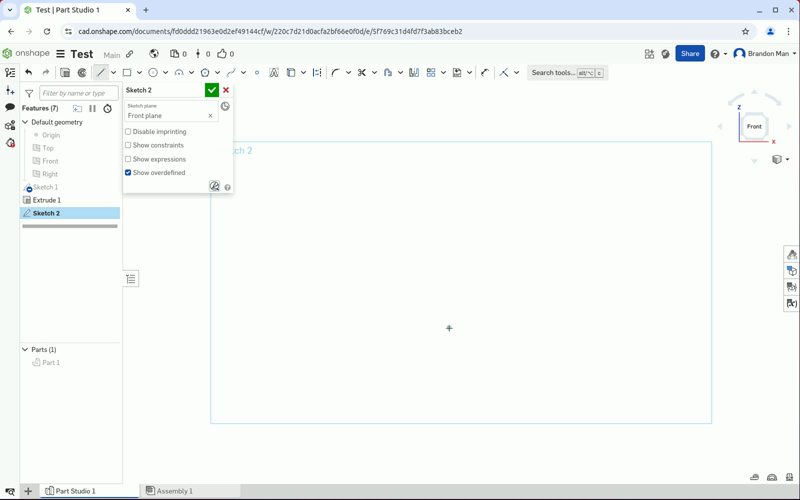
mouse_move(479, 327)
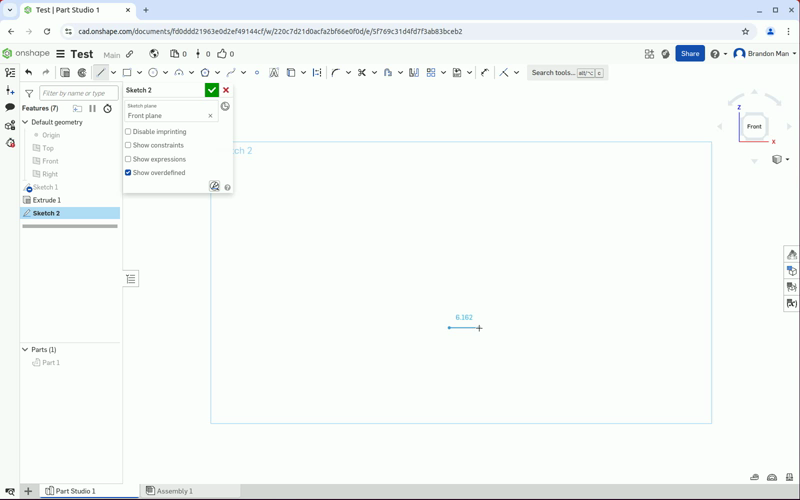
mouse_move(456, 327)
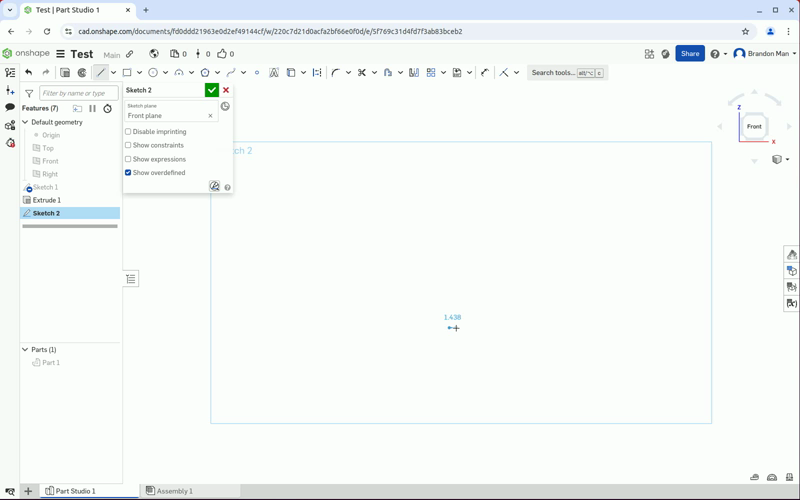
scroll(6)
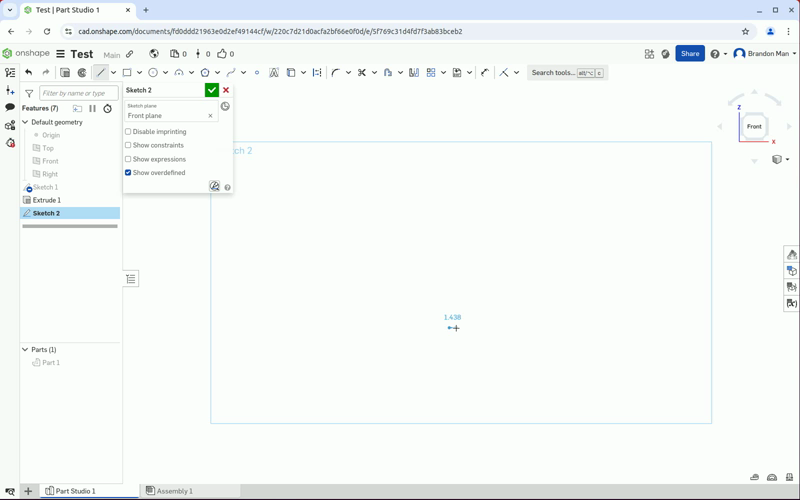
scroll(6)
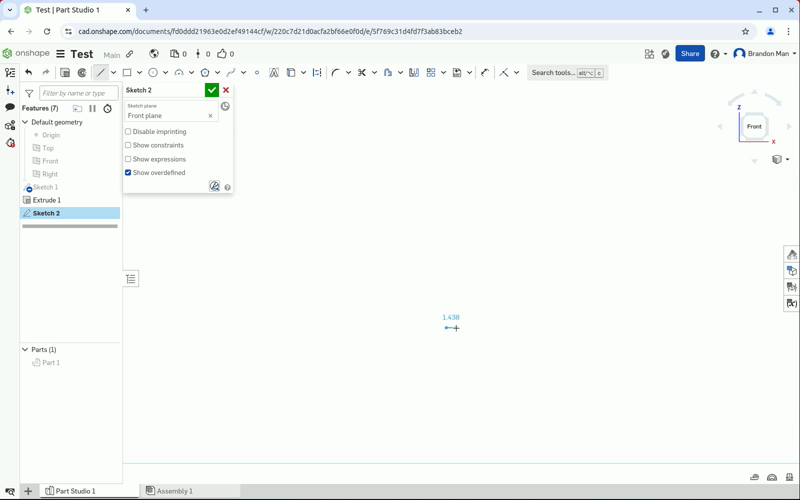
scroll(6)
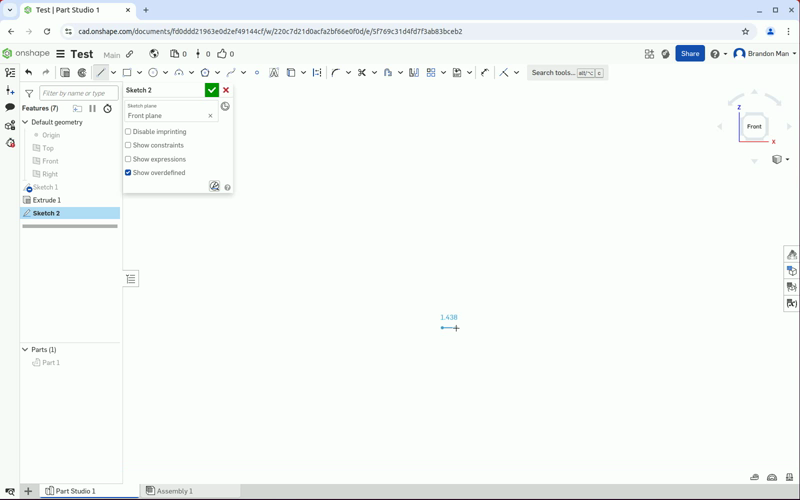
scroll(6)
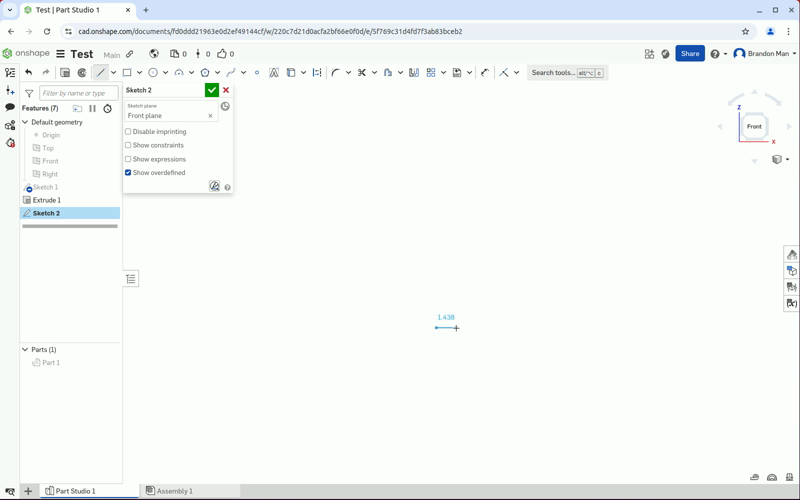
scroll(6)
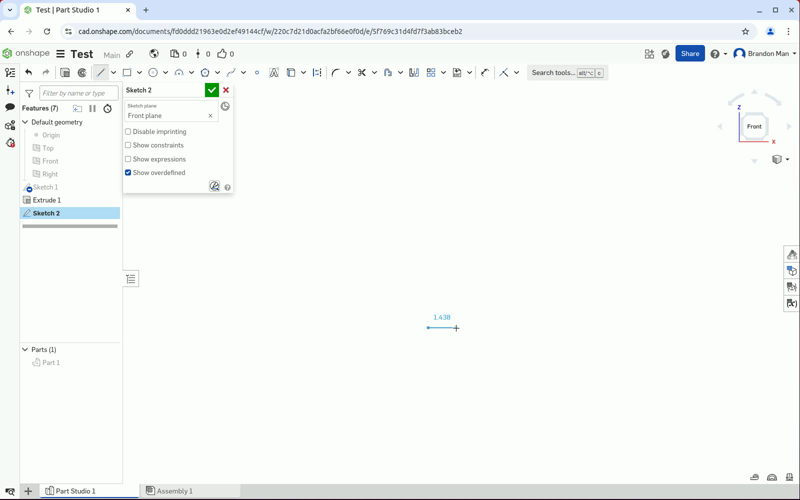
scroll(6)
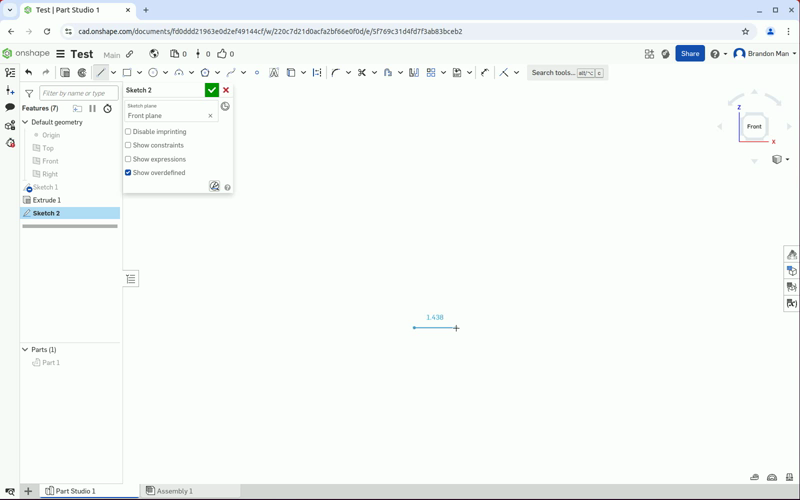
scroll(6)
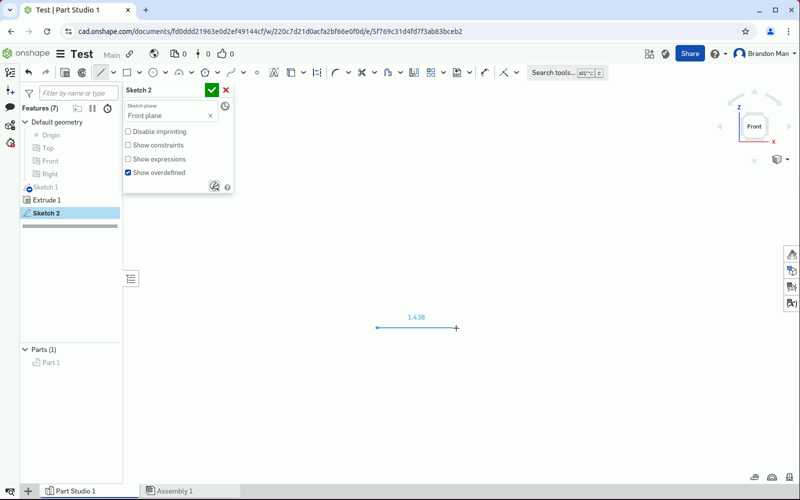
click(456, 327)
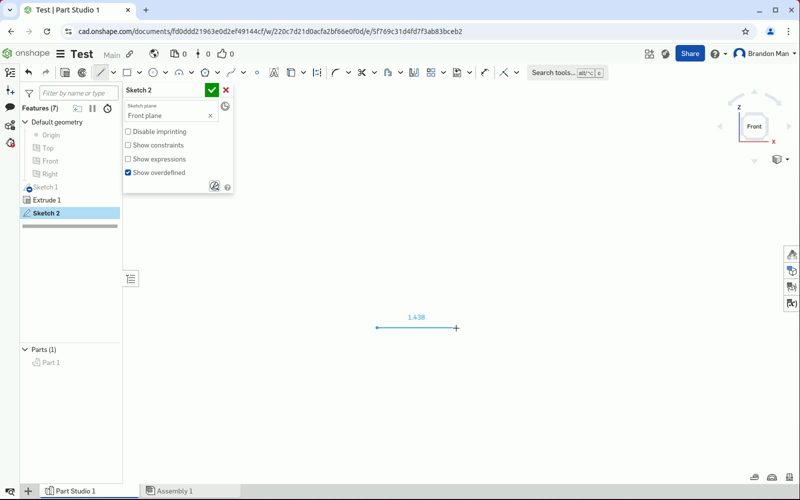
scroll(-6)
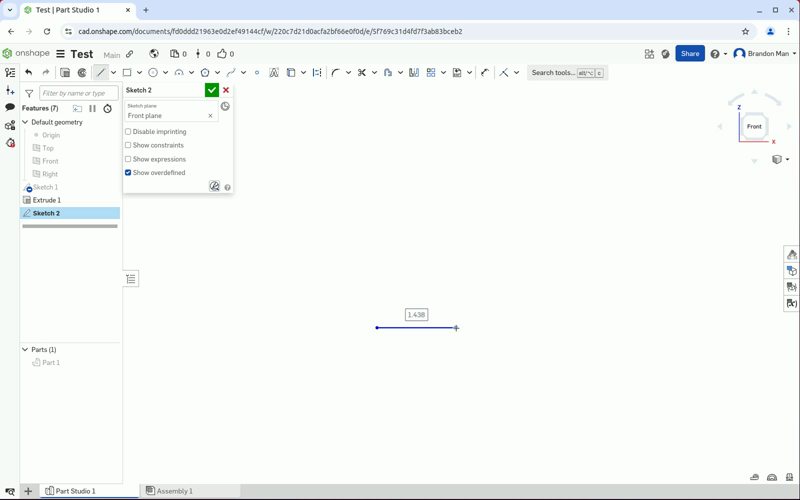
scroll(-6)
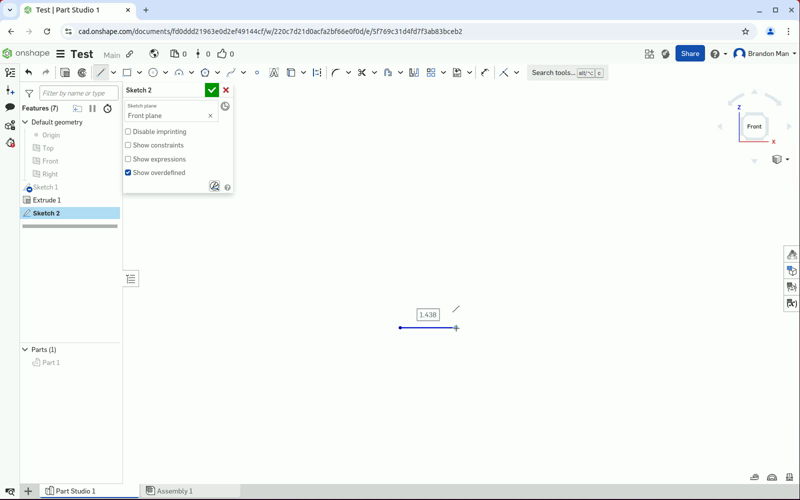
scroll(-6)
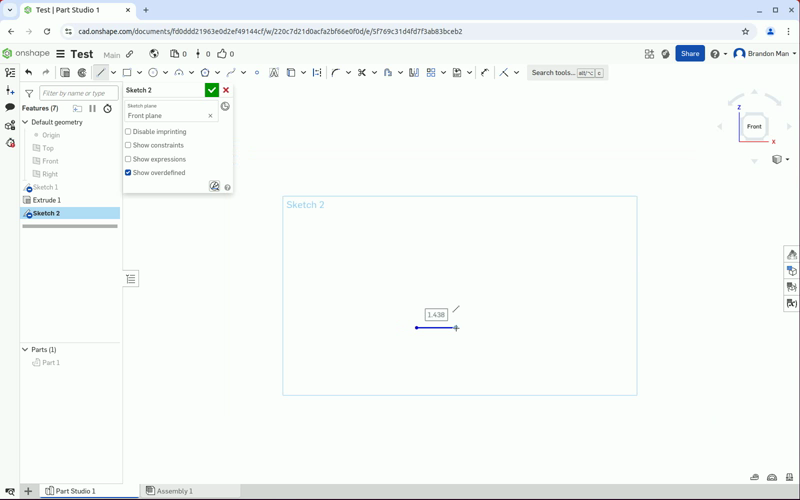
scroll(-6)
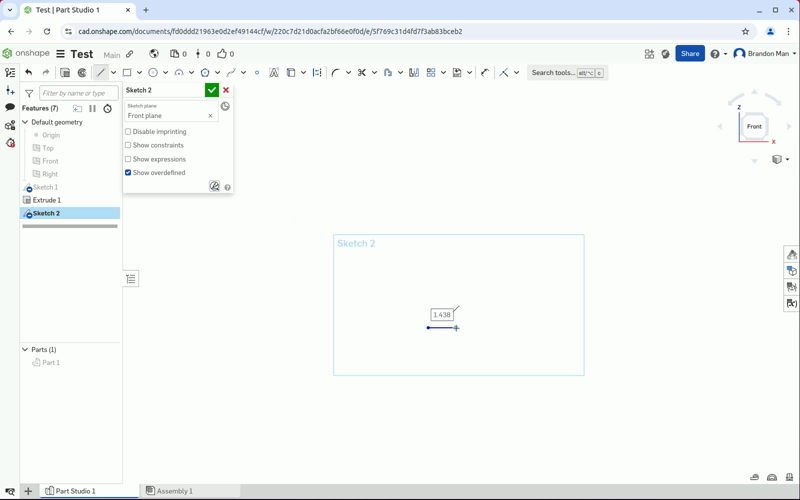
scroll(-6)
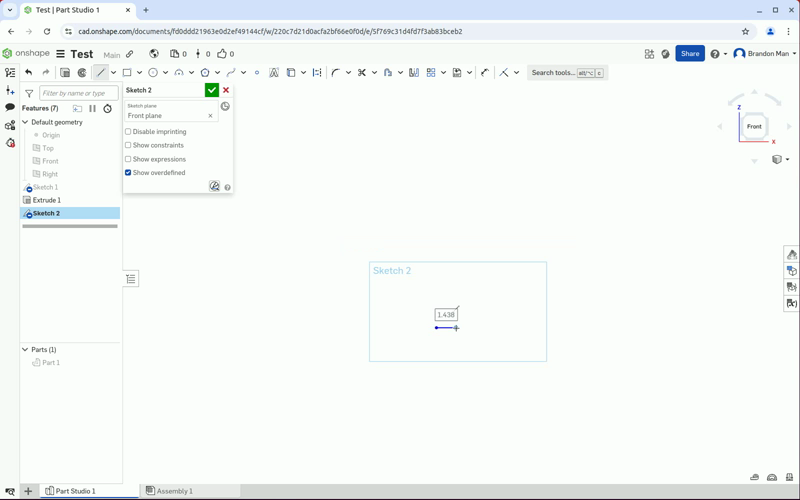
scroll(-6)
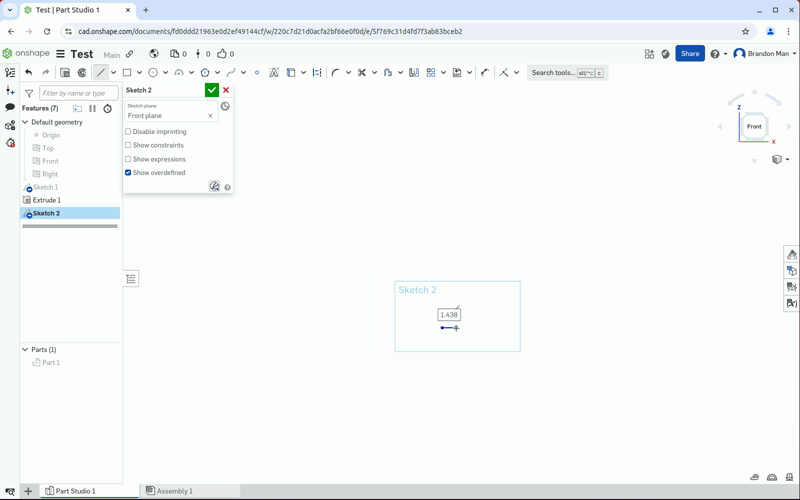
scroll(-6)
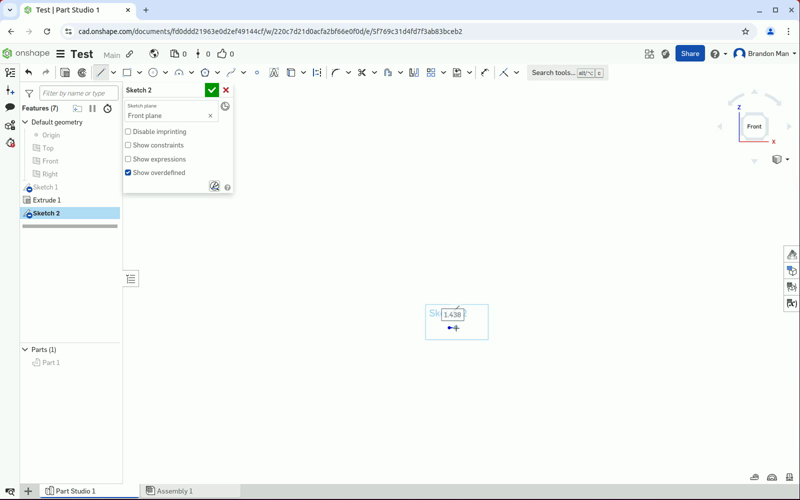
key_up(shift)
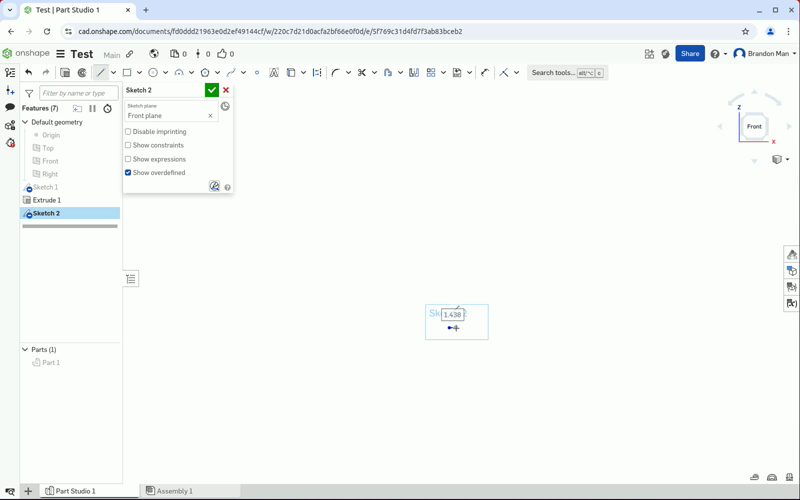
key_down(shift)
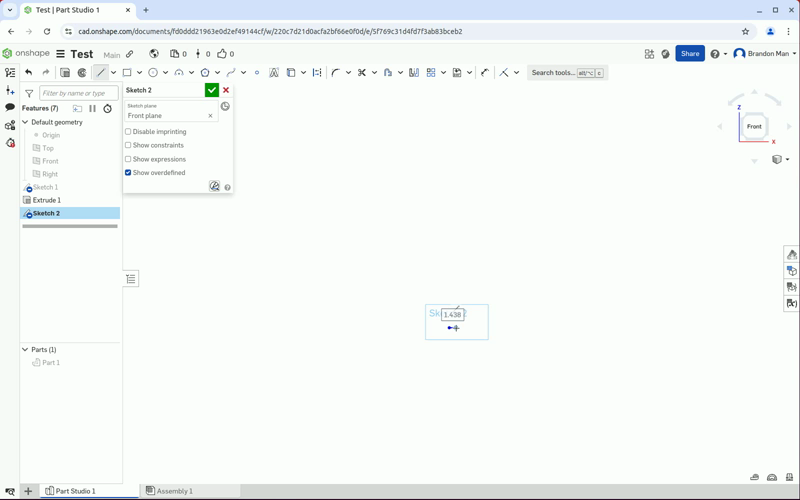
mouse_move(486, 327)
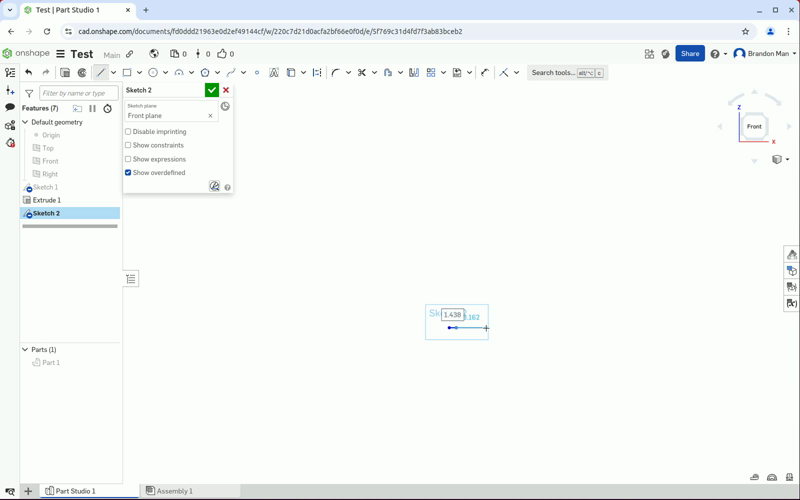
mouse_move(458, 282)
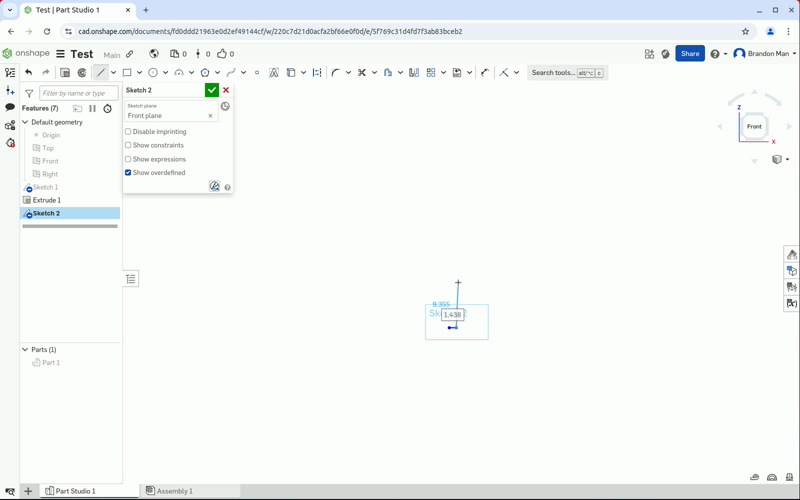
click(458, 282)
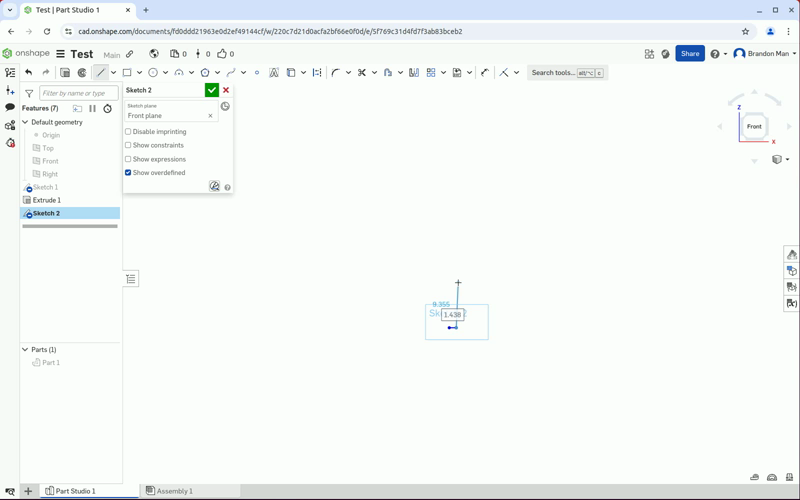
key_up(shift)
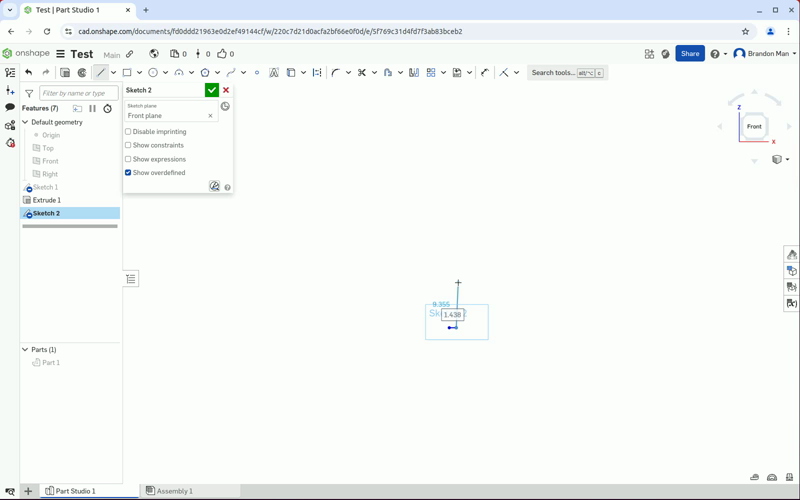
key_down(shift)
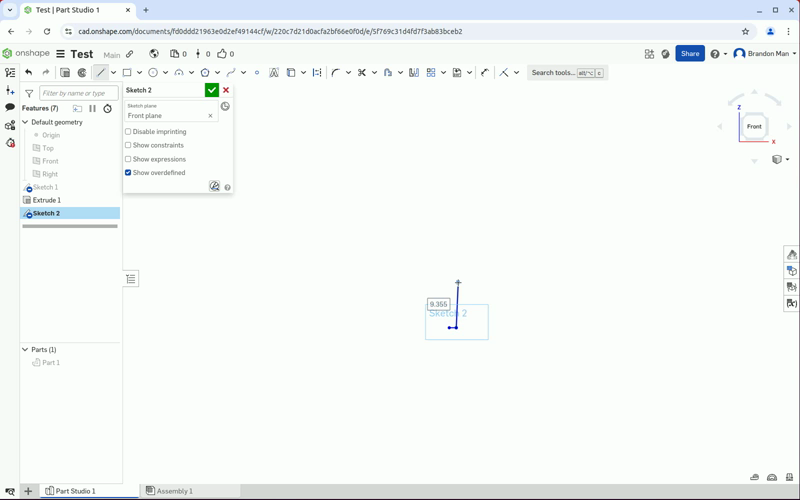
mouse_move(488, 282)
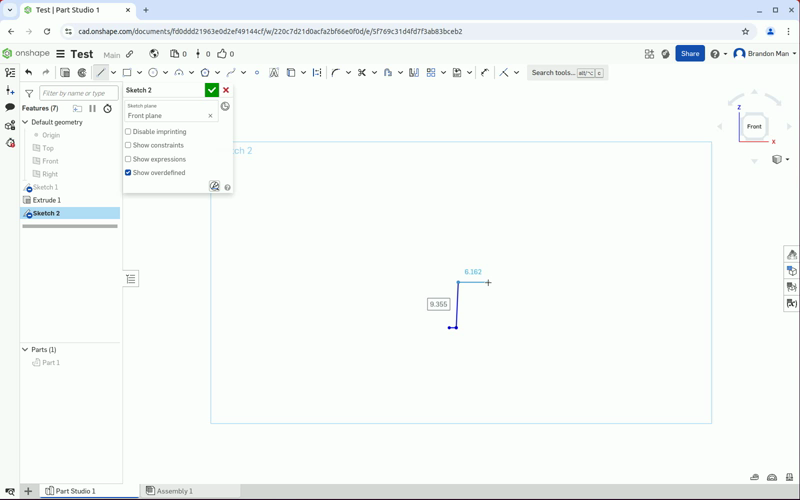
mouse_move(449, 282)
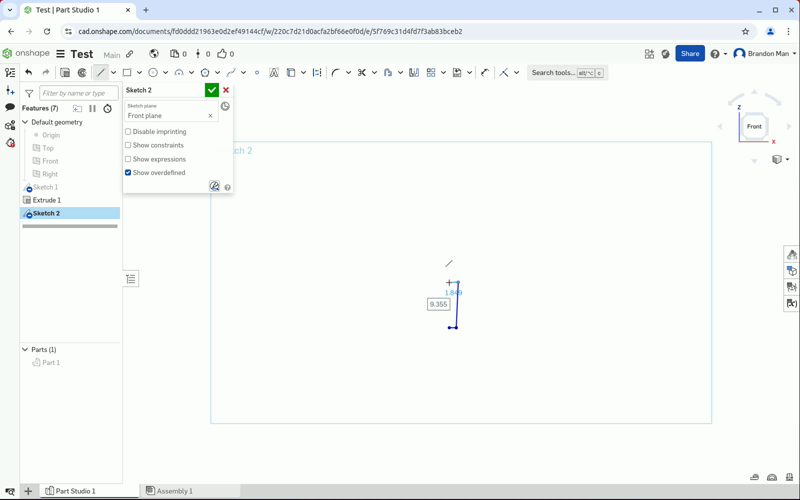
click(449, 282)
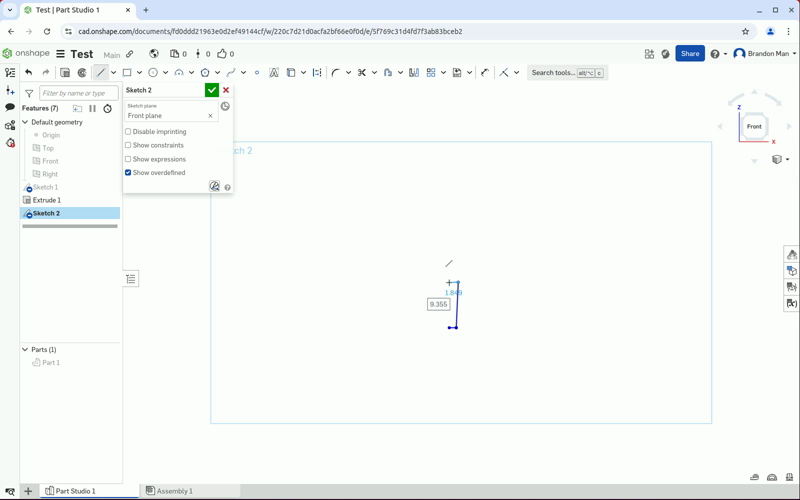
key_up(shift)
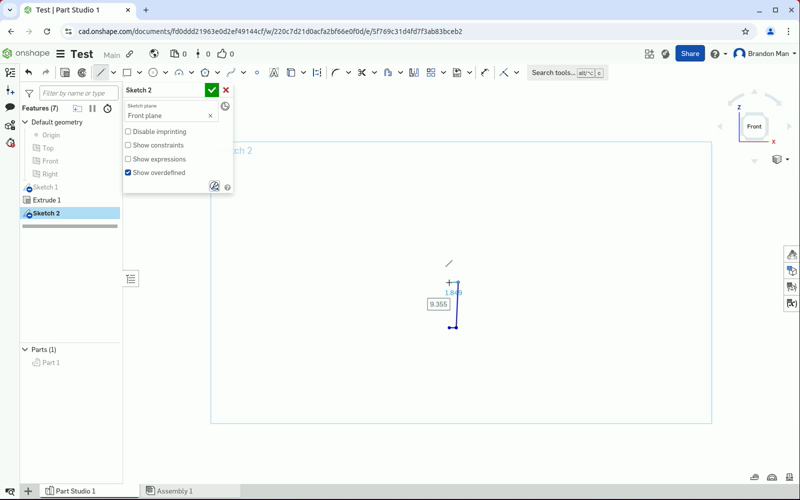
mouse_move(479, 282)
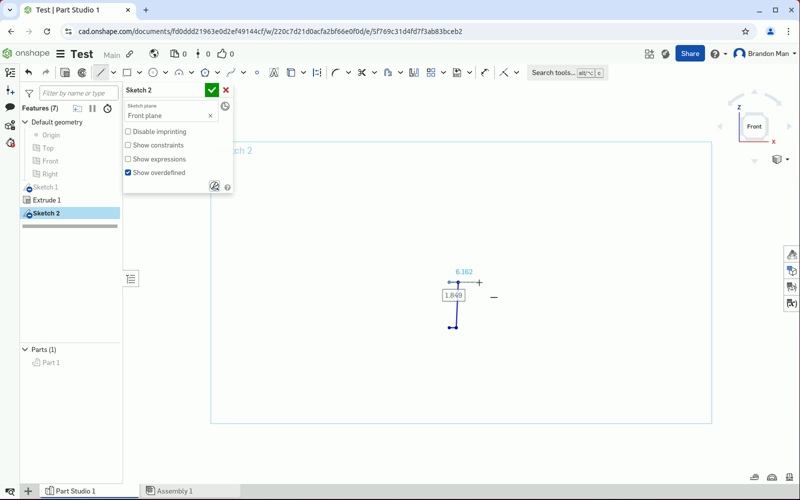
key_down(shift)
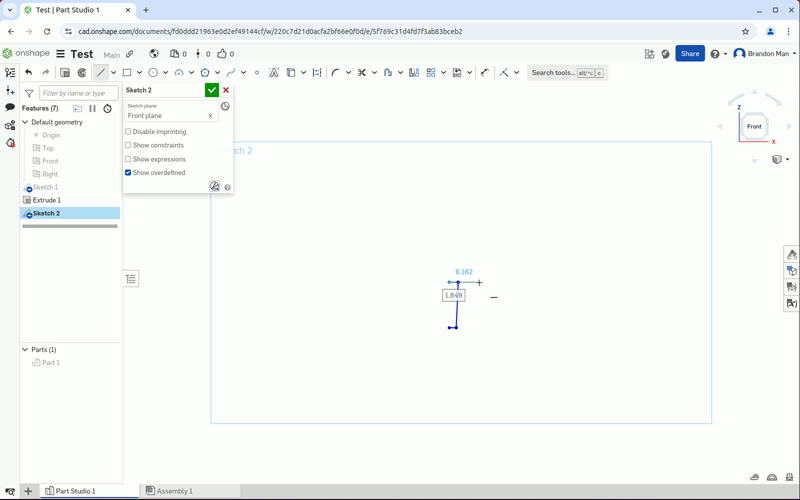
mouse_move(449, 327)
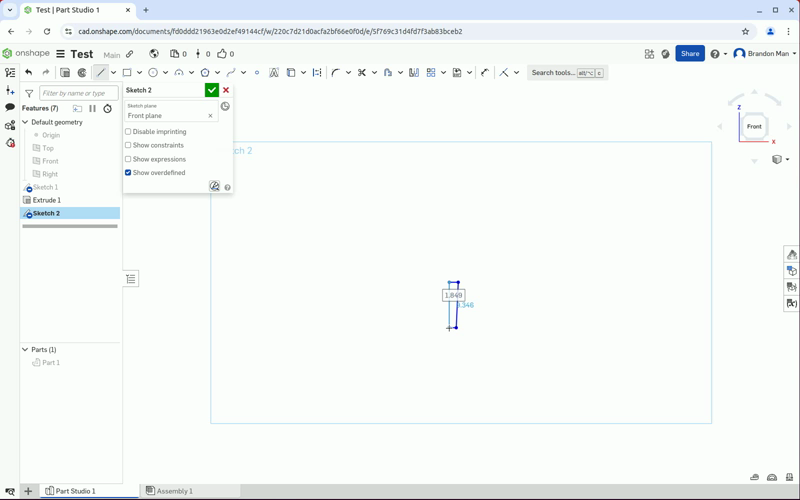
key_up(shift)
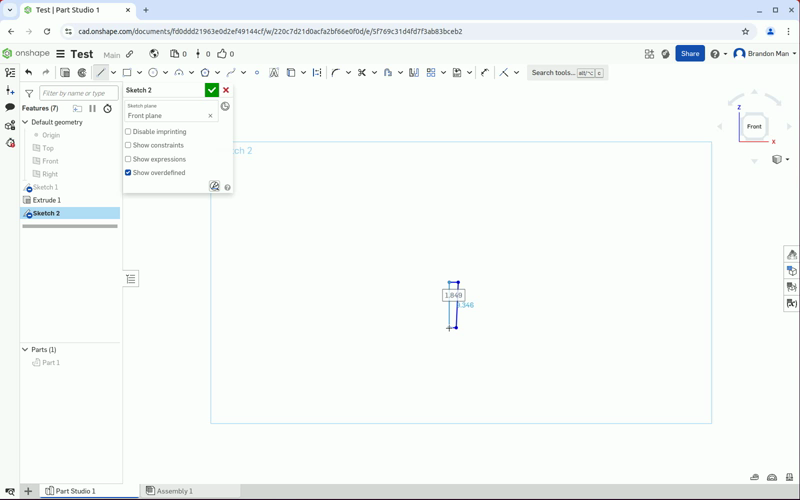
click(449, 327)
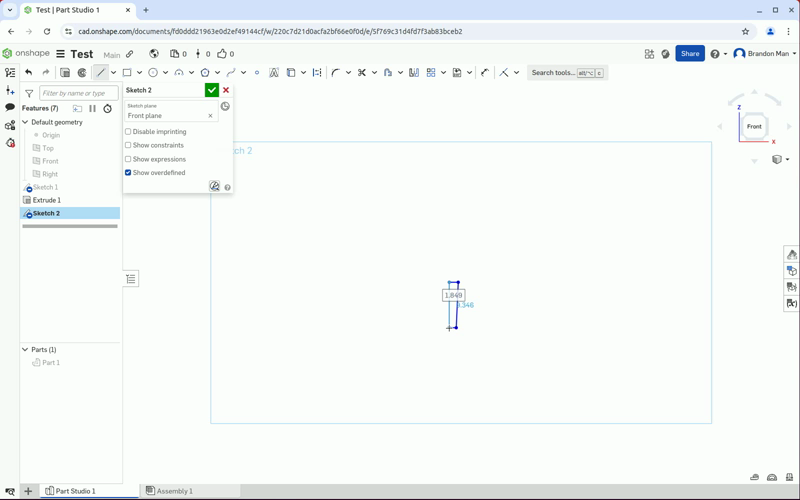
key(esc)
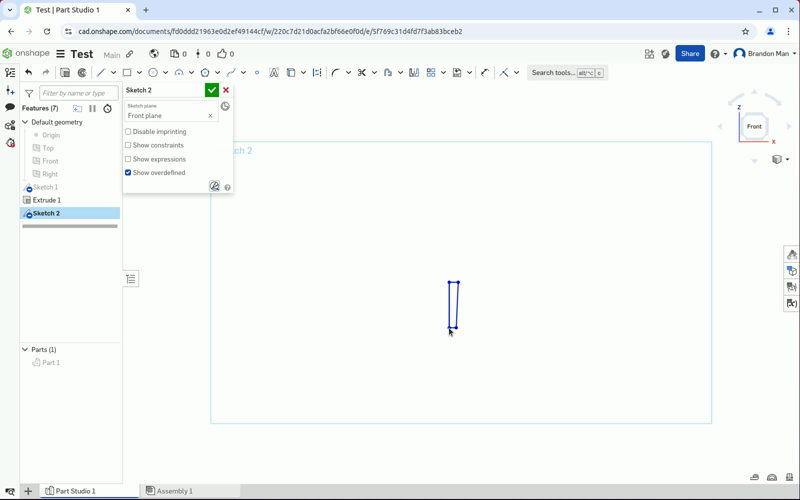
mouse_move(449, 311)
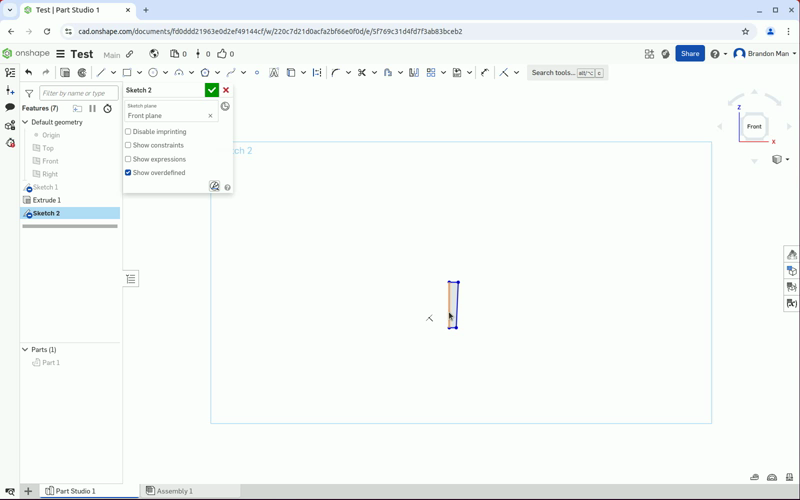
scroll(6)
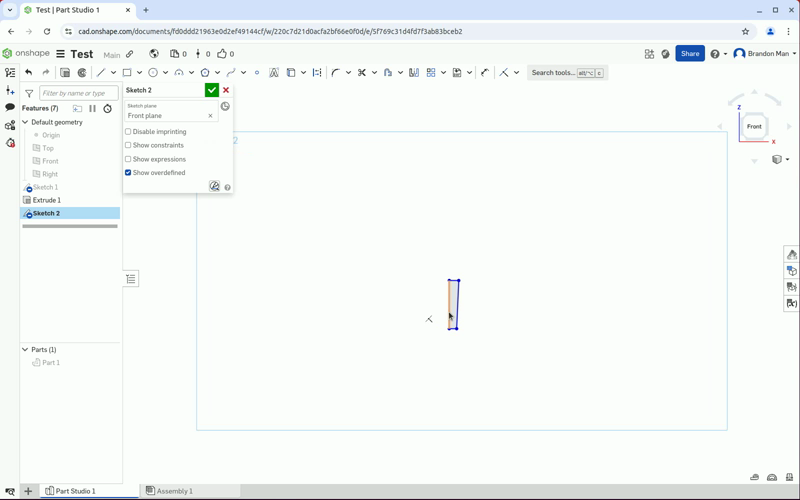
scroll(6)
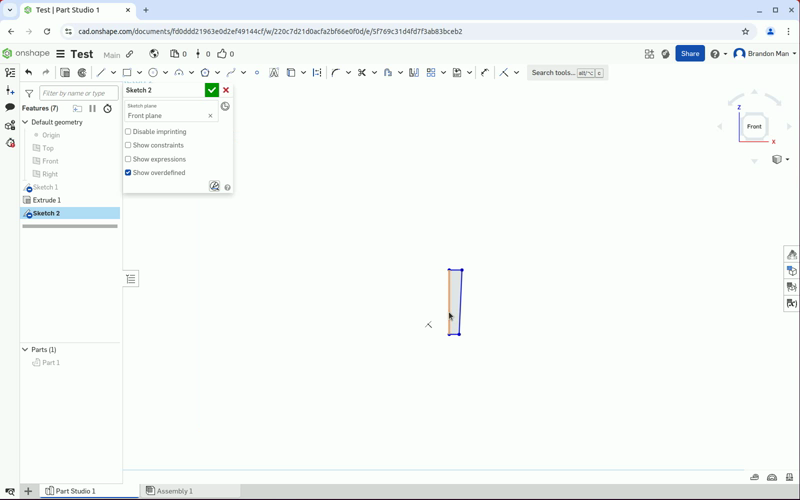
scroll(6)
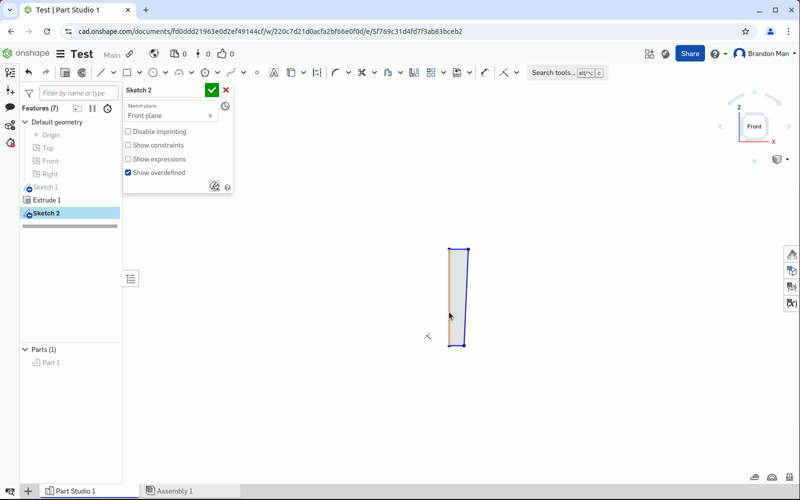
scroll(6)
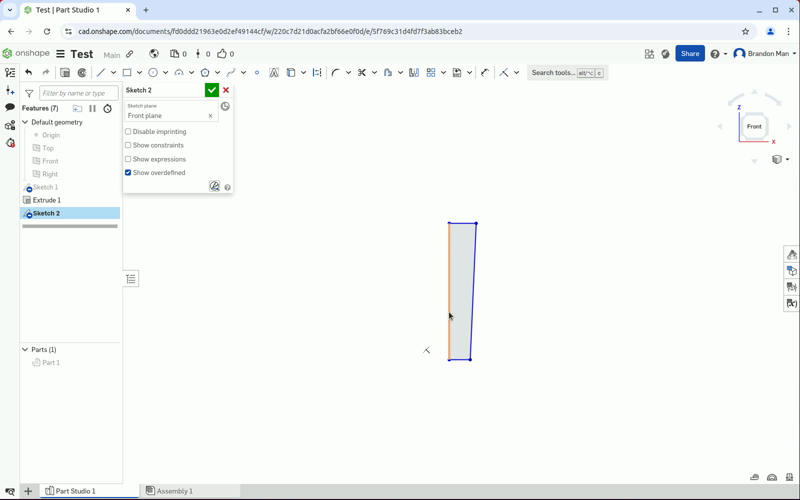
scroll(6)
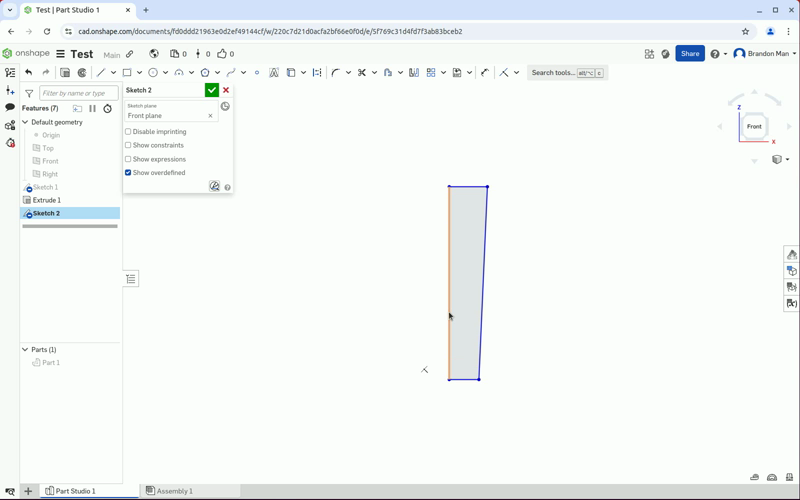
scroll(6)
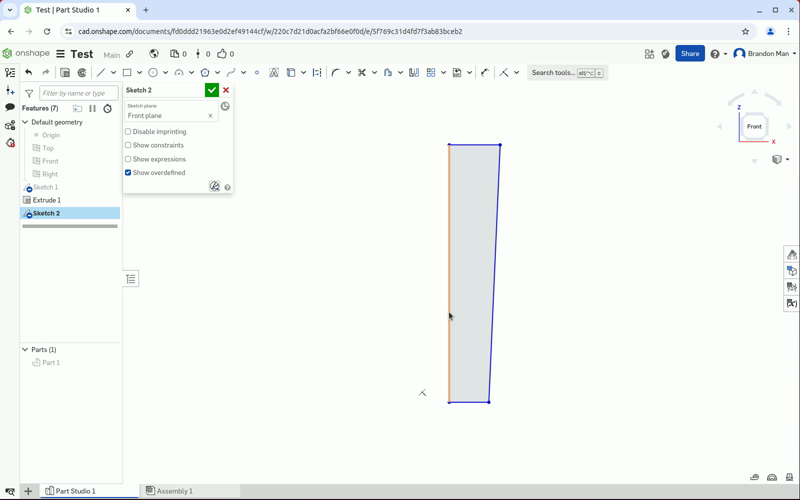
scroll(6)
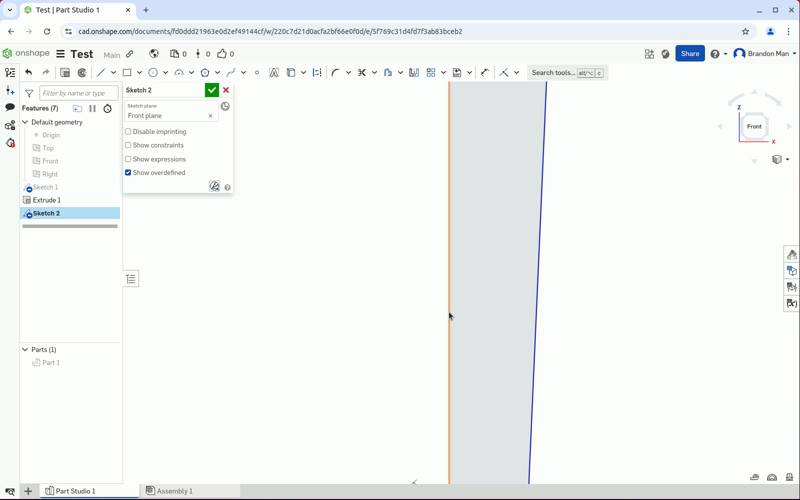
click(449, 311)
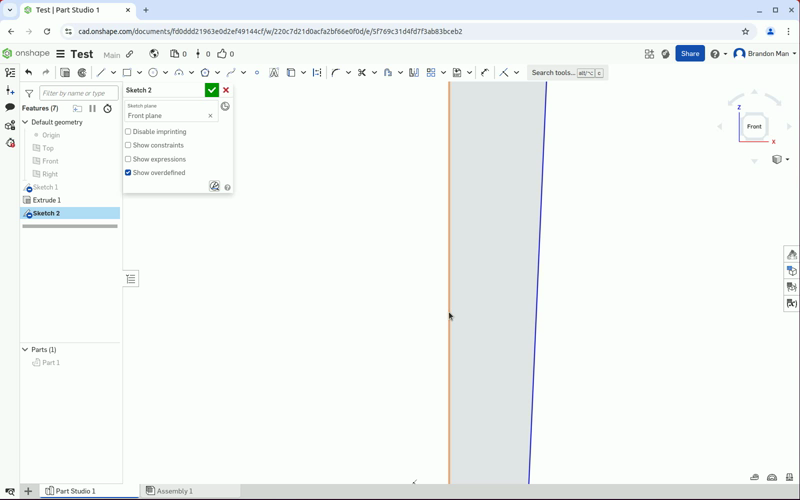
scroll(-6)
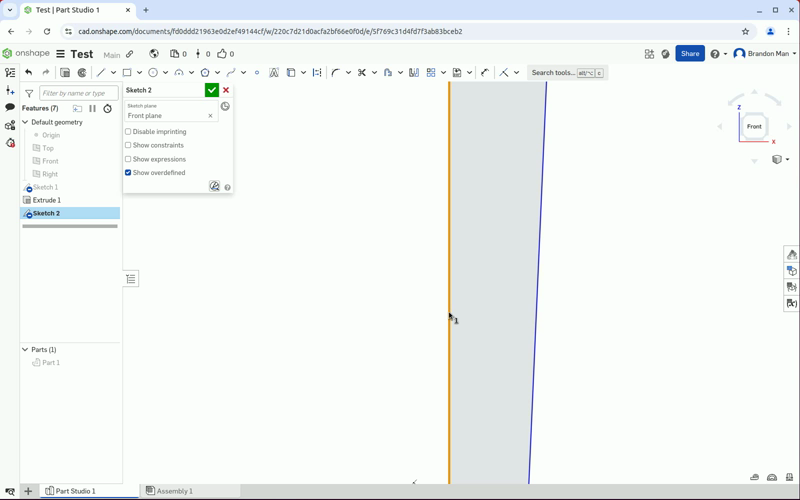
scroll(-6)
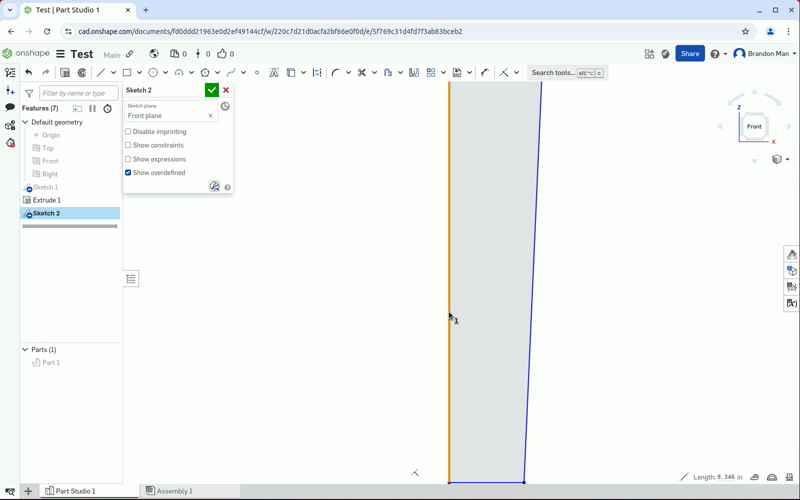
scroll(-6)
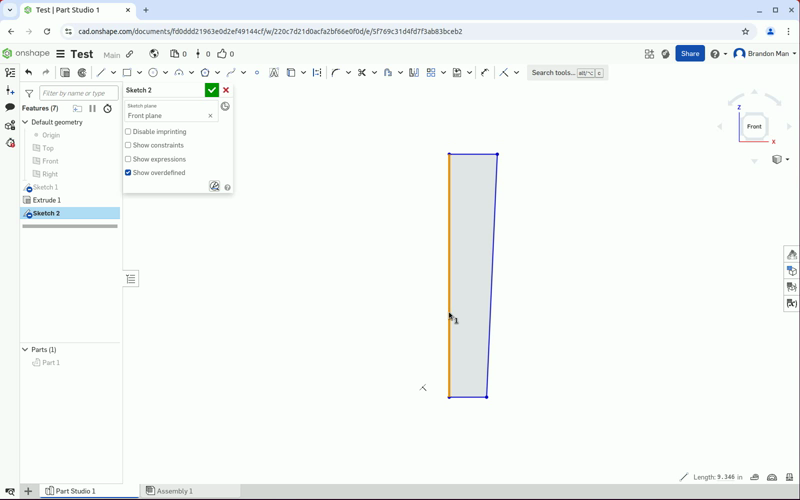
scroll(-6)
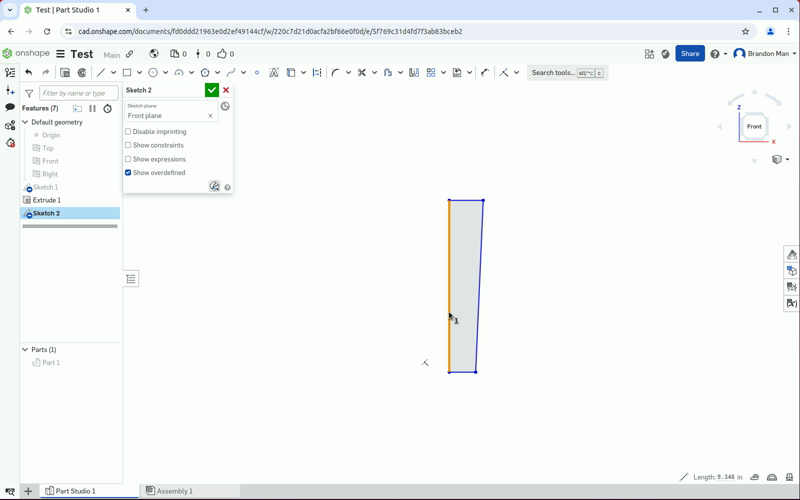
scroll(-6)
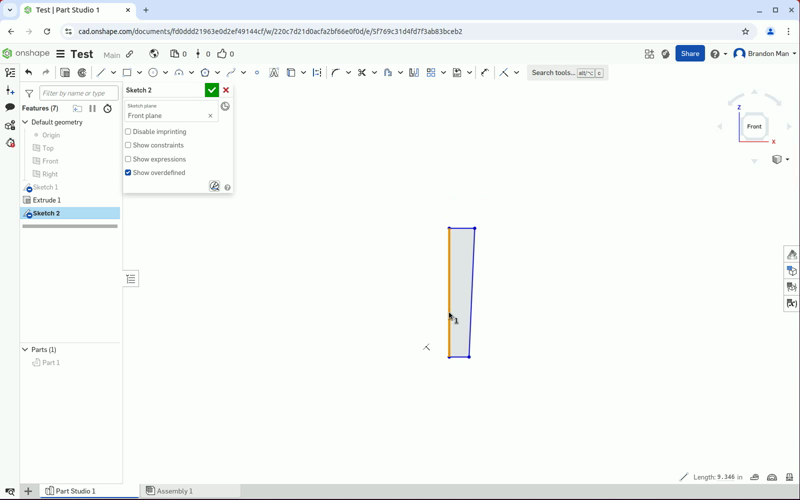
scroll(-6)
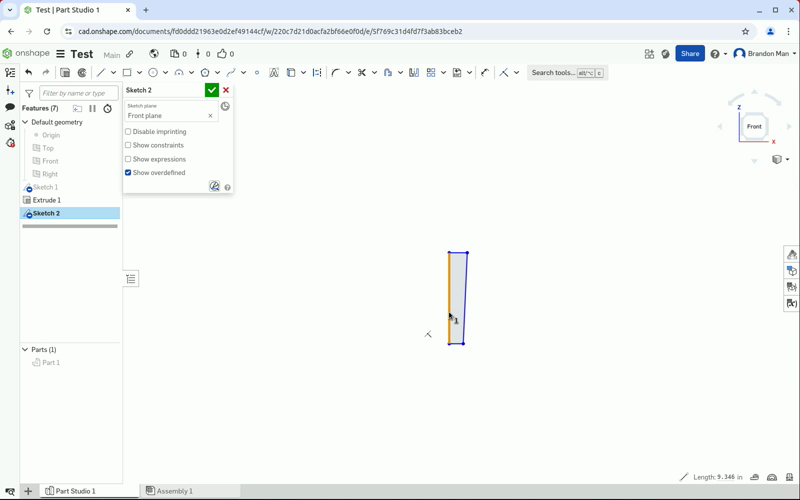
scroll(-6)
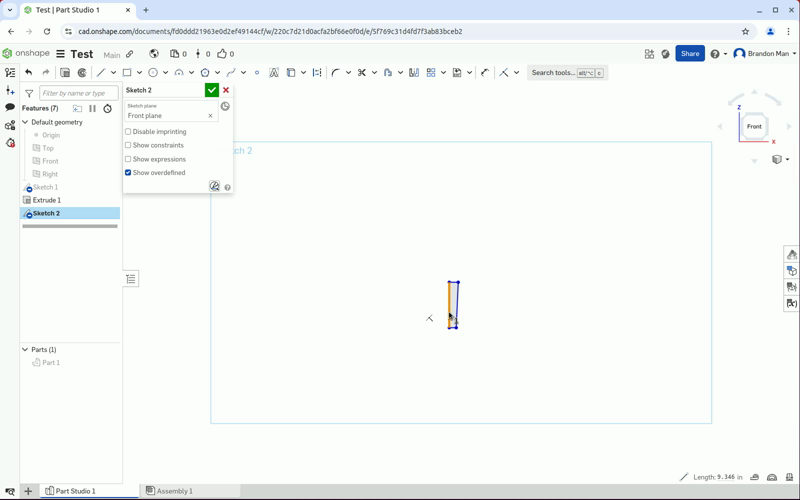
mouse_move(73, 352)
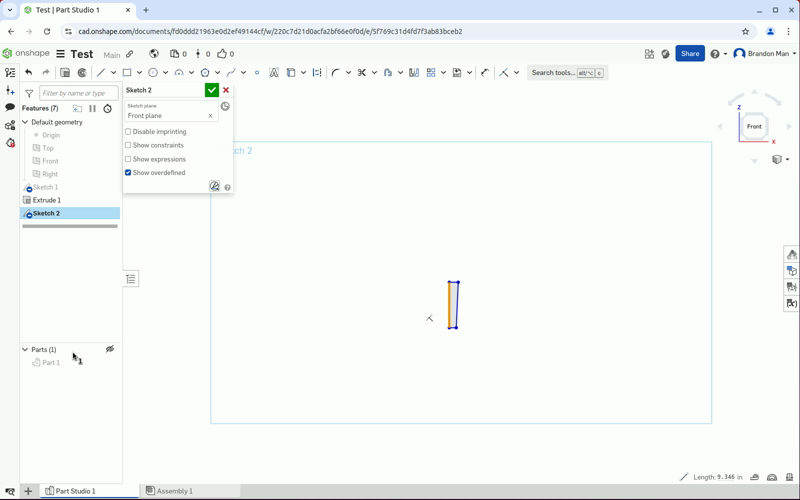
key(shift+y)
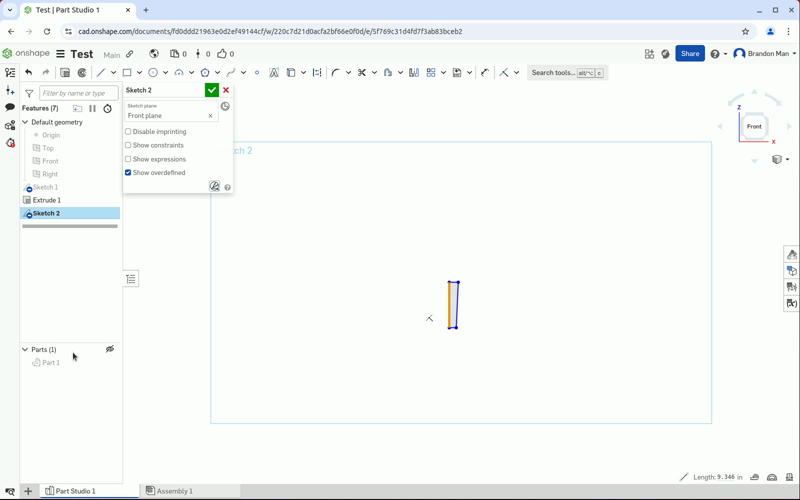
key(shift+e)
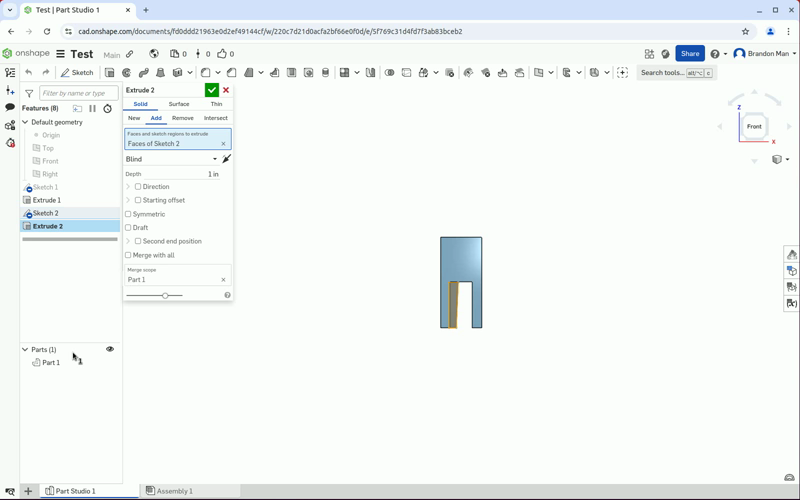
mouse_move(143, 106)
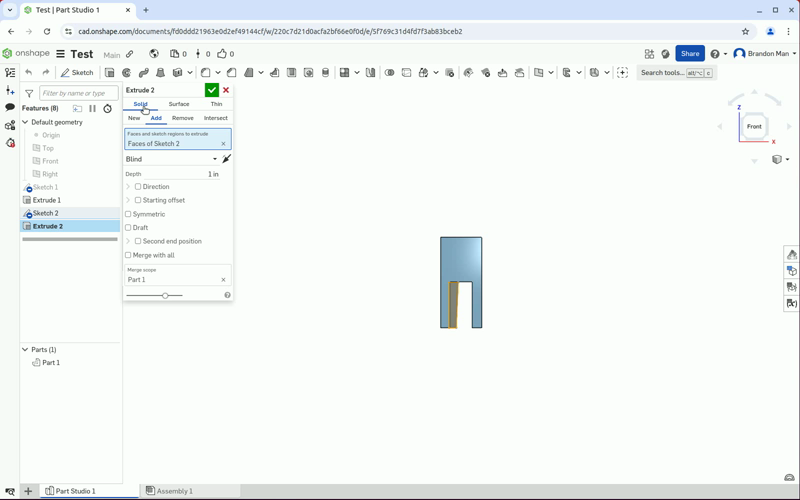
click(143, 106)
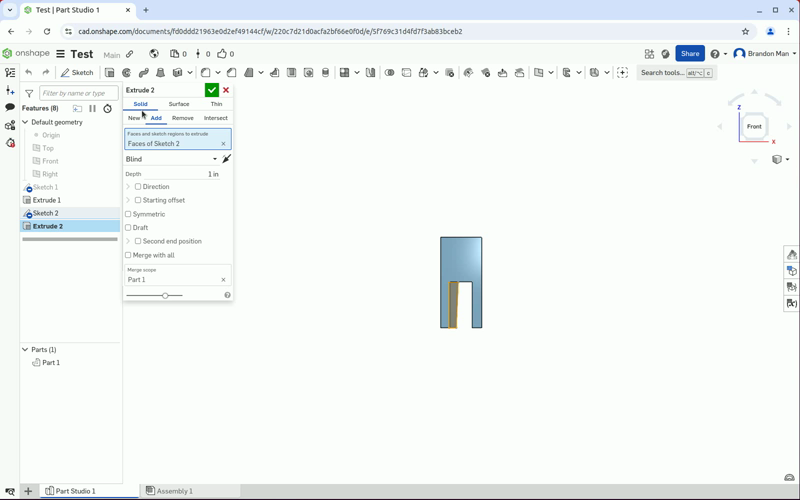
mouse_move(137, 120)
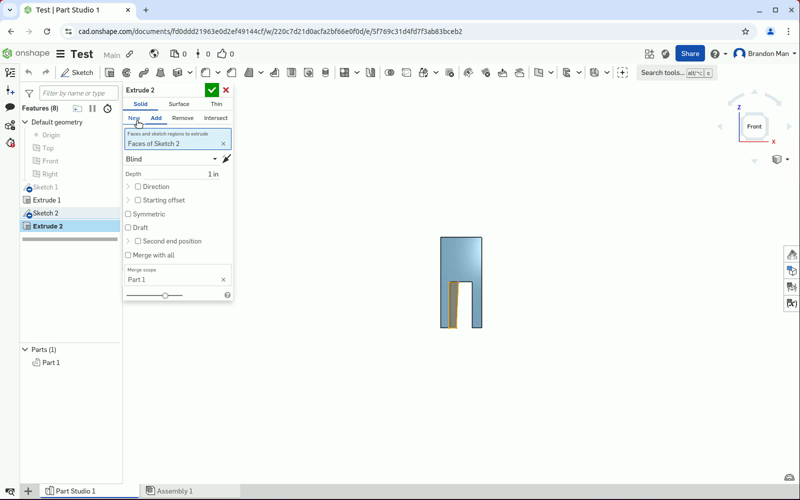
click(137, 120)
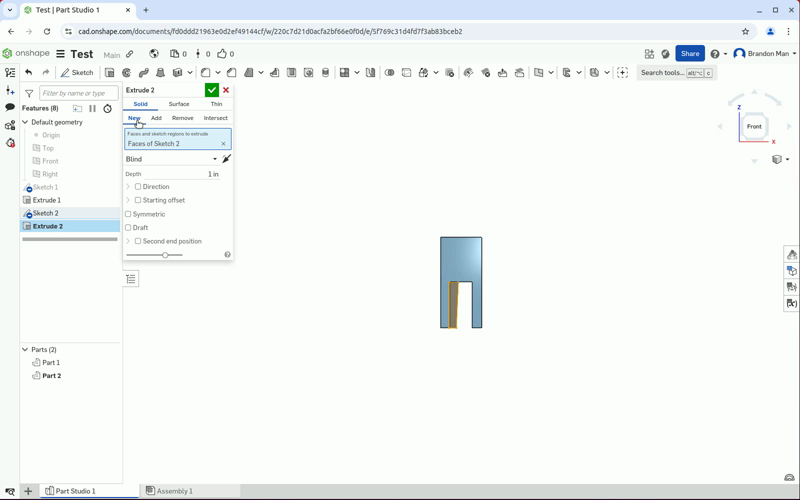
key(tab, 4)
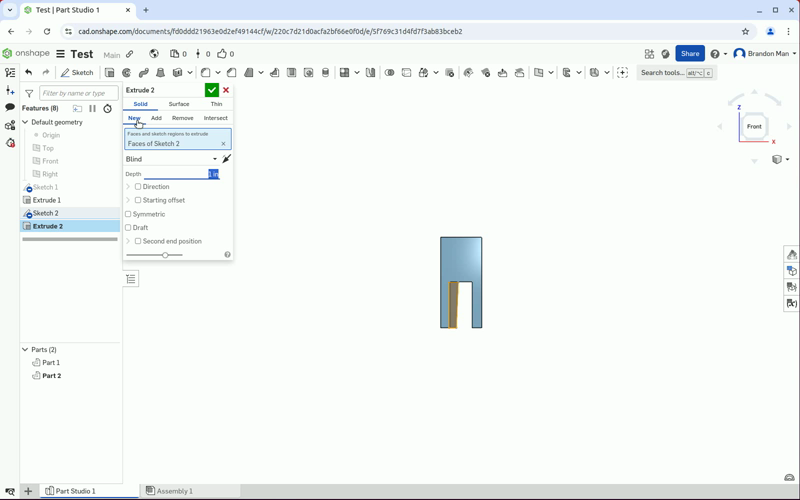
text(-1.926)
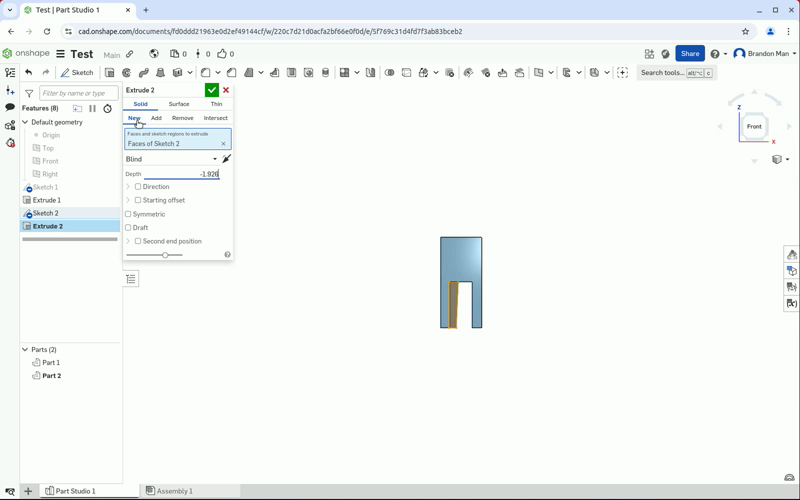
key(enter)
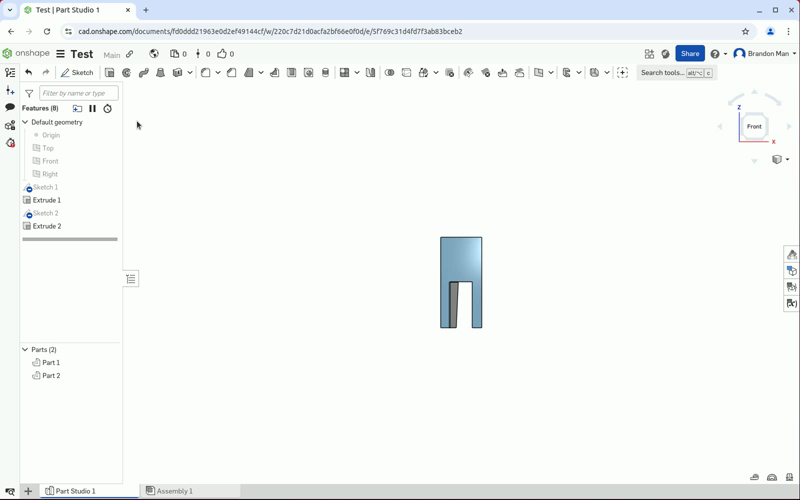
key(shift+h)
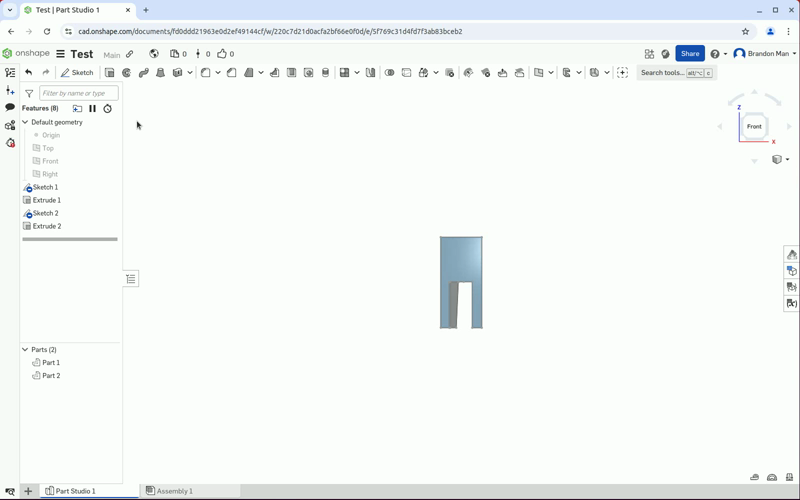
key(shift+h)
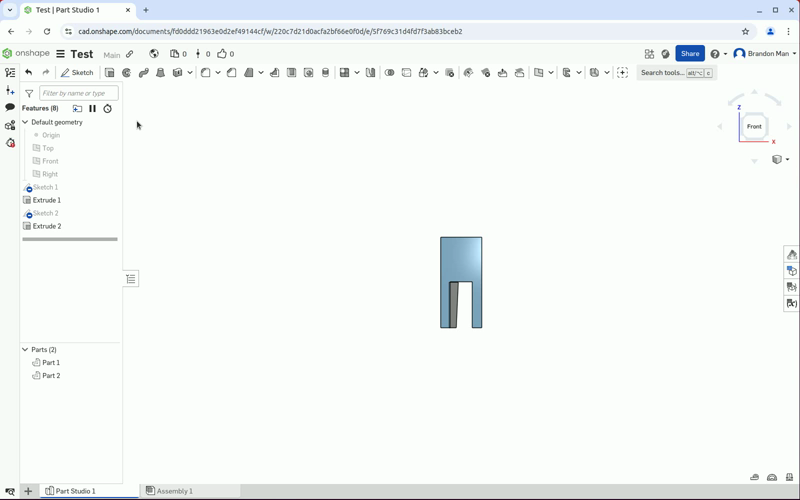
mouse_move(73, 189)
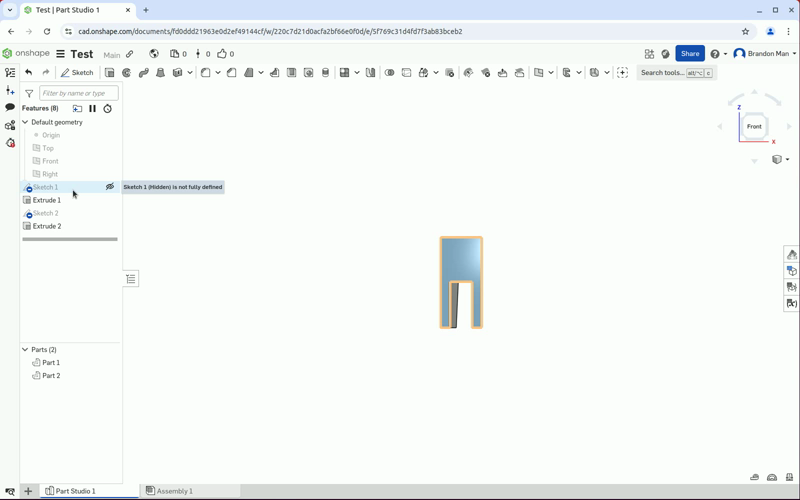
click(73, 189)
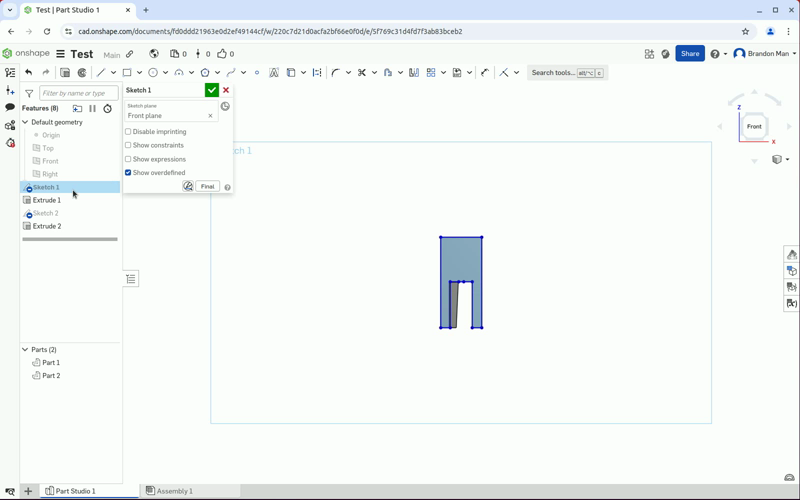
mouse_move(229, 92)
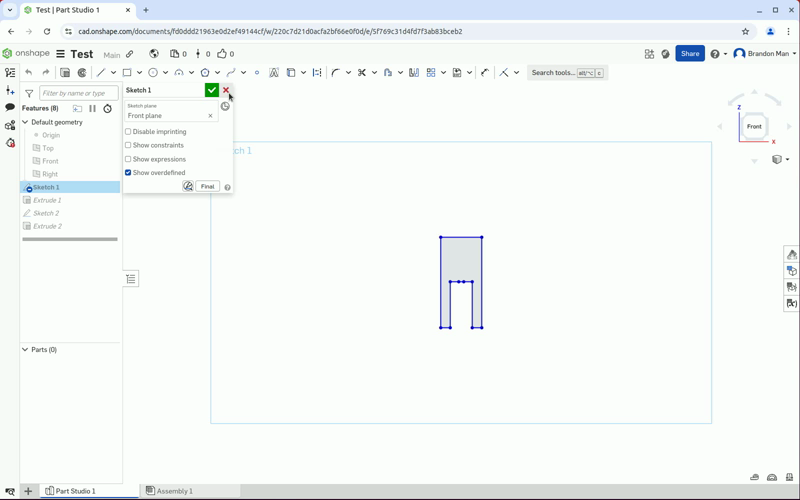
click(229, 92)
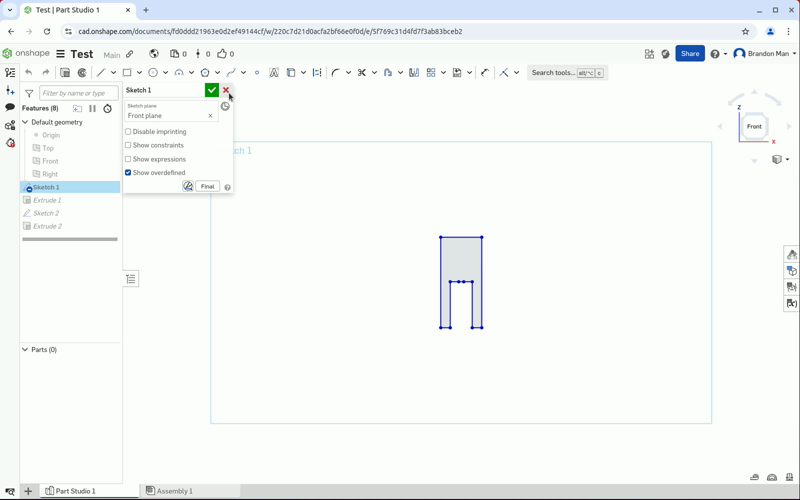
key(shift+s)
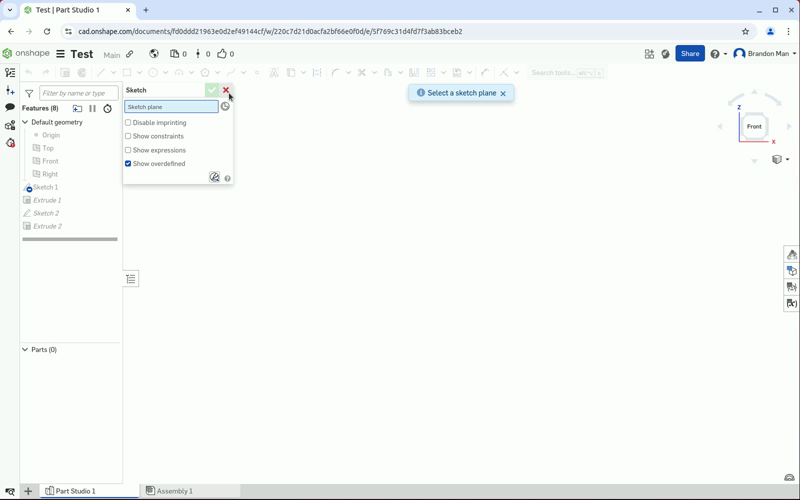
mouse_move(73, 163)
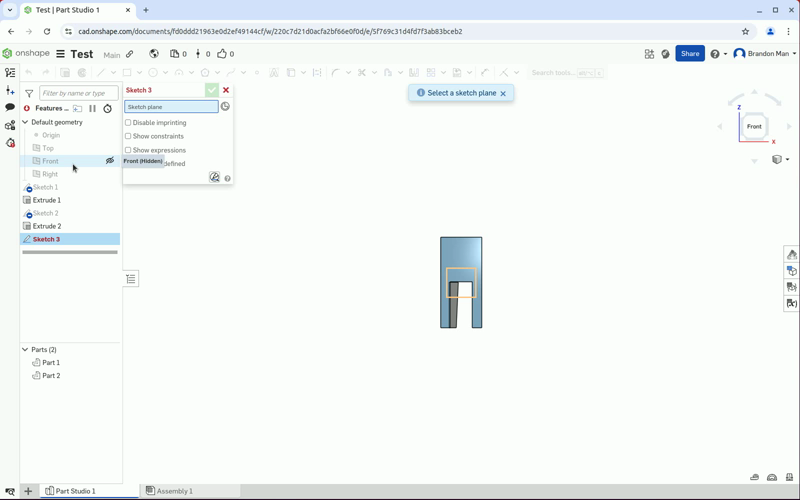
click(73, 163)
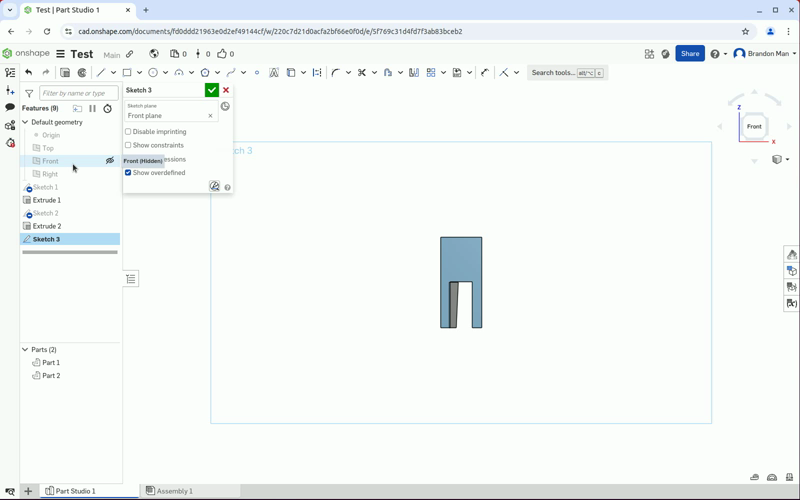
mouse_move(73, 352)
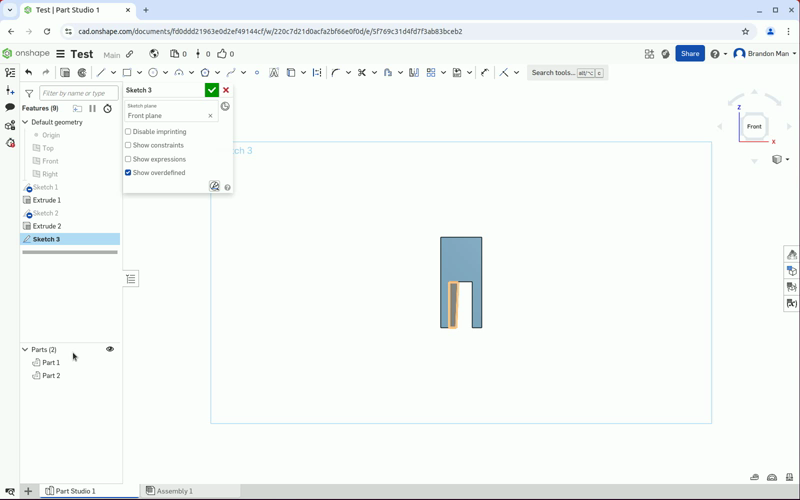
key(y)
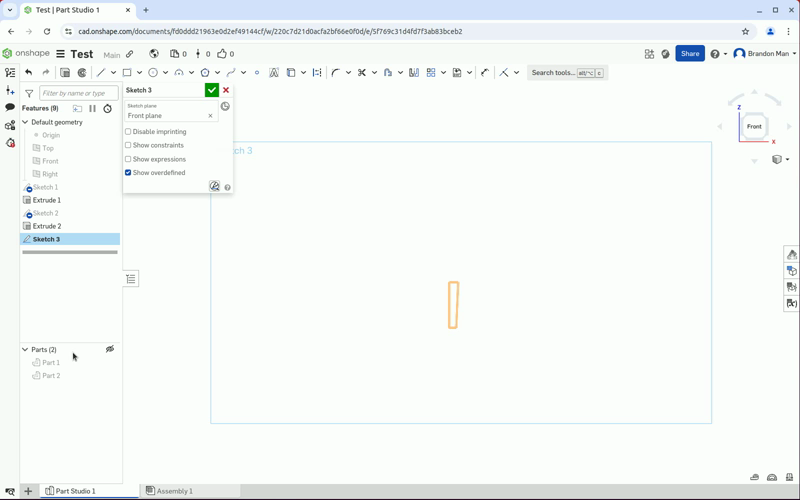
key(l)
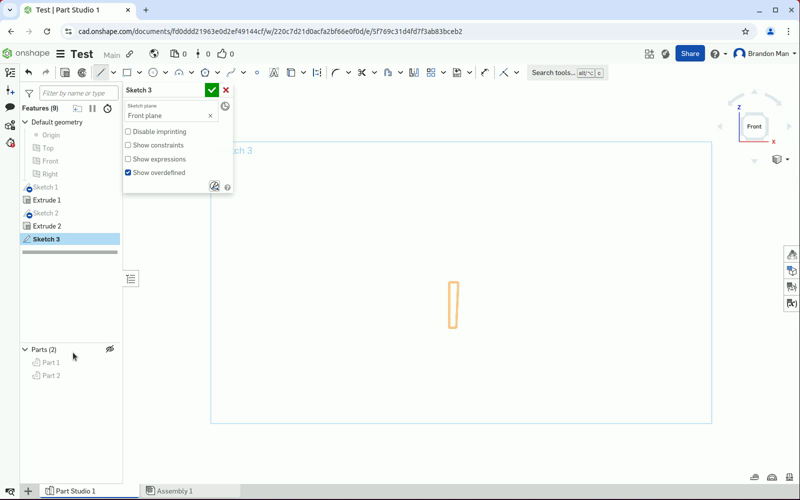
key_down(shift)
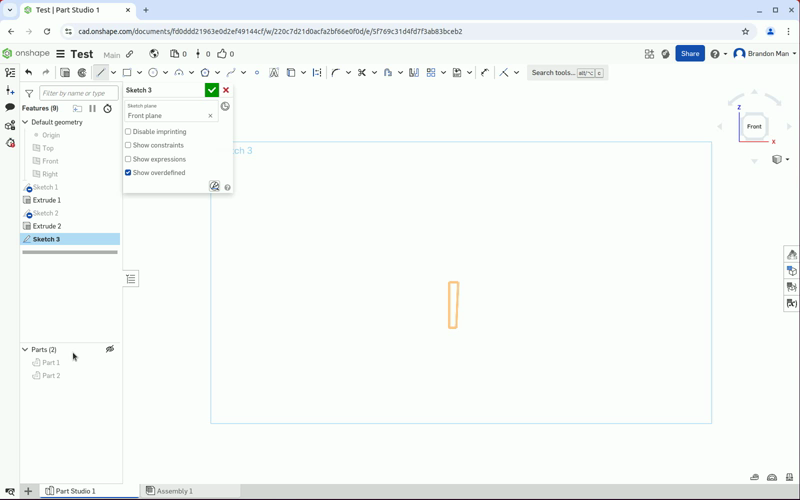
mouse_move(457, 327)
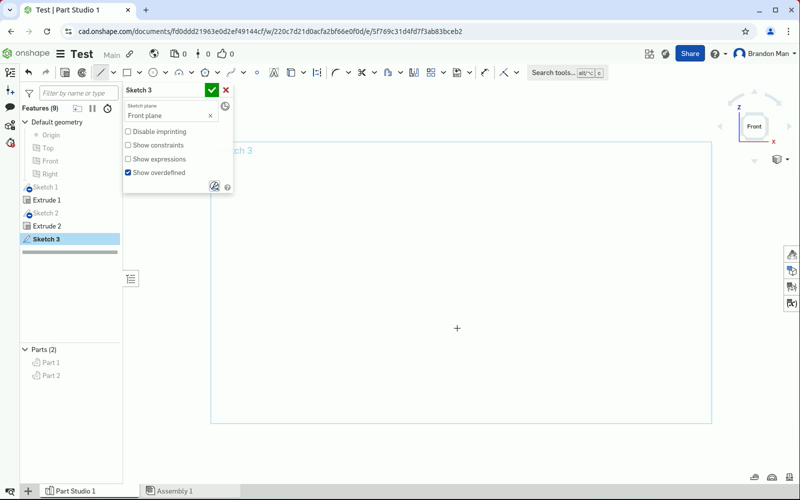
click(457, 327)
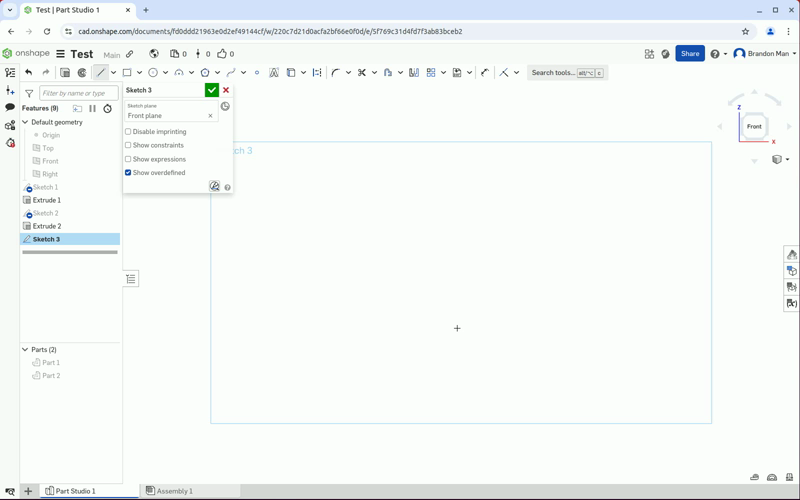
key_up(shift)
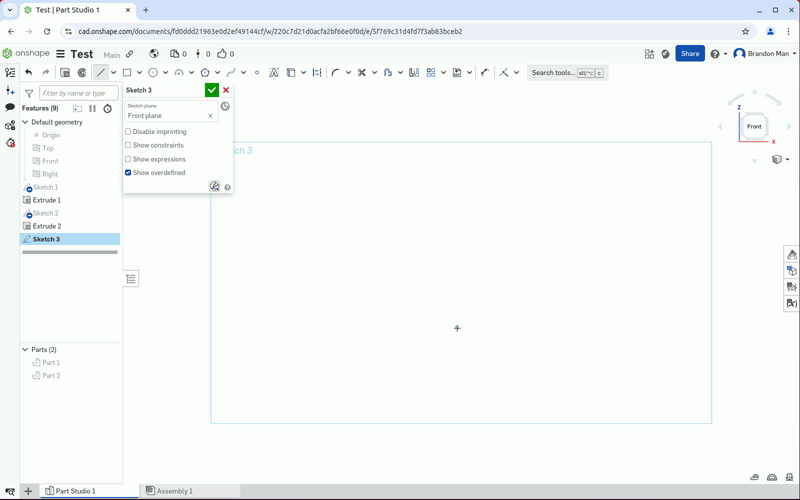
key_down(shift)
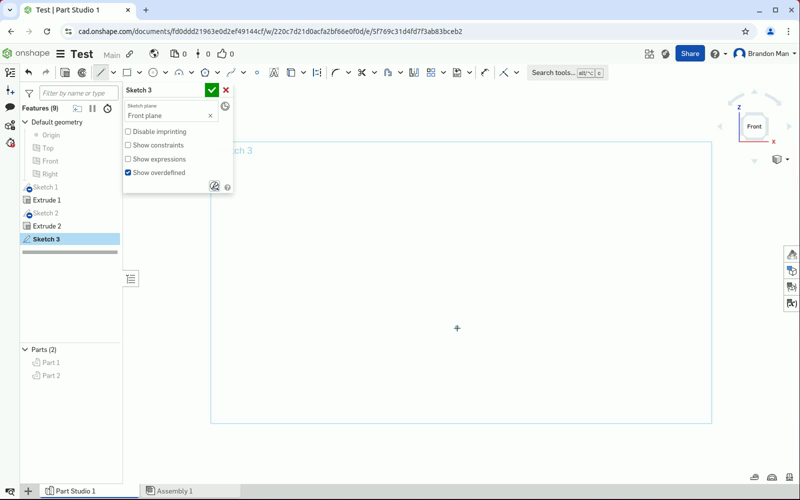
mouse_move(487, 327)
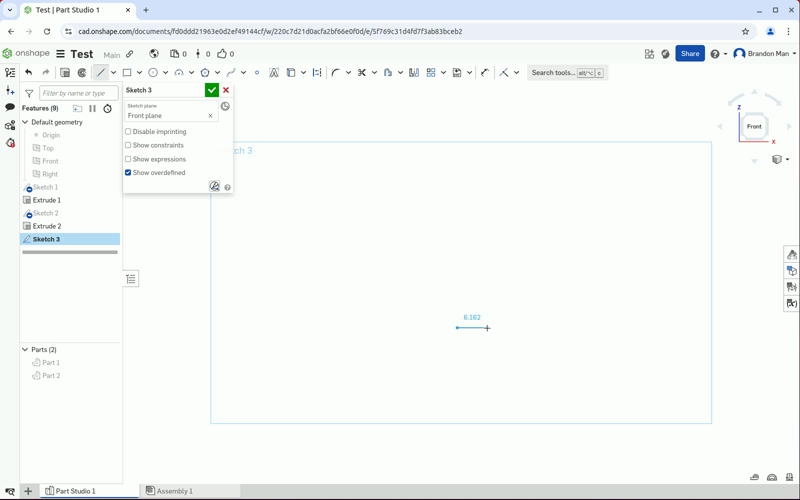
mouse_move(464, 327)
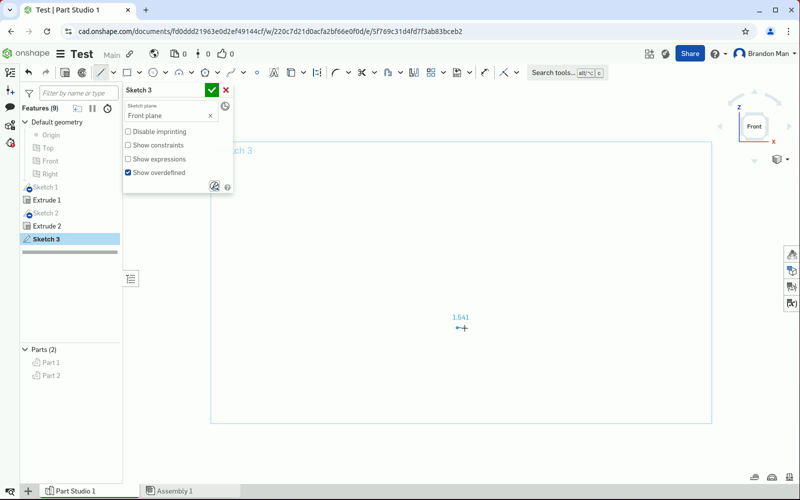
click(464, 327)
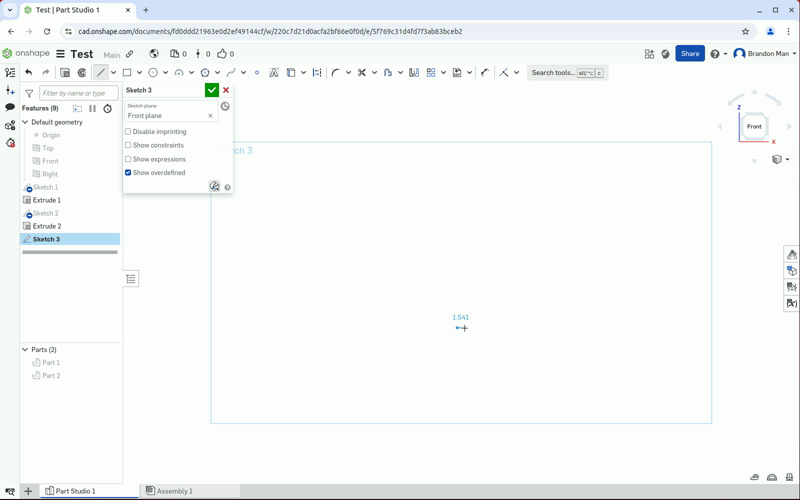
key_up(shift)
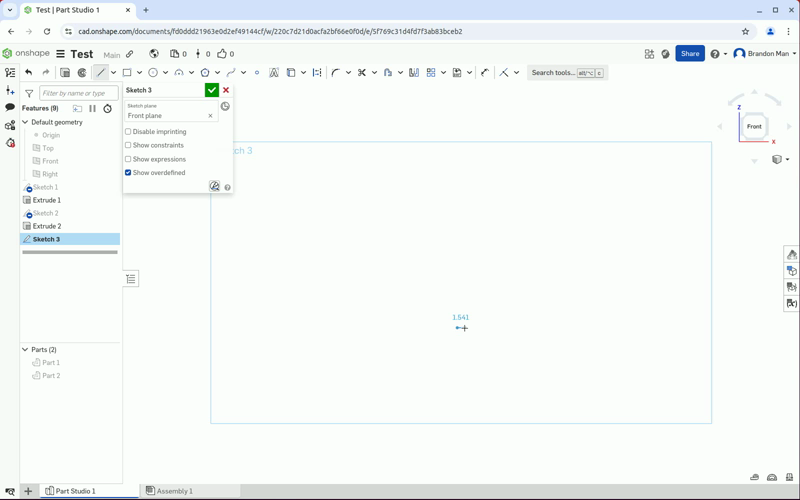
key_down(shift)
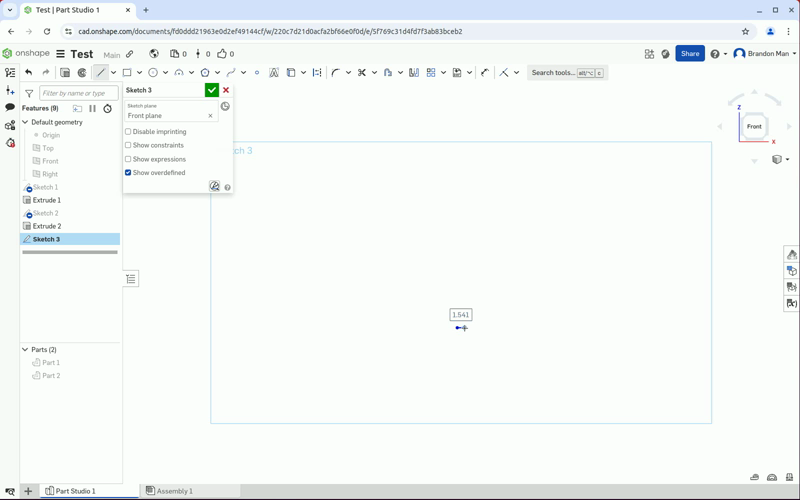
mouse_move(495, 327)
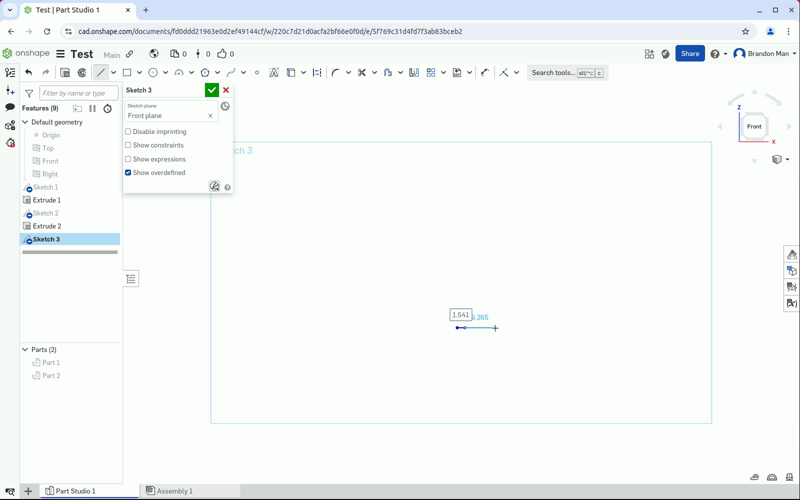
mouse_move(463, 282)
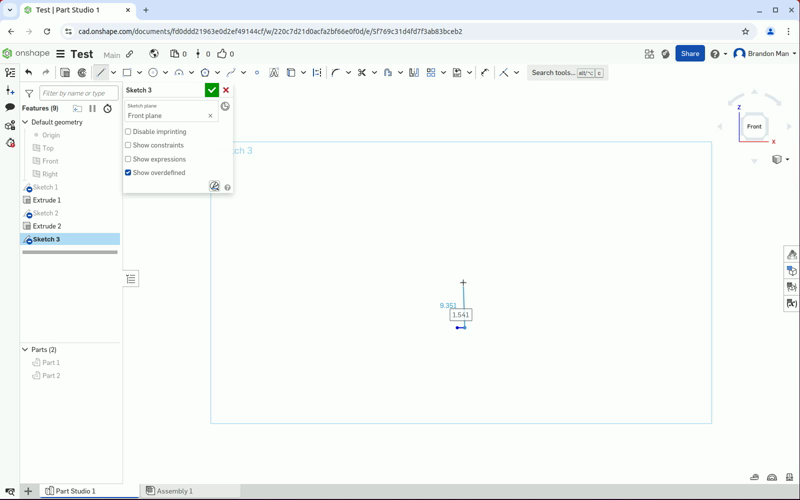
click(463, 282)
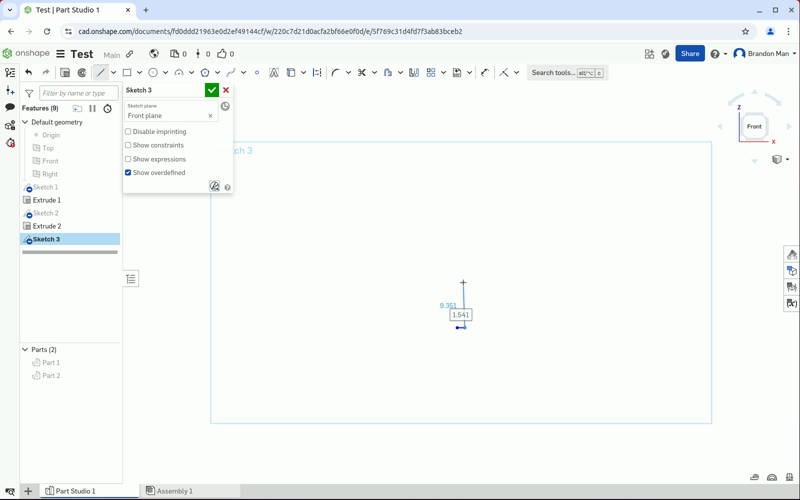
key_up(shift)
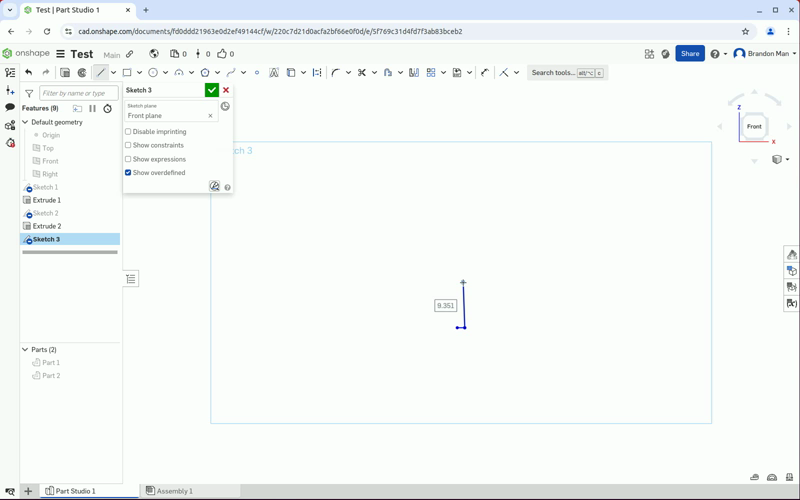
key_down(shift)
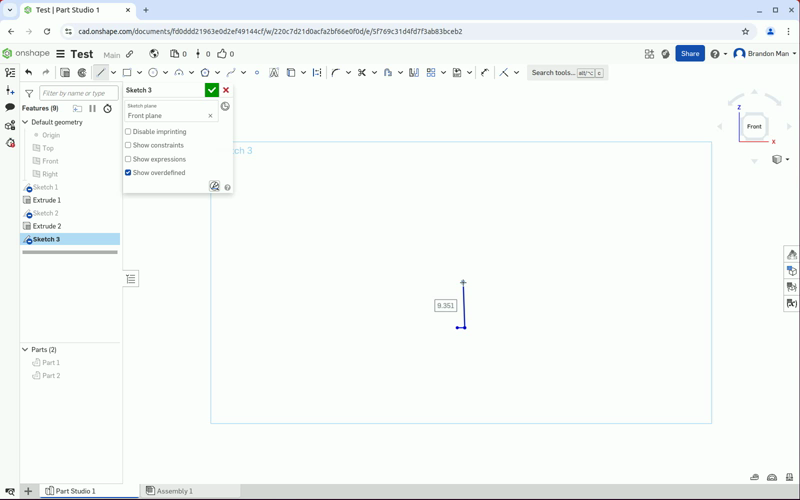
mouse_move(493, 282)
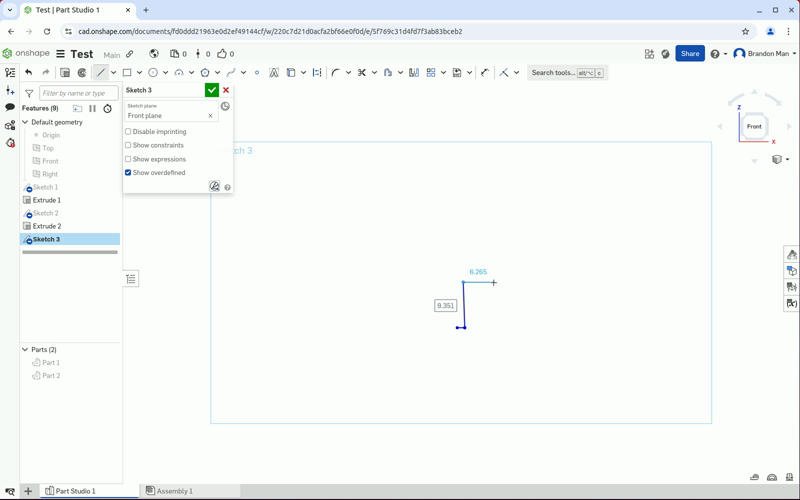
mouse_move(459, 282)
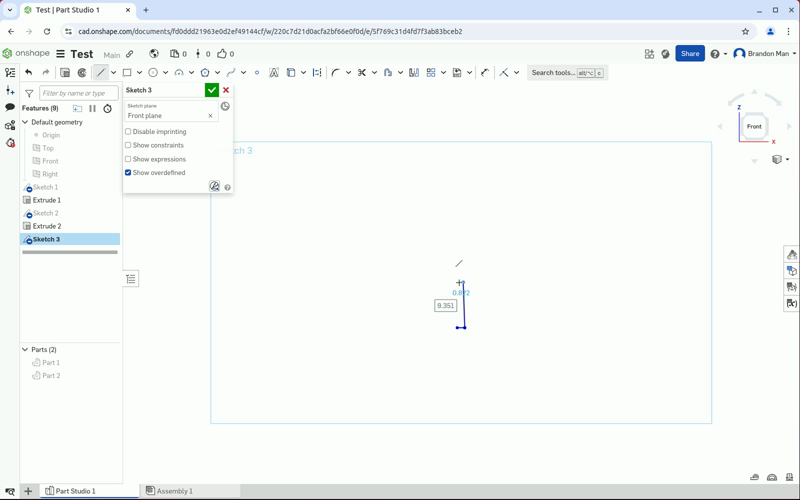
scroll(6)
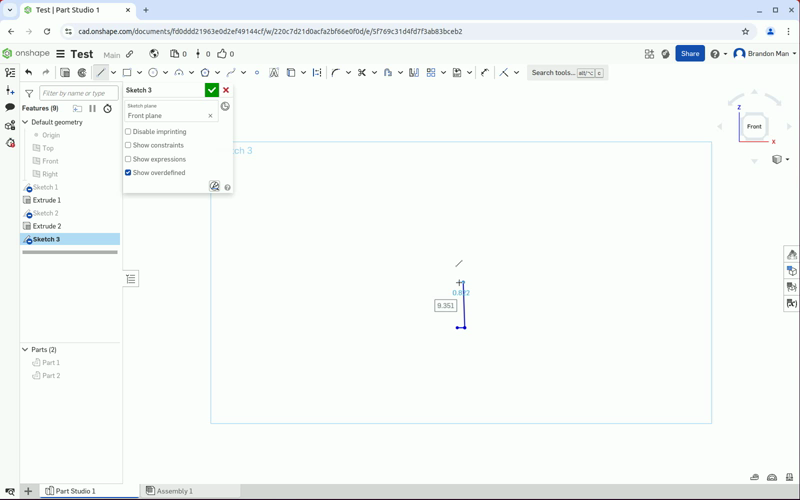
scroll(6)
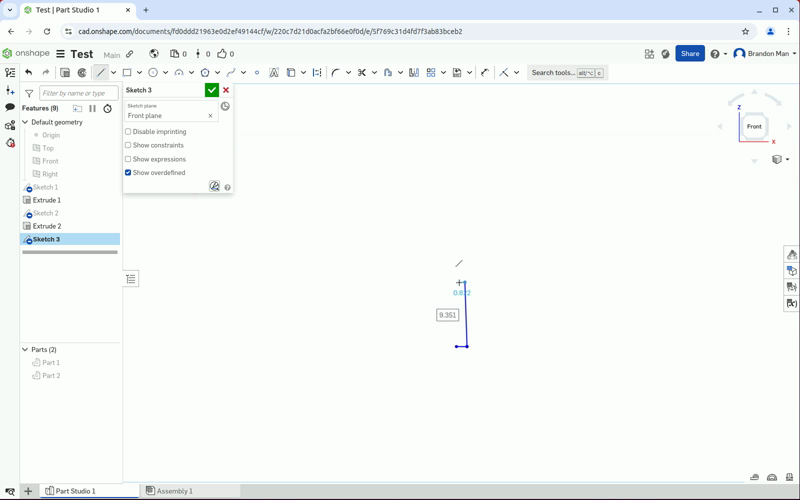
scroll(6)
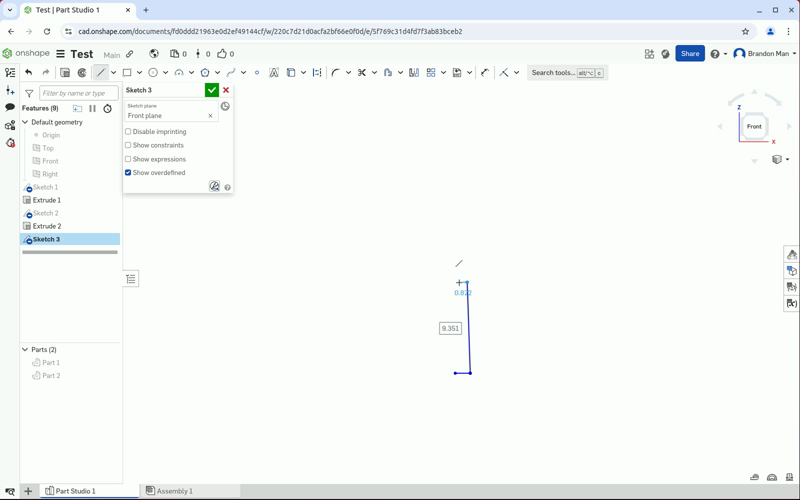
scroll(6)
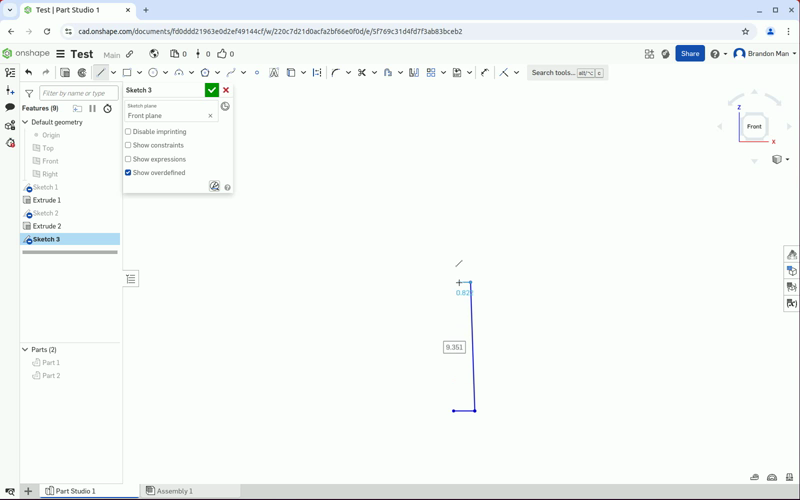
scroll(6)
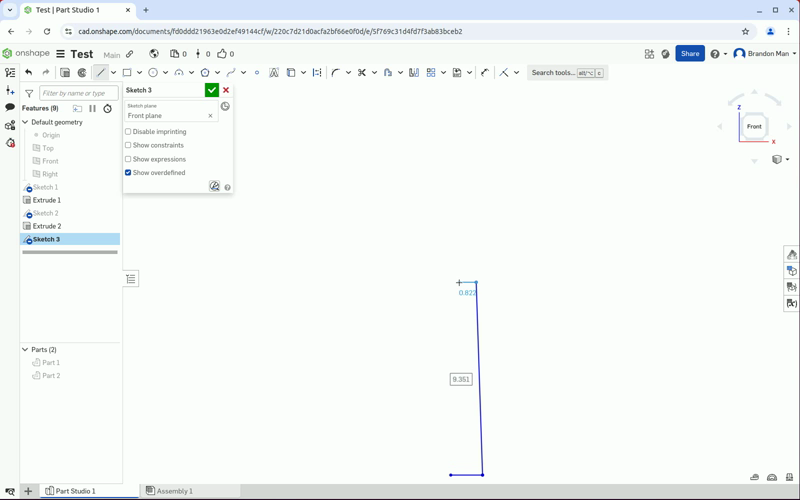
scroll(6)
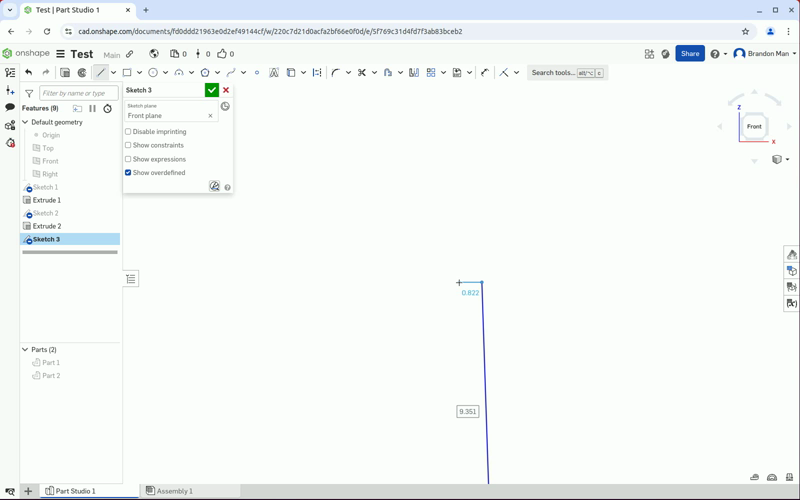
scroll(6)
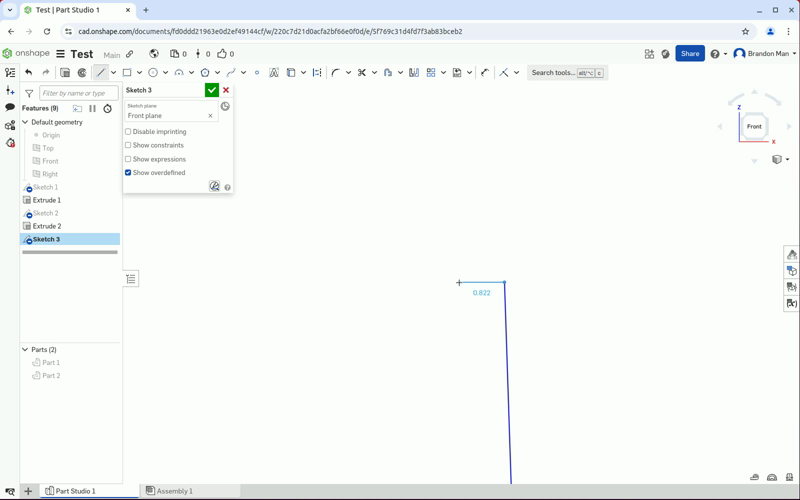
click(459, 282)
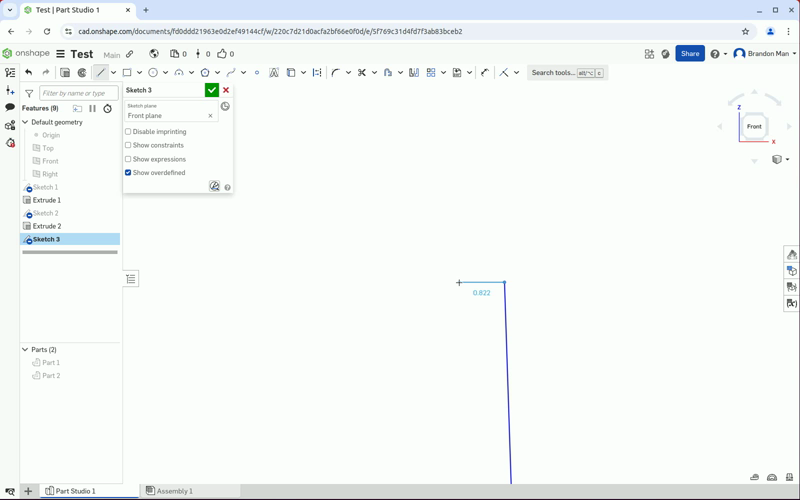
scroll(-6)
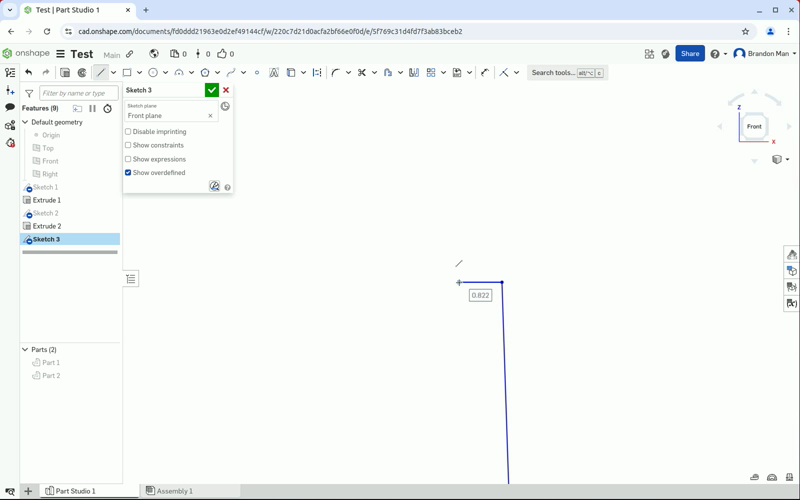
scroll(-6)
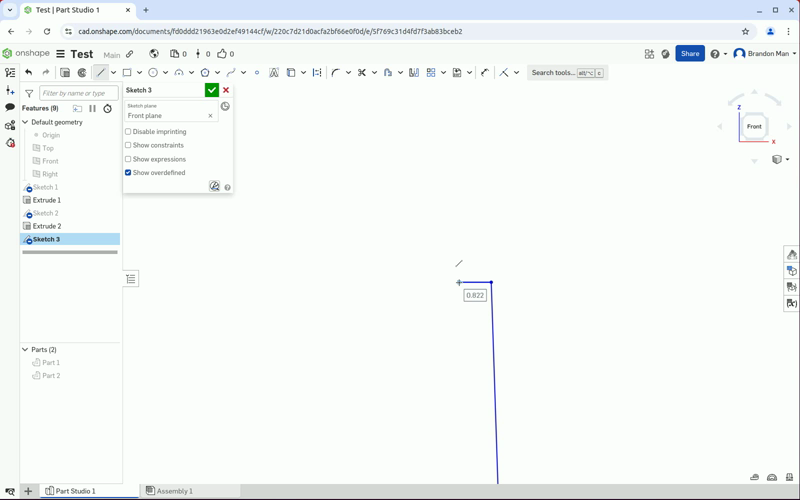
scroll(-6)
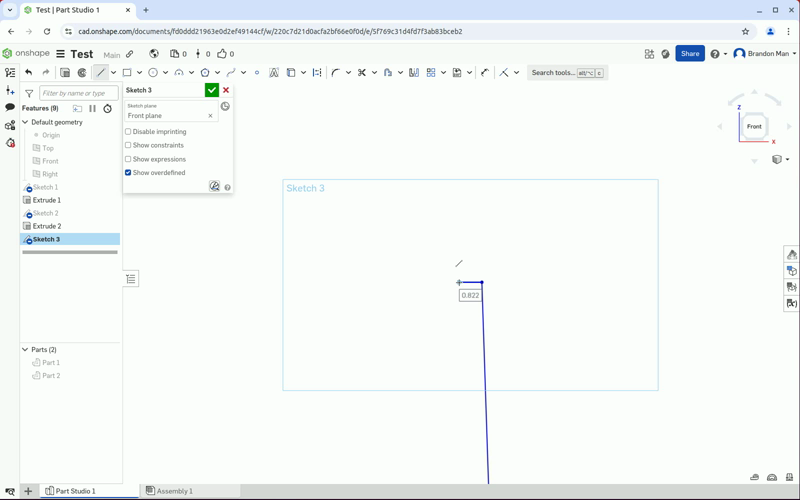
scroll(-6)
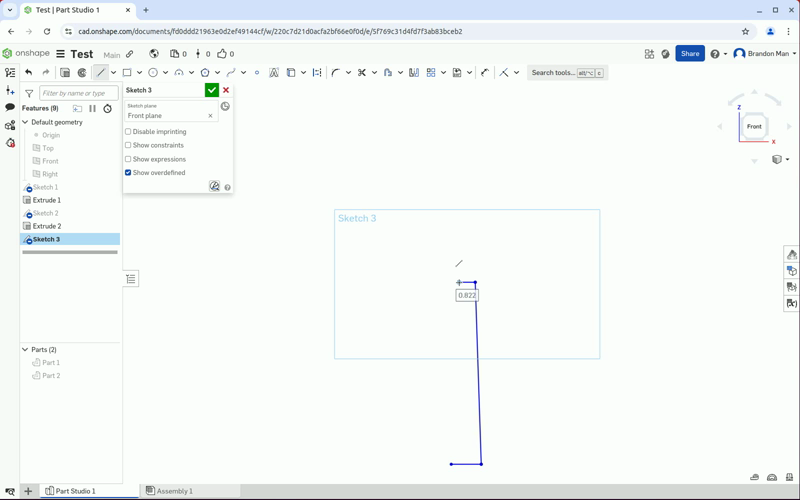
scroll(-6)
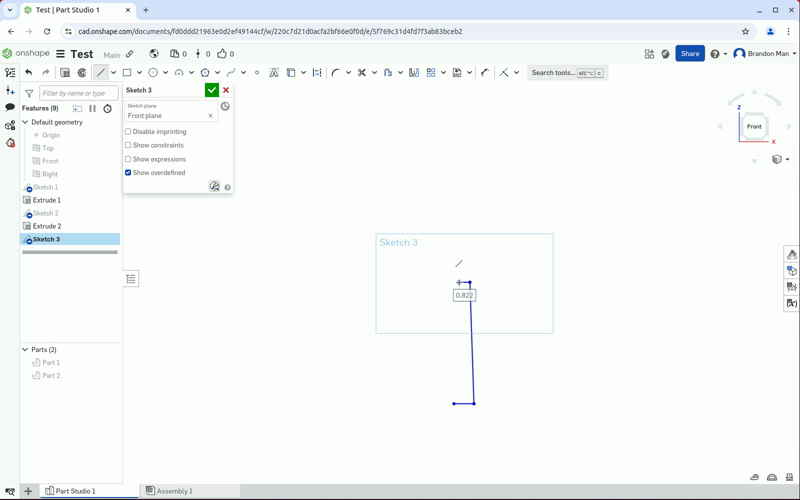
scroll(-6)
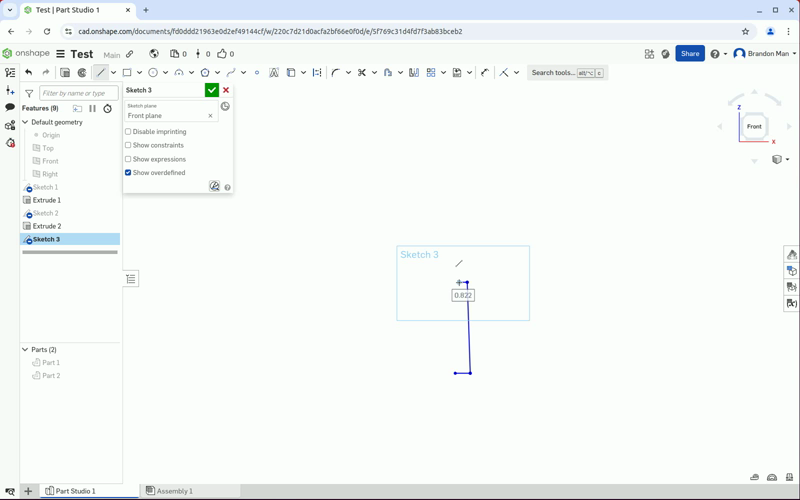
scroll(-6)
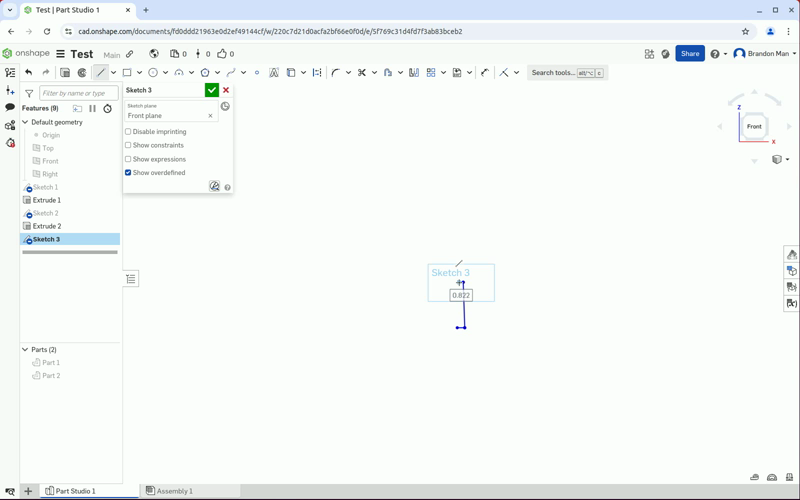
key_up(shift)
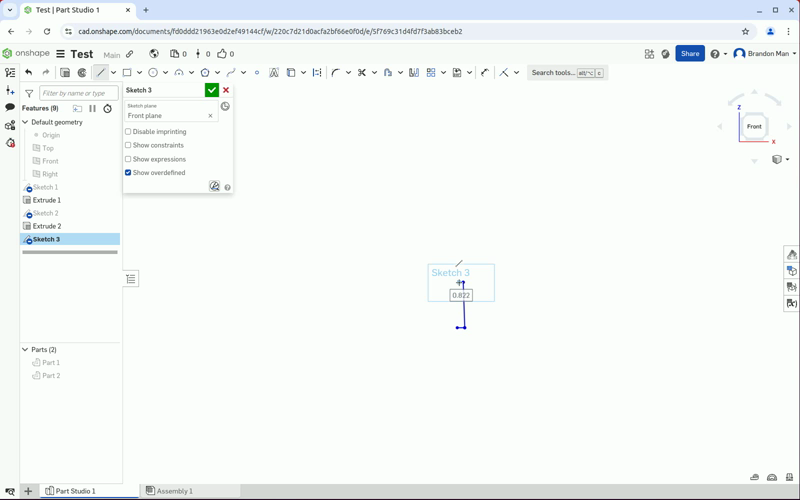
mouse_move(489, 282)
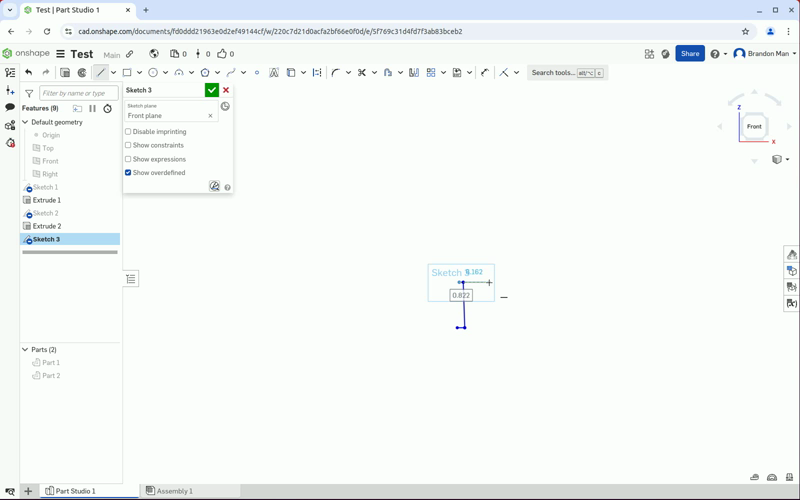
key_down(shift)
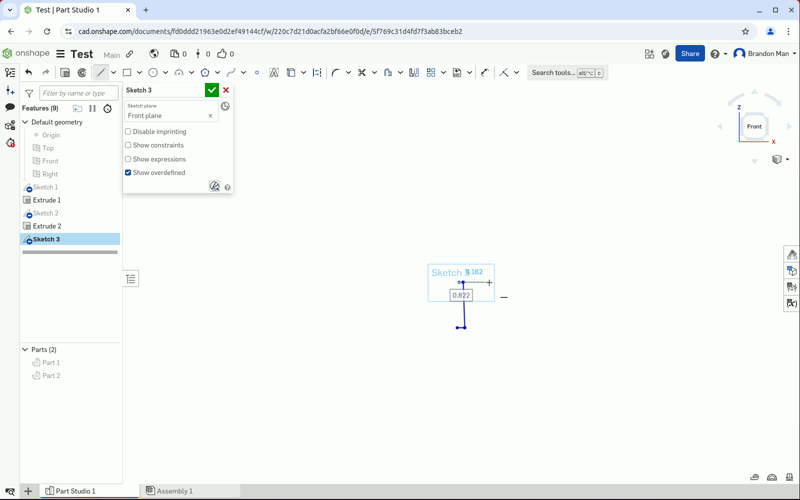
mouse_move(457, 327)
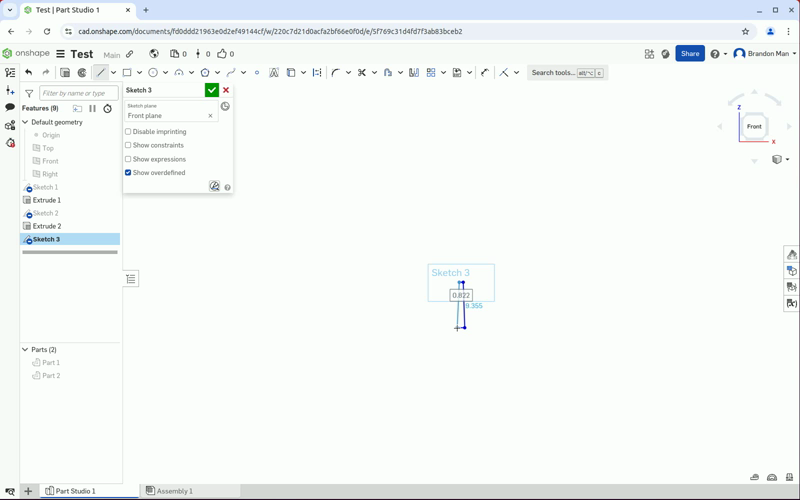
key_up(shift)
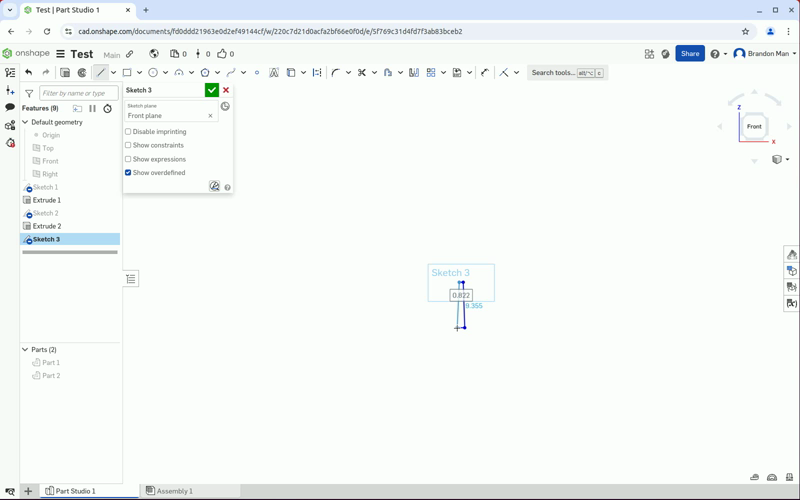
click(457, 327)
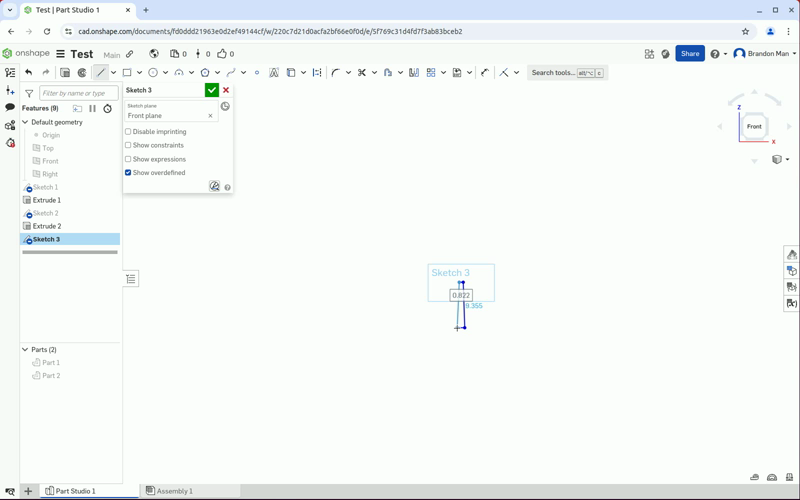
key(esc)
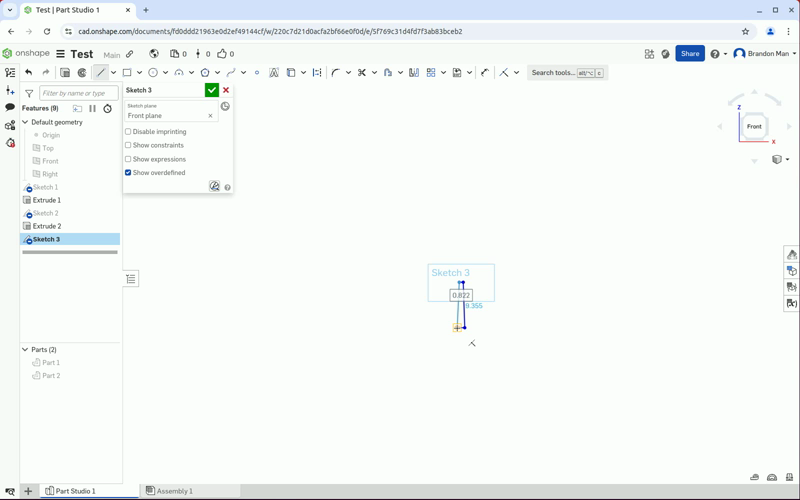
mouse_move(460, 314)
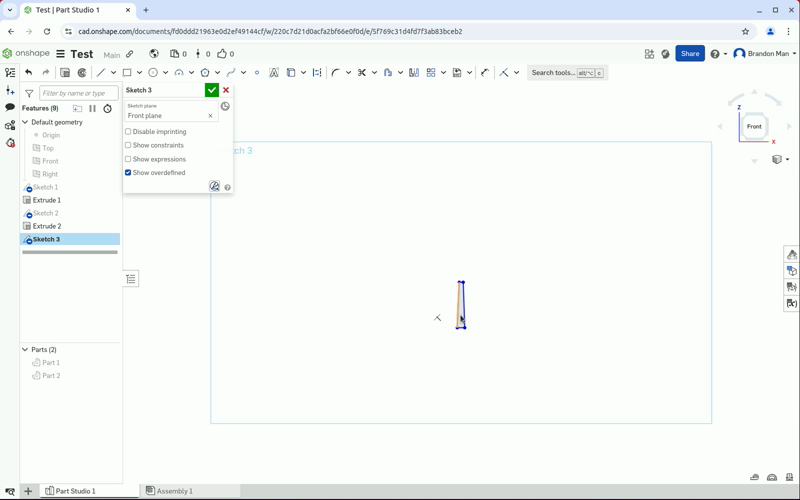
scroll(6)
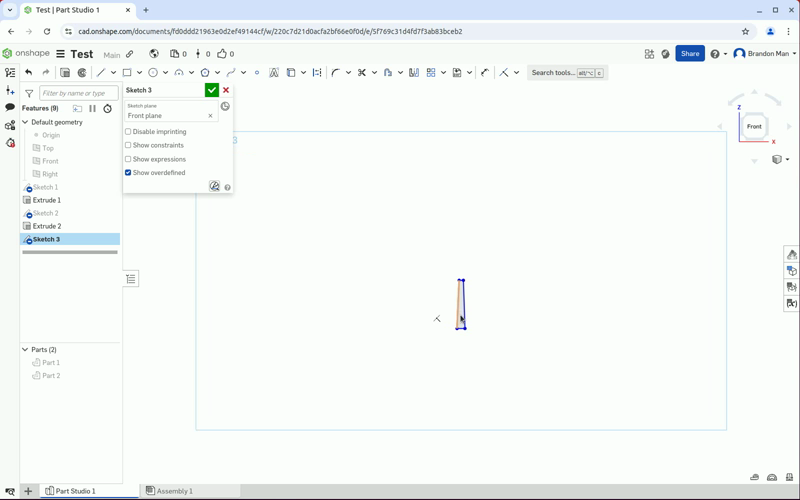
scroll(6)
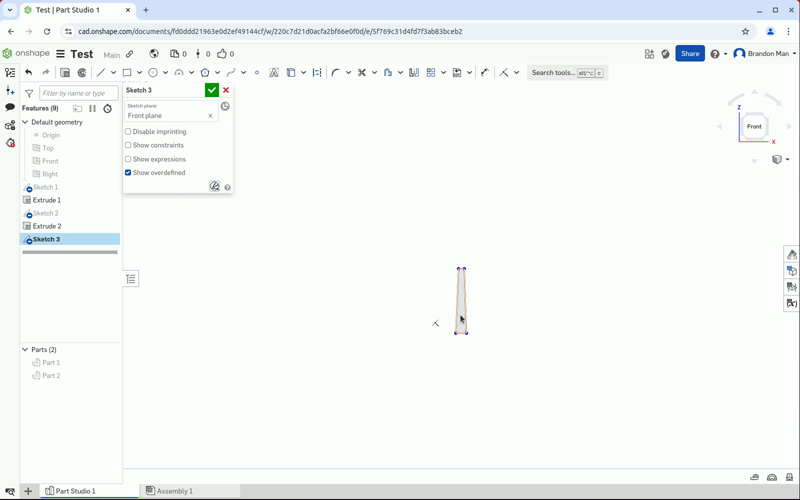
scroll(6)
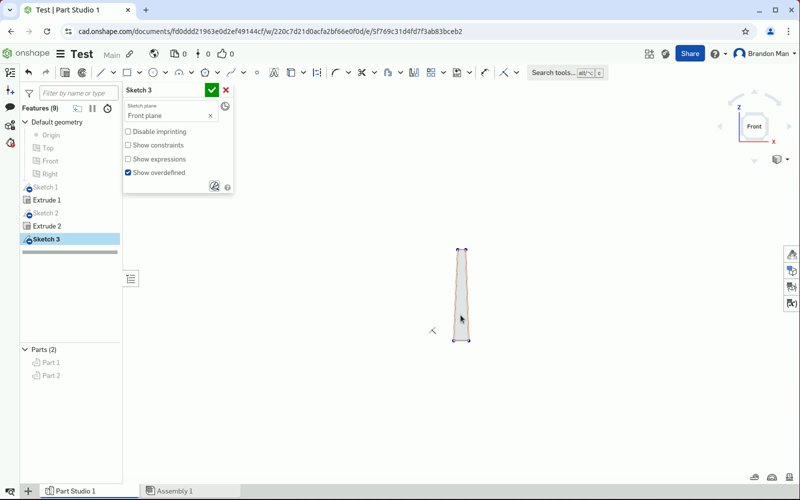
scroll(6)
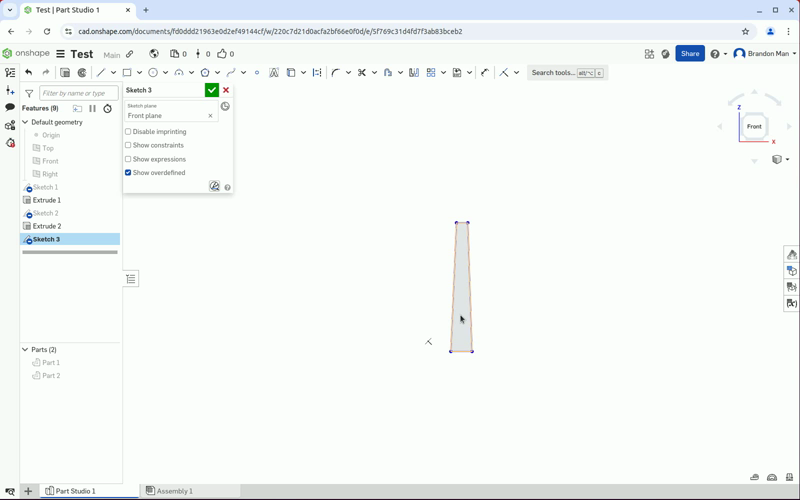
scroll(6)
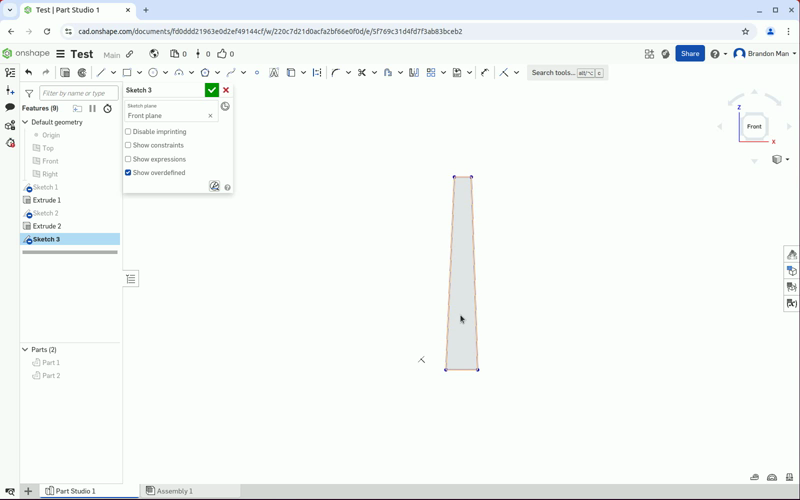
scroll(6)
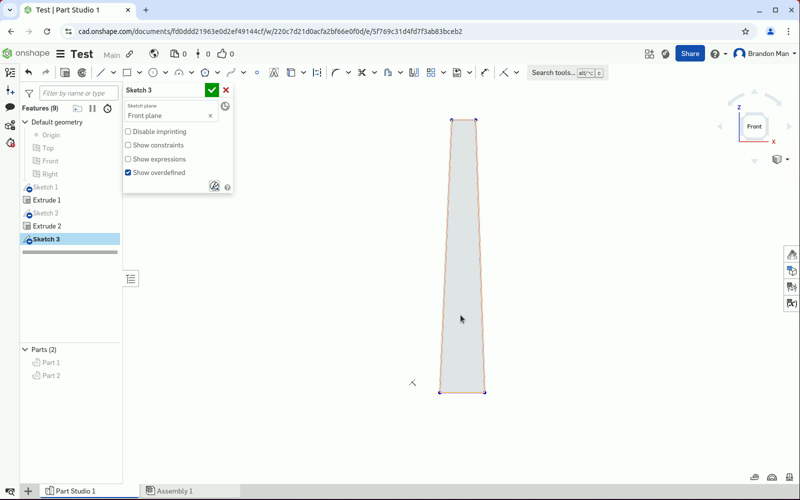
scroll(6)
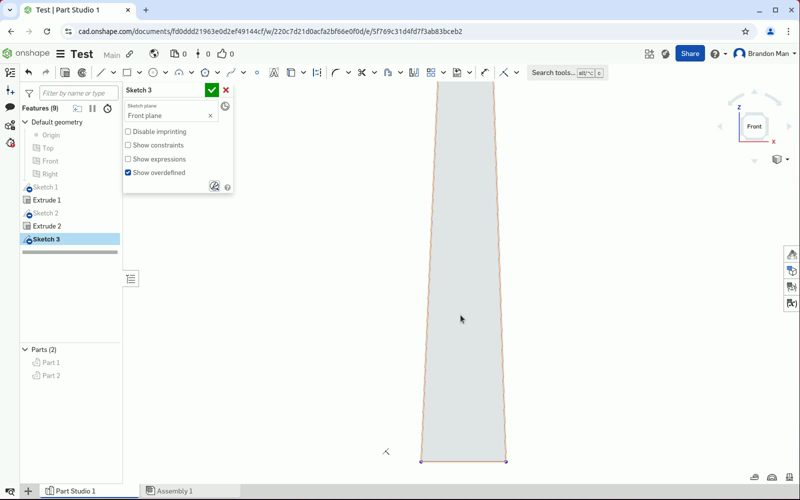
click(460, 314)
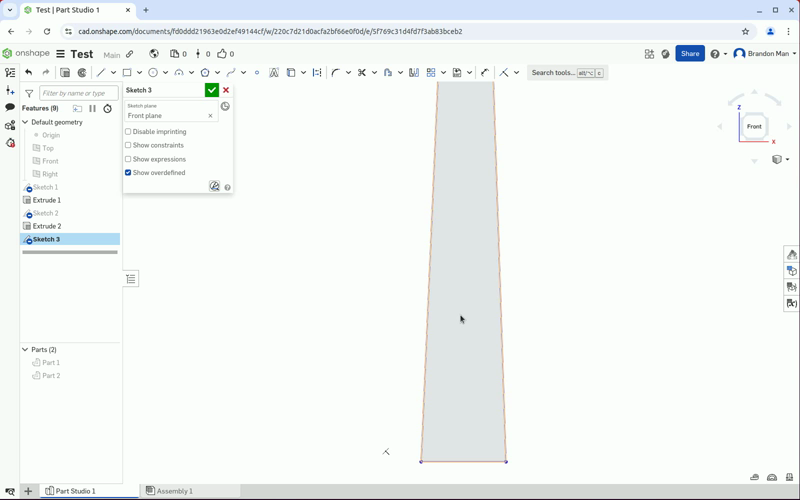
scroll(-6)
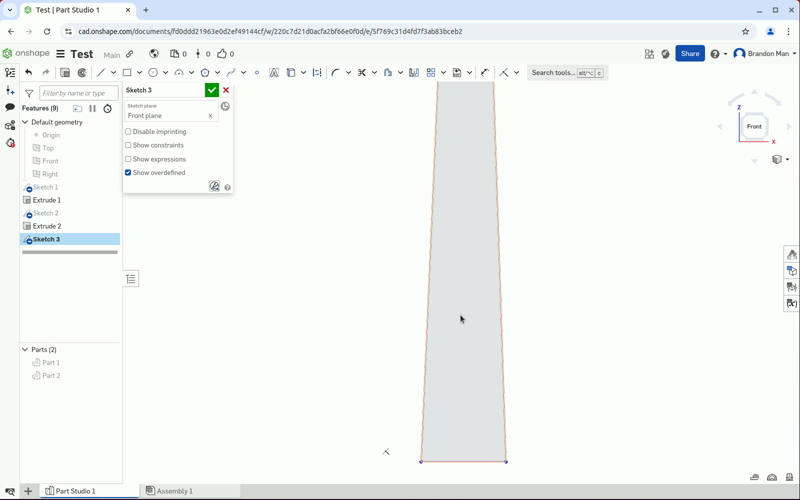
scroll(-6)
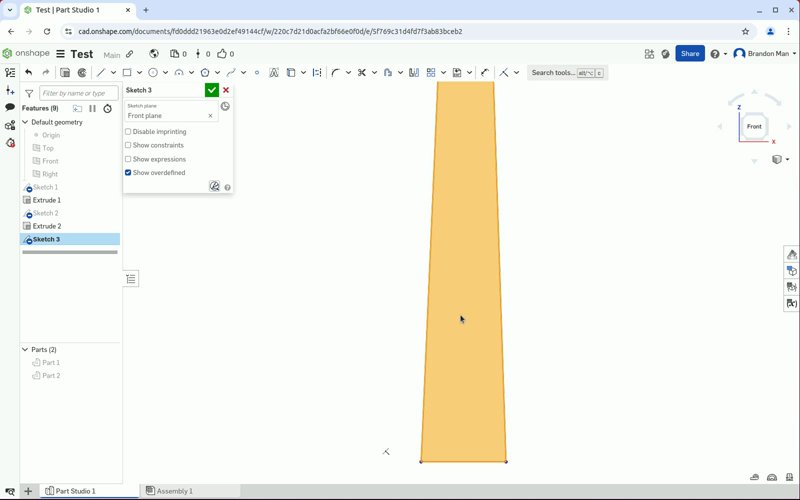
scroll(-6)
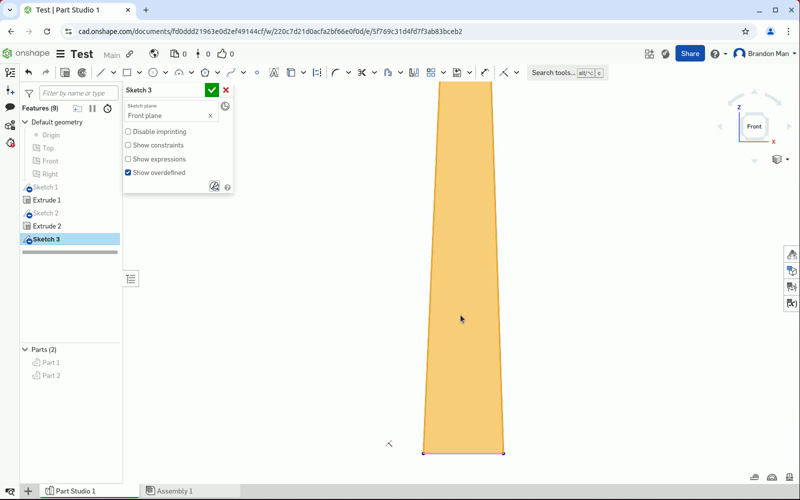
scroll(-6)
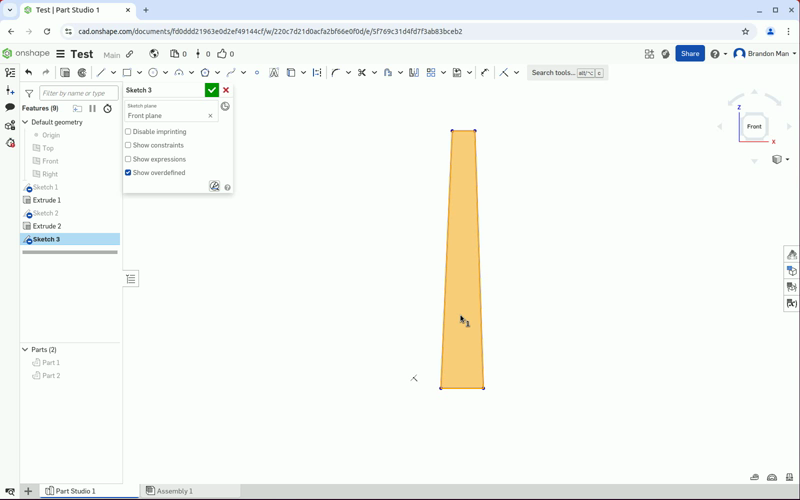
scroll(-6)
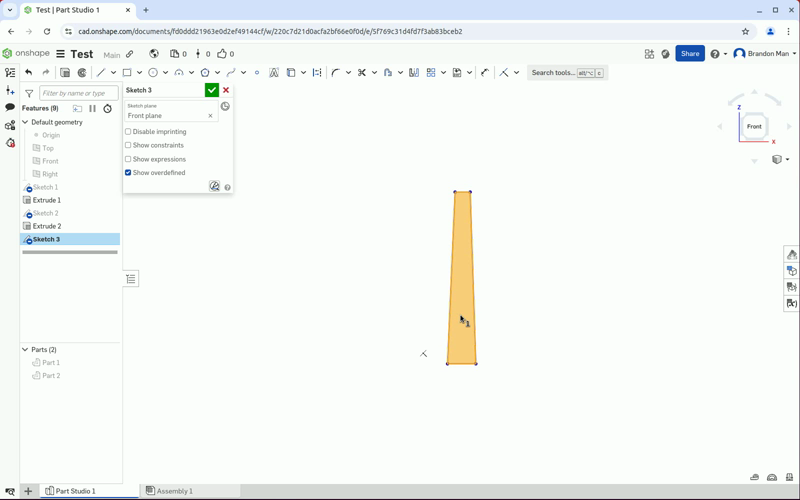
scroll(-6)
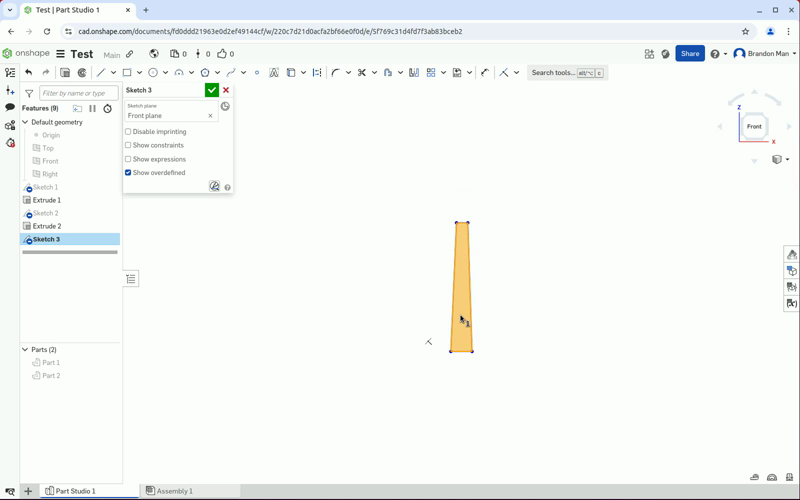
scroll(-6)
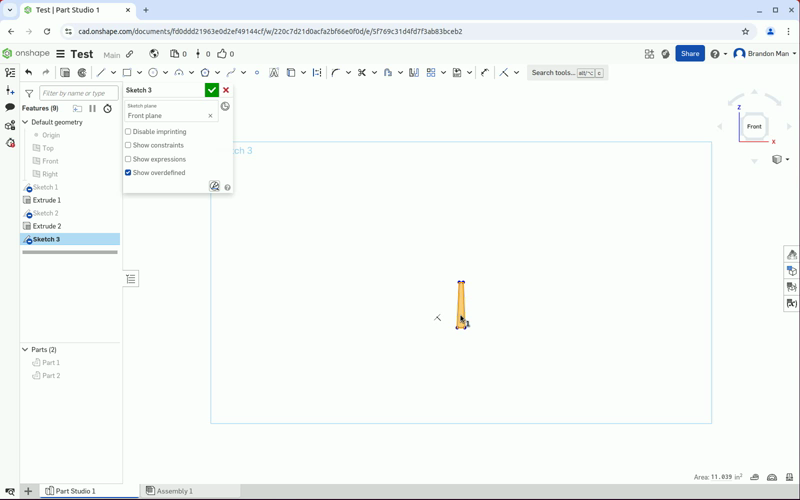
mouse_move(73, 352)
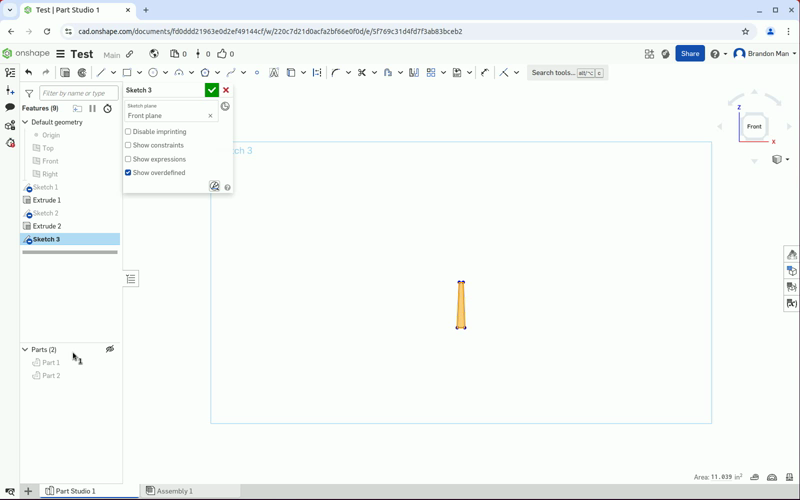
key(shift+y)
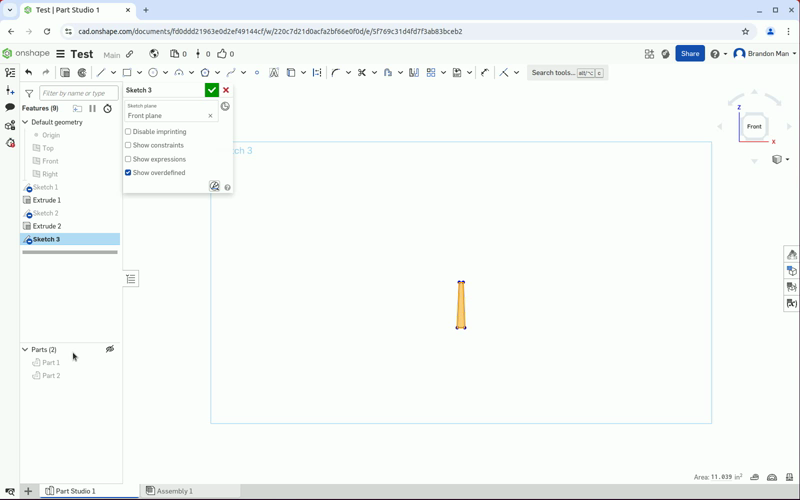
key(shift+e)
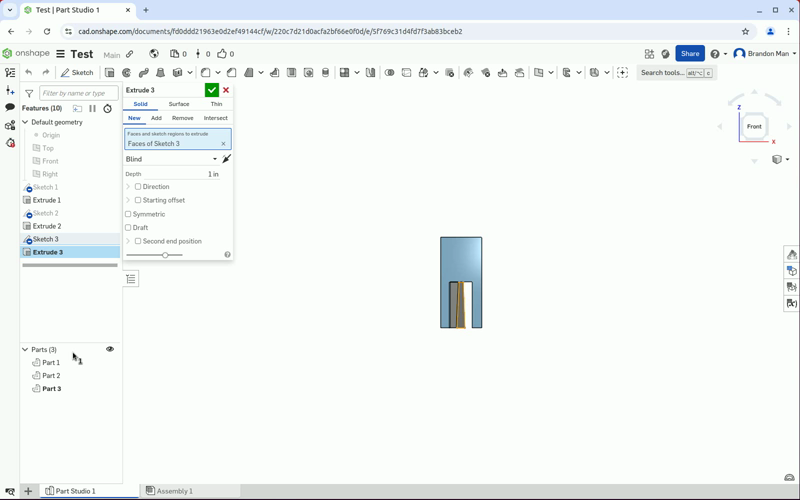
mouse_move(143, 106)
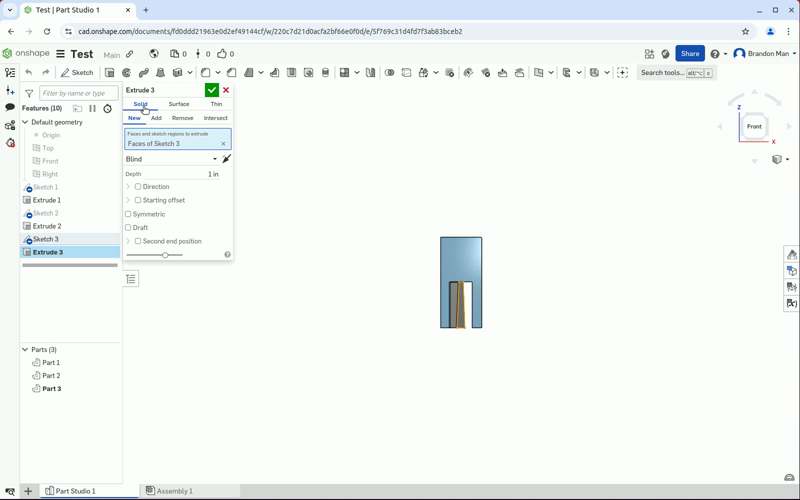
click(143, 106)
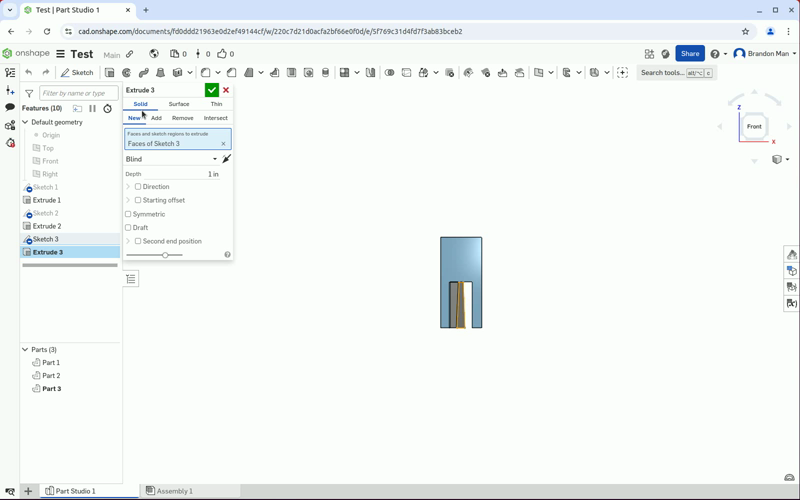
mouse_move(137, 120)
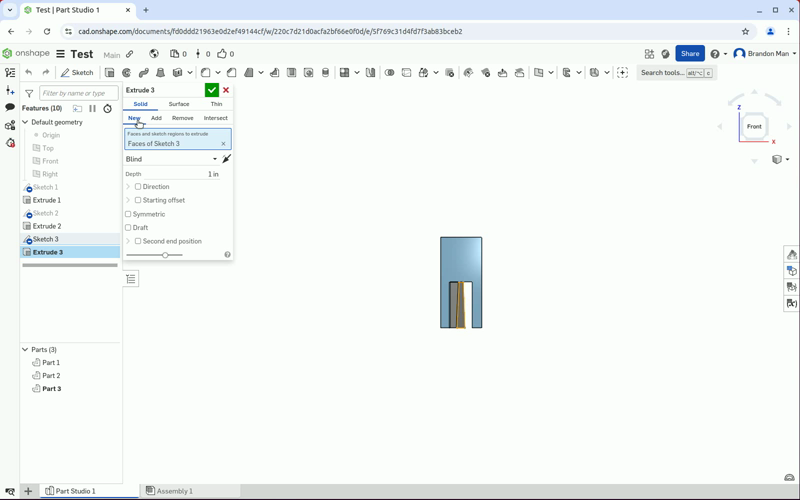
click(137, 120)
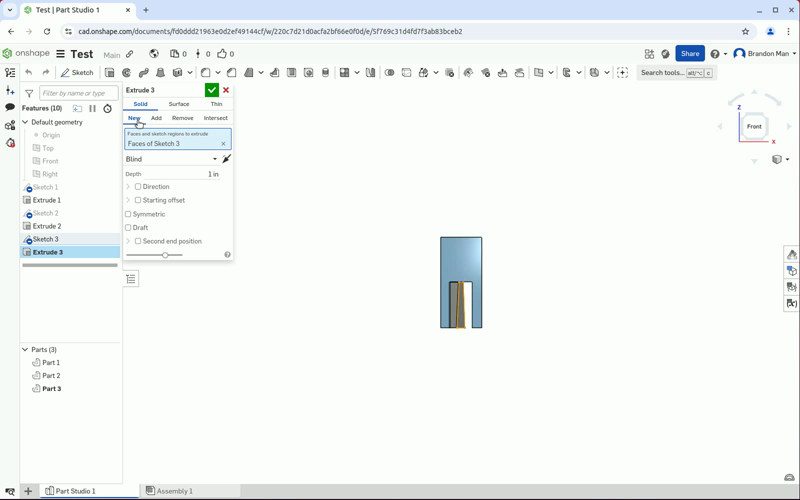
key(tab, 4)
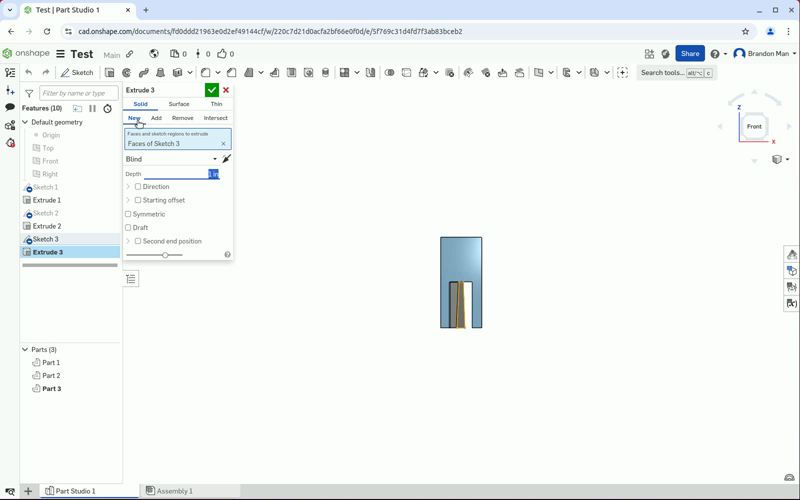
text(-1.926)
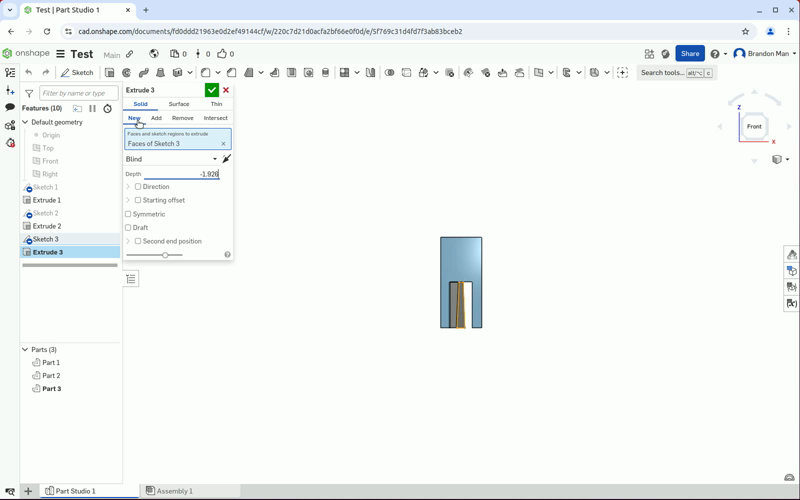
key(enter)
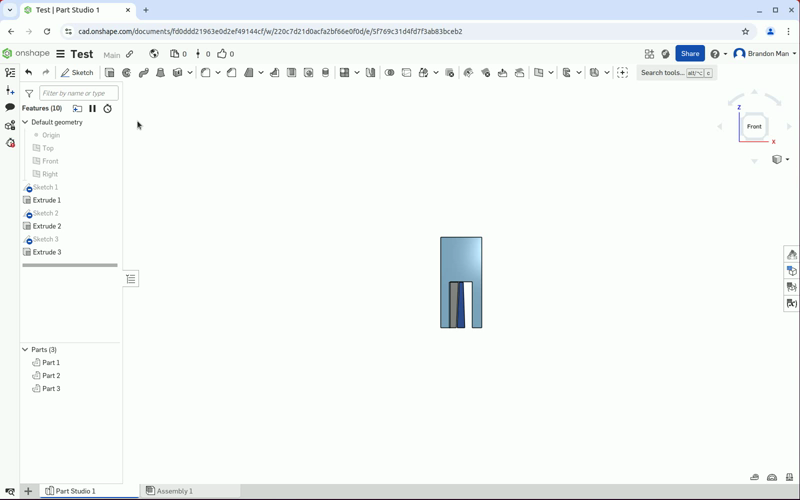
key(shift+h)
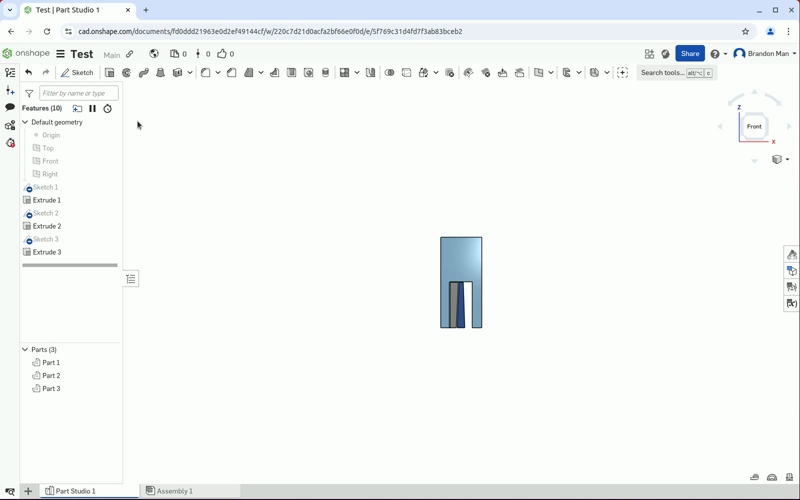
key(shift+h)
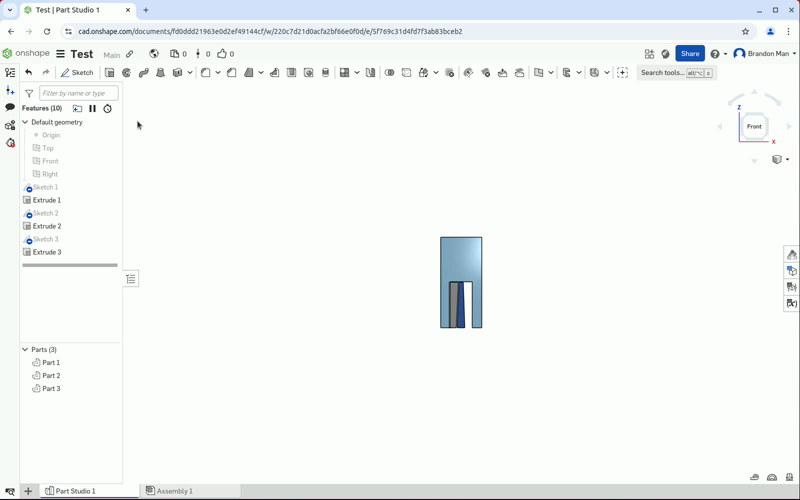
mouse_move(73, 189)
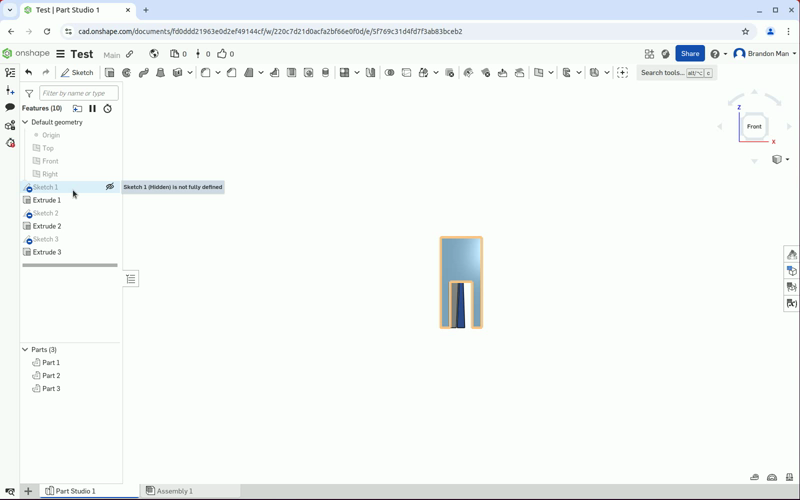
click(73, 189)
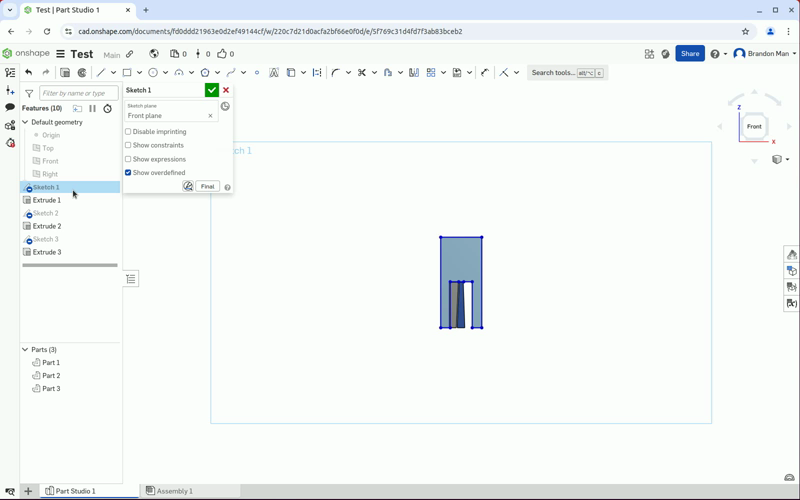
mouse_move(229, 92)
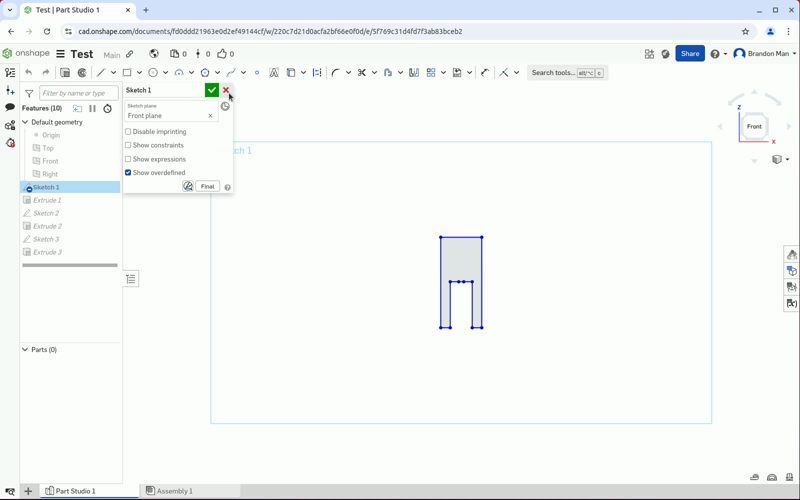
click(229, 92)
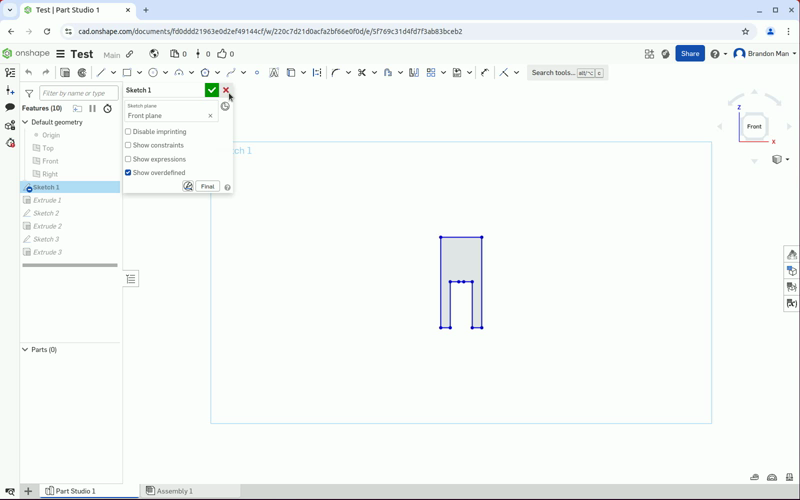
key(shift+s)
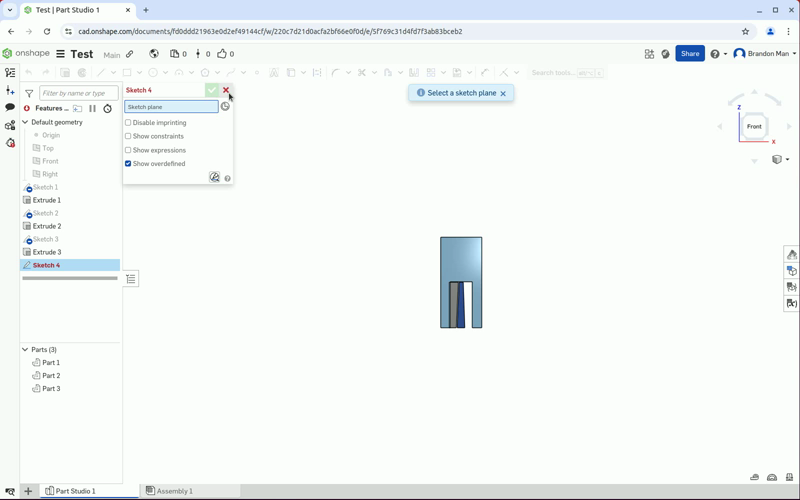
mouse_move(73, 163)
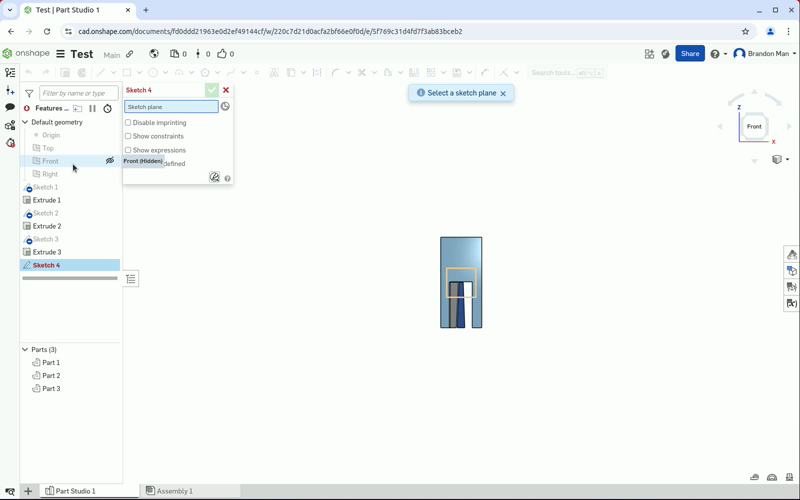
click(73, 163)
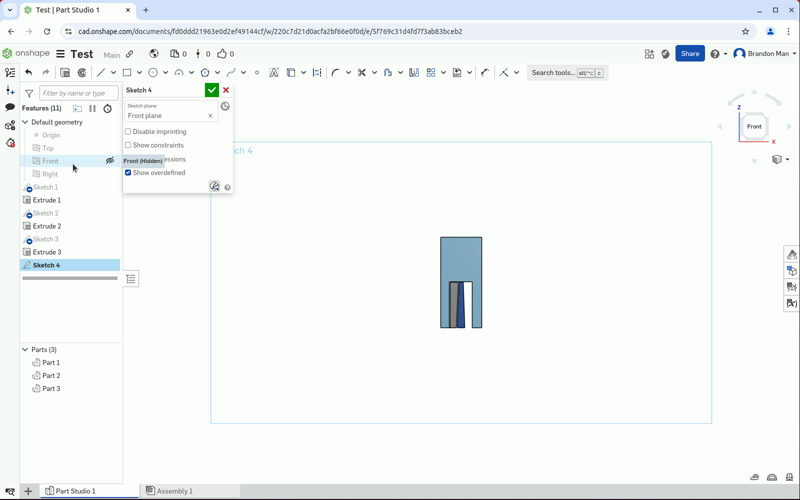
mouse_move(73, 352)
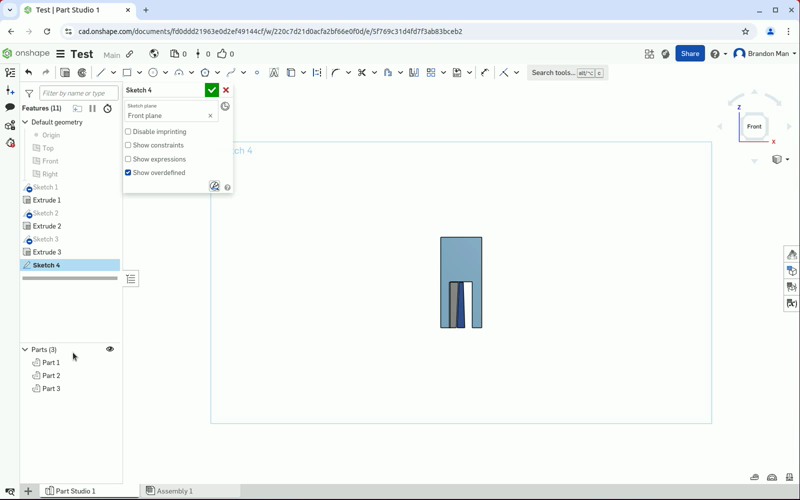
key(y)
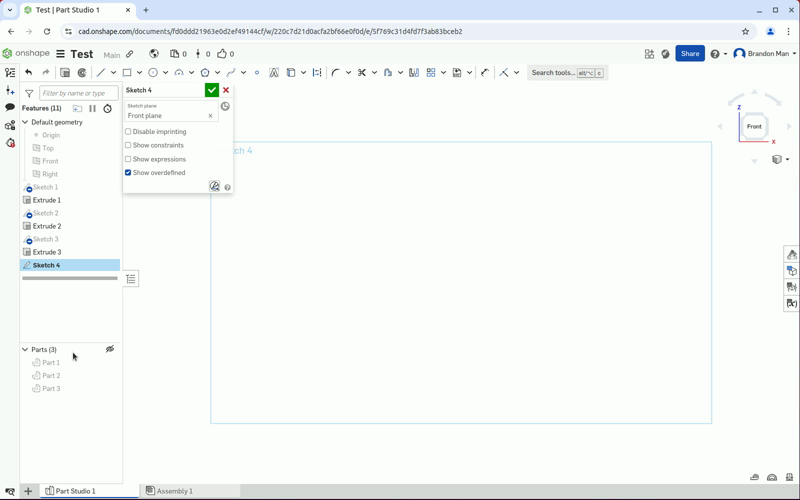
key(l)
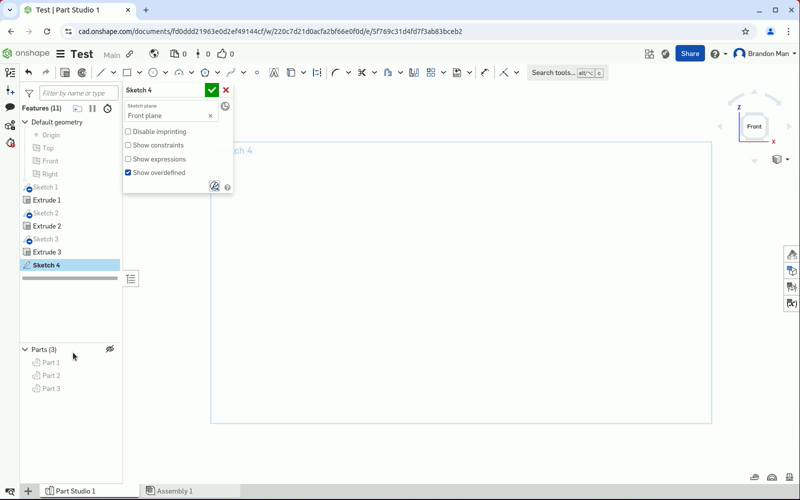
key_down(shift)
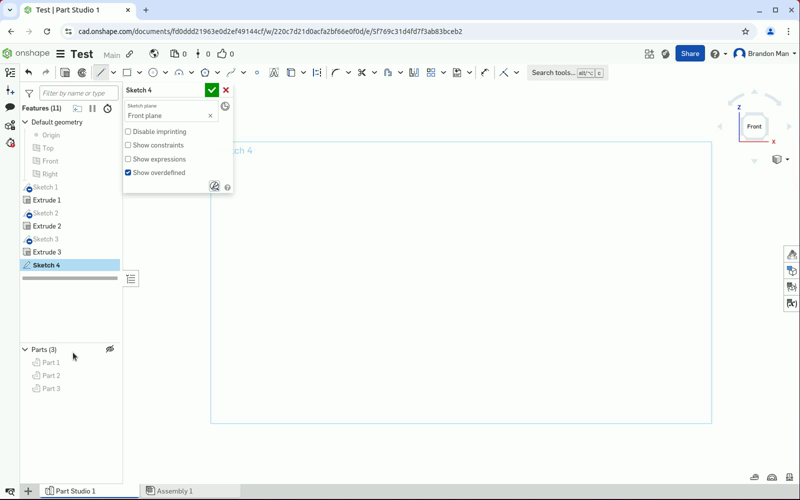
mouse_move(463, 282)
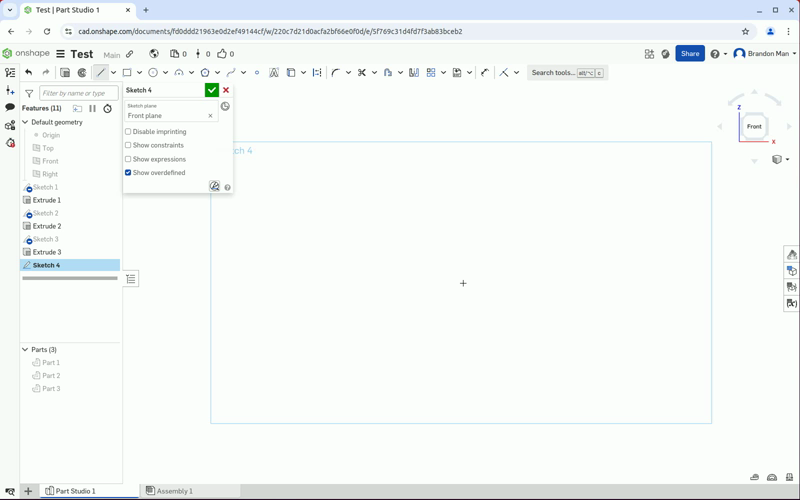
click(463, 282)
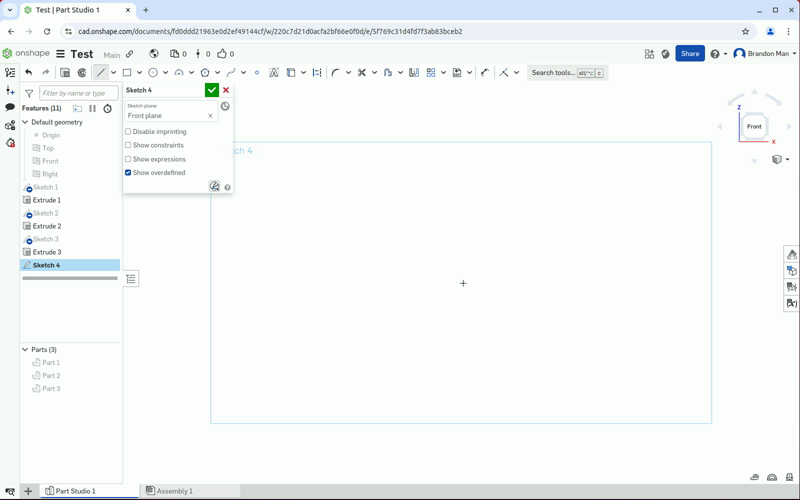
key_up(shift)
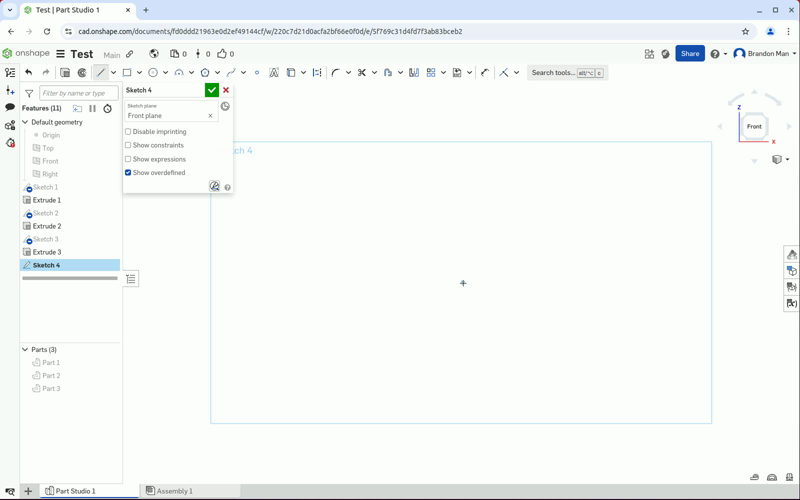
key_down(shift)
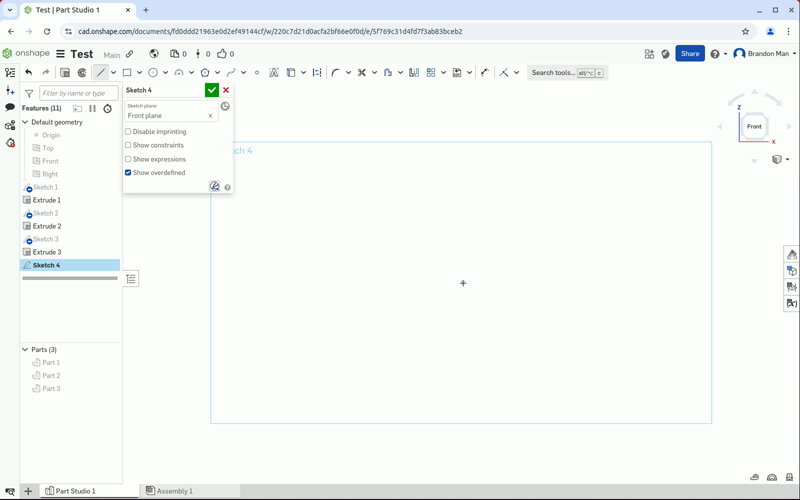
mouse_move(493, 282)
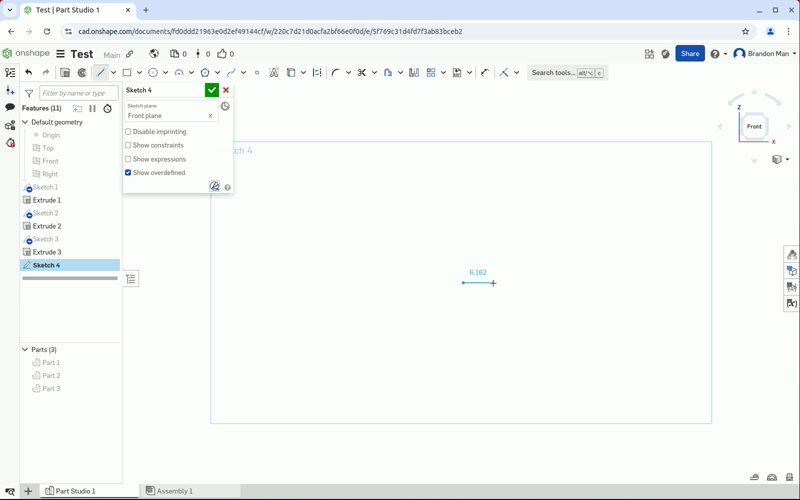
mouse_move(464, 328)
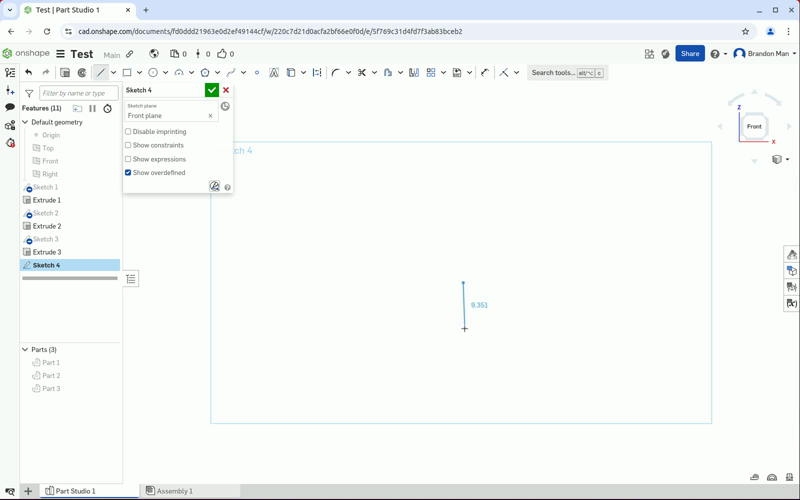
click(464, 328)
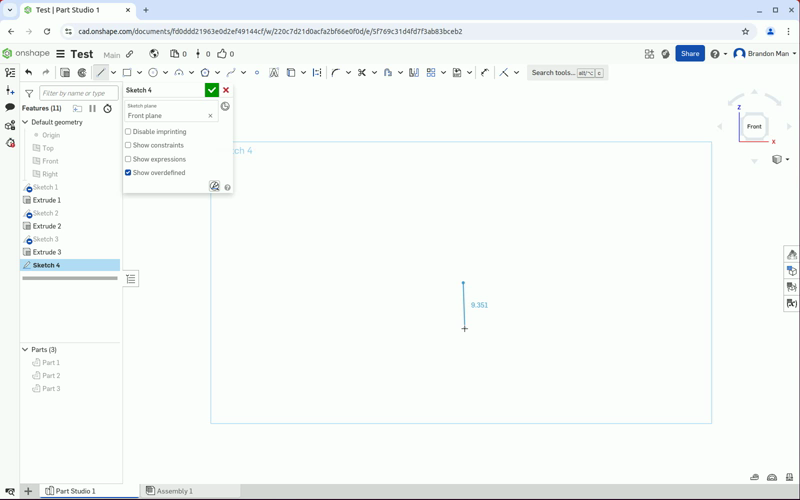
key_up(shift)
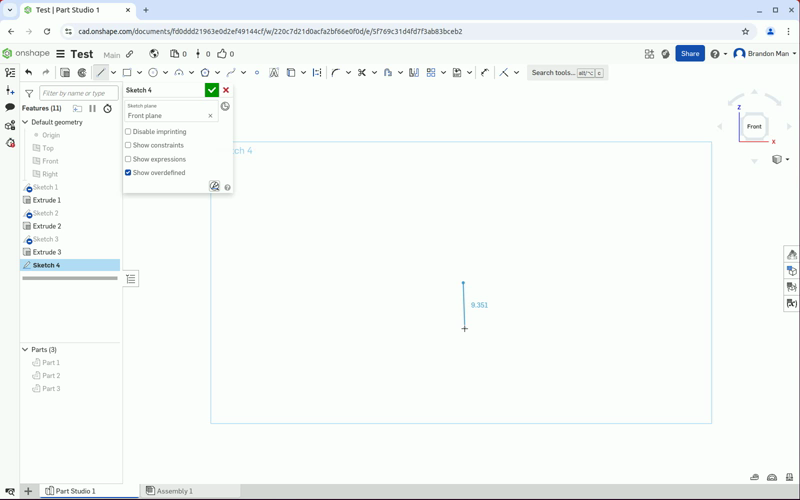
key_down(shift)
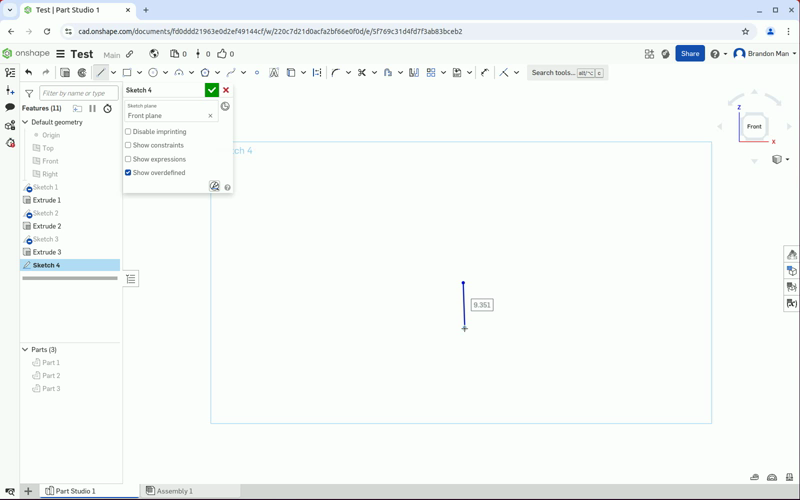
mouse_move(494, 328)
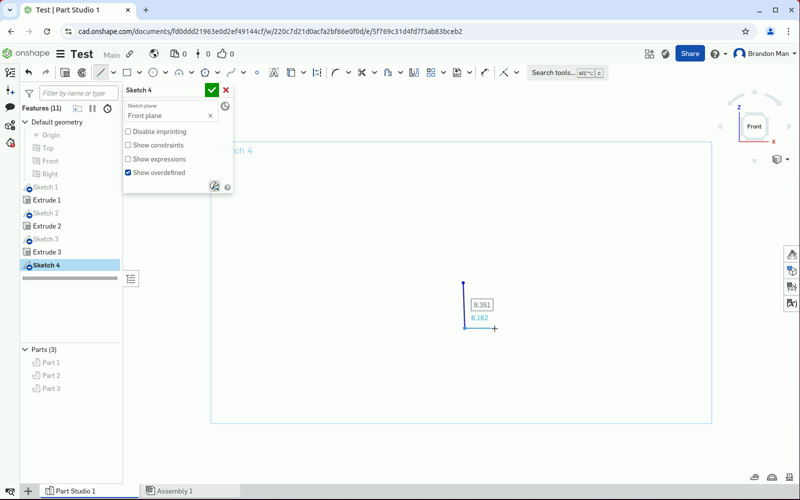
mouse_move(472, 328)
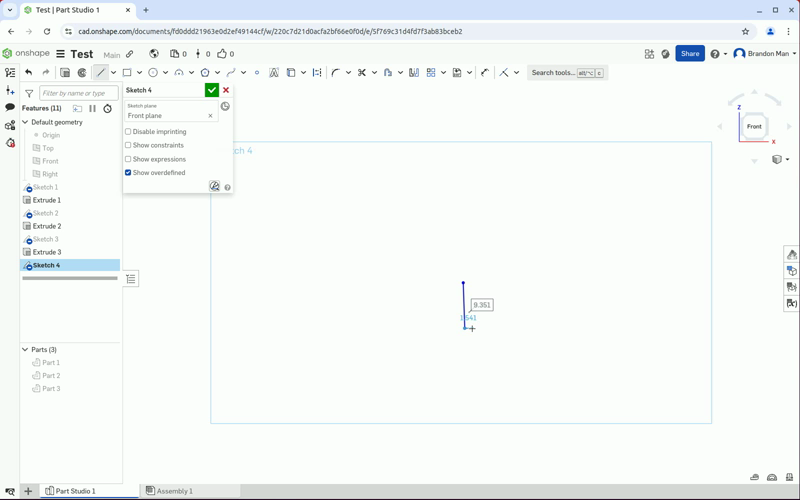
click(472, 328)
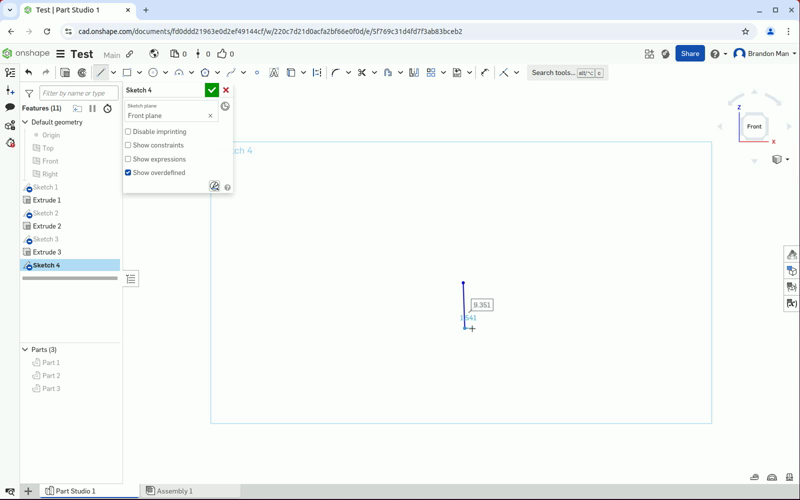
key_up(shift)
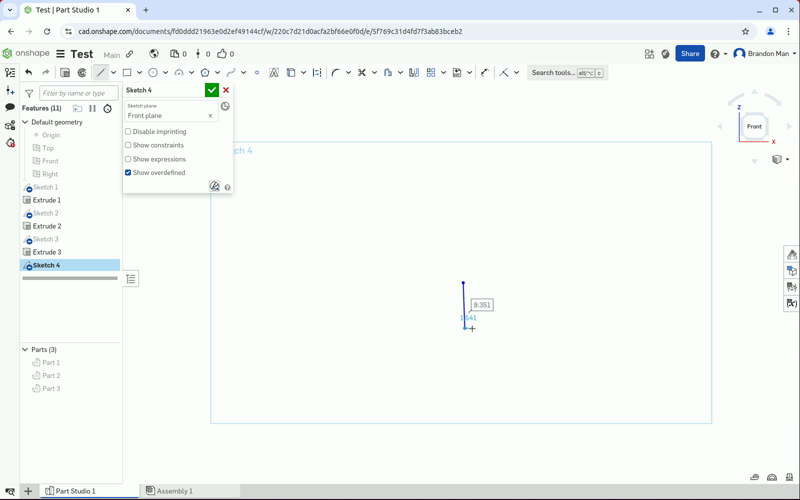
key_down(shift)
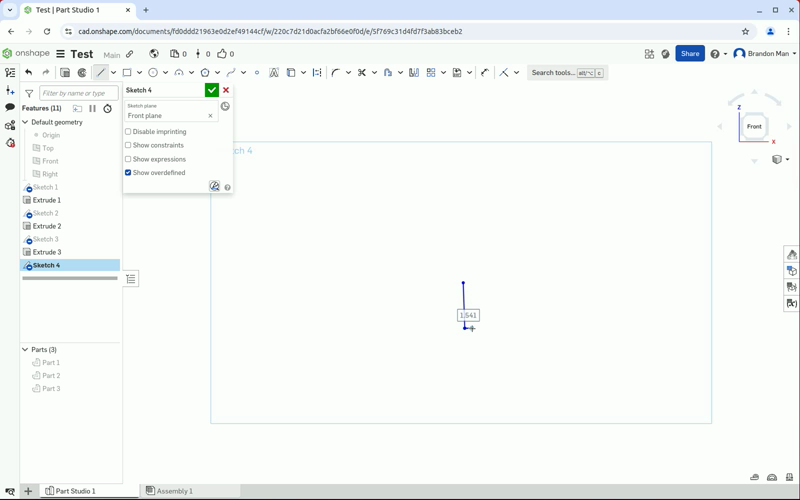
mouse_move(502, 328)
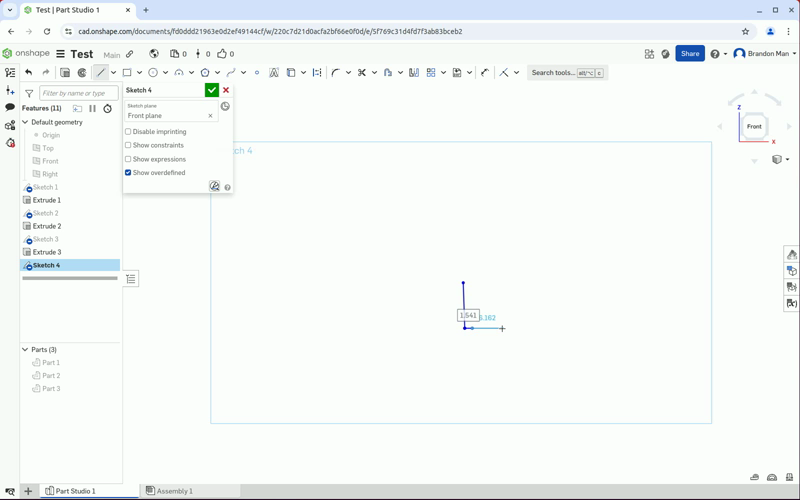
mouse_move(472, 282)
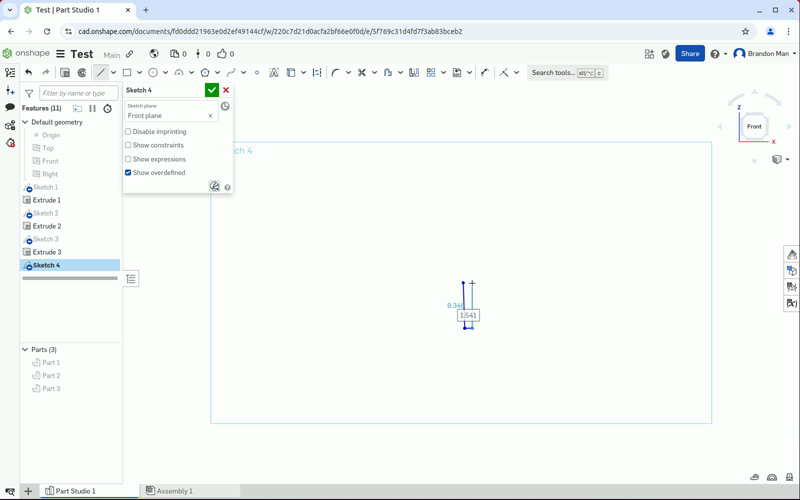
click(472, 282)
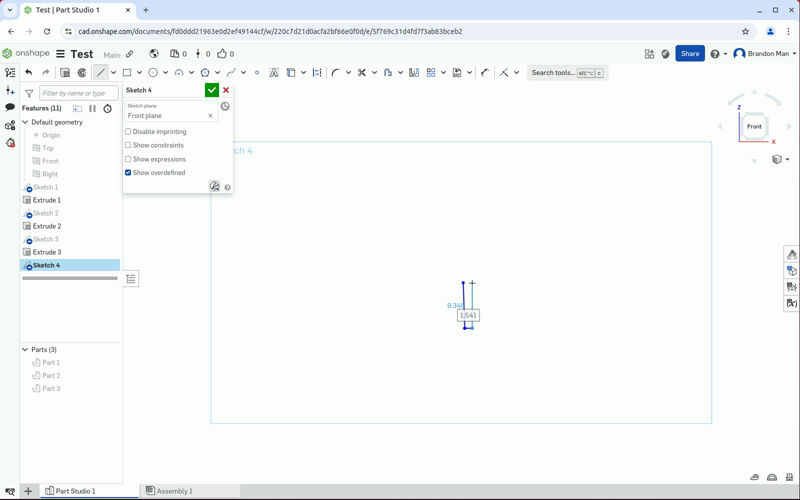
key_up(shift)
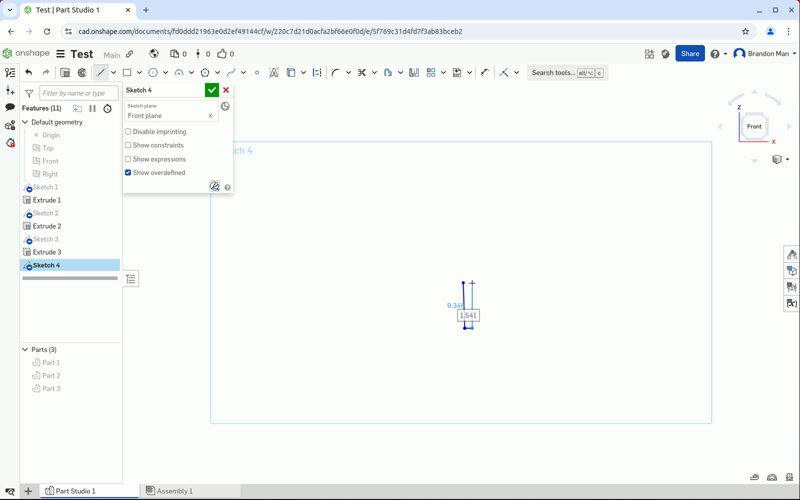
mouse_move(502, 282)
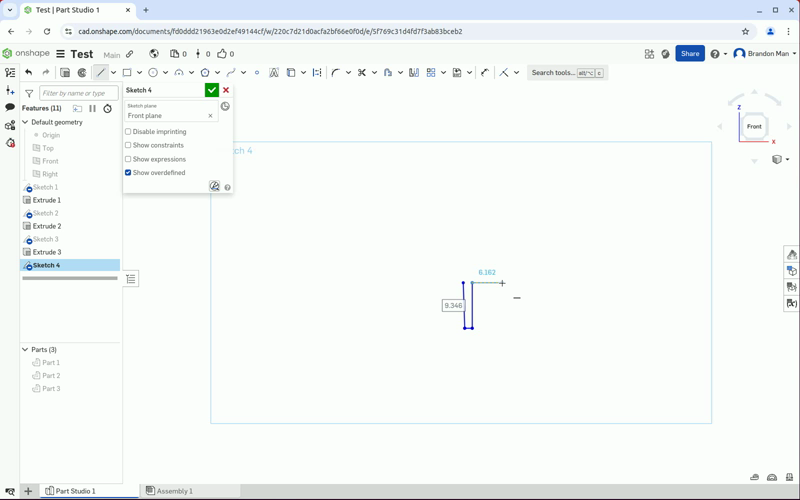
key_down(shift)
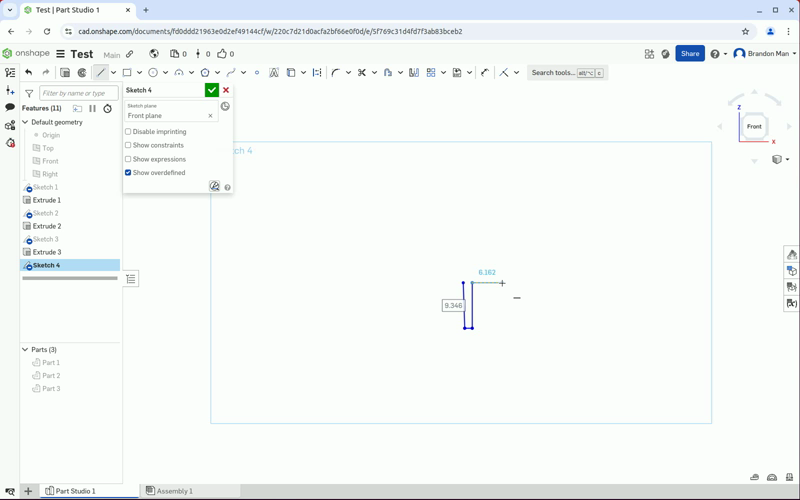
mouse_move(463, 282)
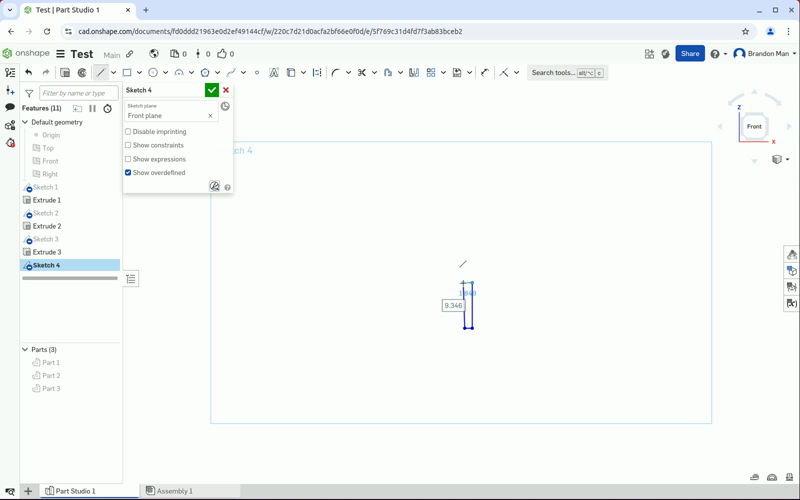
key_up(shift)
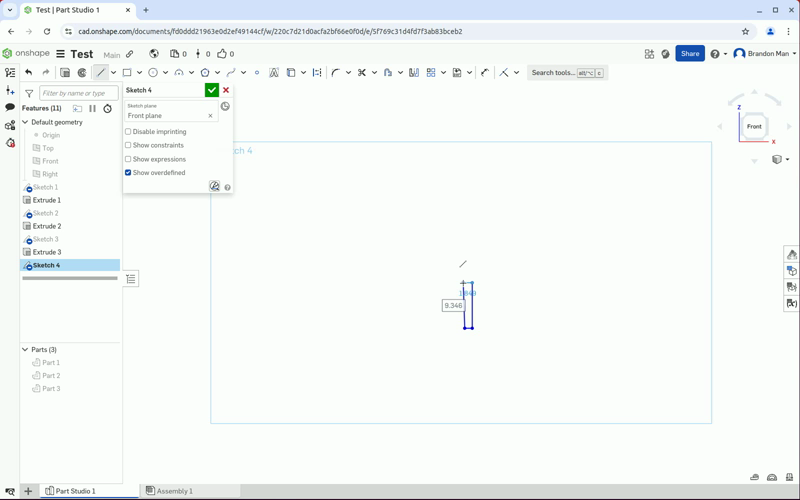
click(463, 282)
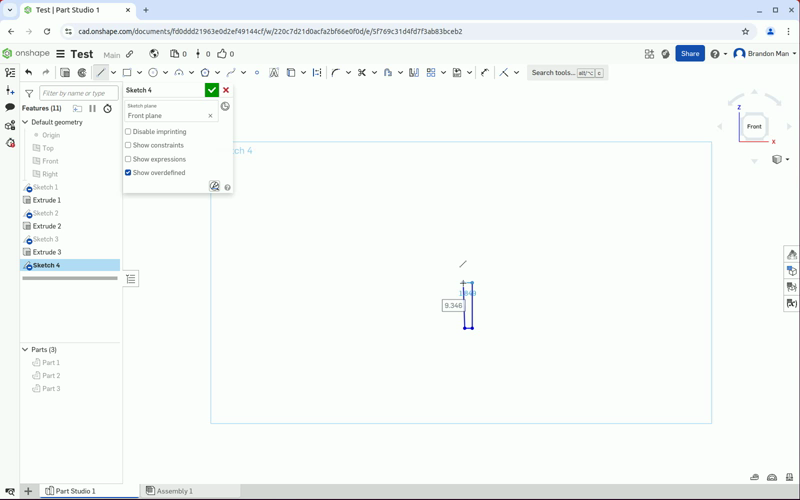
key(esc)
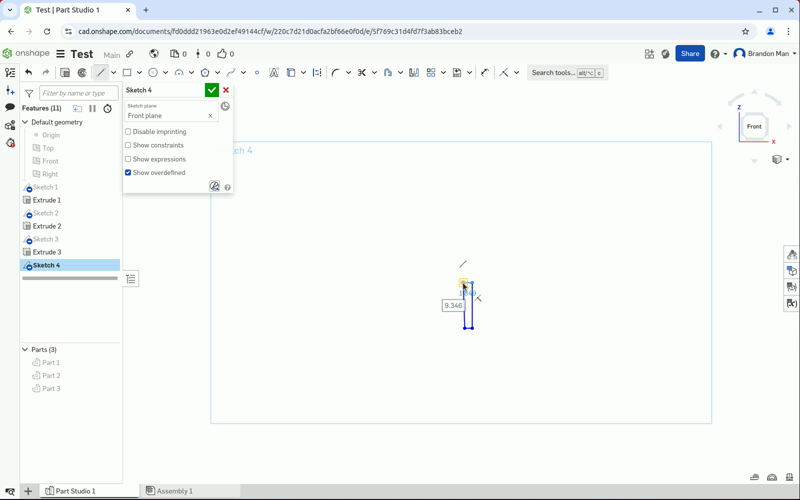
mouse_move(467, 311)
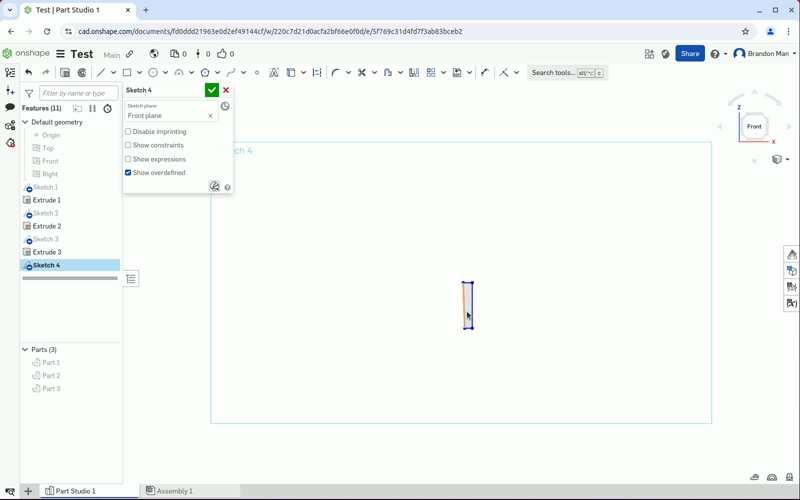
scroll(6)
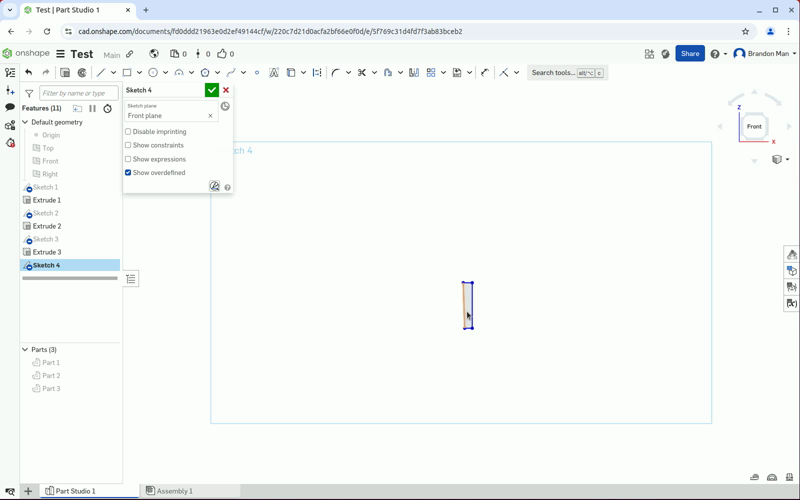
scroll(6)
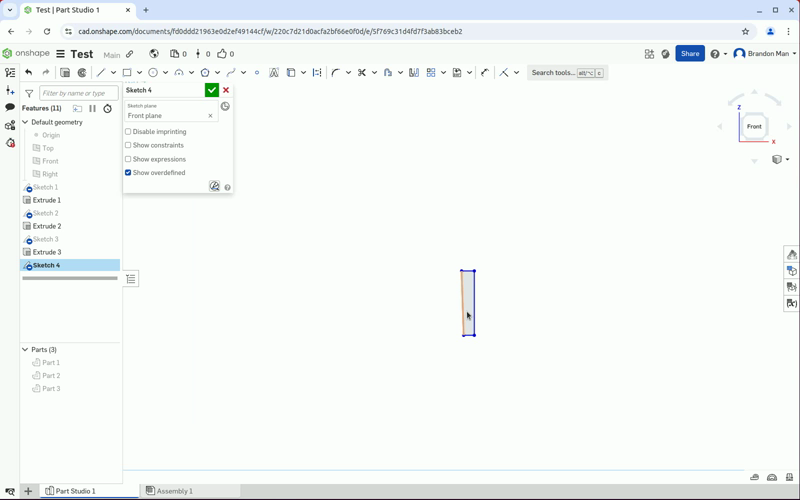
scroll(6)
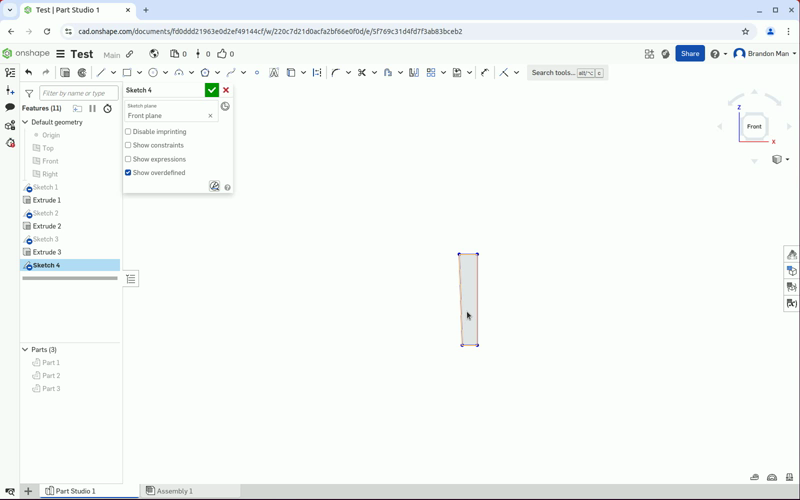
scroll(6)
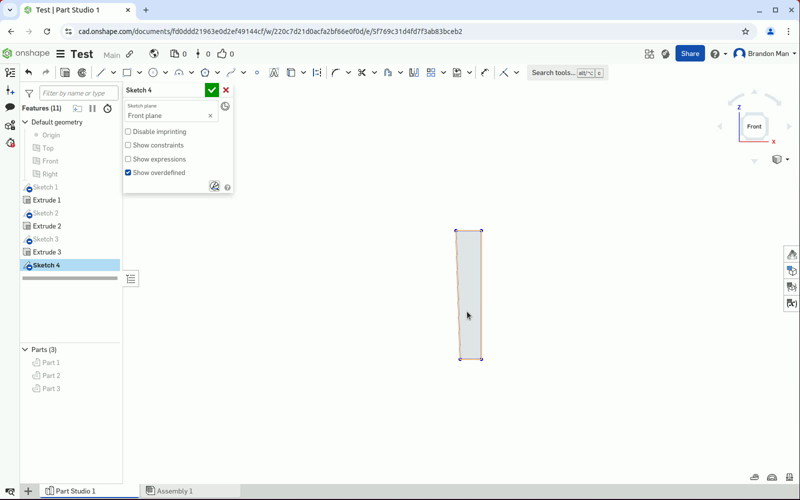
scroll(6)
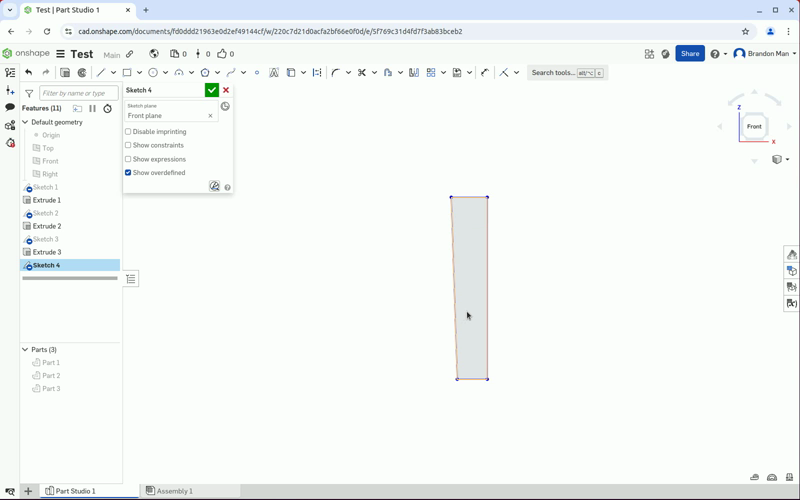
scroll(6)
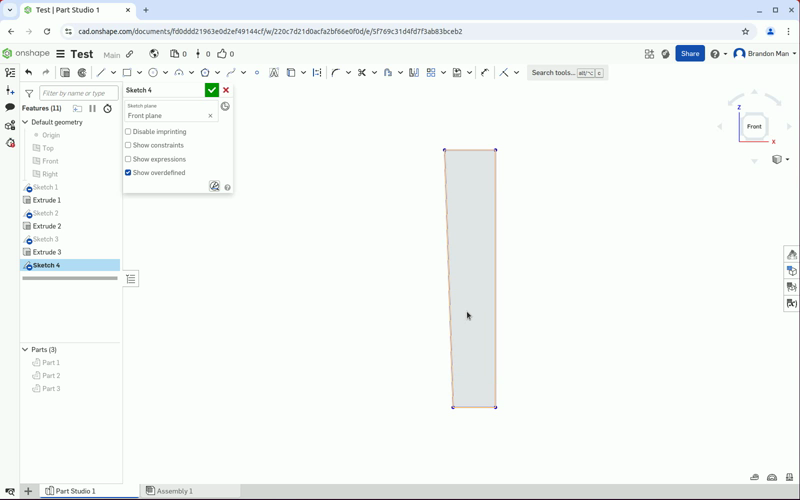
scroll(6)
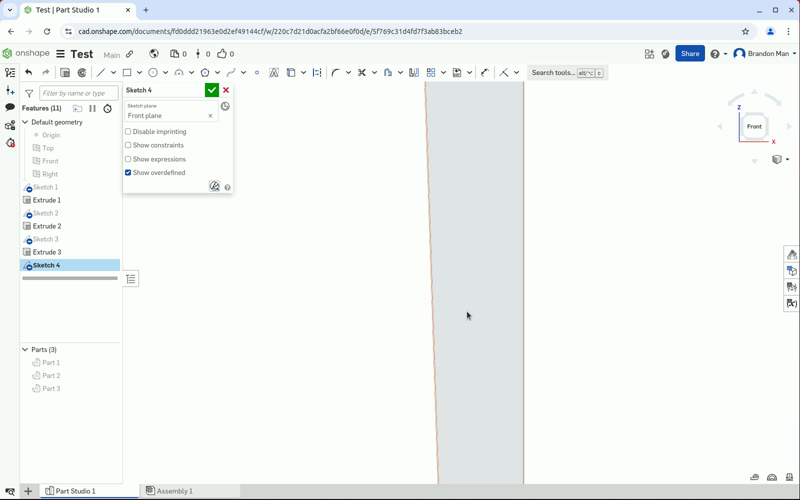
click(467, 311)
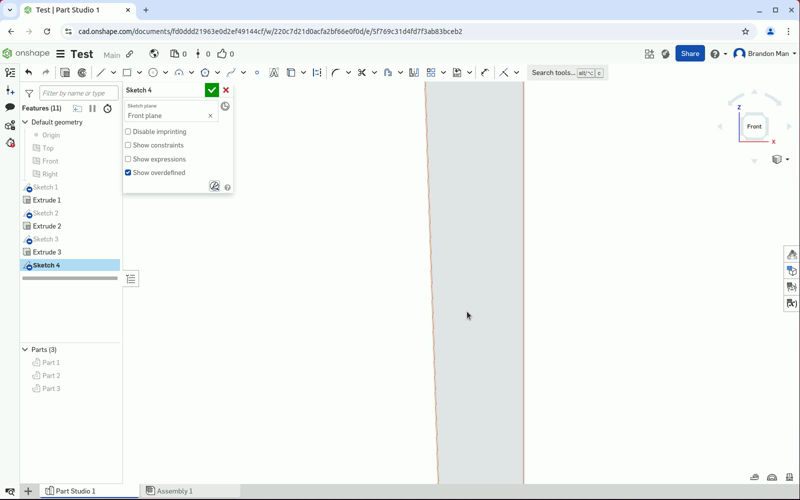
scroll(-6)
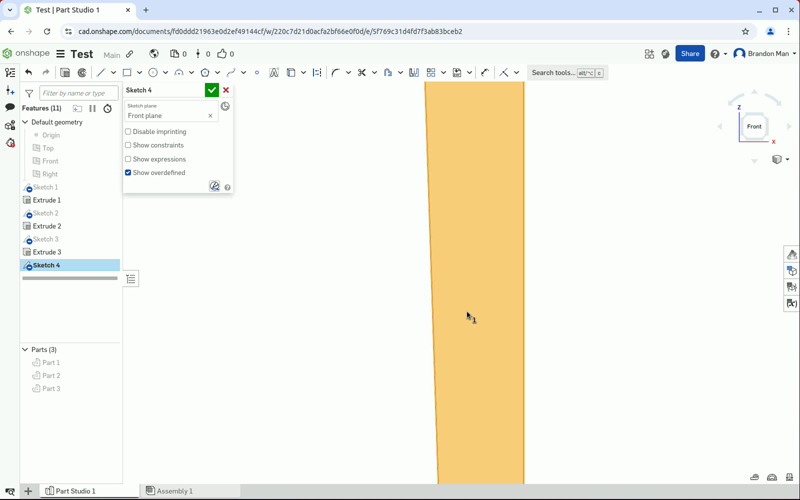
scroll(-6)
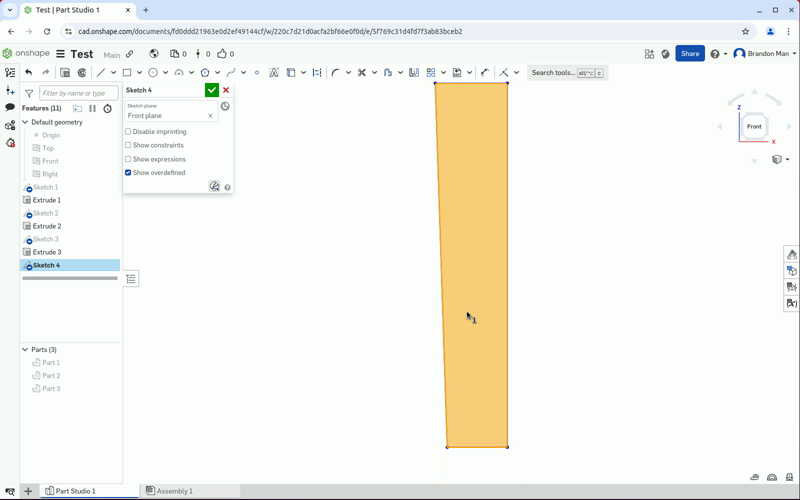
scroll(-6)
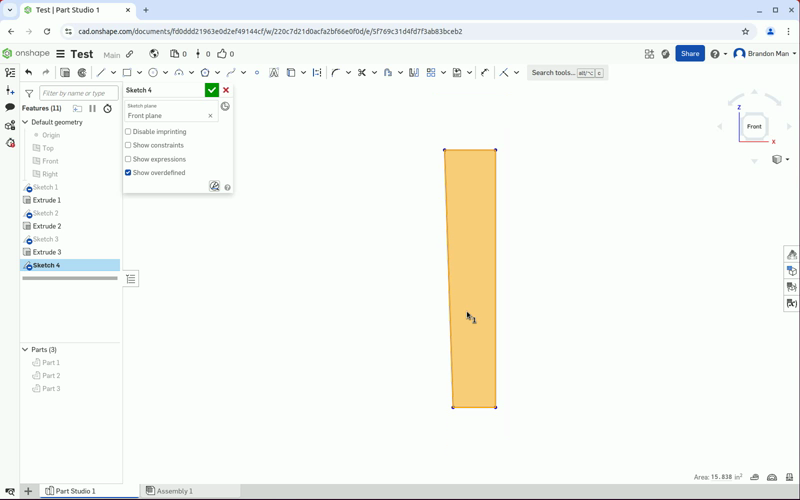
scroll(-6)
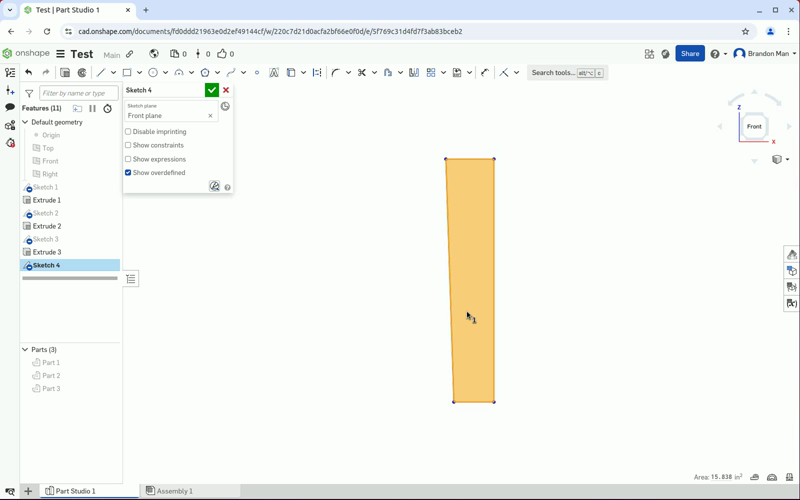
scroll(-6)
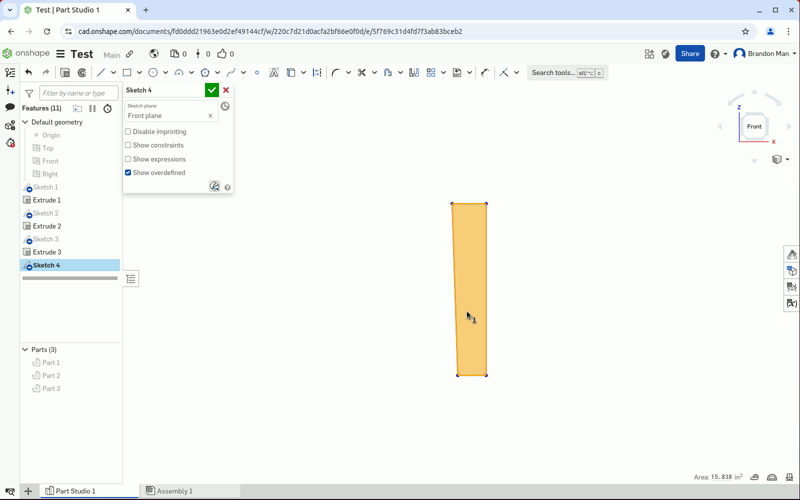
scroll(-6)
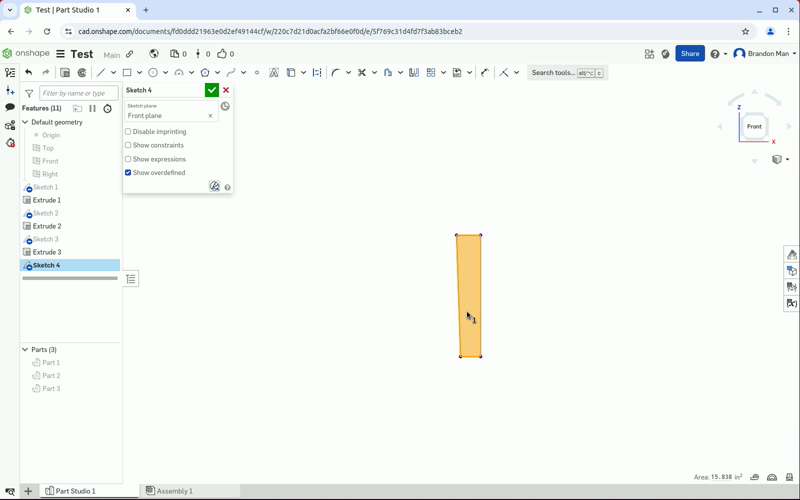
scroll(-6)
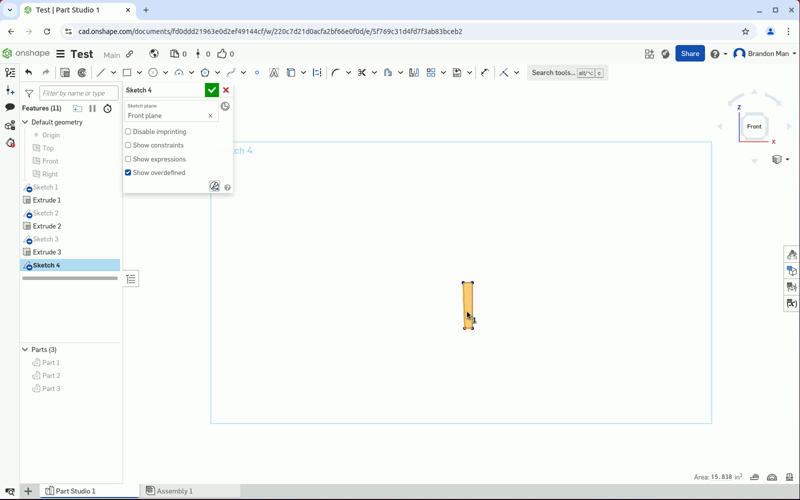
mouse_move(73, 352)
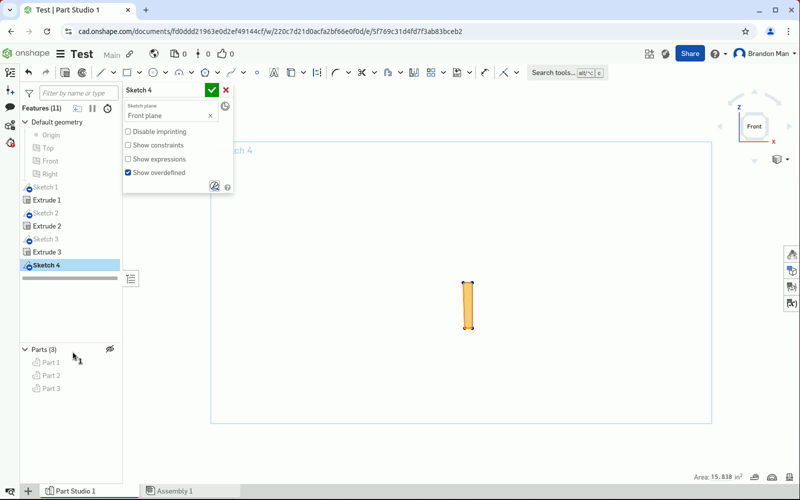
key(shift+y)
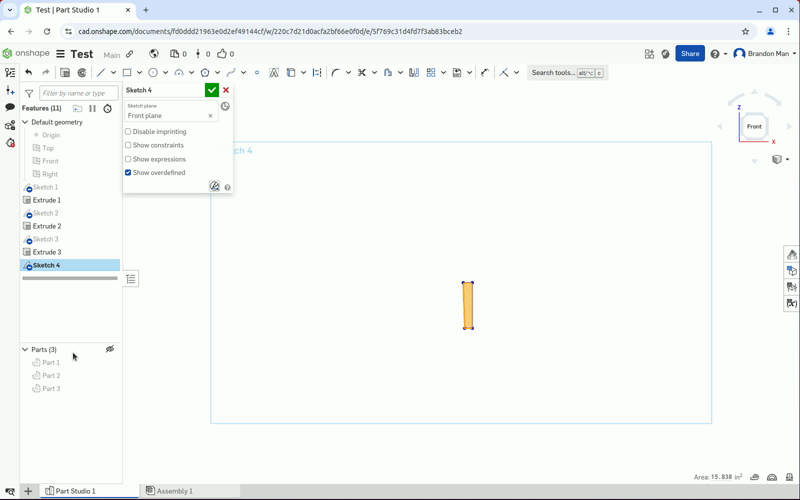
key(shift+e)
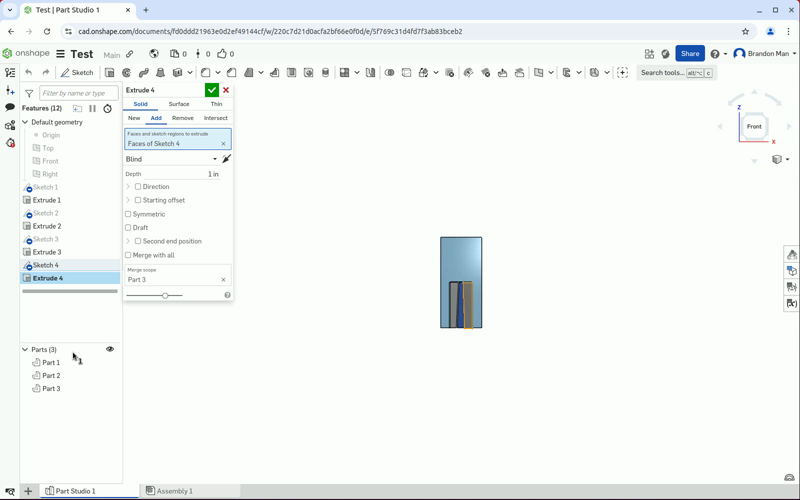
mouse_move(143, 106)
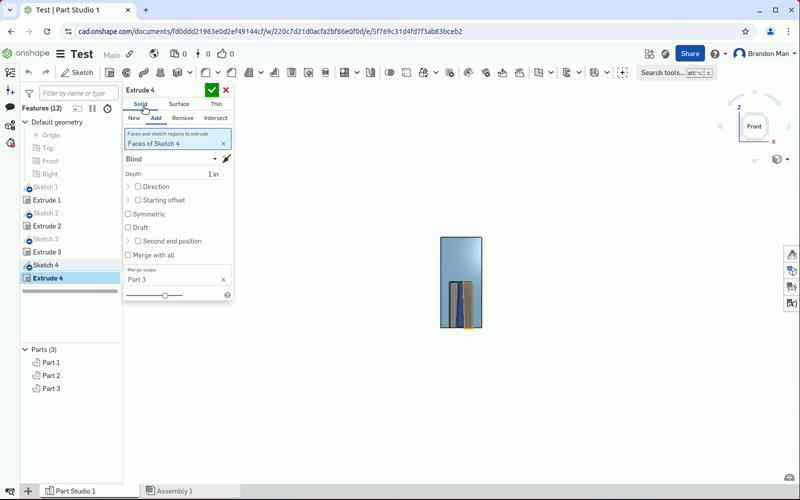
click(143, 106)
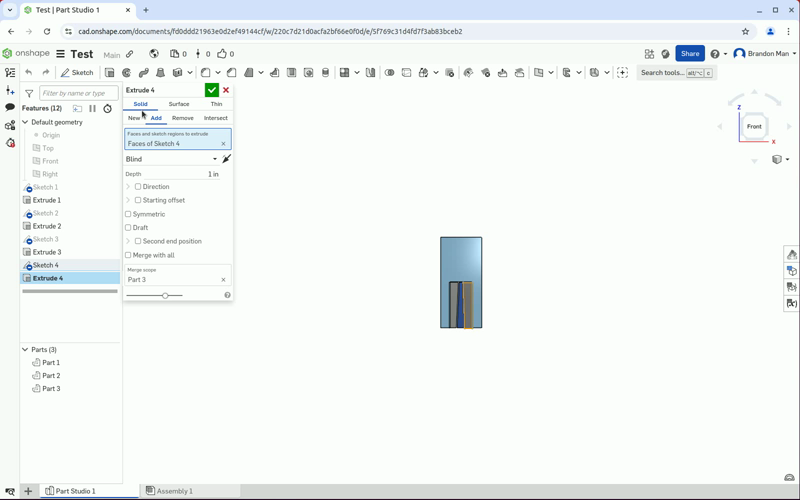
mouse_move(137, 120)
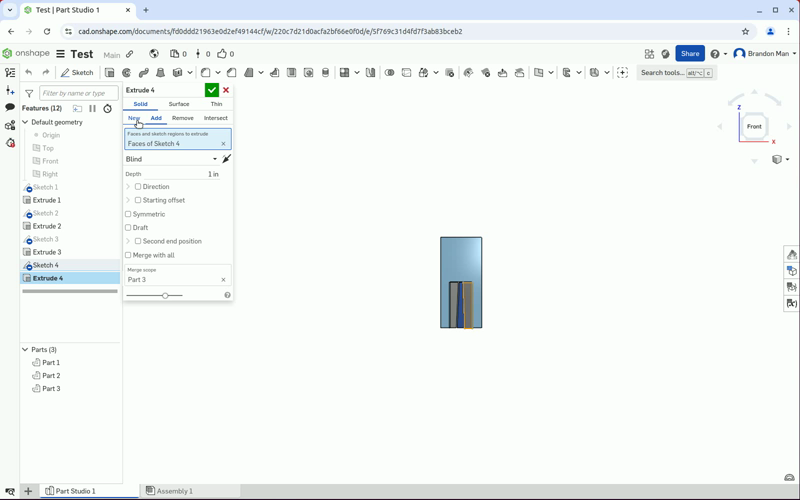
click(137, 120)
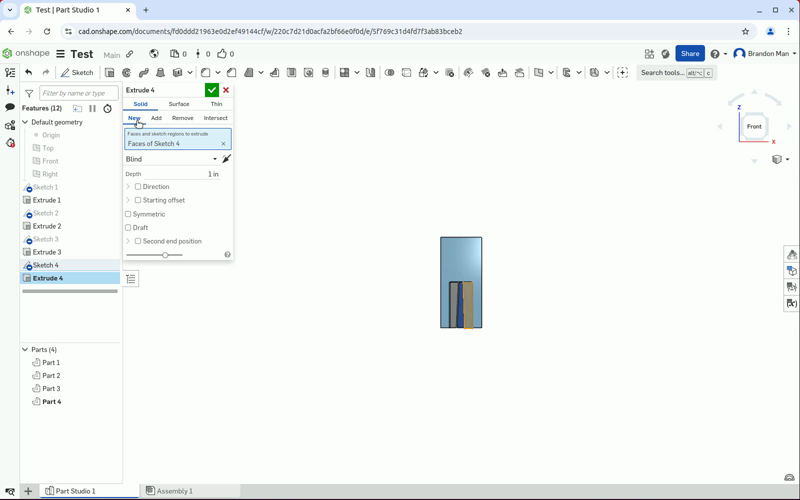
key(tab, 4)
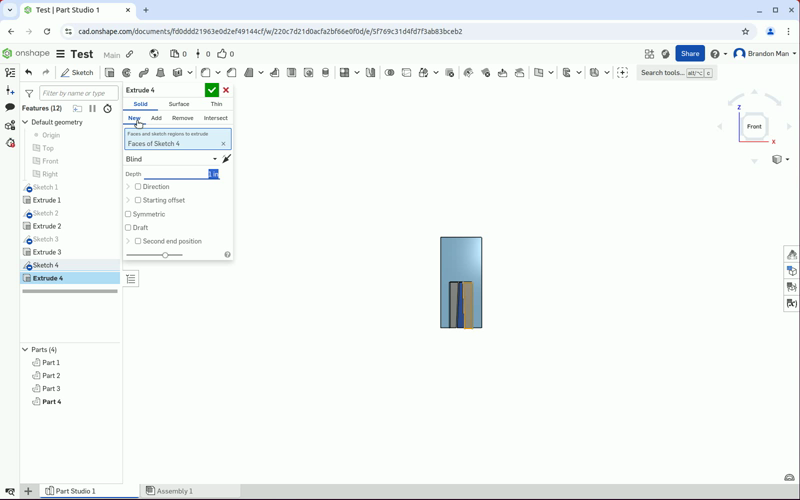
text(-1.926)
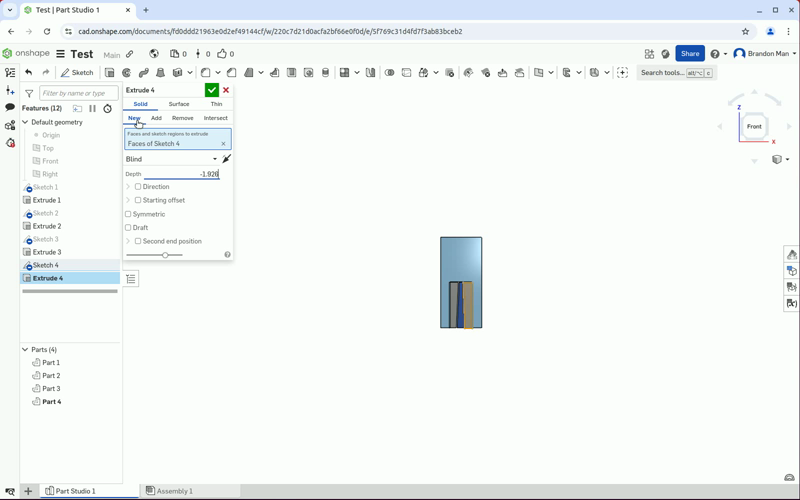
key(enter)
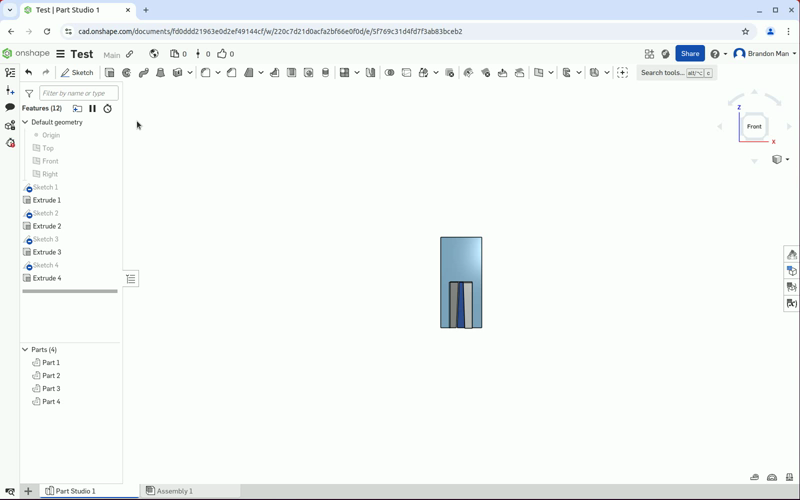
key(shift+h)
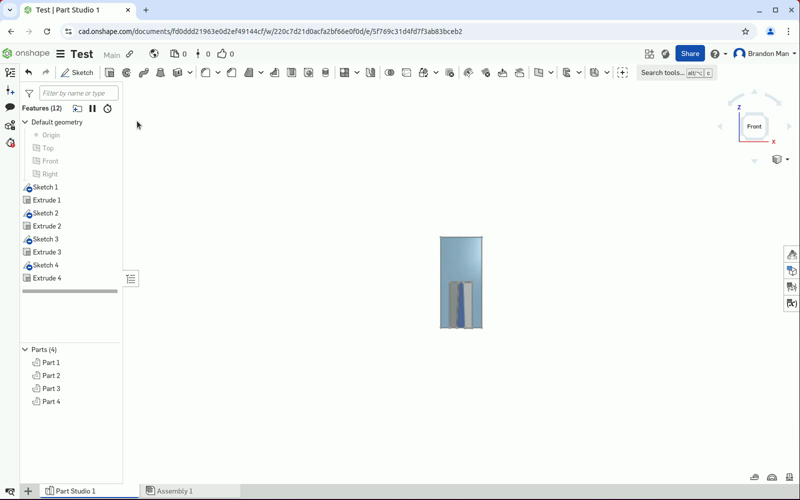
key(shift+h)
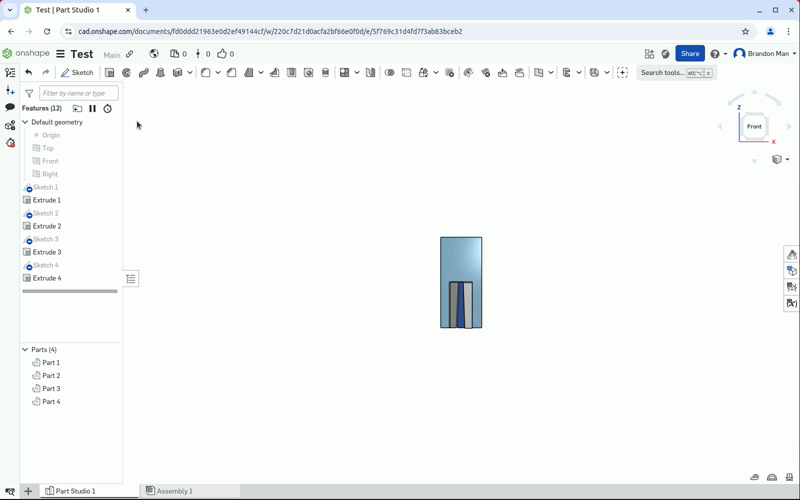
mouse_move(73, 189)
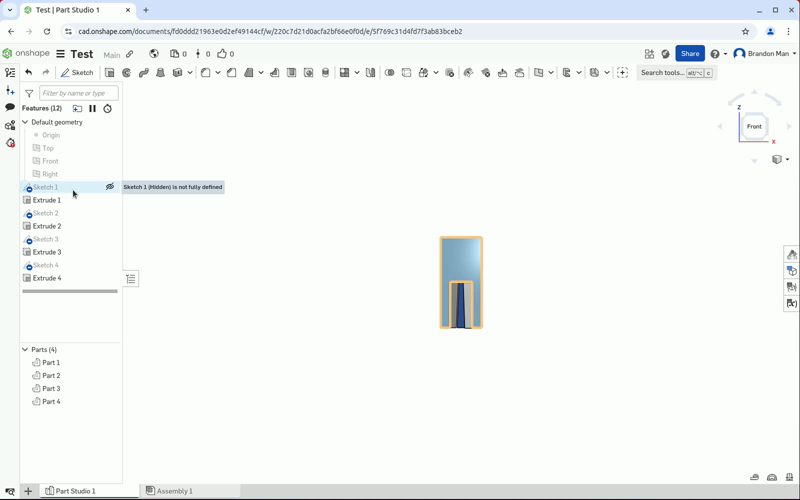
click(73, 189)
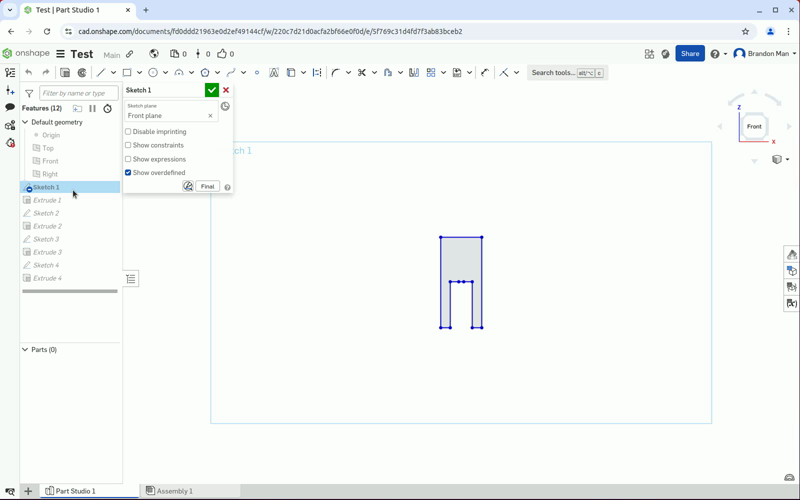
mouse_move(229, 92)
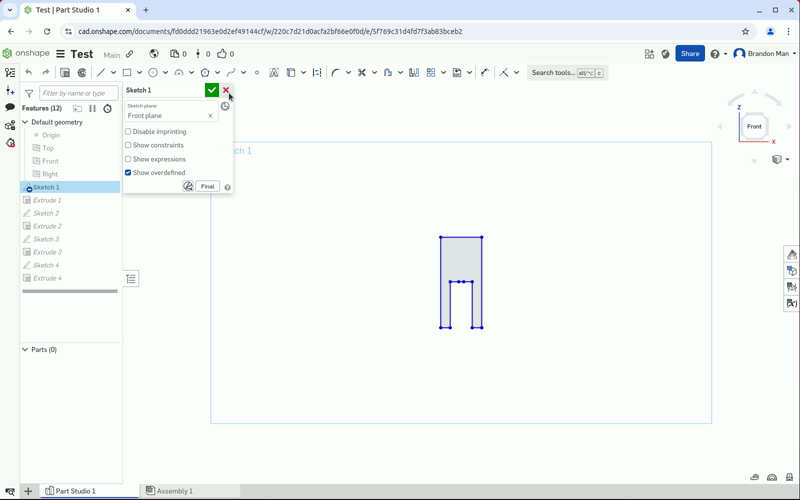
click(229, 92)
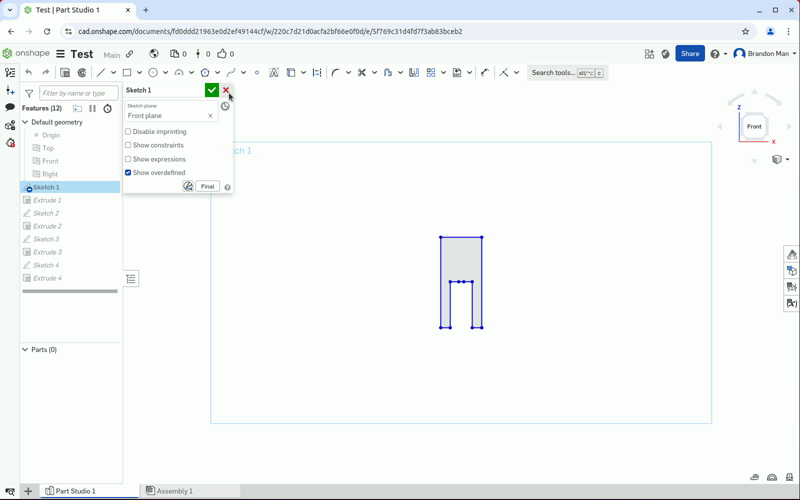
key(shift+s)
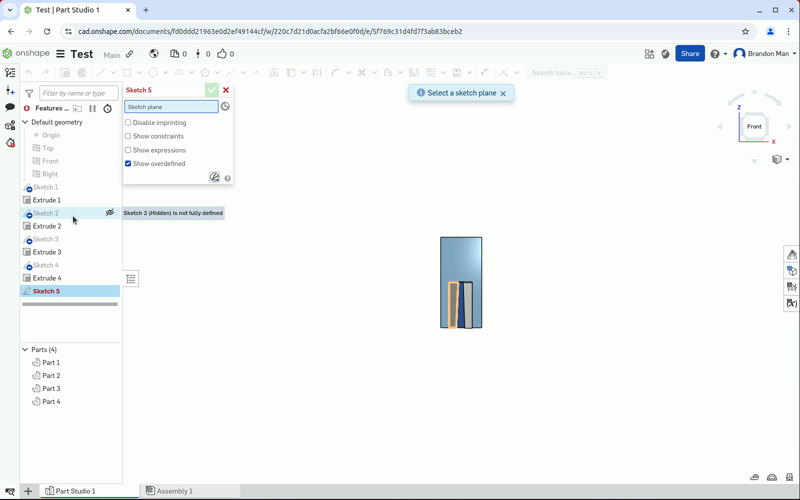
scroll(3)
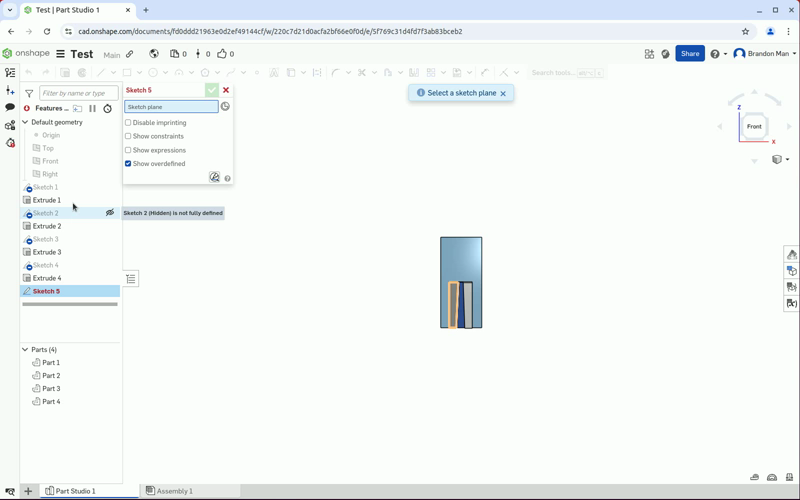
mouse_move(73, 163)
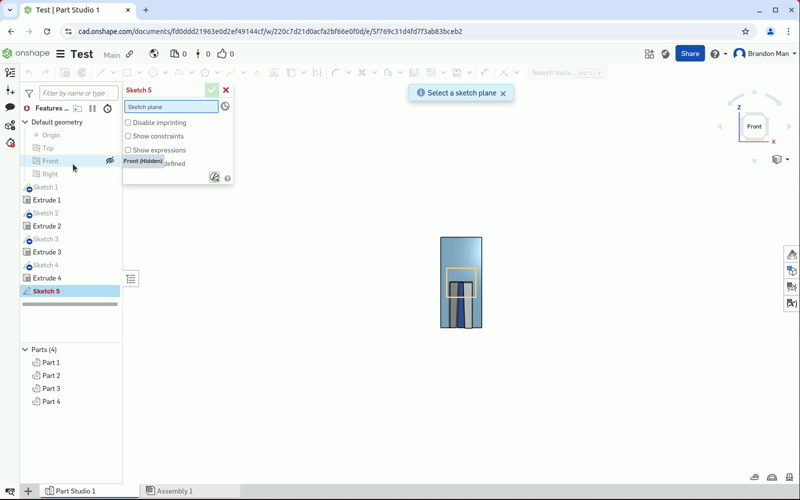
click(73, 163)
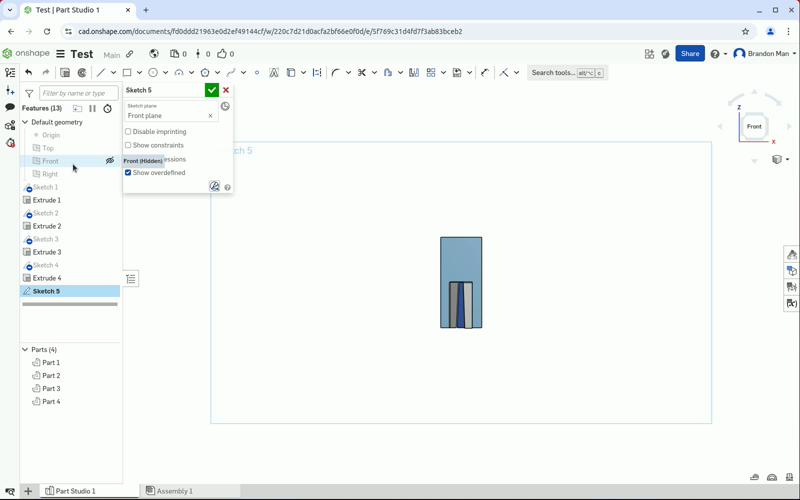
mouse_move(73, 352)
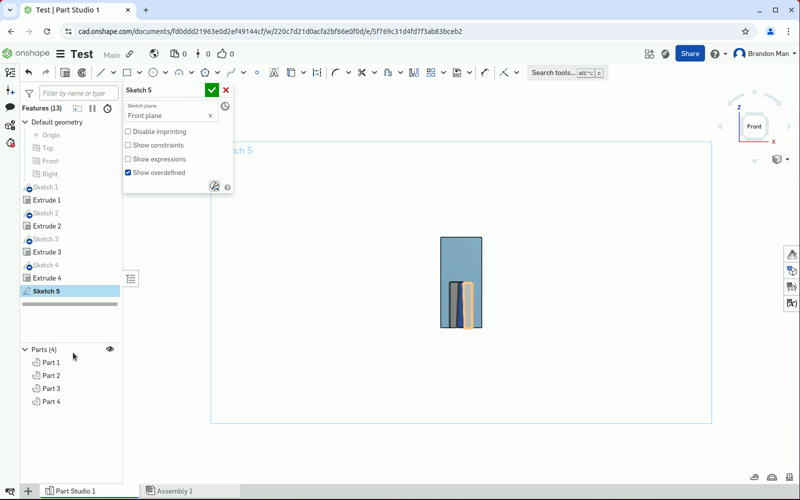
key(y)
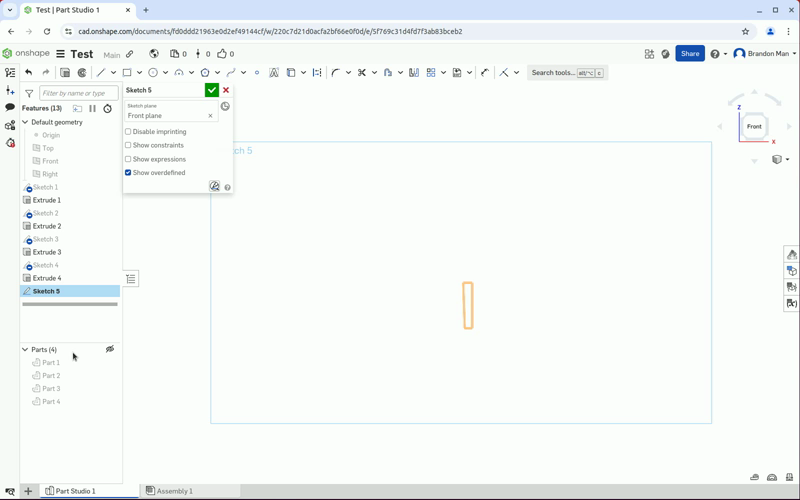
key(l)
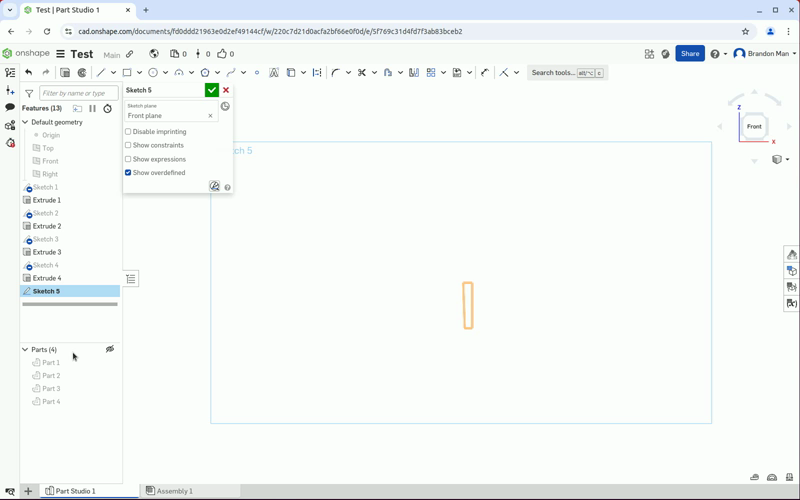
key_down(shift)
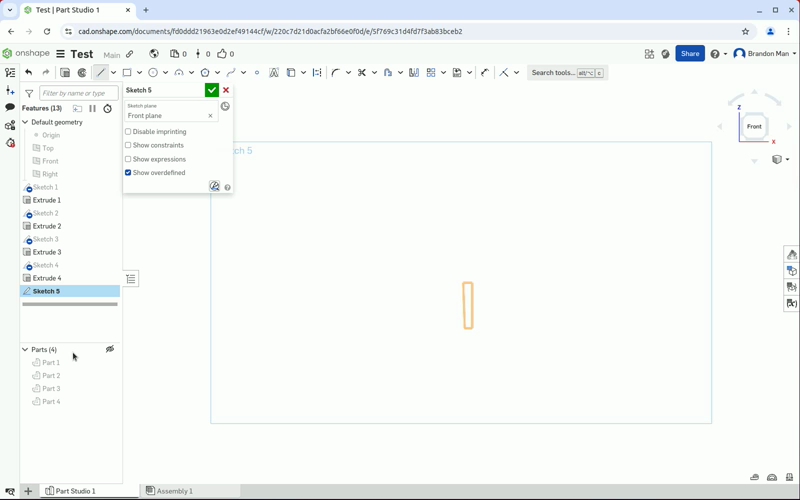
mouse_move(457, 327)
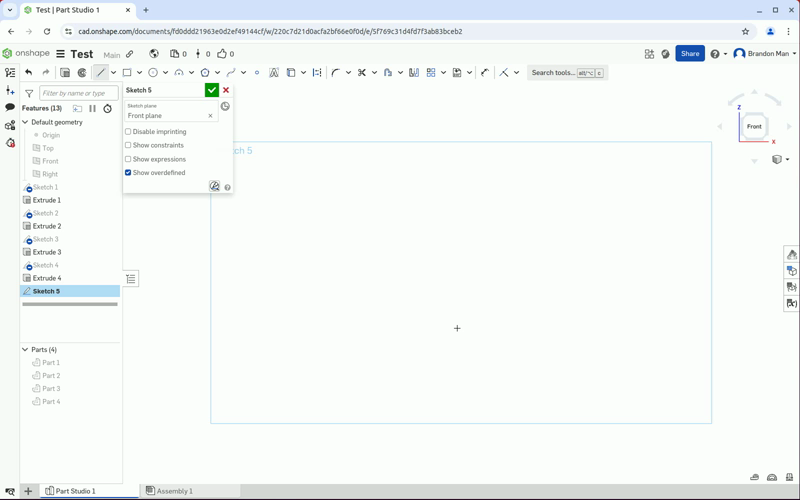
click(457, 327)
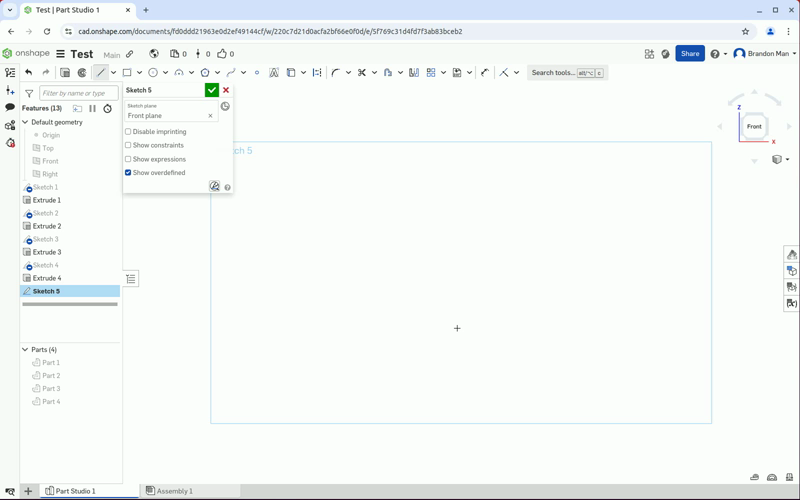
key_up(shift)
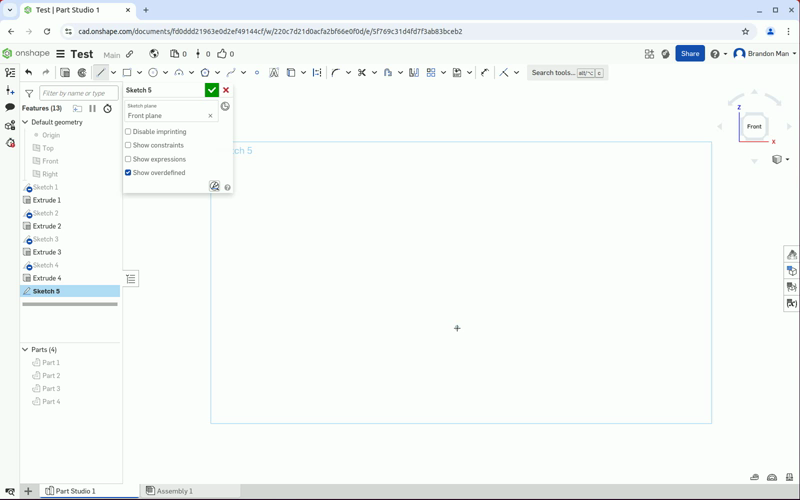
key_down(shift)
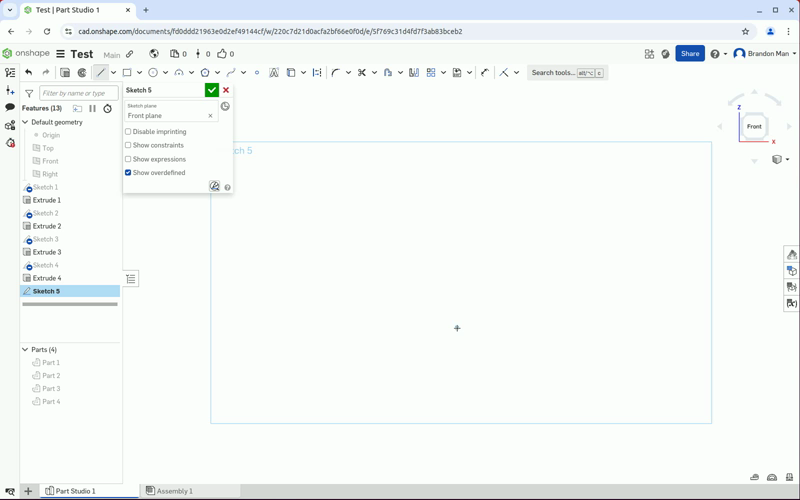
mouse_move(487, 327)
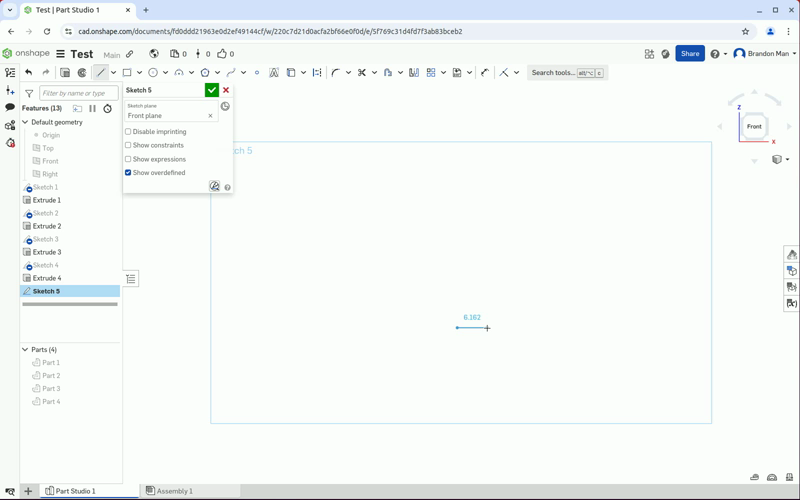
mouse_move(464, 327)
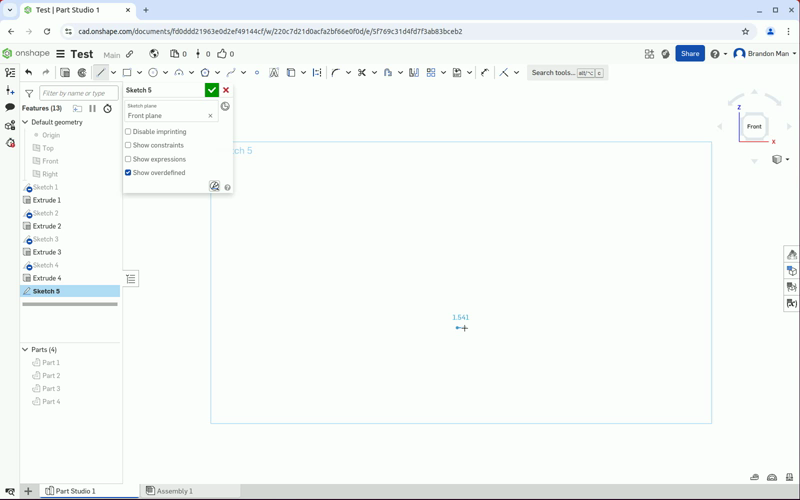
click(464, 327)
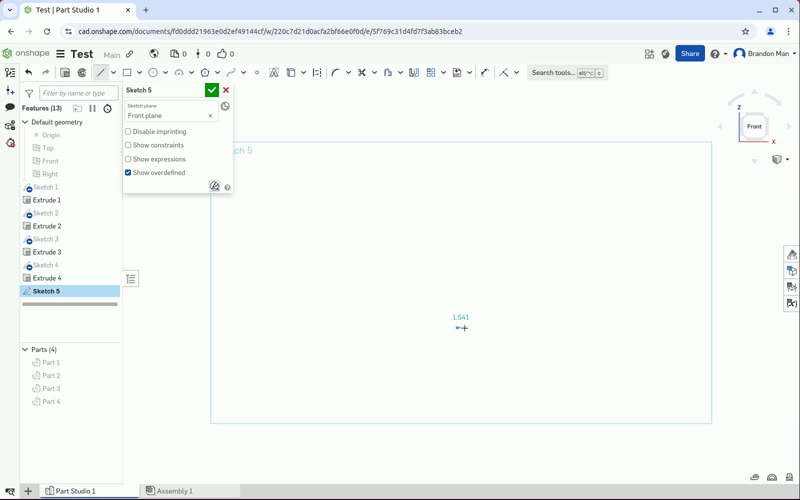
key_up(shift)
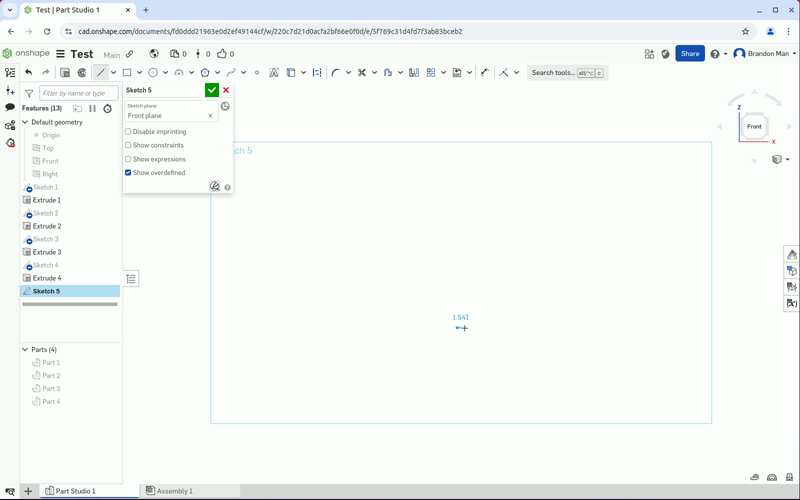
key_down(shift)
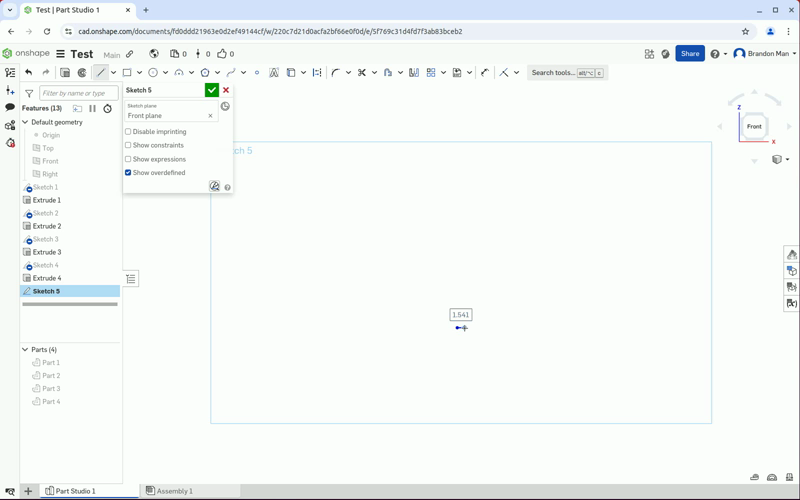
mouse_move(495, 327)
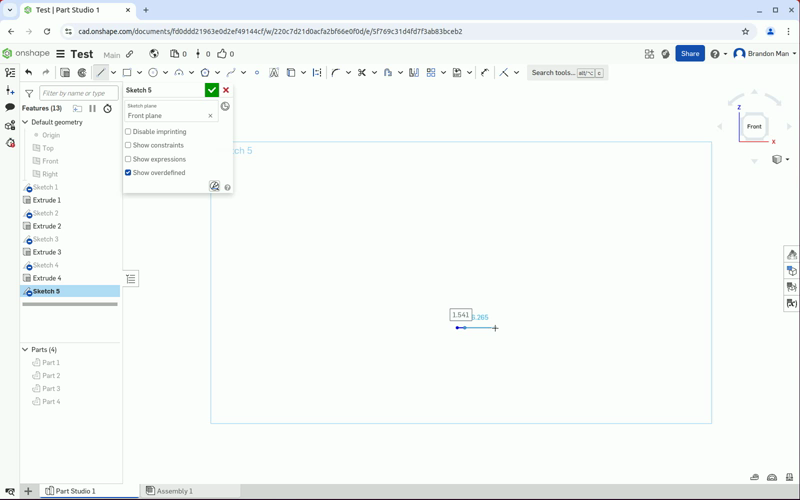
mouse_move(463, 282)
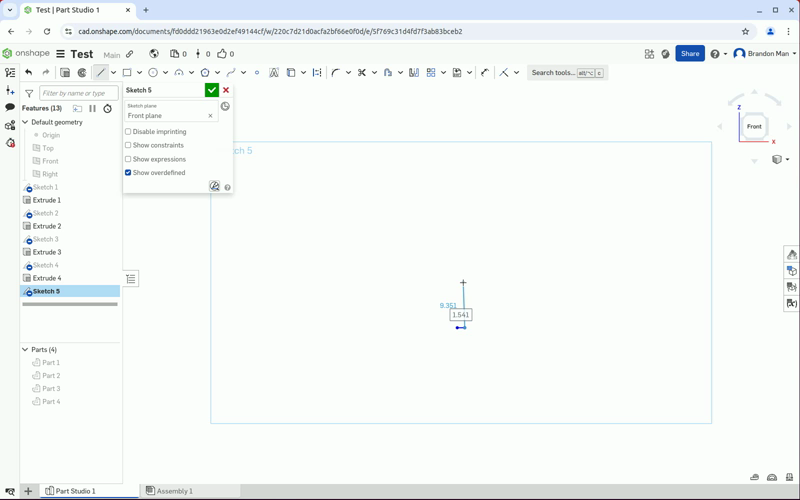
click(463, 282)
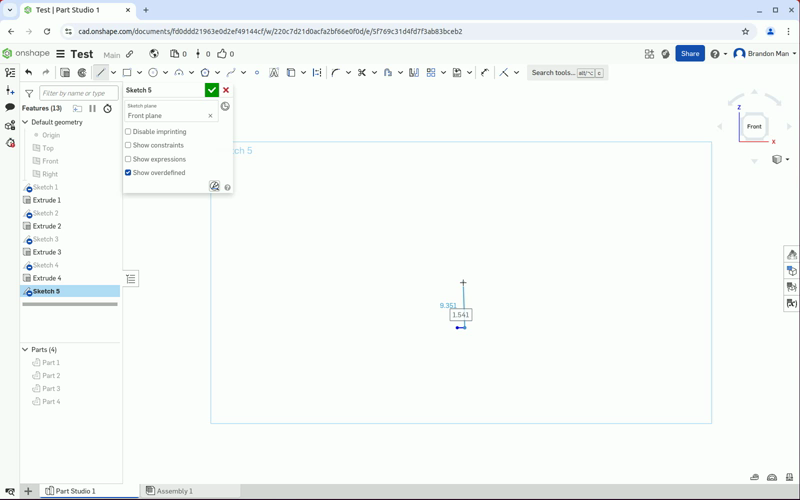
key_up(shift)
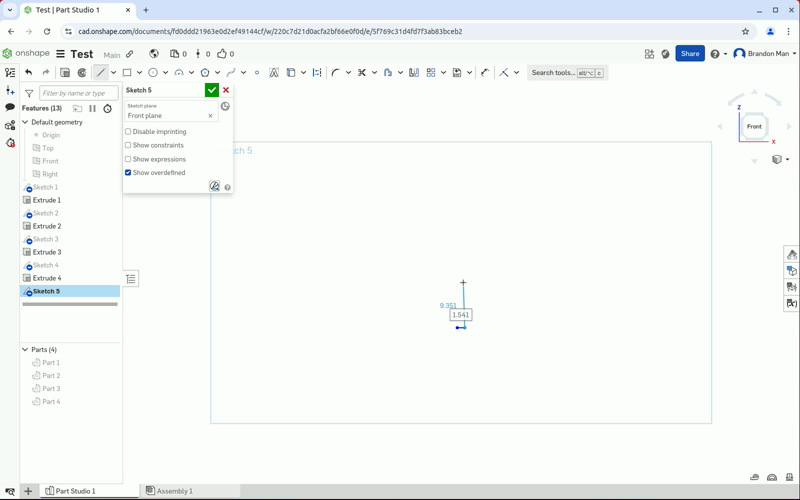
key_down(shift)
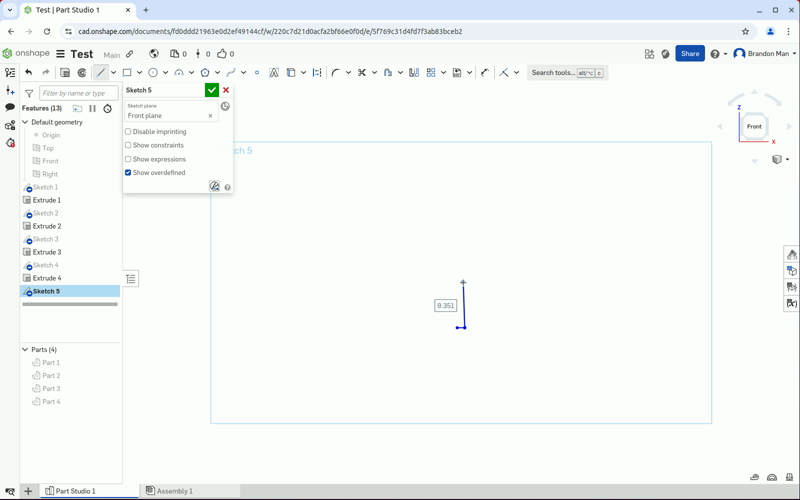
mouse_move(493, 282)
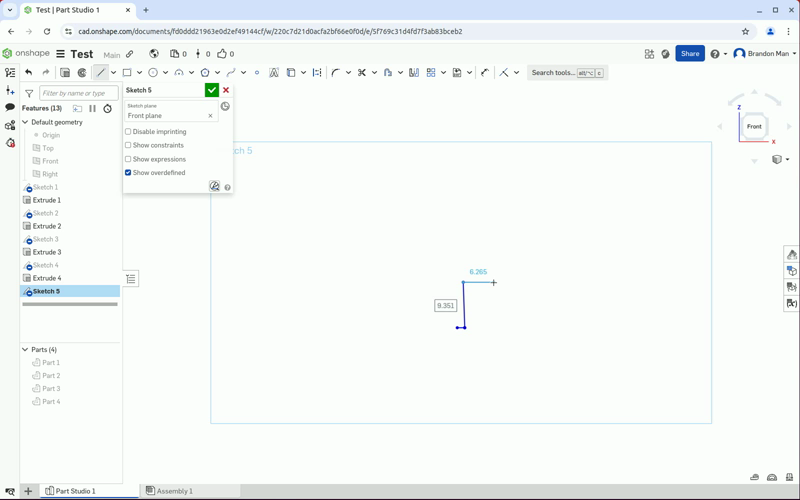
mouse_move(459, 282)
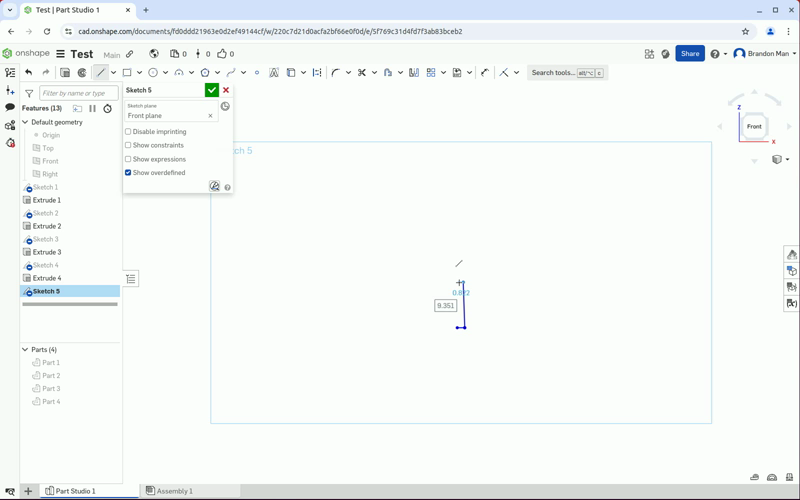
scroll(6)
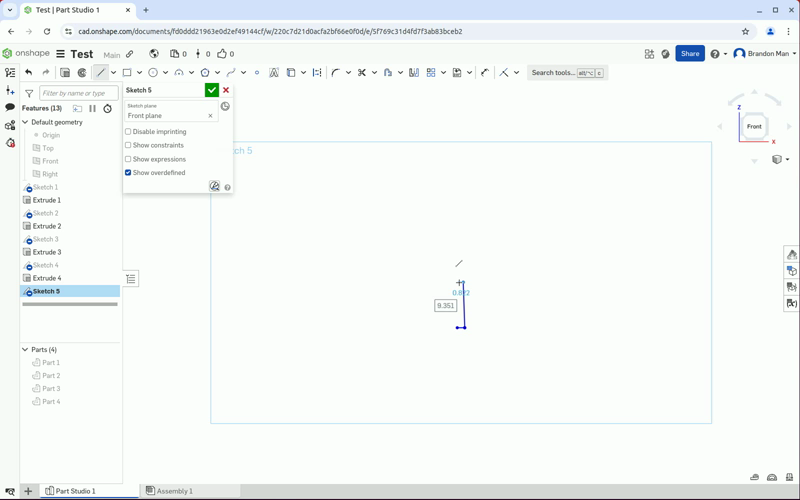
scroll(6)
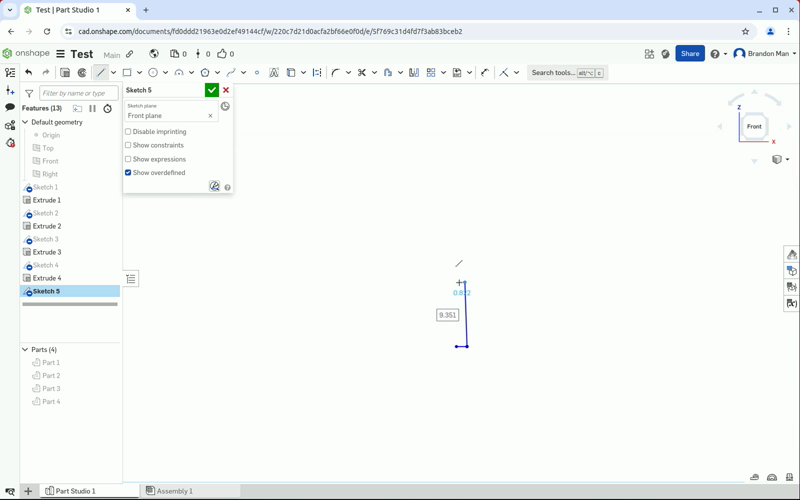
scroll(6)
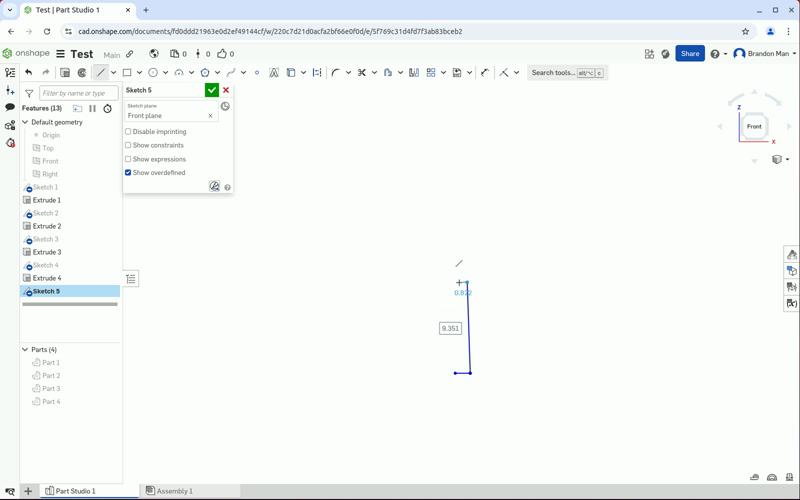
scroll(6)
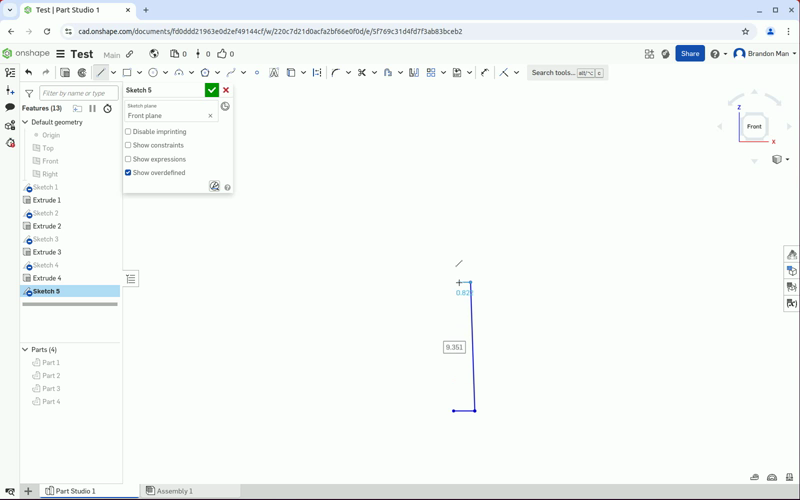
scroll(6)
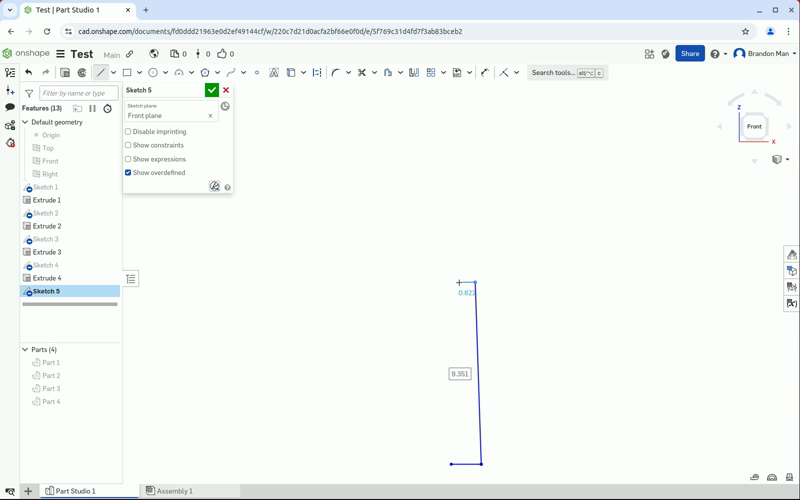
scroll(6)
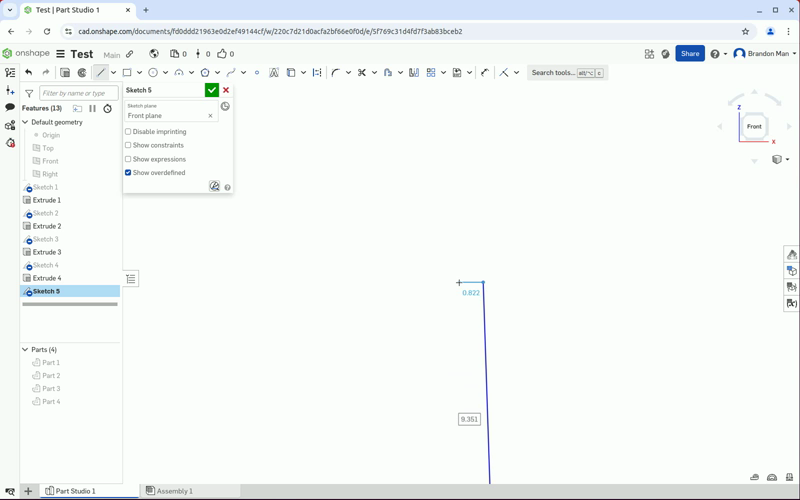
scroll(6)
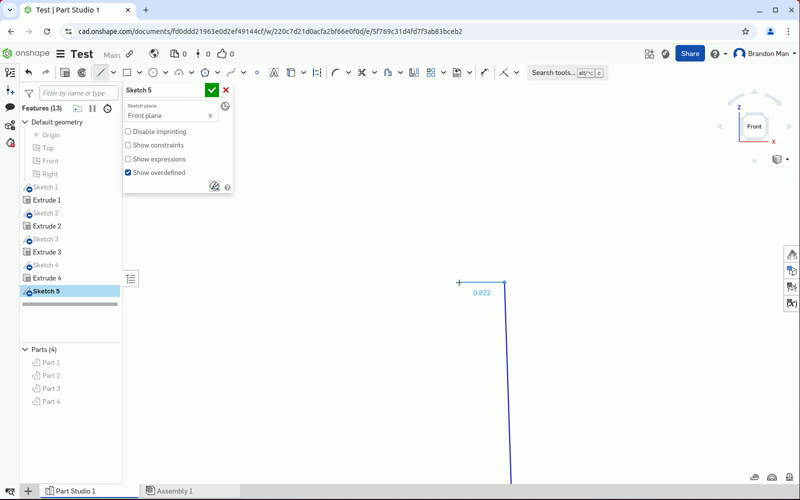
click(459, 282)
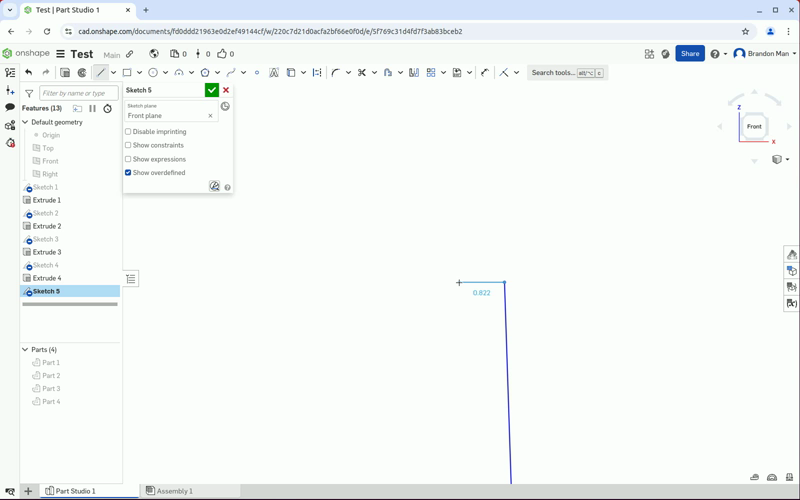
scroll(-6)
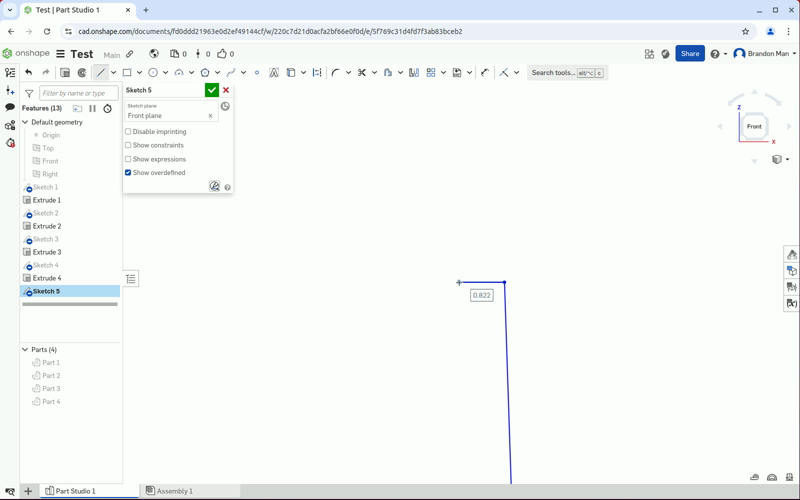
scroll(-6)
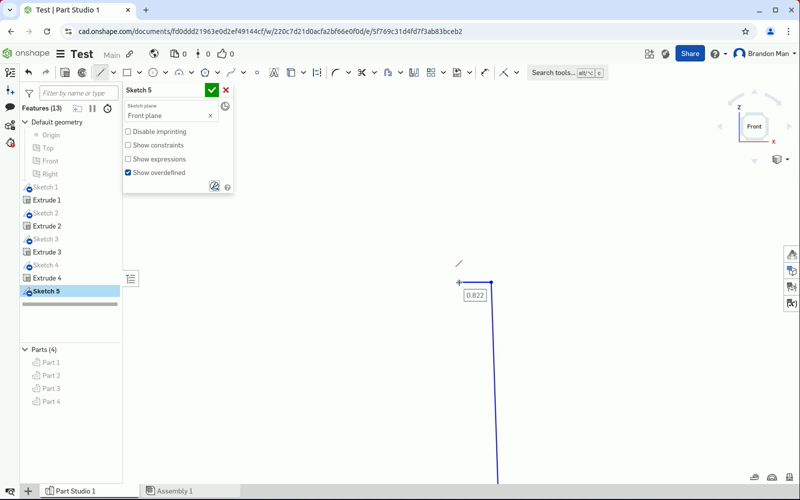
scroll(-6)
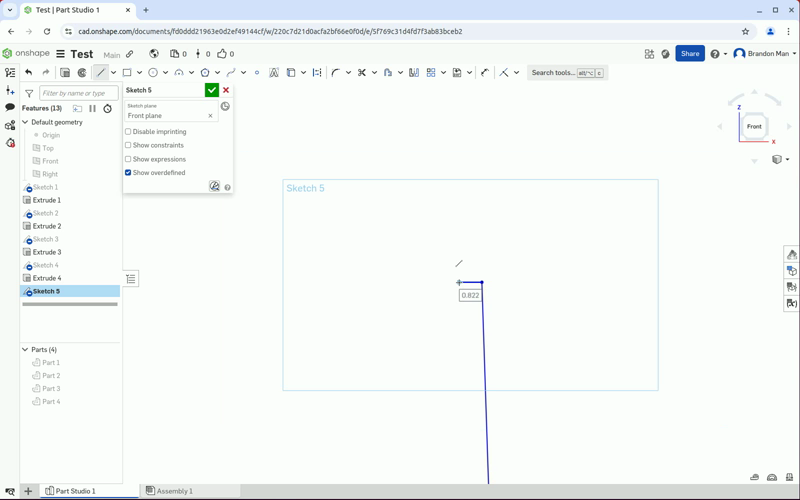
scroll(-6)
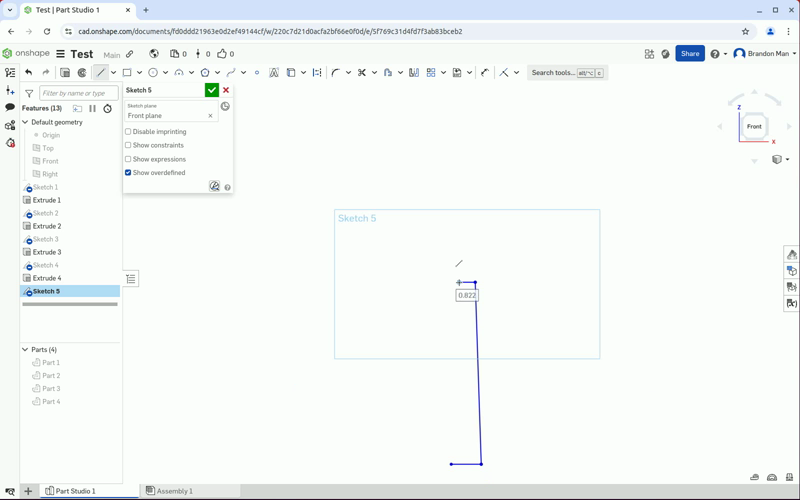
scroll(-6)
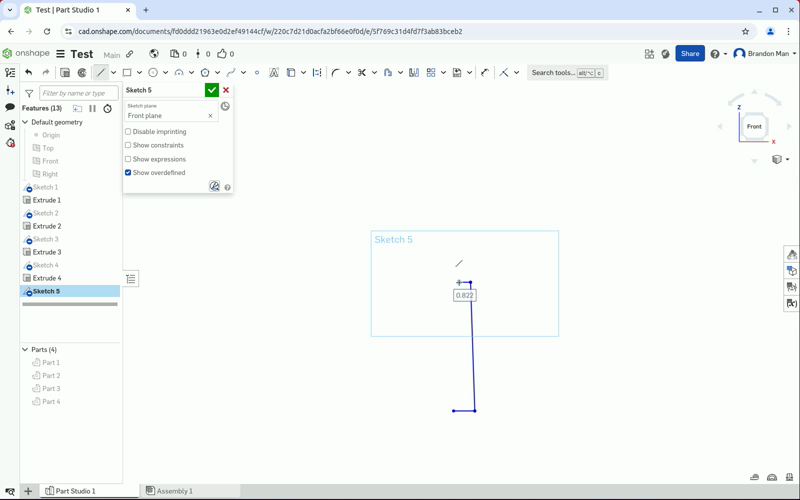
scroll(-6)
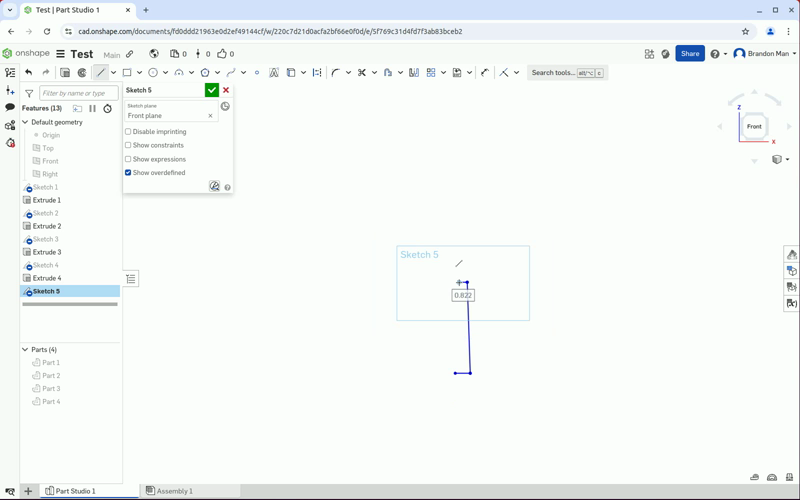
scroll(-6)
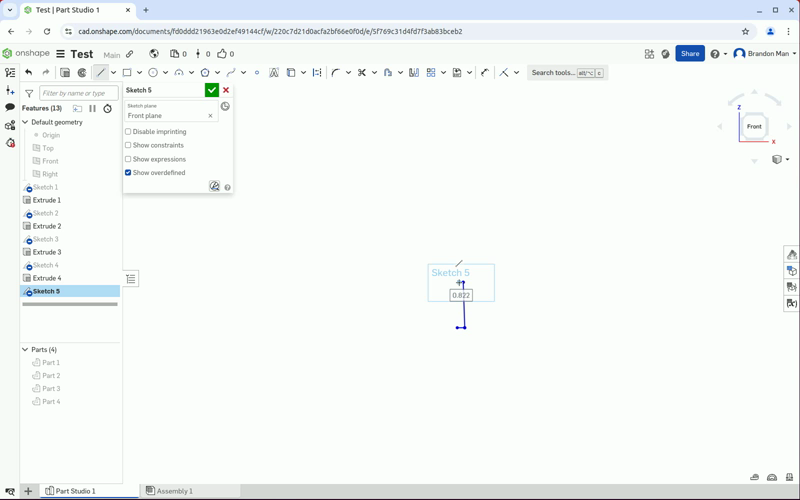
key_up(shift)
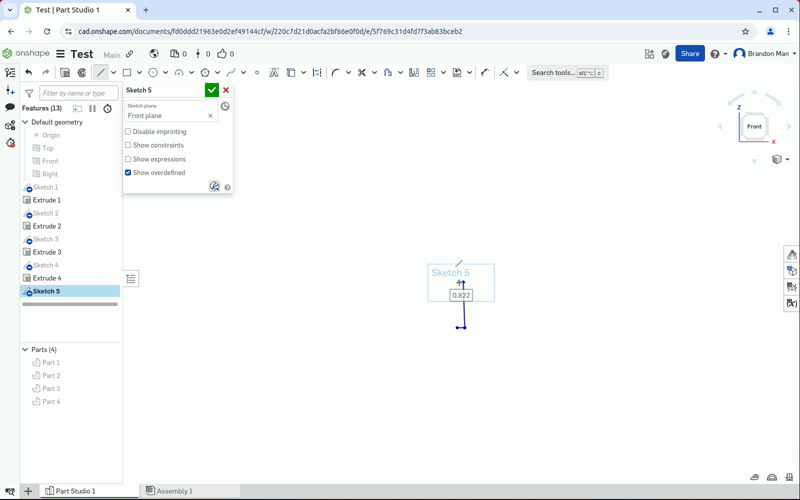
mouse_move(489, 282)
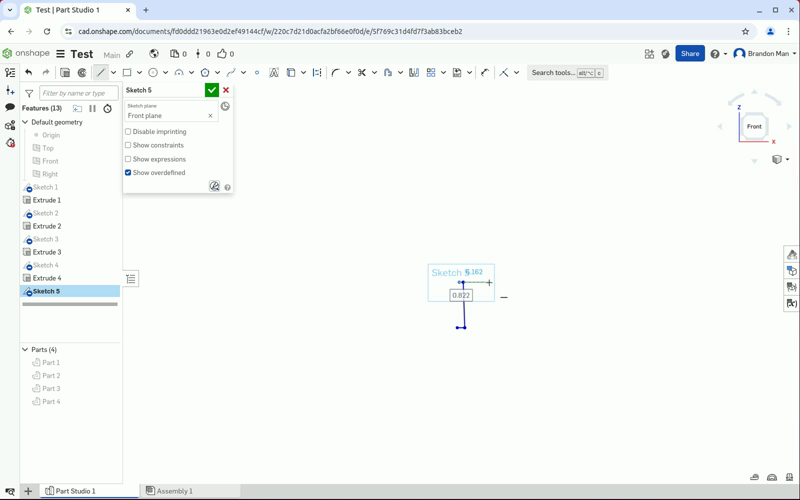
key_down(shift)
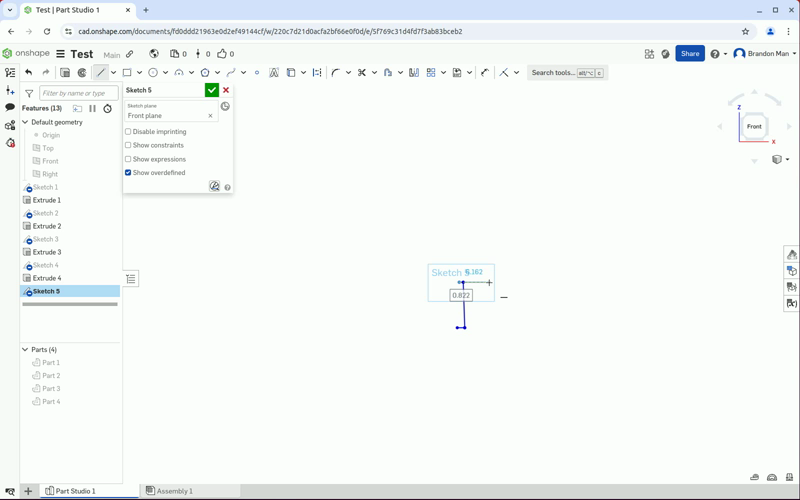
mouse_move(457, 327)
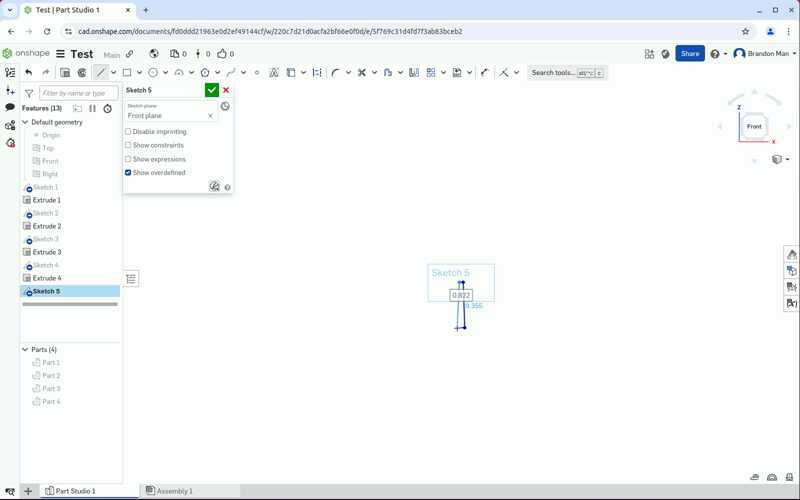
key_up(shift)
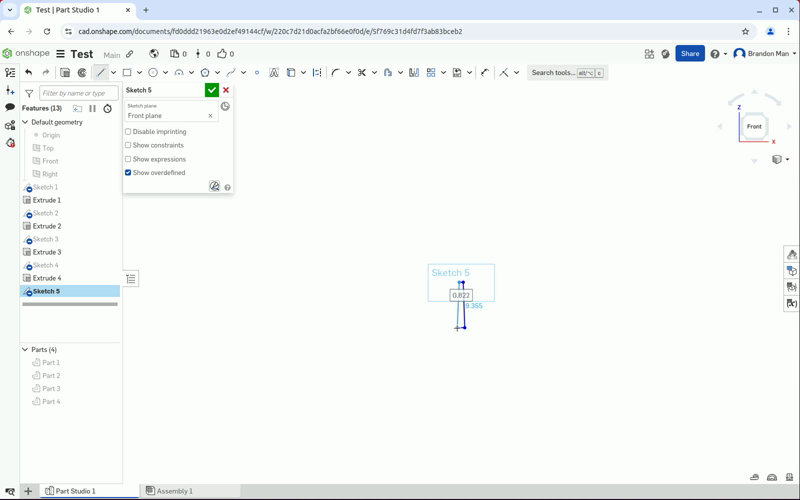
click(457, 327)
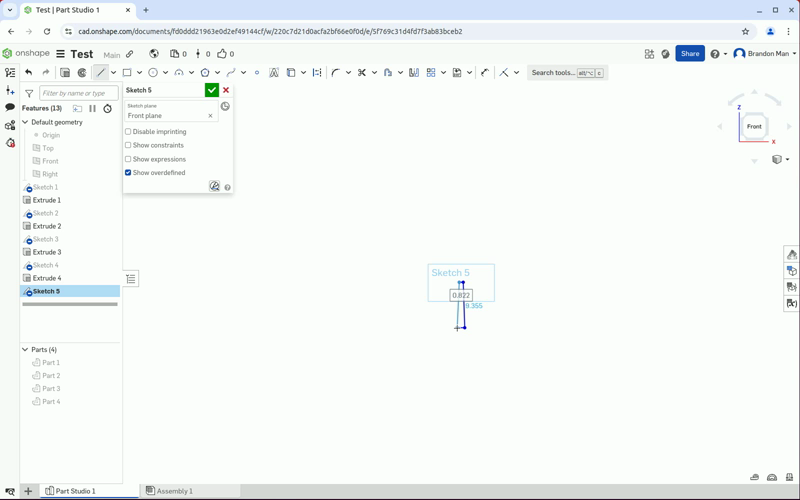
key(esc)
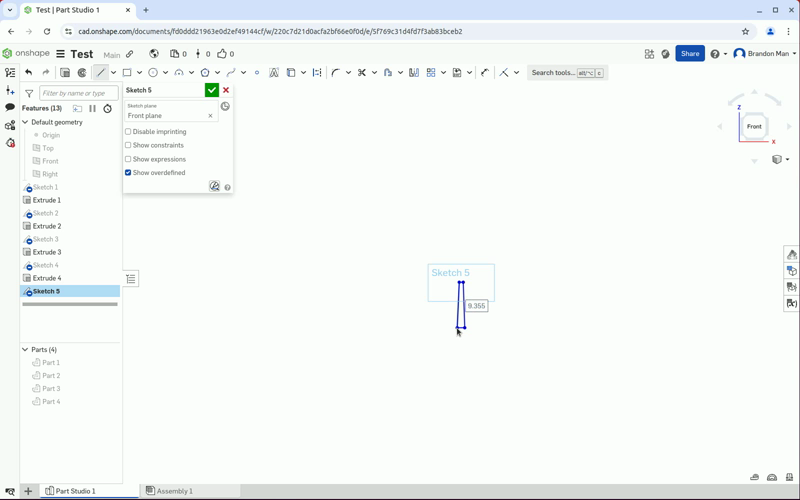
mouse_move(461, 305)
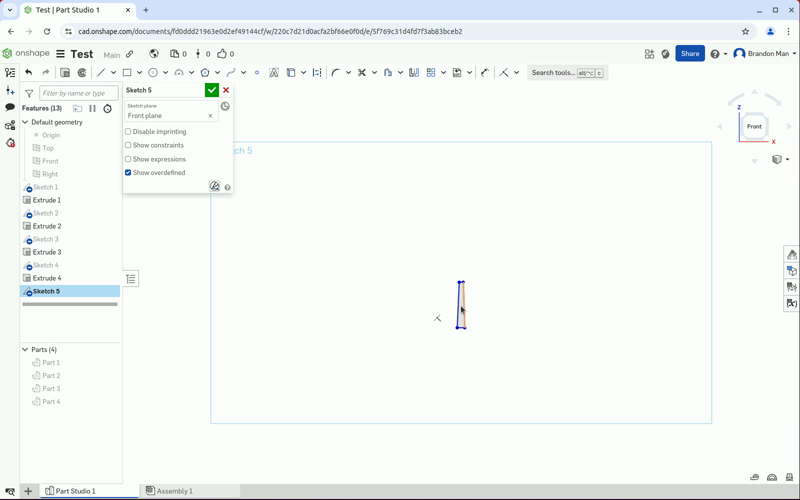
scroll(6)
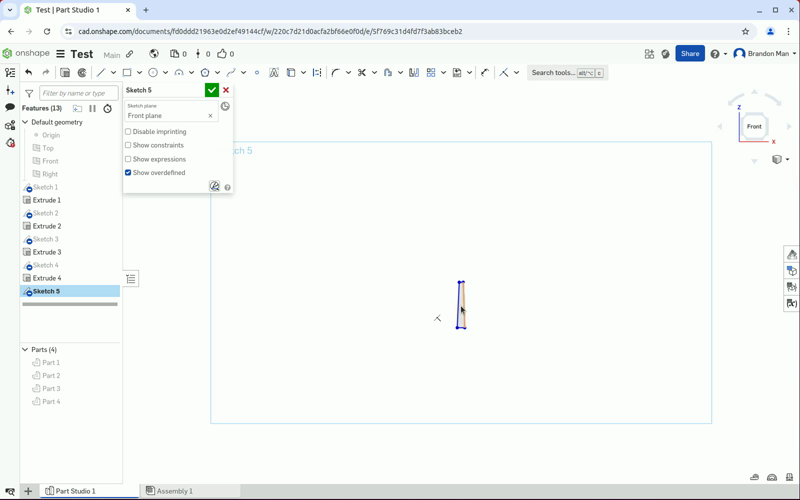
scroll(6)
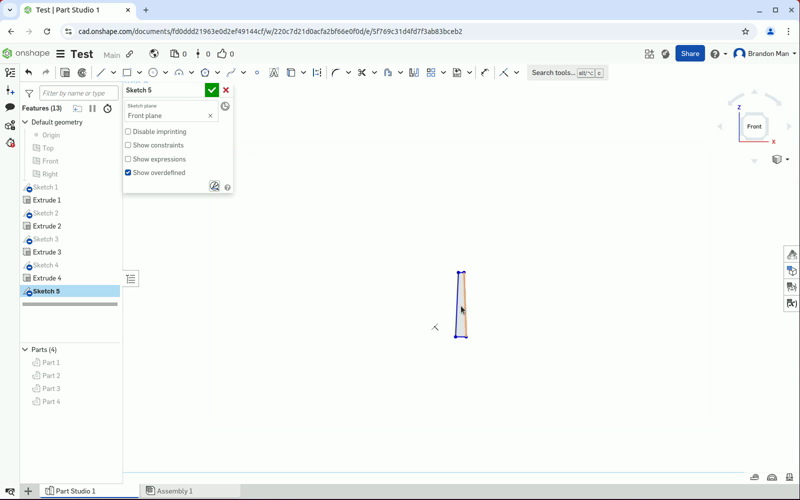
scroll(6)
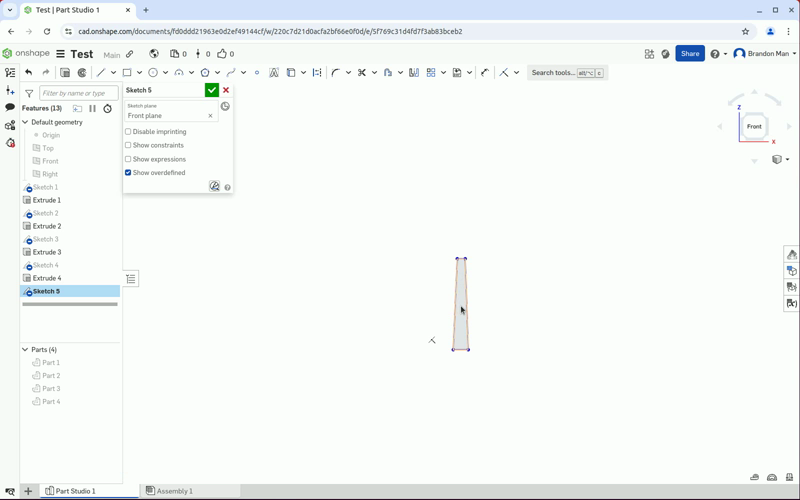
scroll(6)
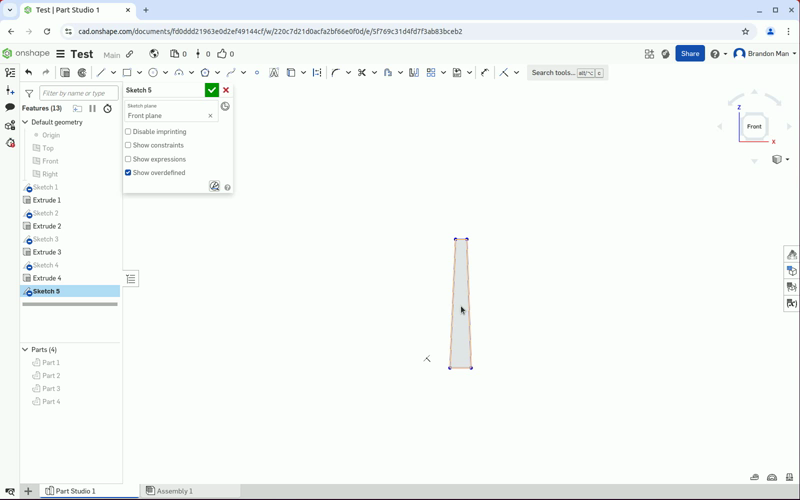
scroll(6)
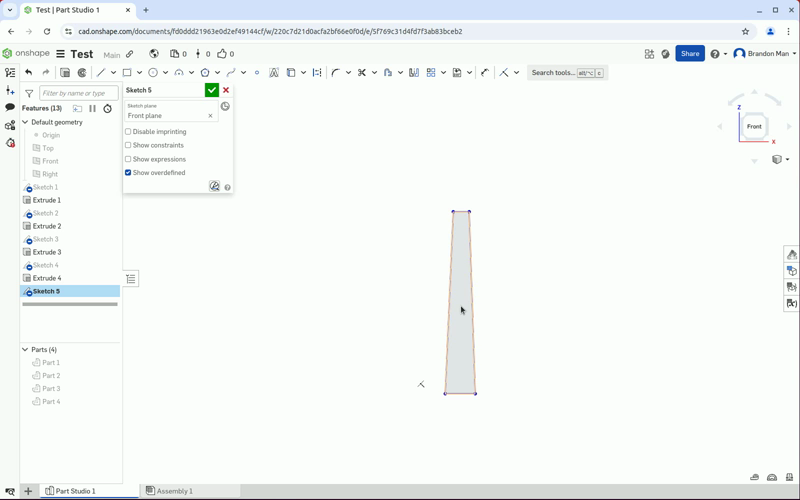
scroll(6)
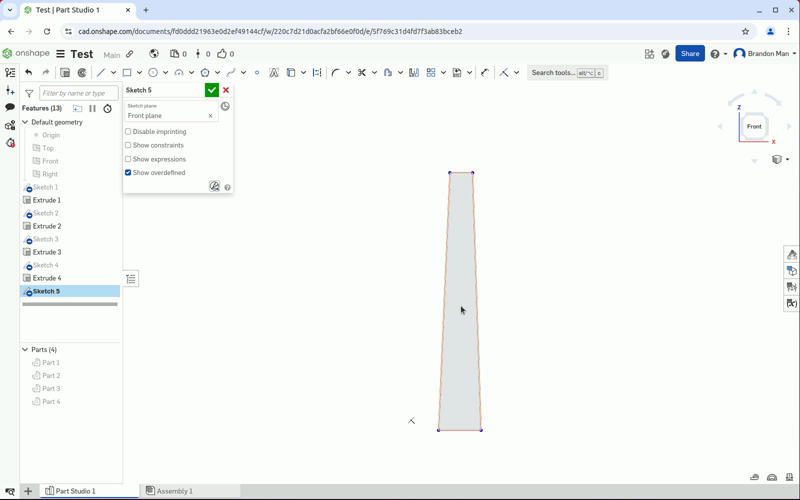
scroll(6)
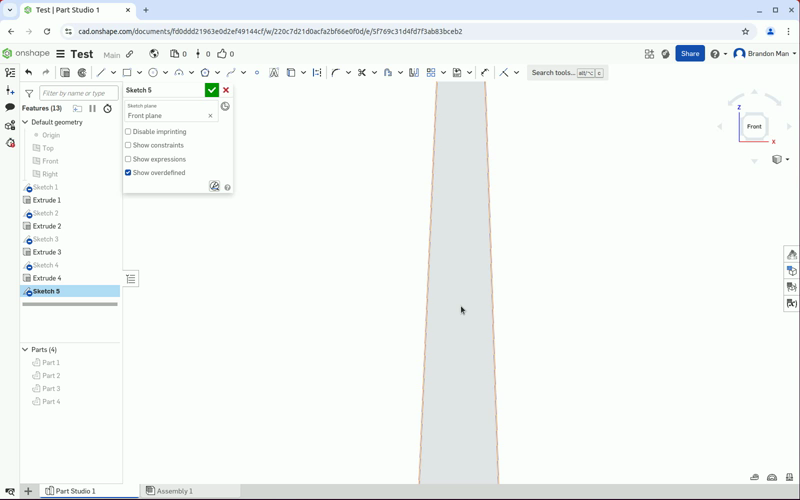
click(461, 305)
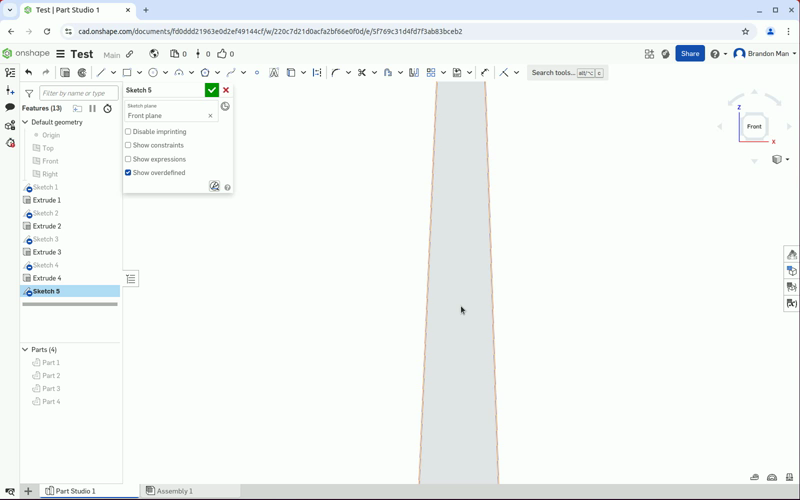
scroll(-6)
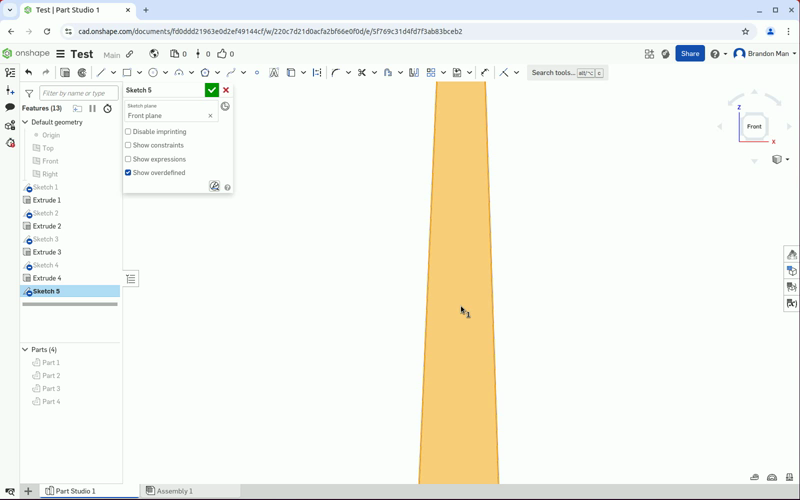
scroll(-6)
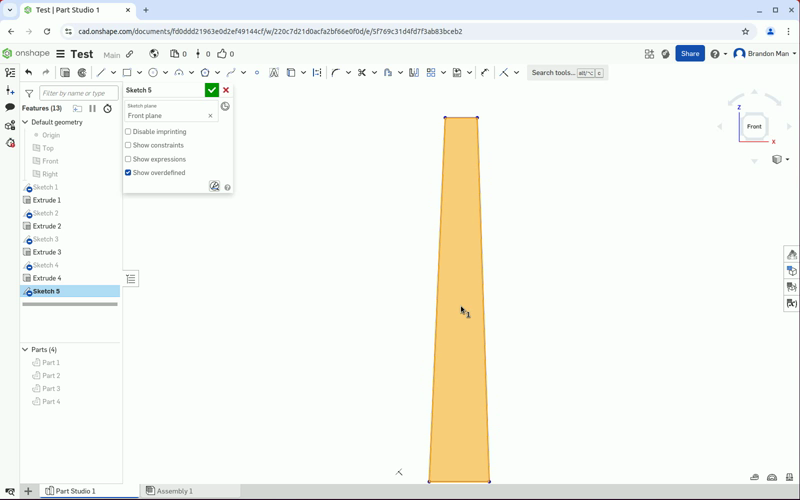
scroll(-6)
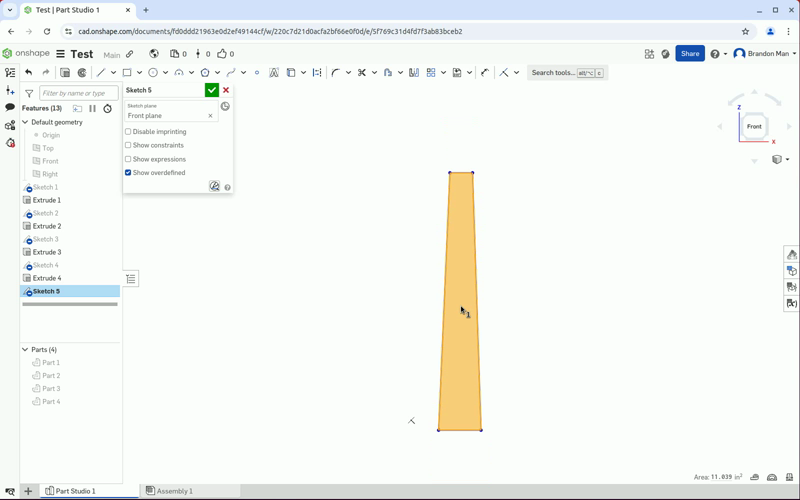
scroll(-6)
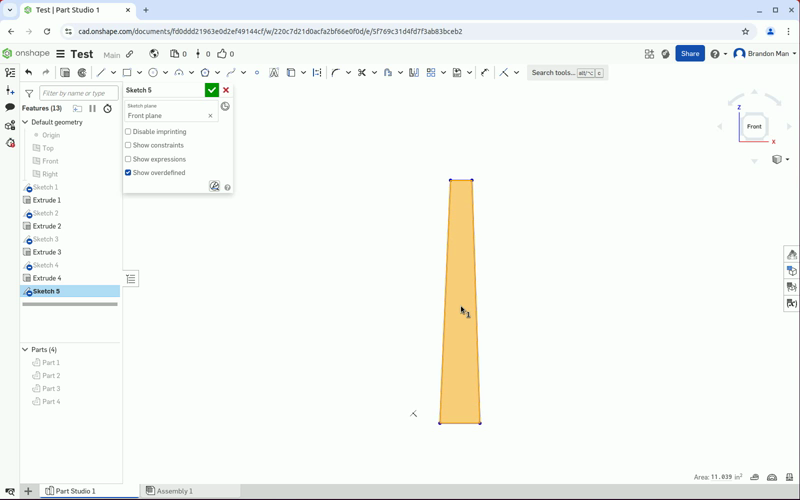
scroll(-6)
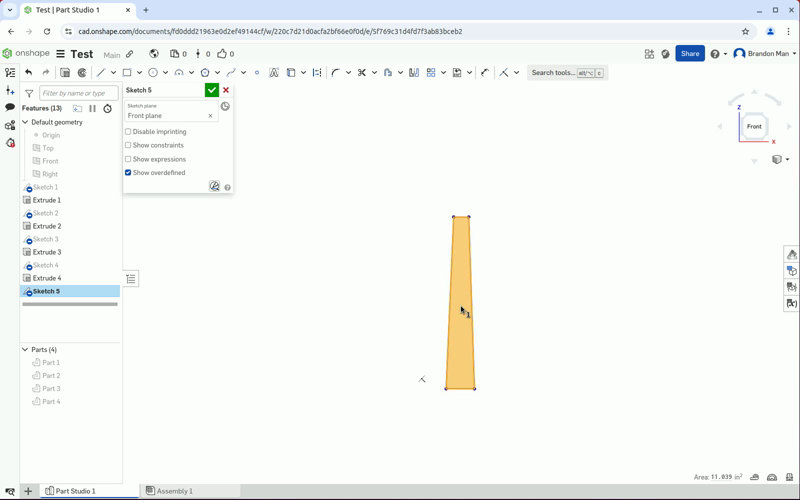
scroll(-6)
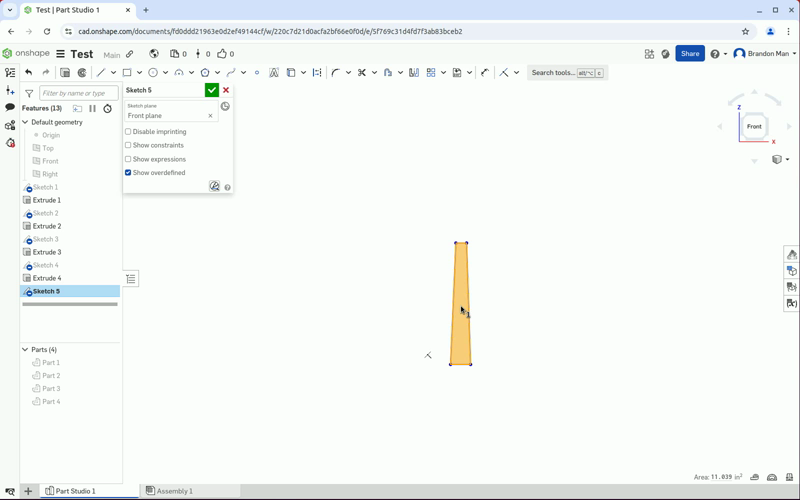
scroll(-6)
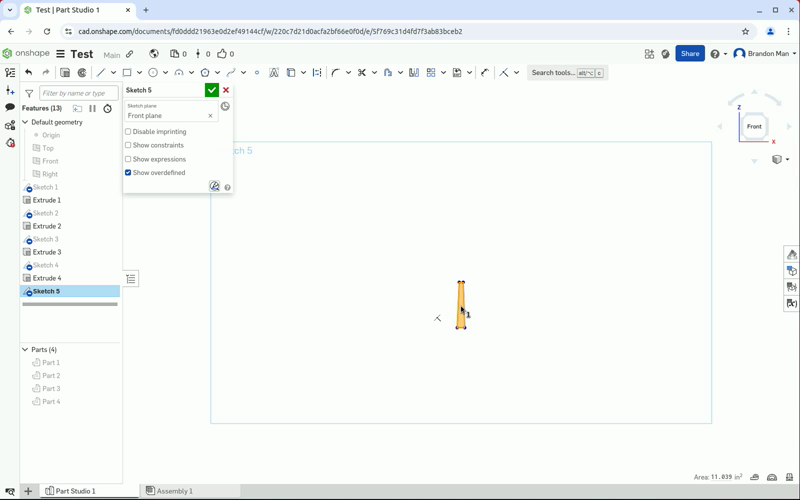
mouse_move(73, 352)
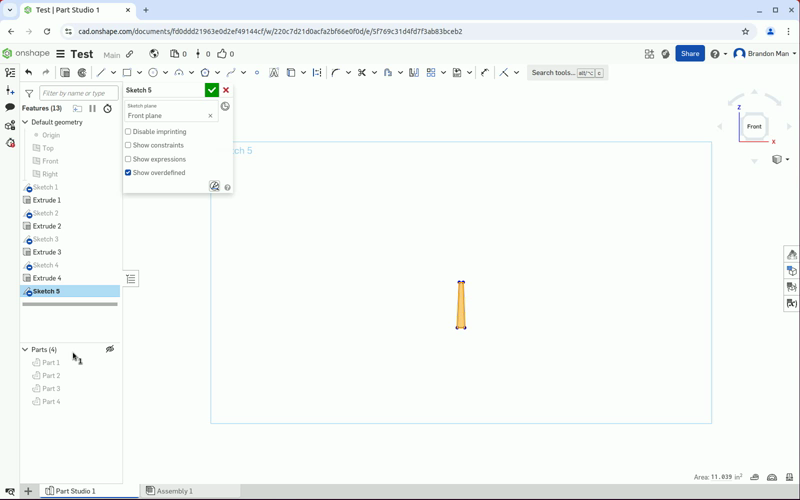
key(shift+y)
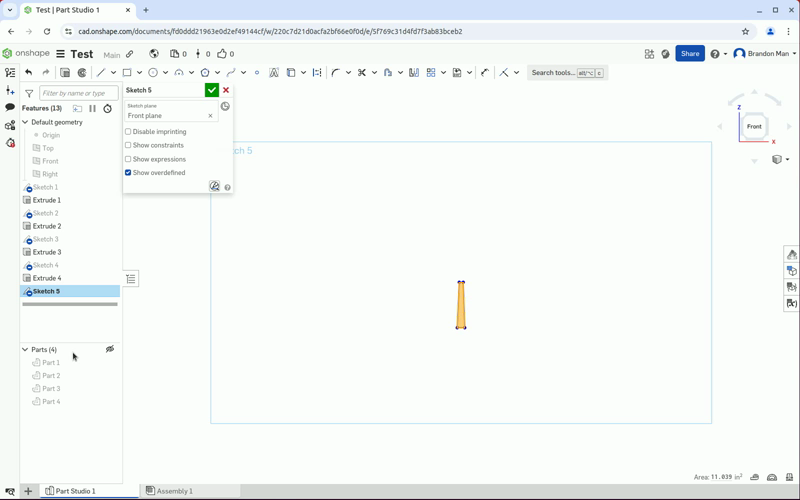
key(shift+e)
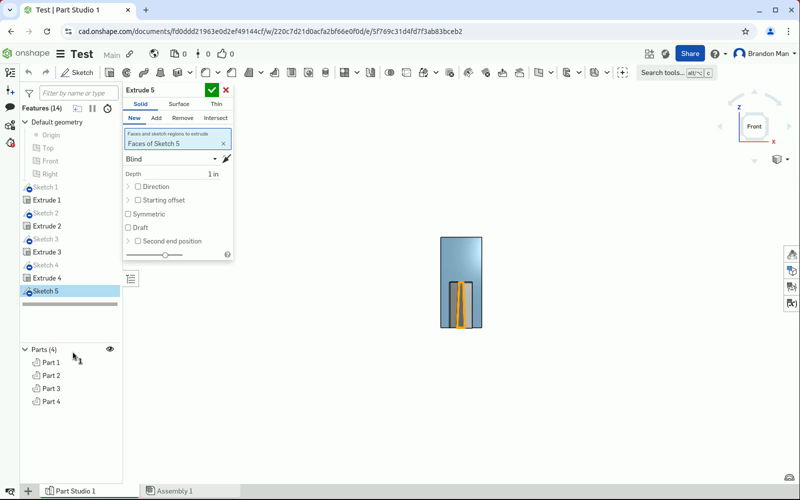
mouse_move(143, 106)
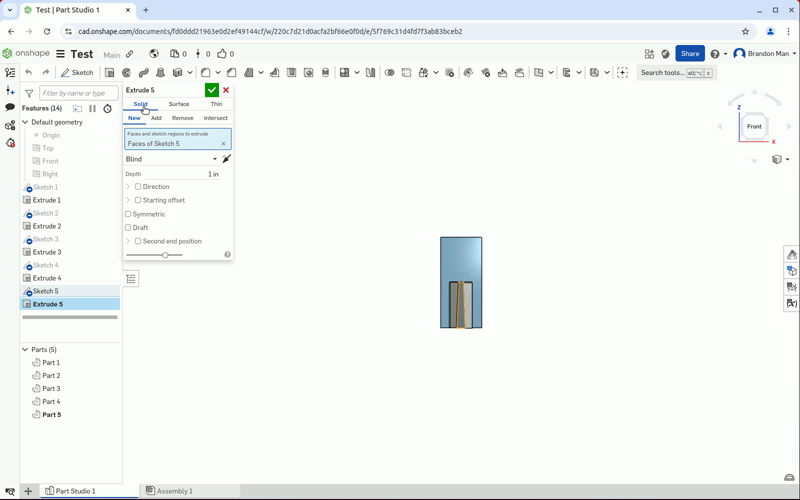
click(143, 106)
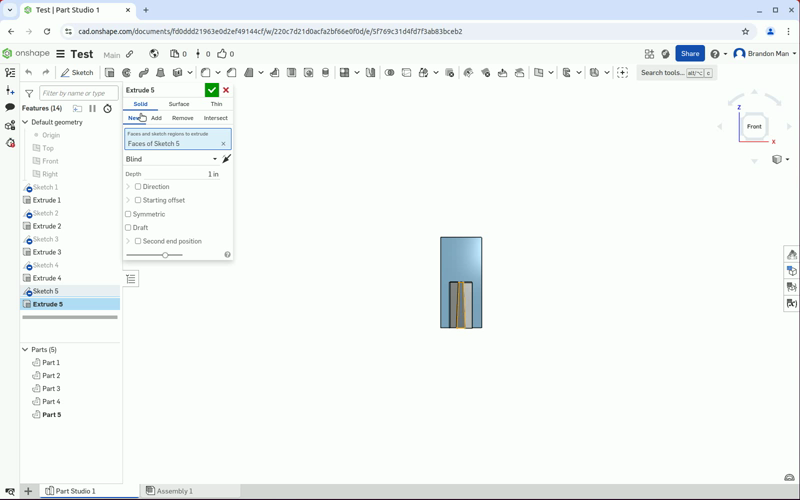
mouse_move(137, 120)
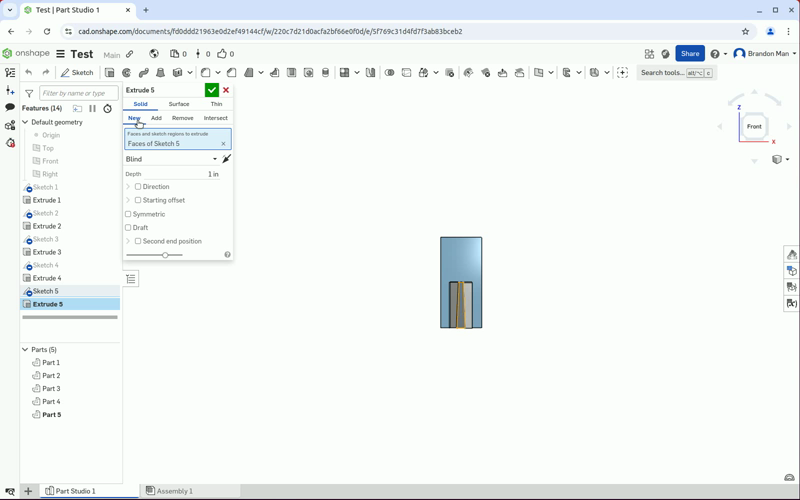
click(137, 120)
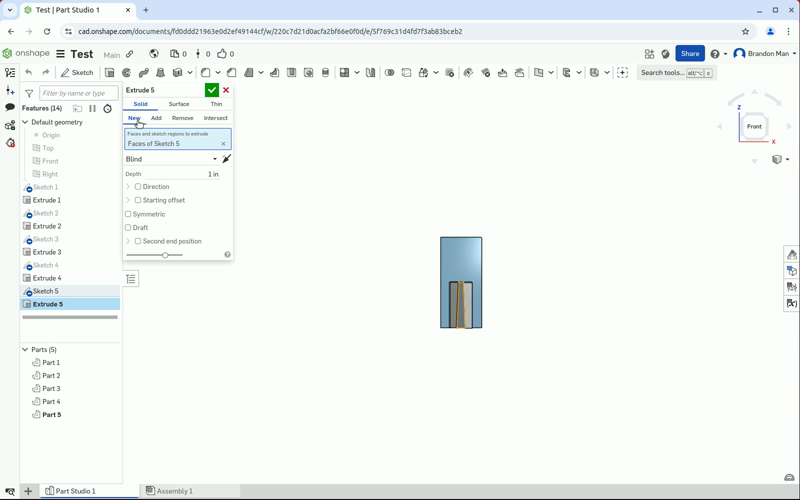
key(tab, 4)
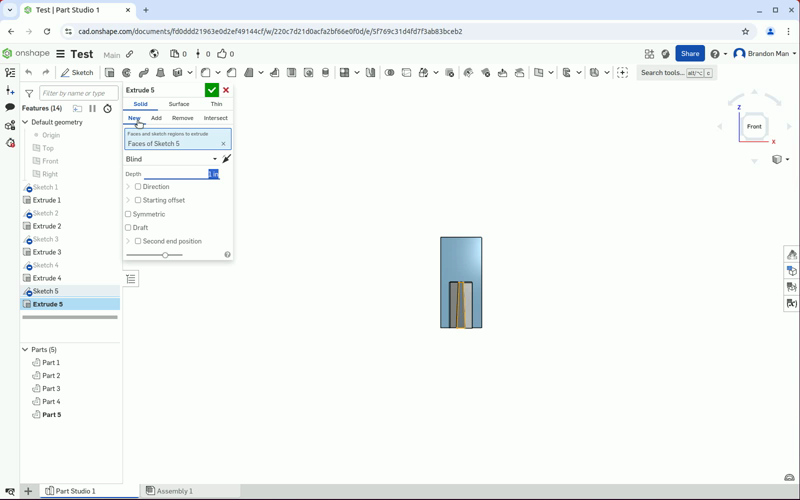
text(0.963)
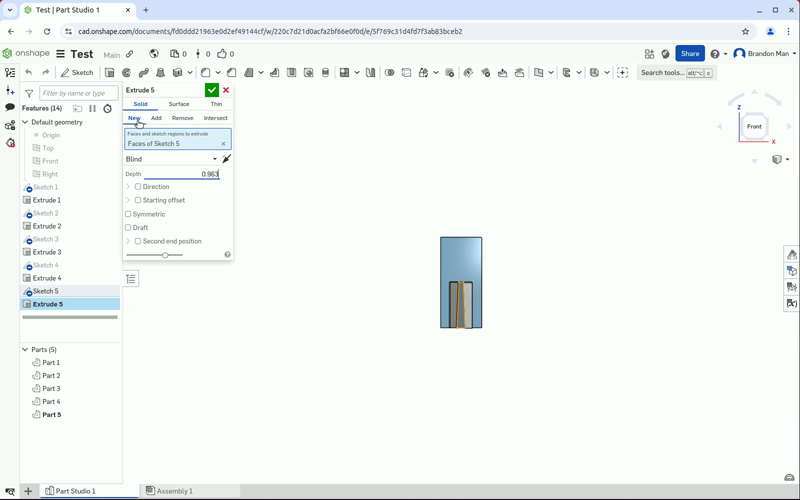
key(enter)
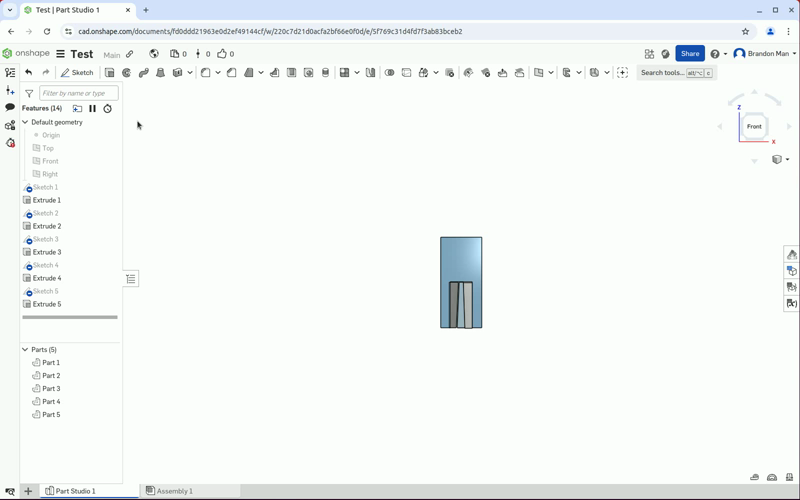
key(shift+h)
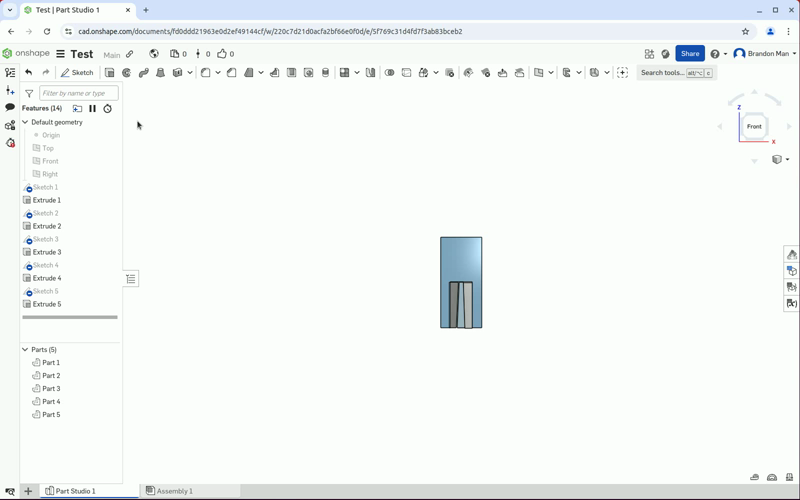
key(shift+h)
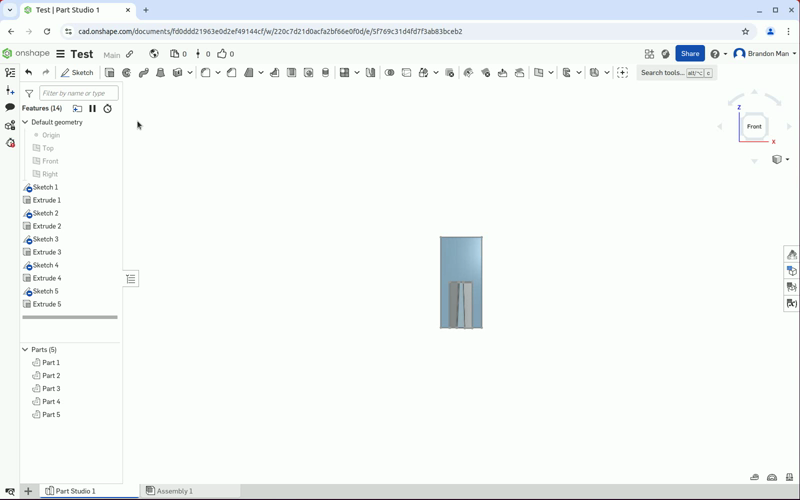
key(shift+7)
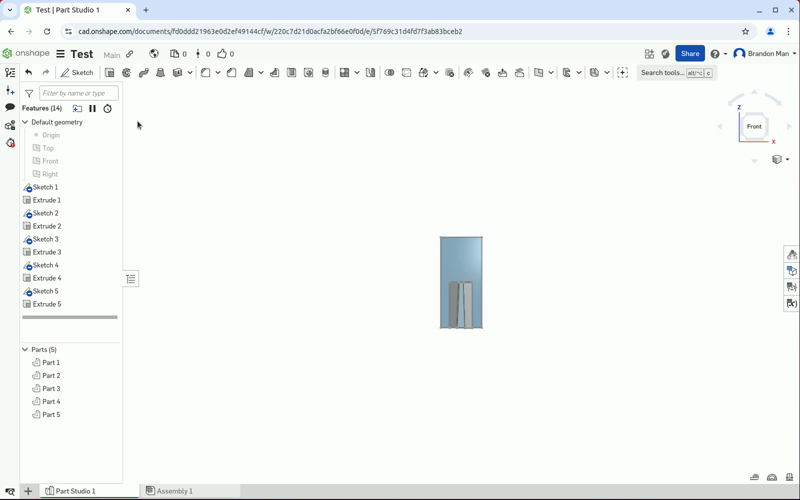
key(left, 2)
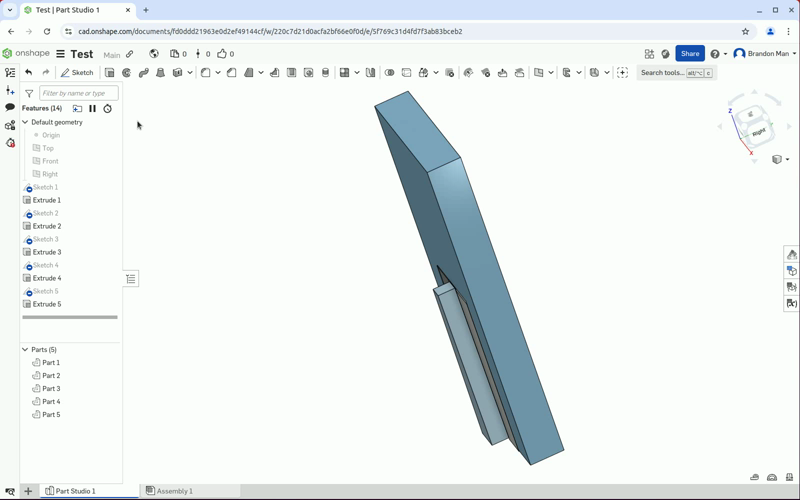
key(down, 2)
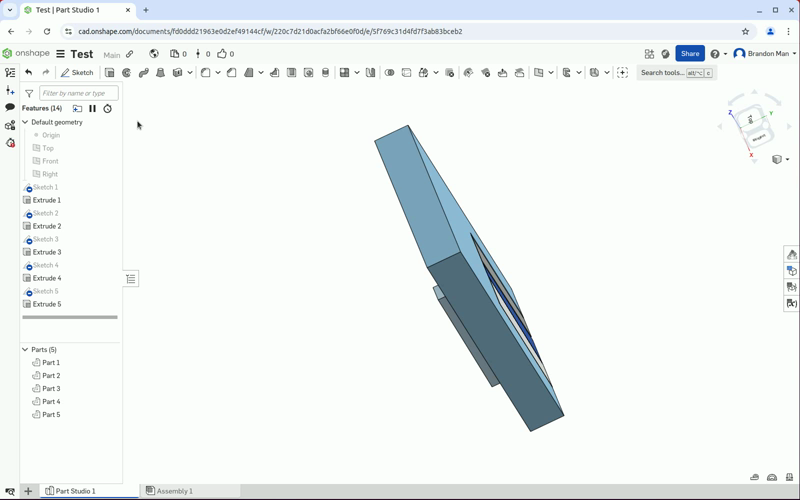
key(up, 2)
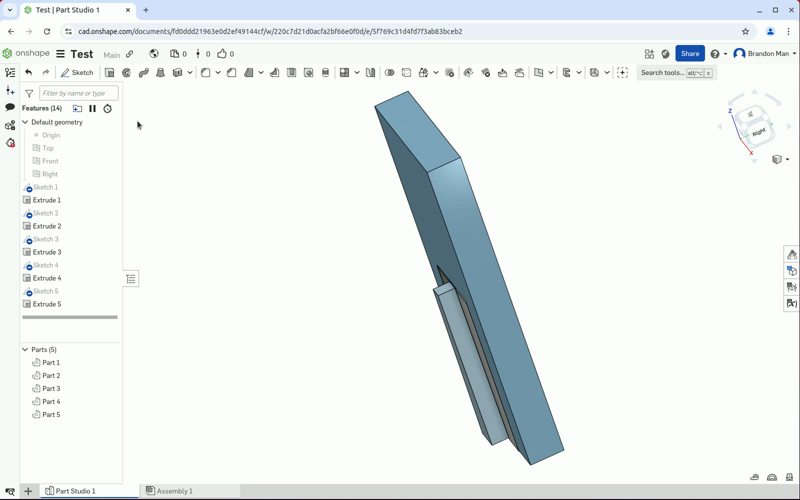
key(right, 2)
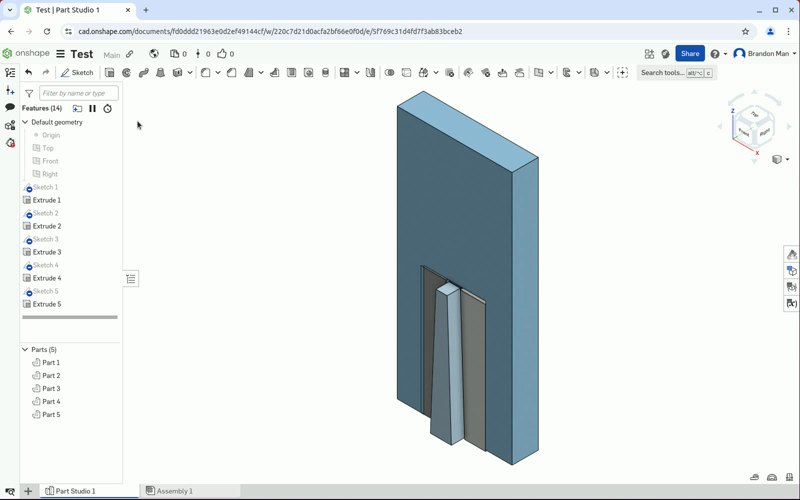
mouse_move(73, 189)
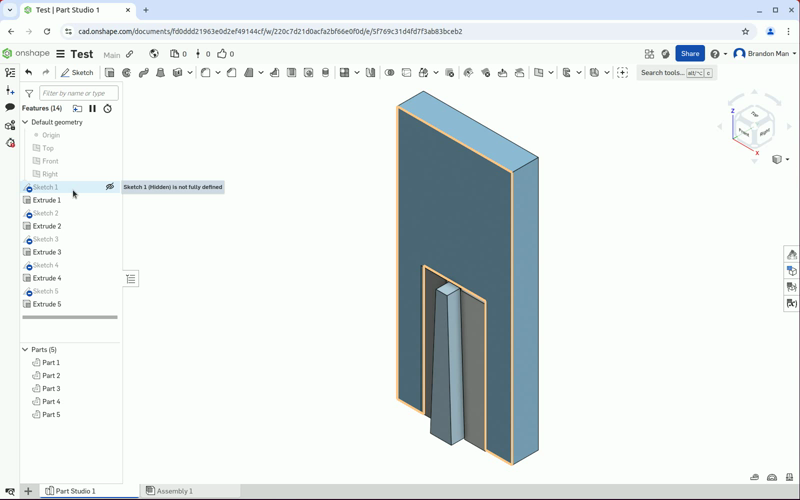
click(73, 189)